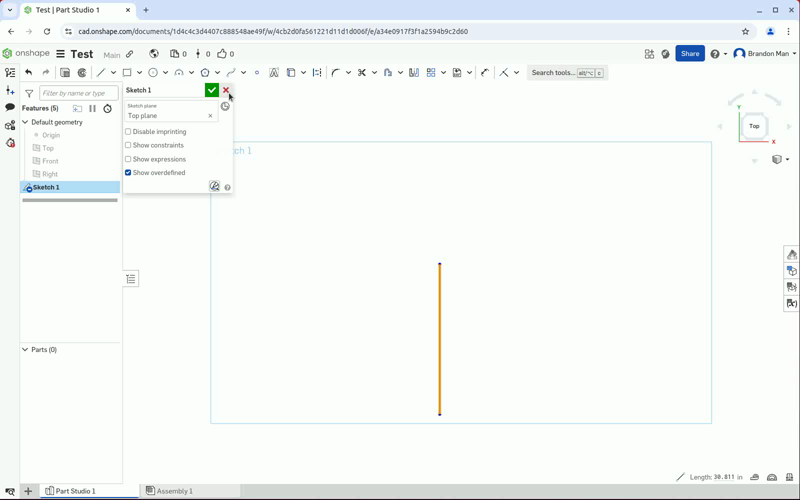
key(shift+h)
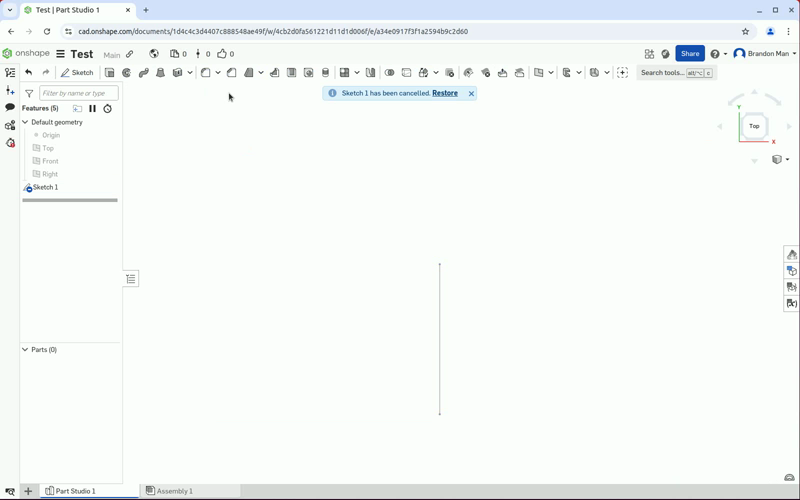
key(shift+s)
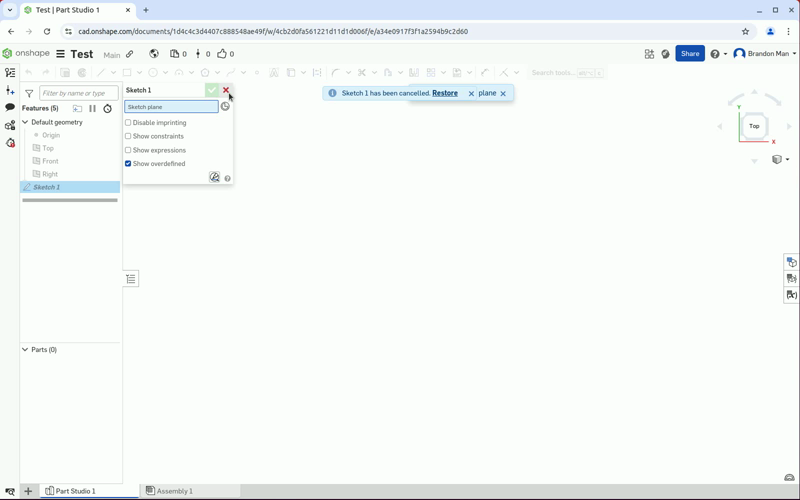
mouse_move(73, 150)
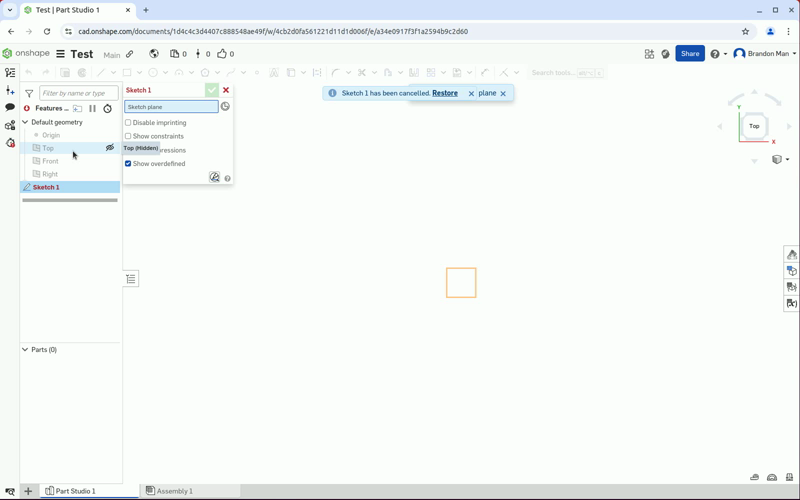
click(73, 150)
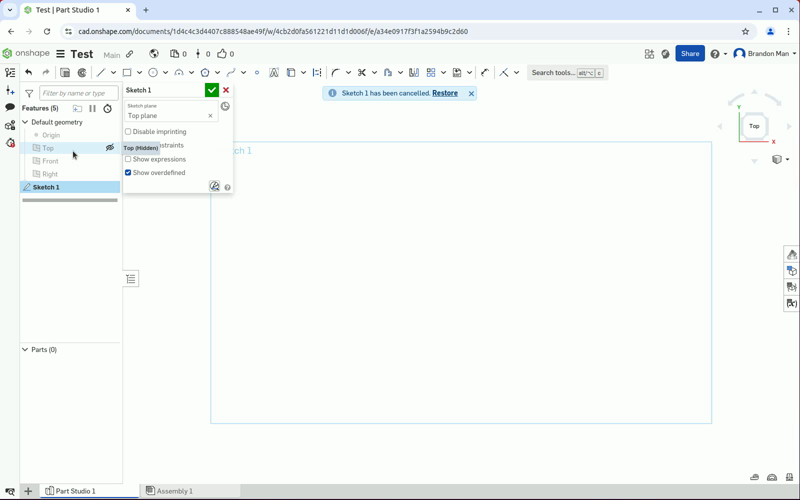
mouse_move(73, 352)
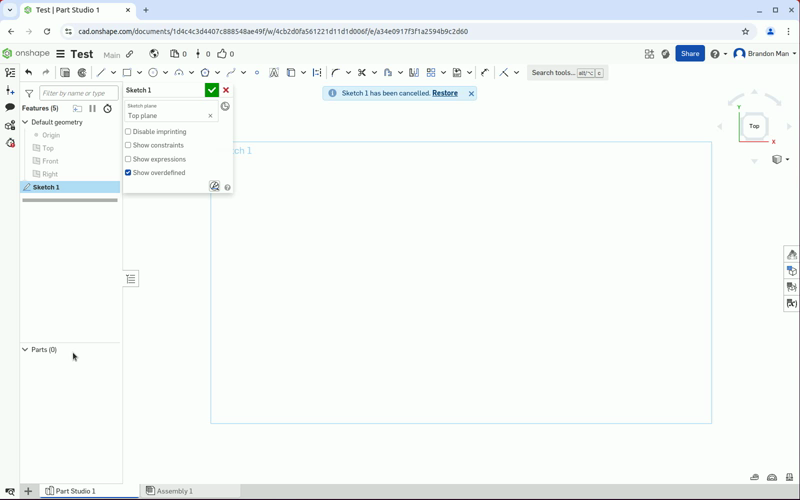
key(y)
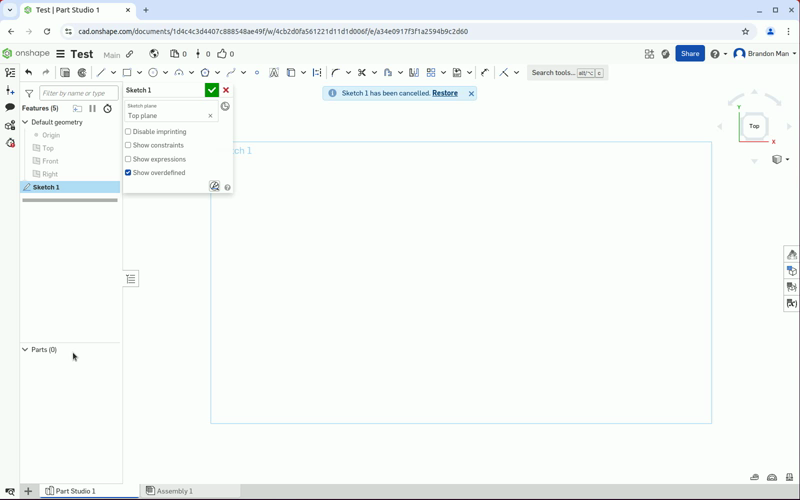
key(l)
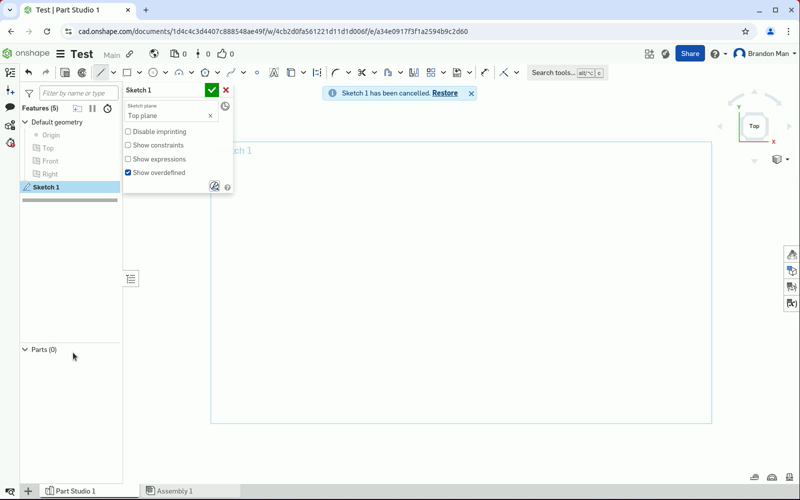
key_down(shift)
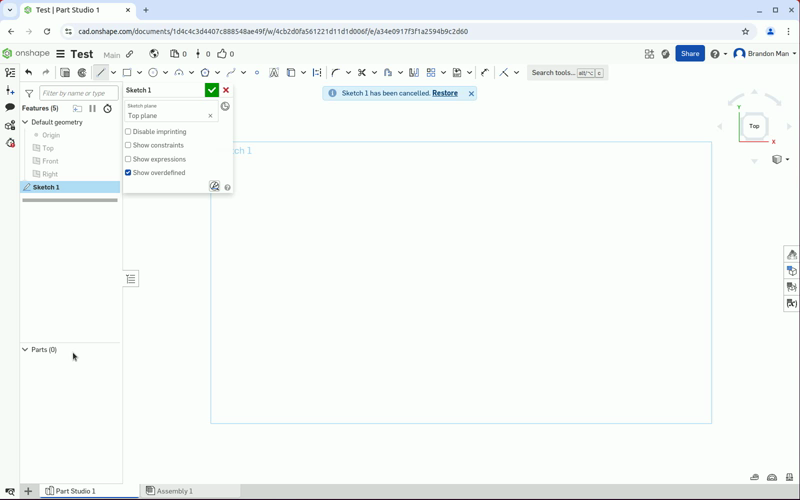
mouse_move(460, 359)
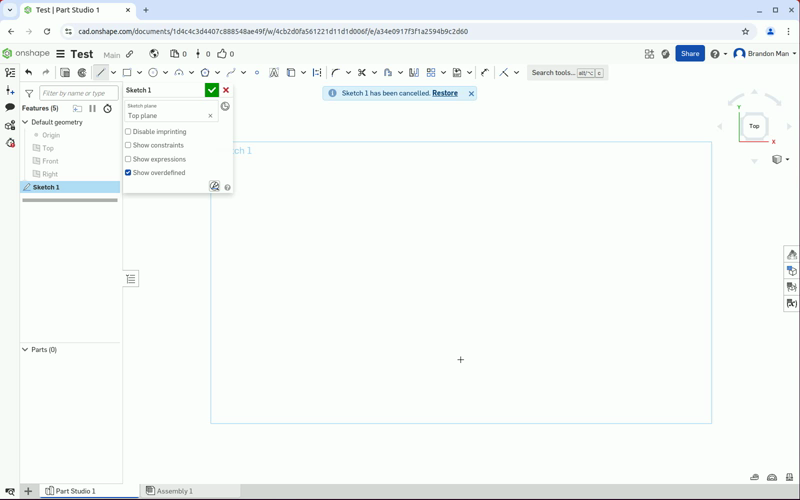
click(460, 359)
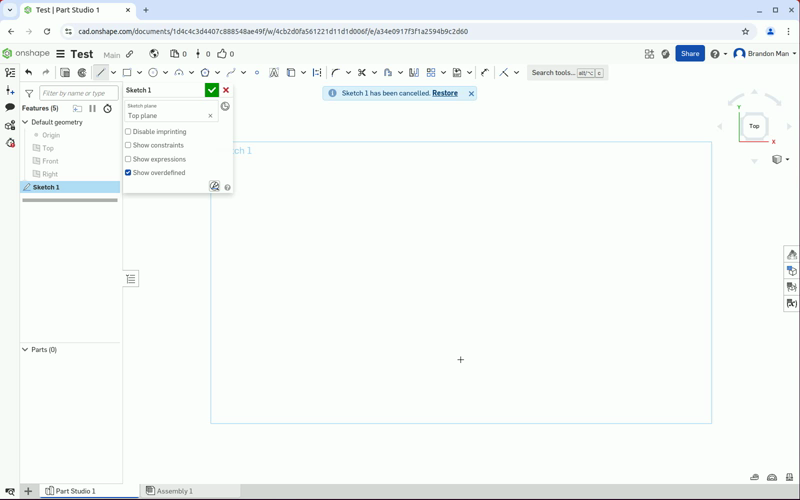
key_up(shift)
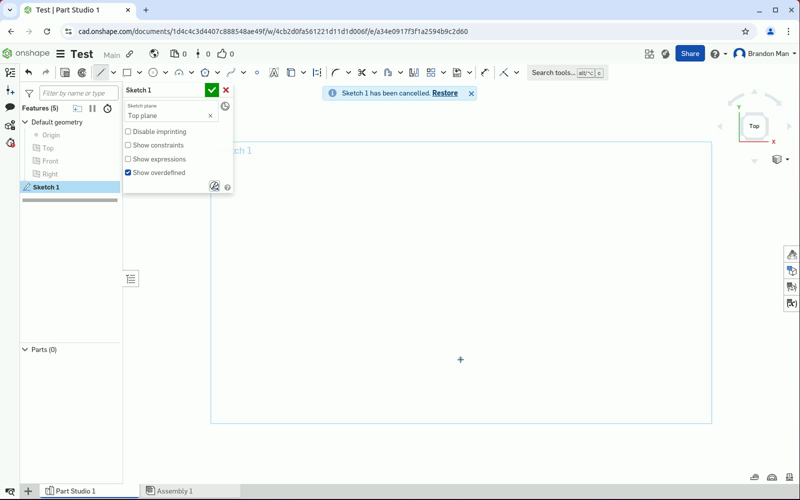
key_down(shift)
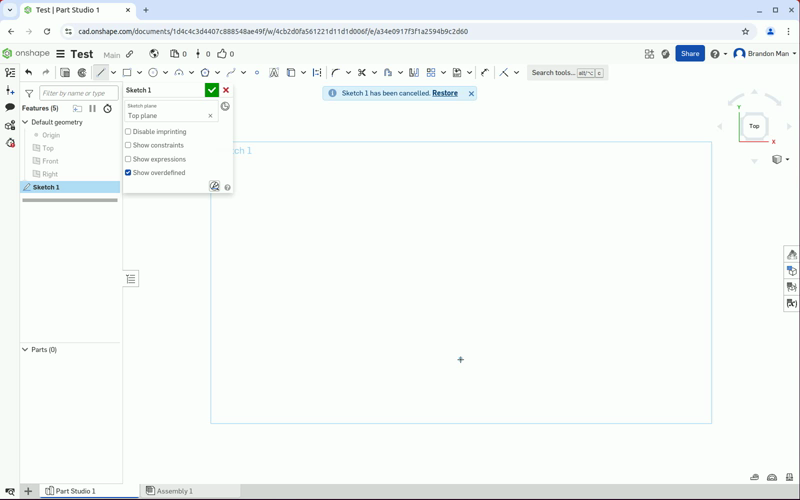
mouse_move(573, 359)
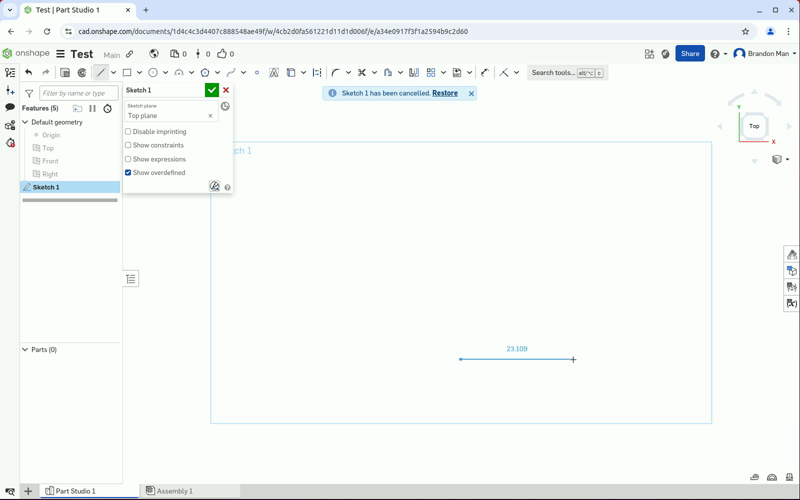
click(573, 359)
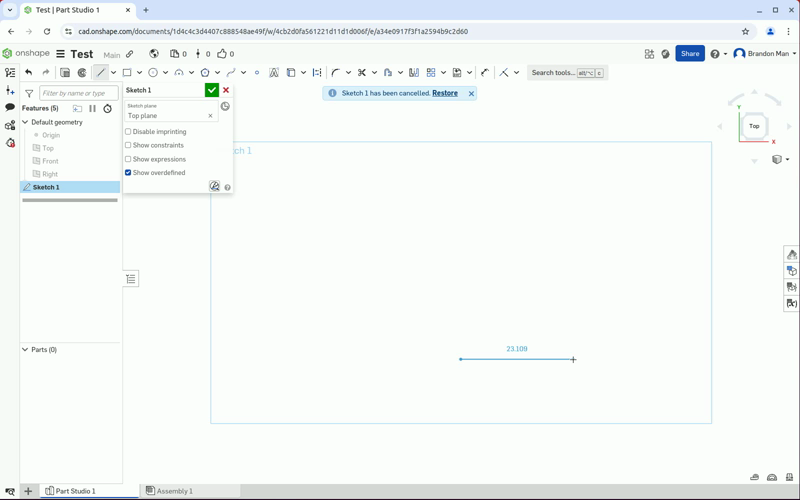
key_up(shift)
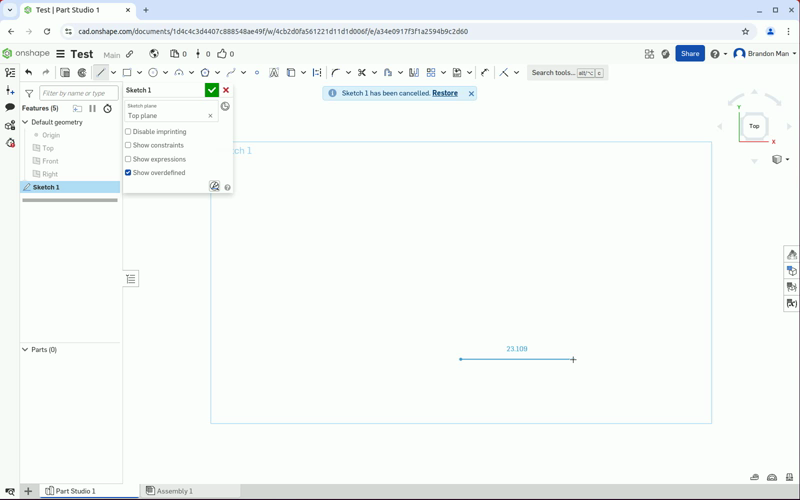
key_down(shift)
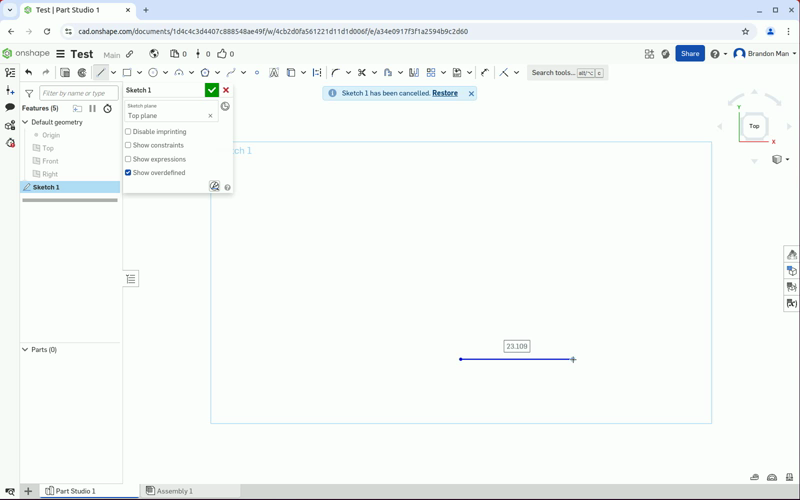
mouse_move(573, 283)
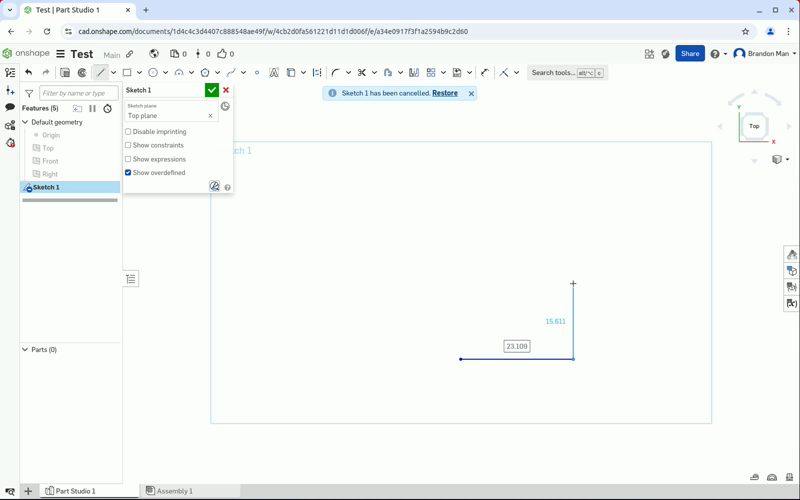
click(573, 283)
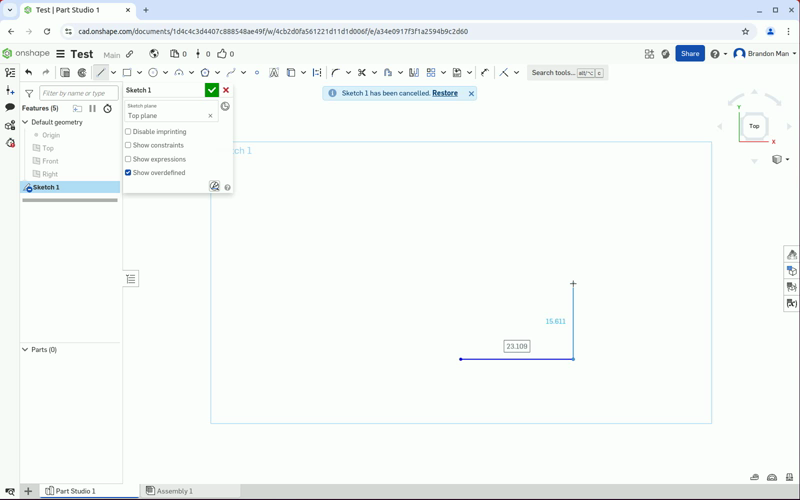
key_up(shift)
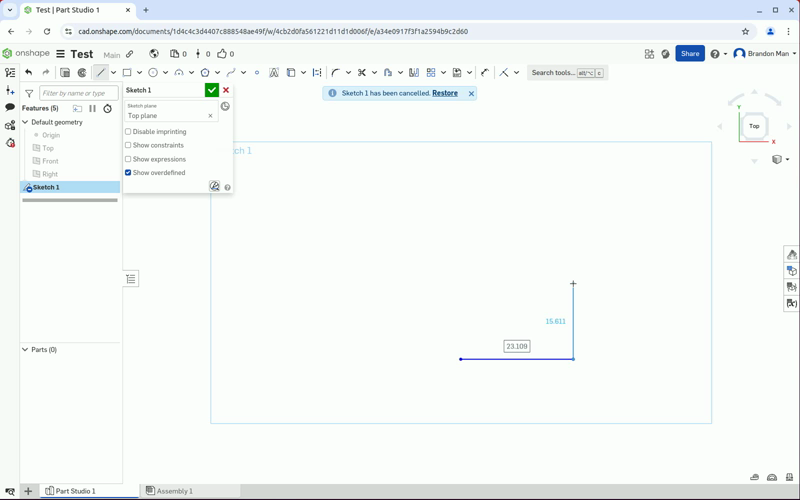
key_down(shift)
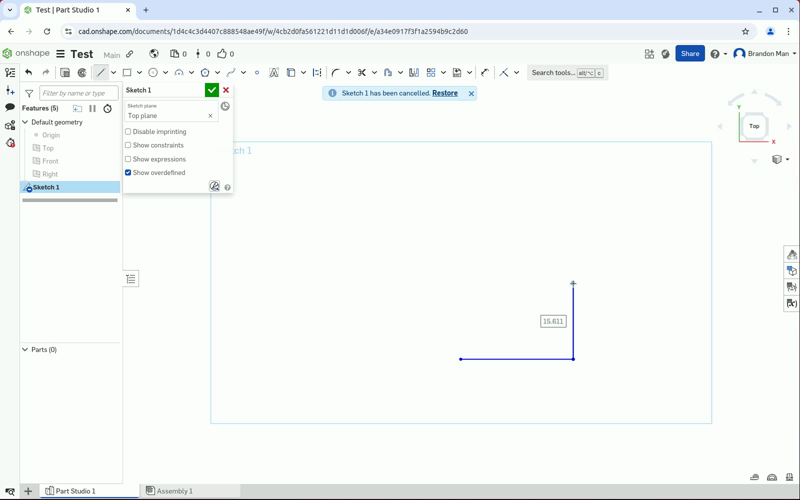
mouse_move(460, 283)
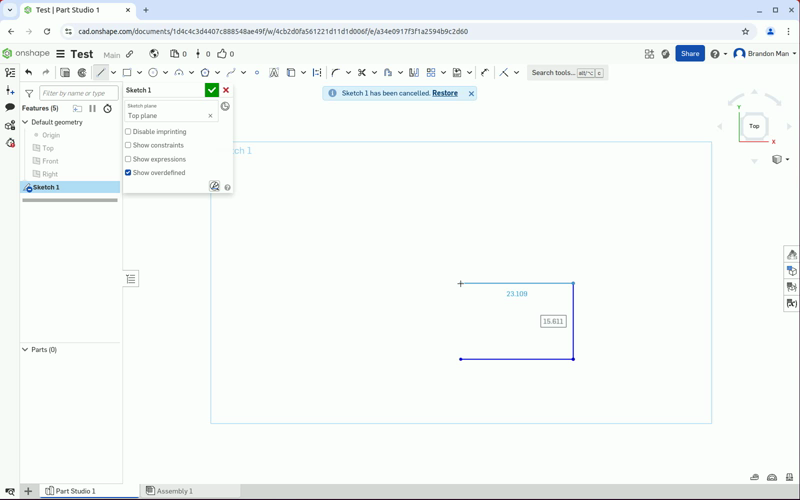
click(460, 283)
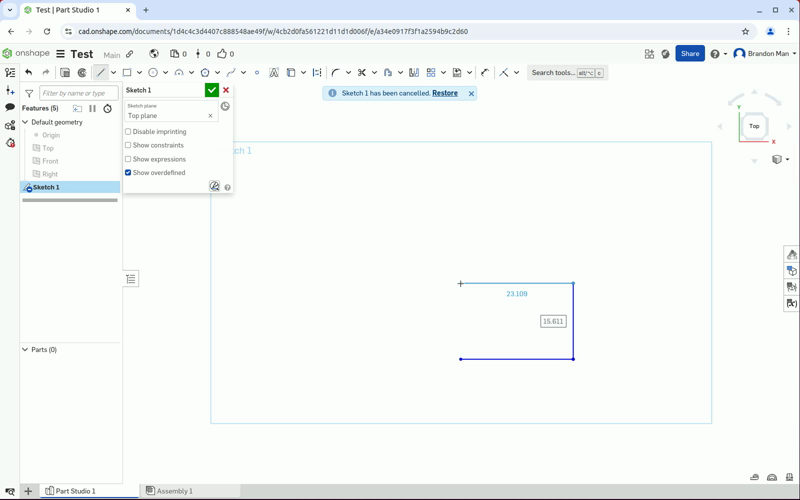
key_up(shift)
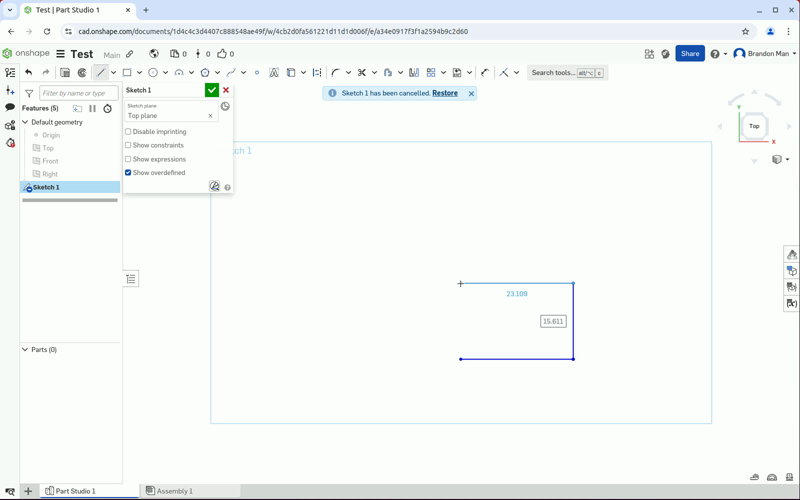
key_down(shift)
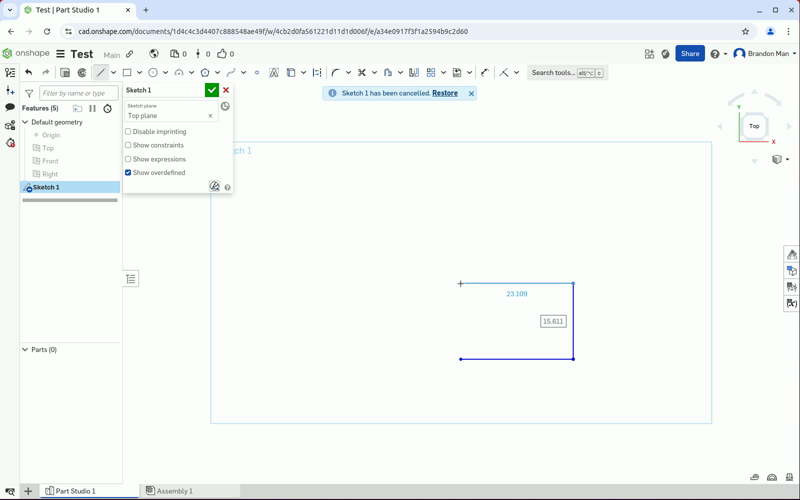
mouse_move(460, 359)
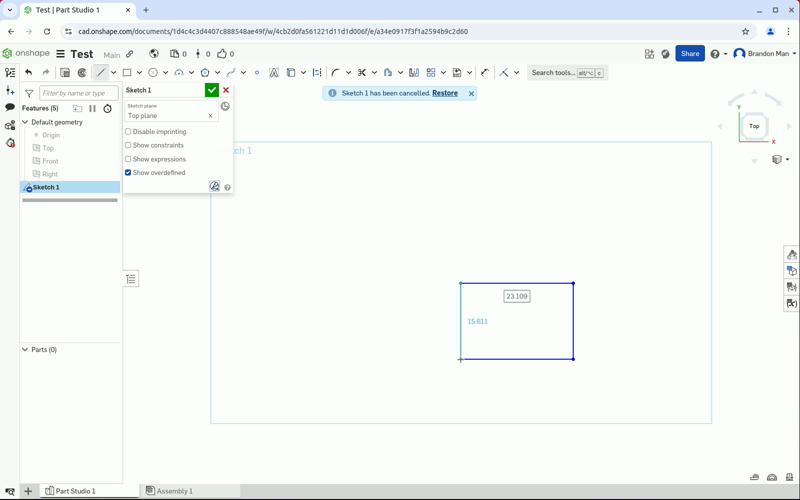
key_up(shift)
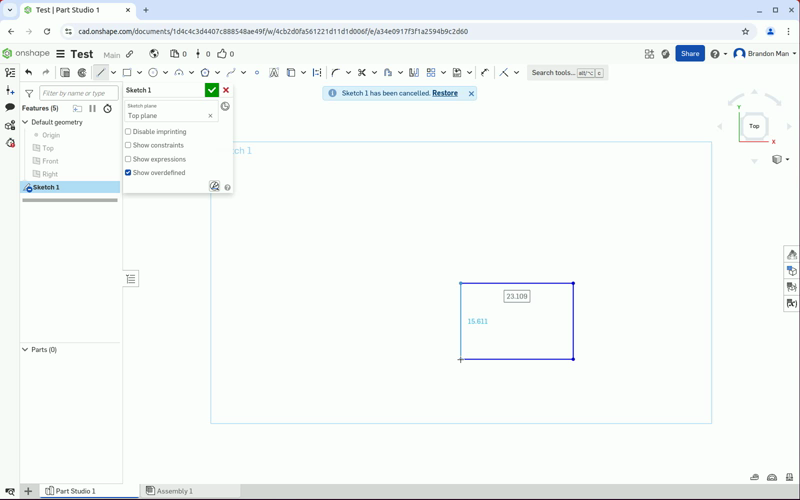
click(460, 359)
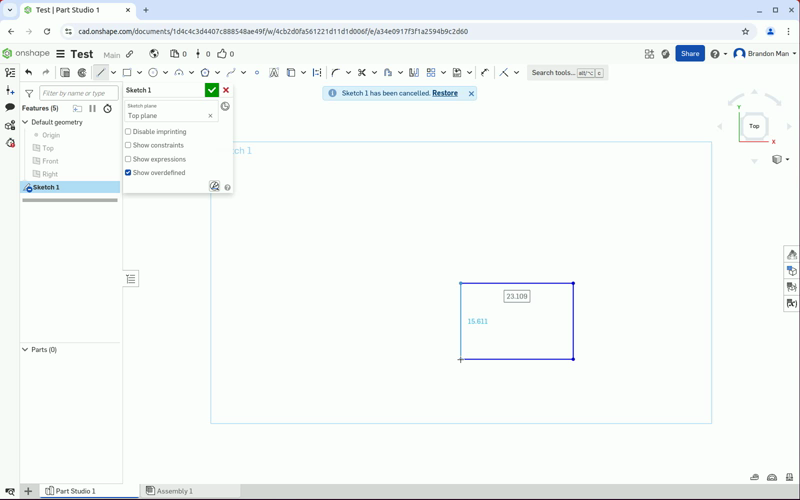
key(esc)
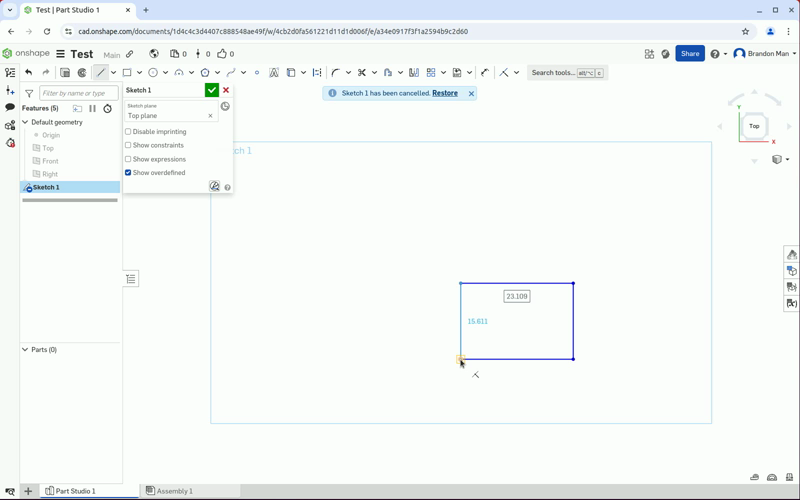
mouse_move(499, 341)
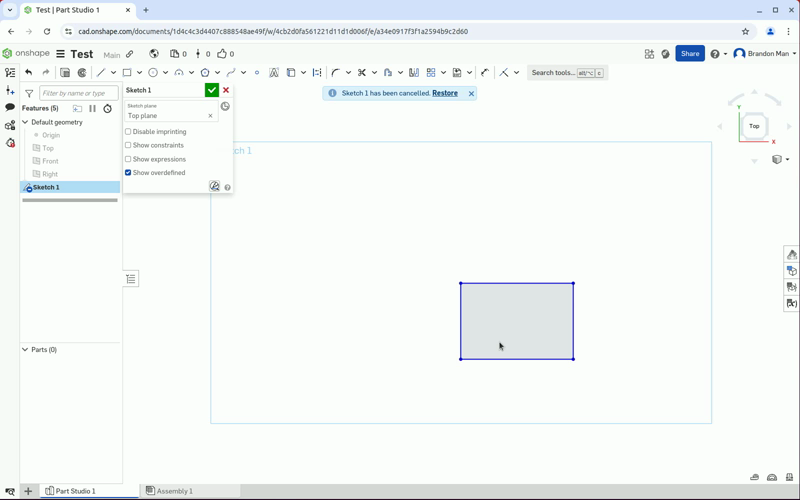
click(499, 341)
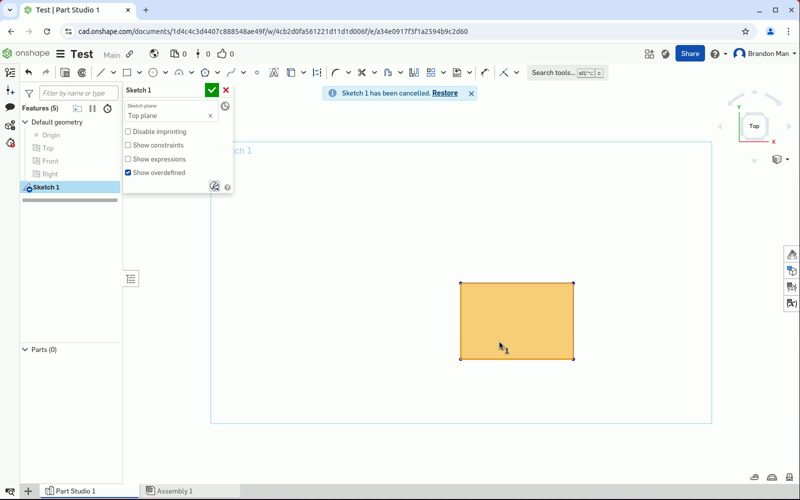
mouse_move(73, 352)
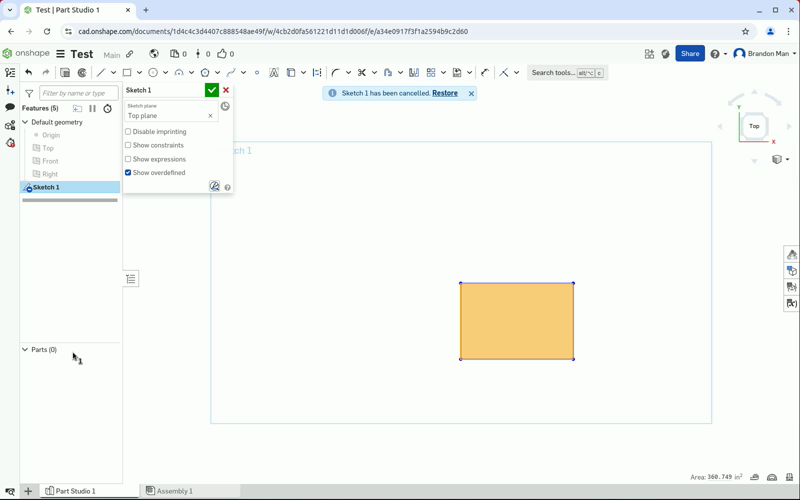
key(shift+y)
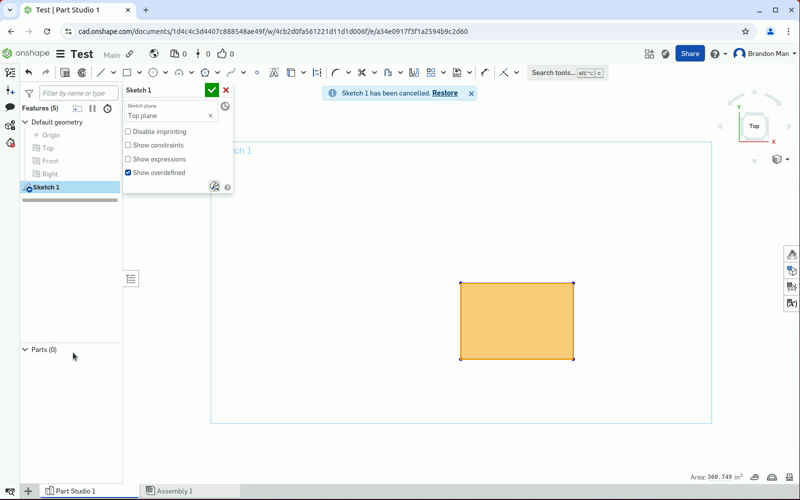
key(shift+e)
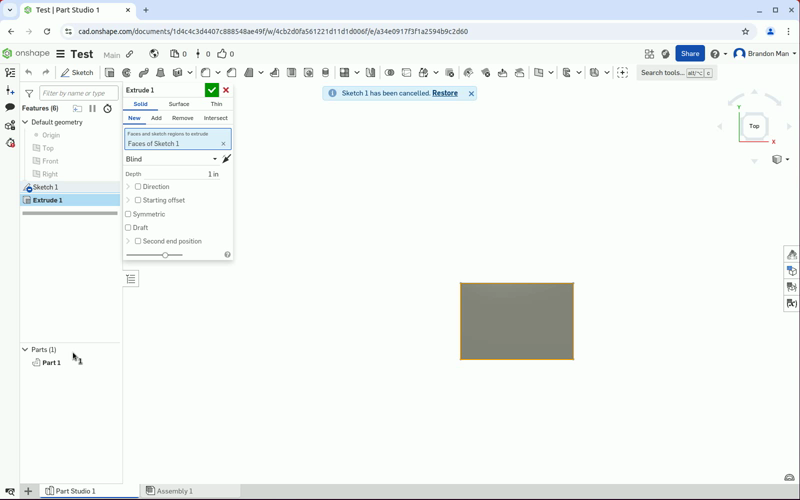
mouse_move(143, 106)
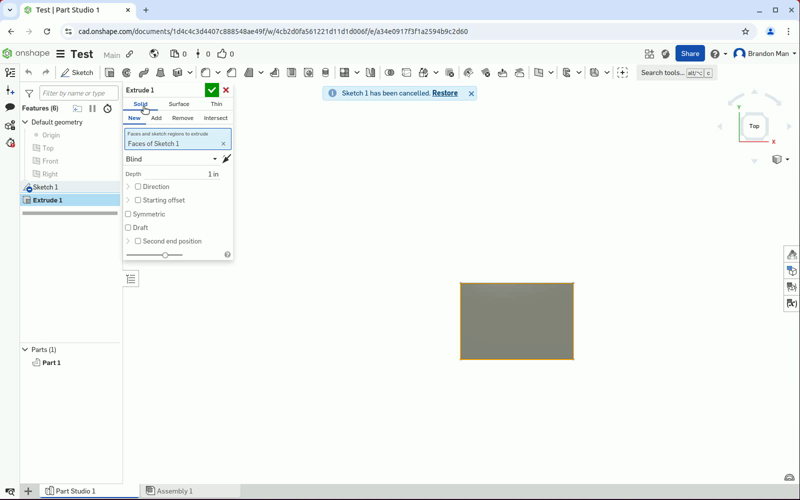
click(143, 106)
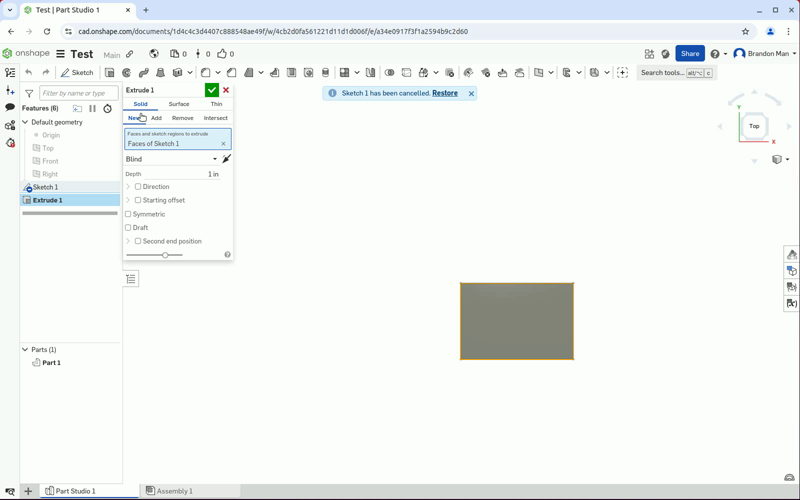
mouse_move(137, 120)
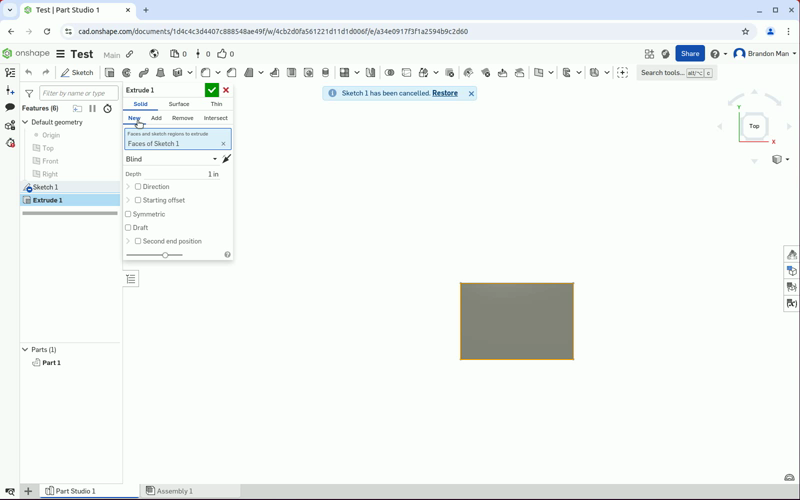
click(137, 120)
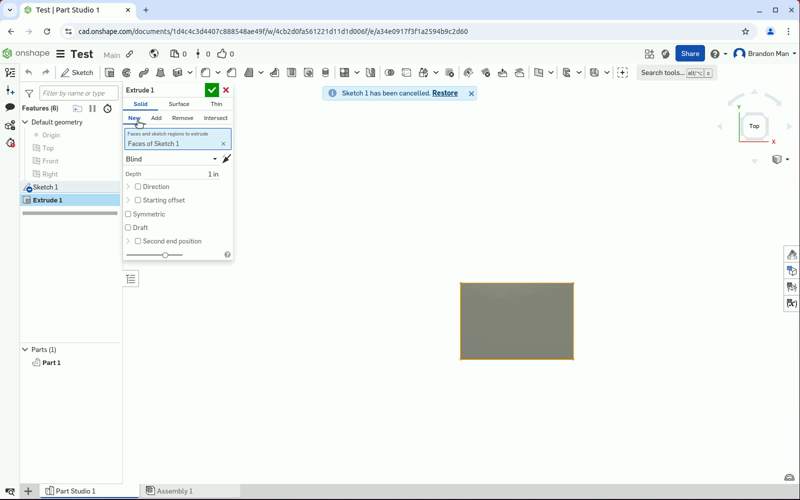
key(tab, 4)
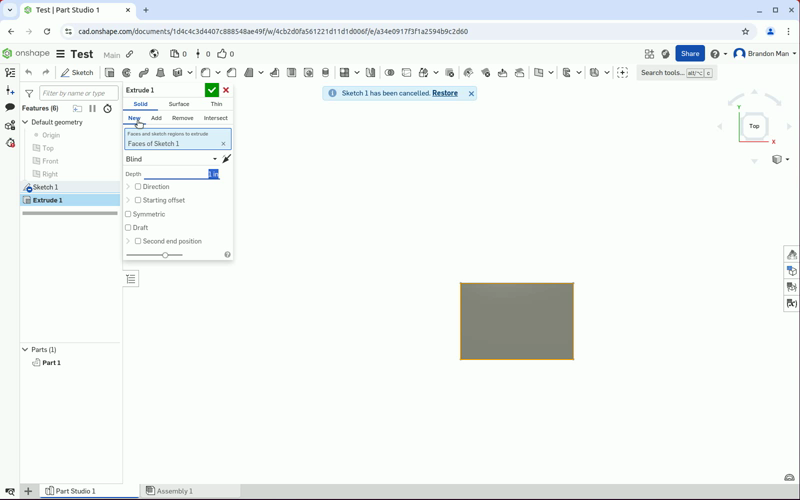
text(0.481)
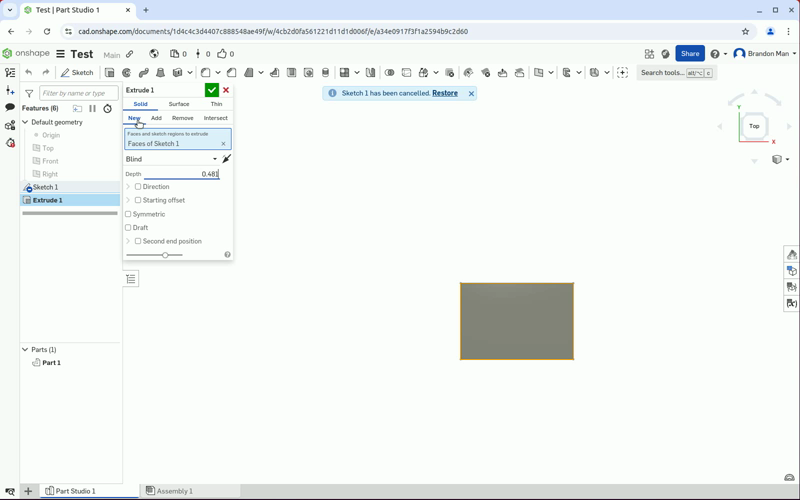
key(enter)
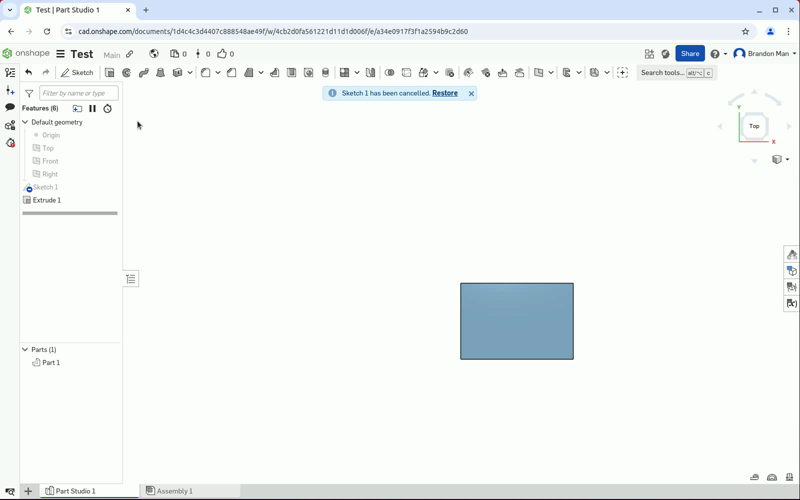
key(shift+h)
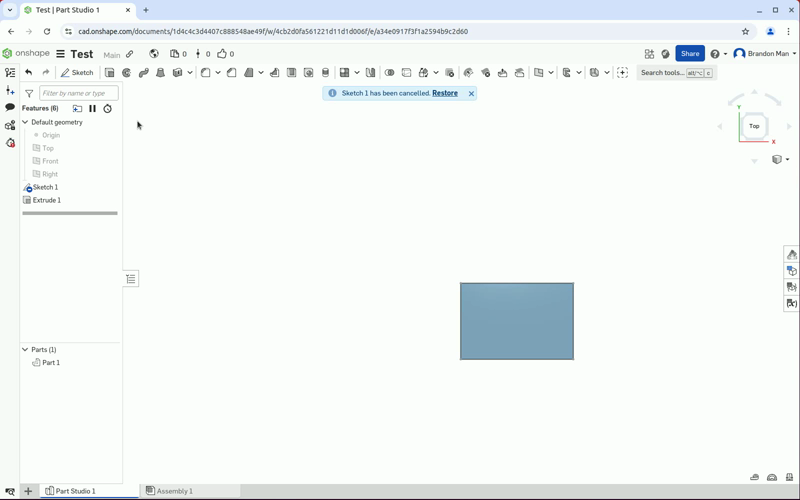
key(shift+h)
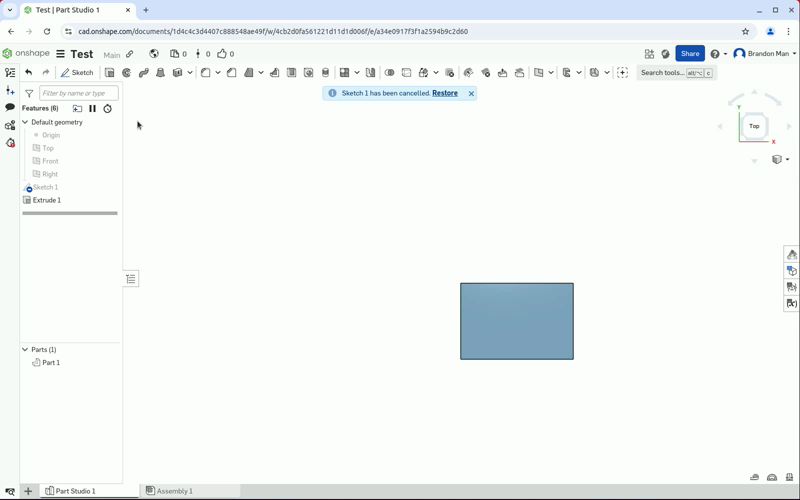
mouse_move(73, 189)
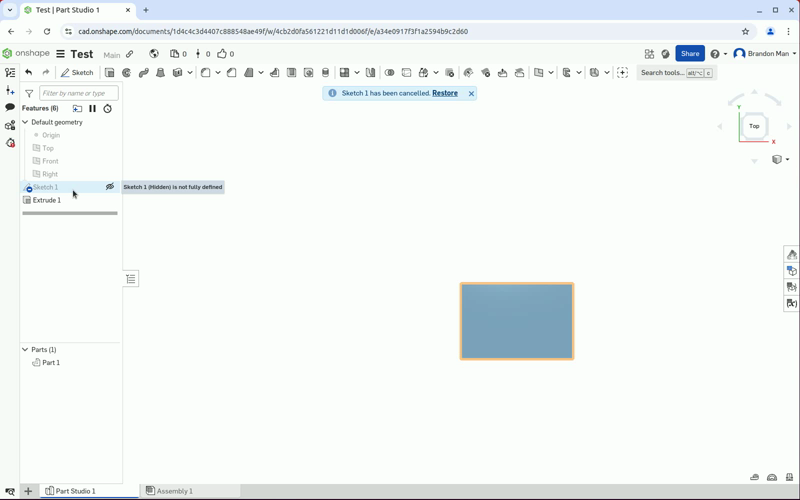
click(73, 189)
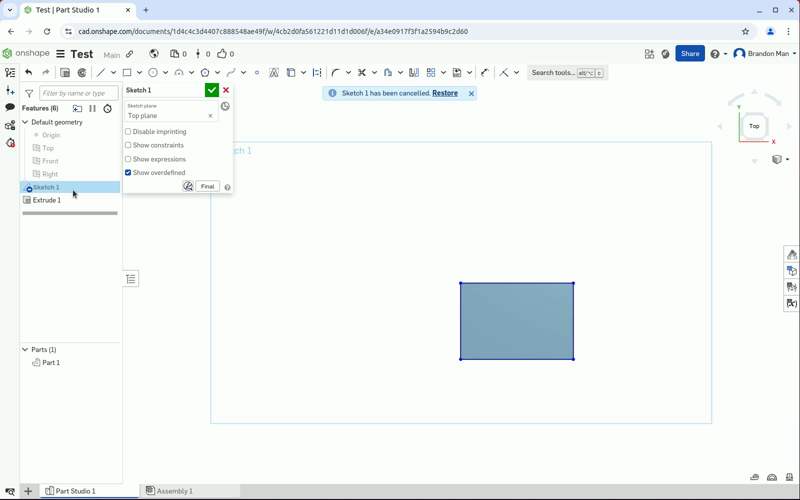
mouse_move(229, 92)
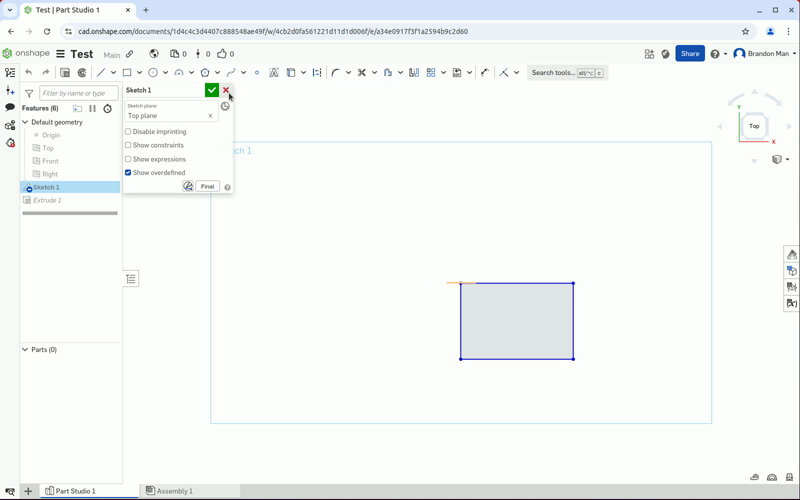
click(229, 92)
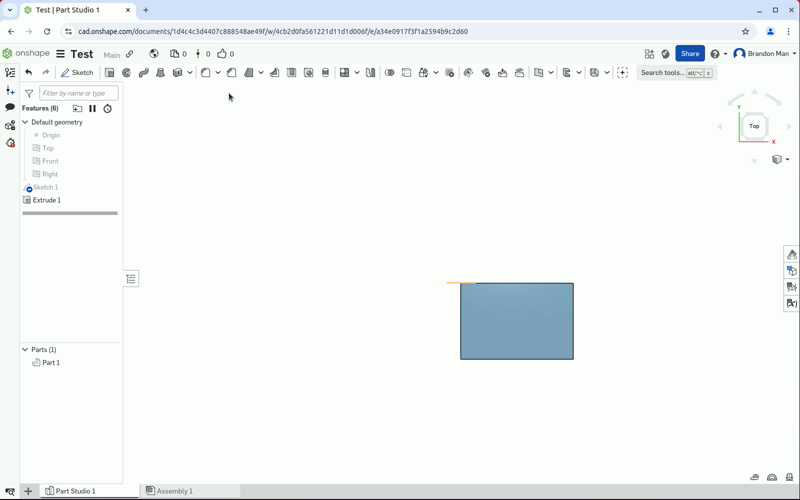
mouse_move(541, 75)
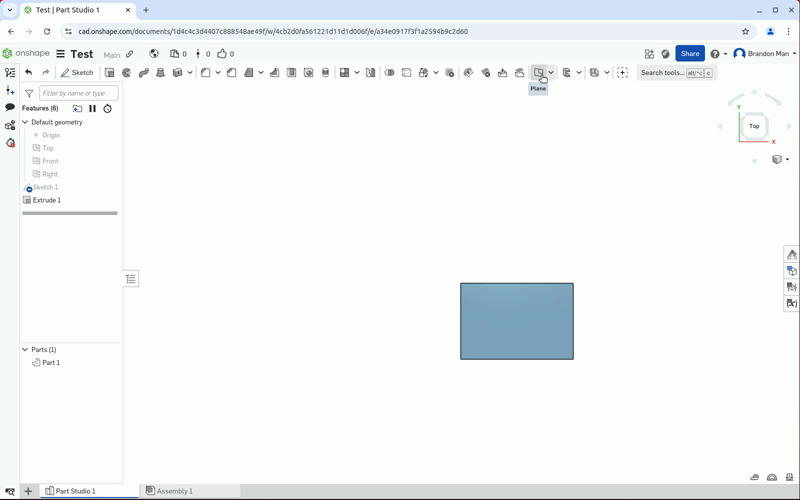
click(541, 75)
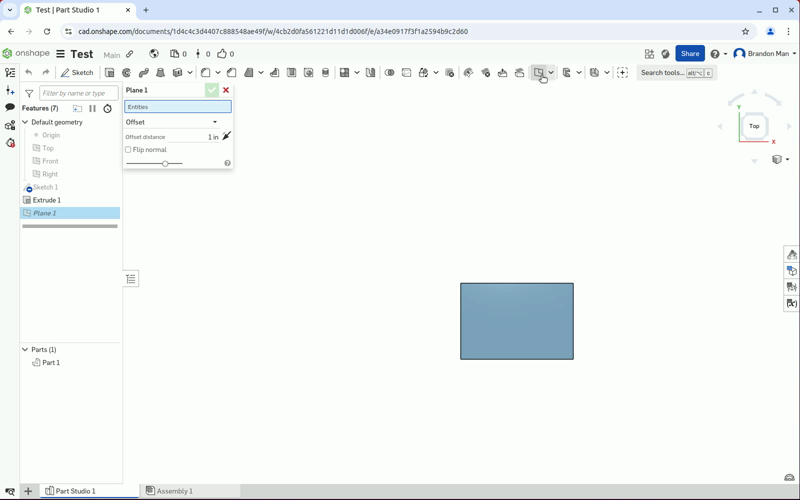
mouse_move(73, 150)
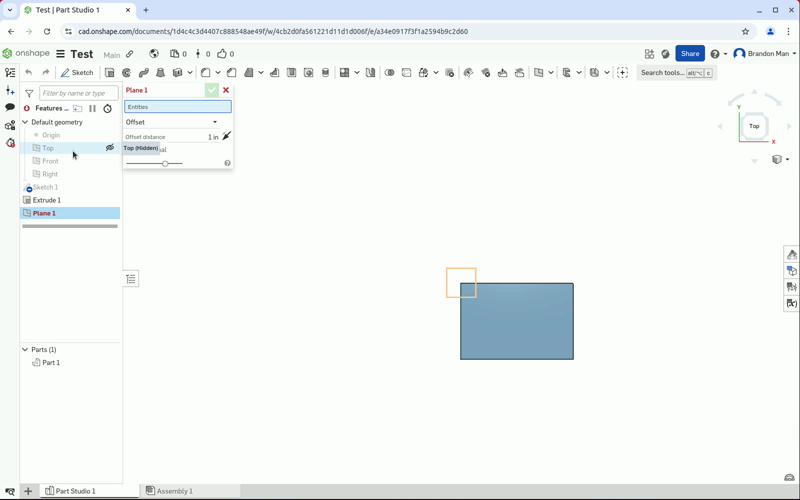
click(73, 150)
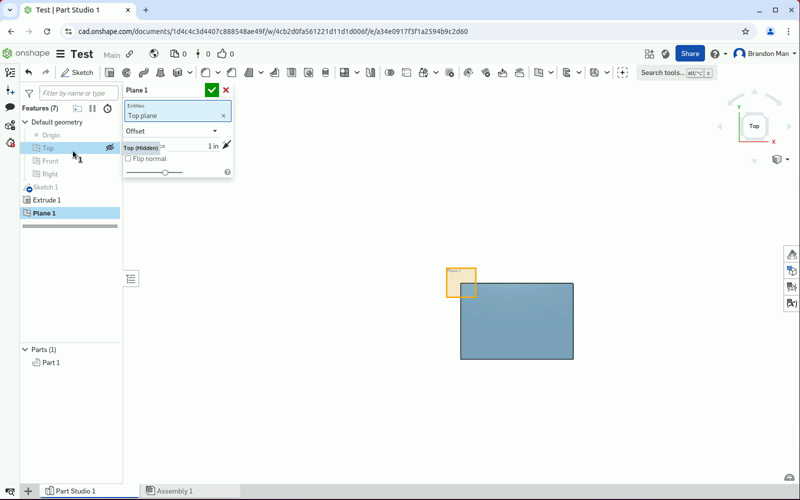
key(tab, 2)
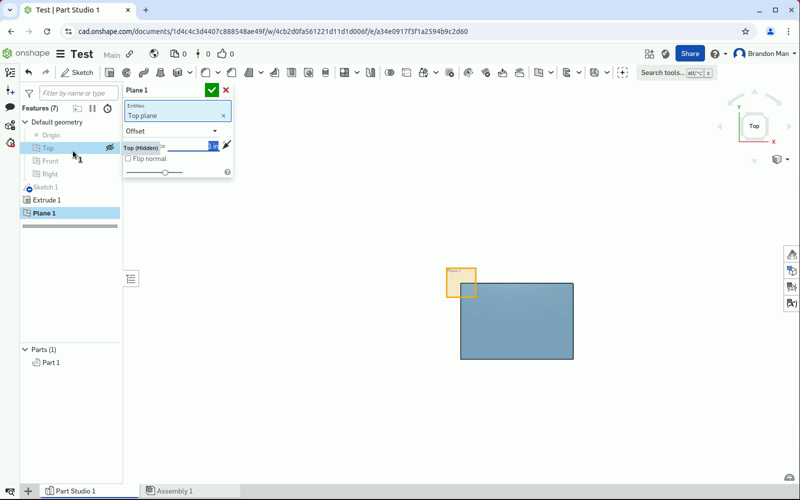
text(0.493)
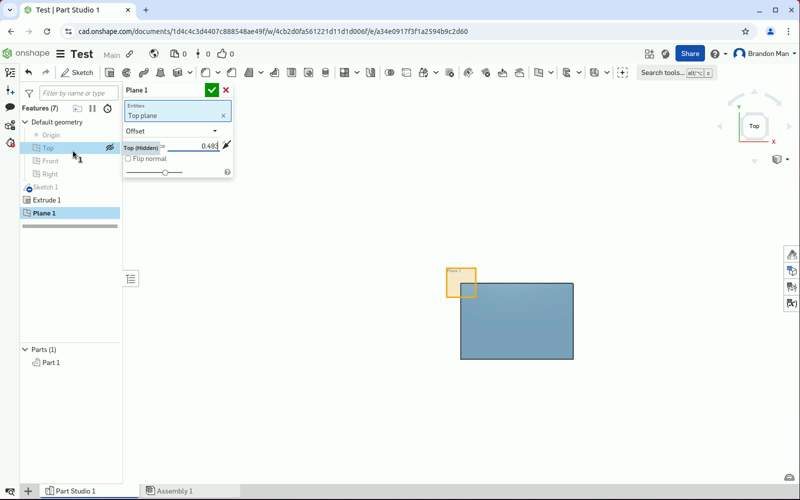
key(enter, 2)
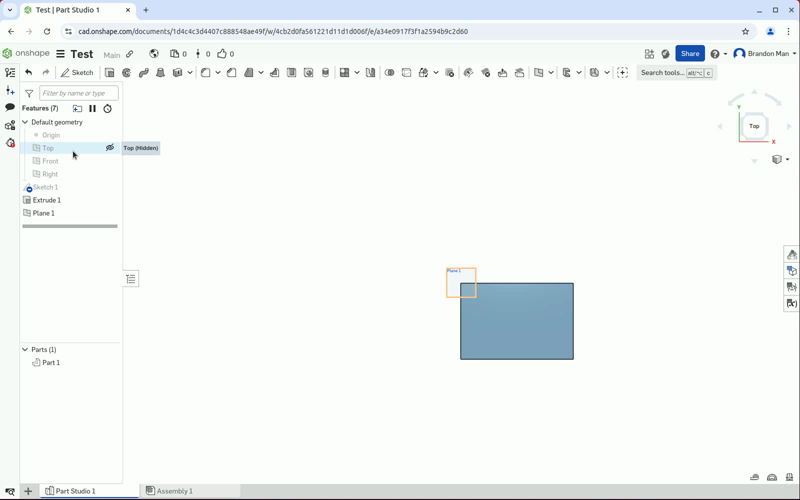
key(shift+s)
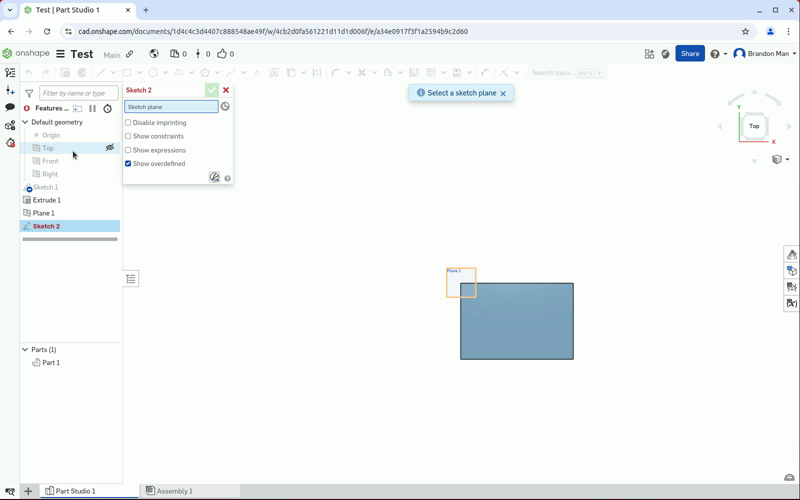
mouse_move(73, 215)
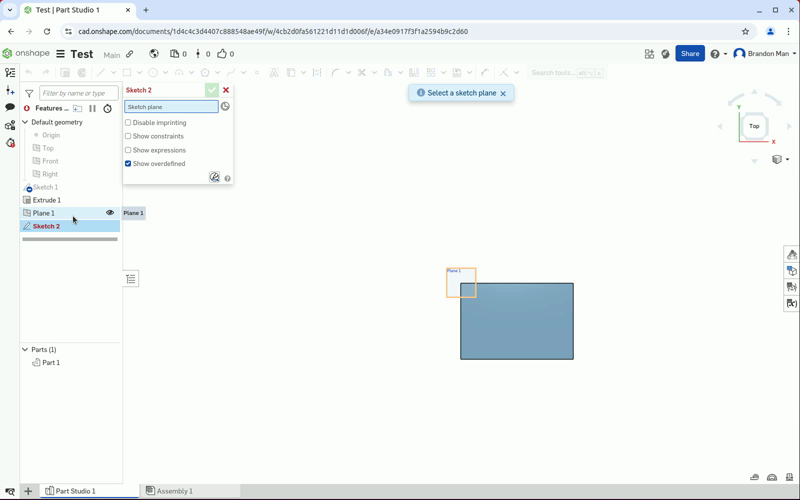
click(73, 215)
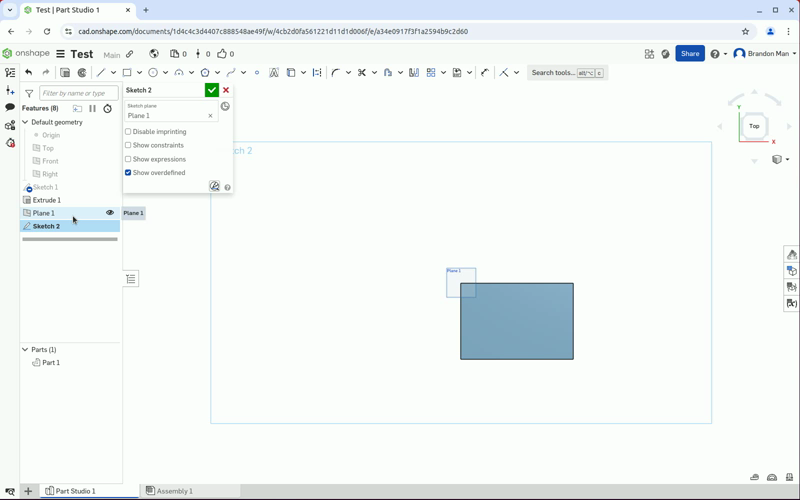
mouse_move(73, 352)
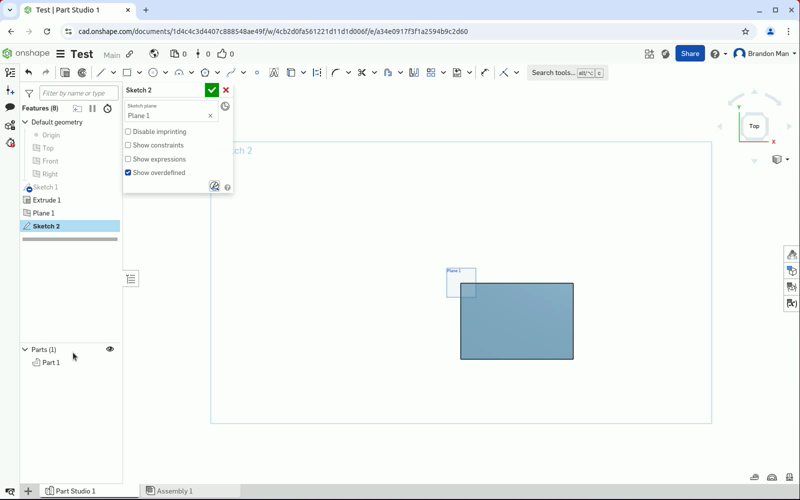
key(y)
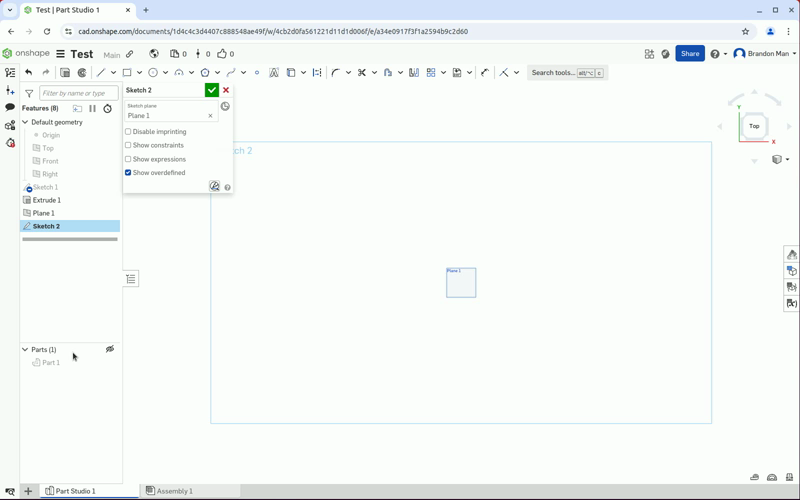
key(l)
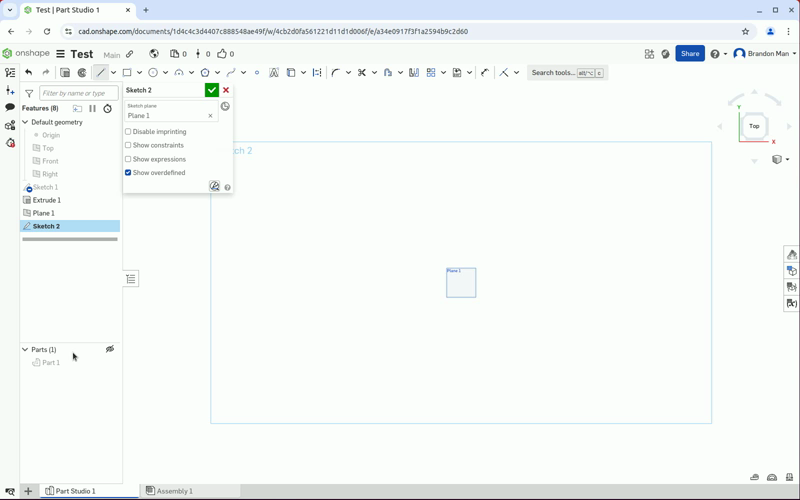
key_down(shift)
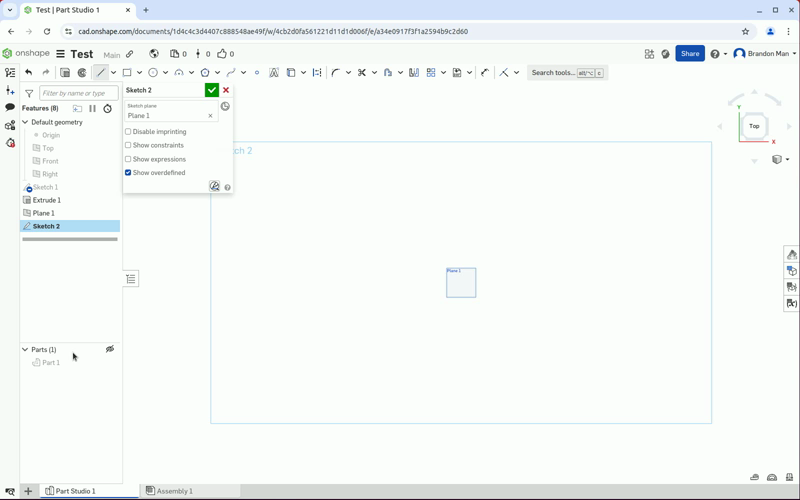
mouse_move(460, 356)
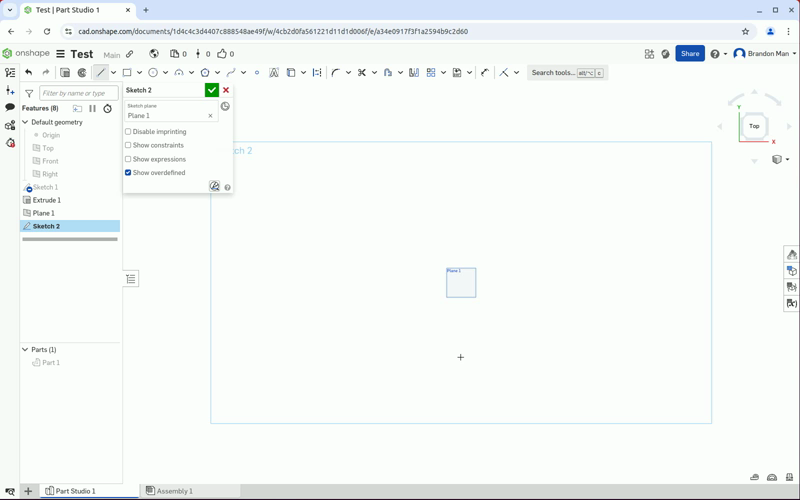
click(460, 356)
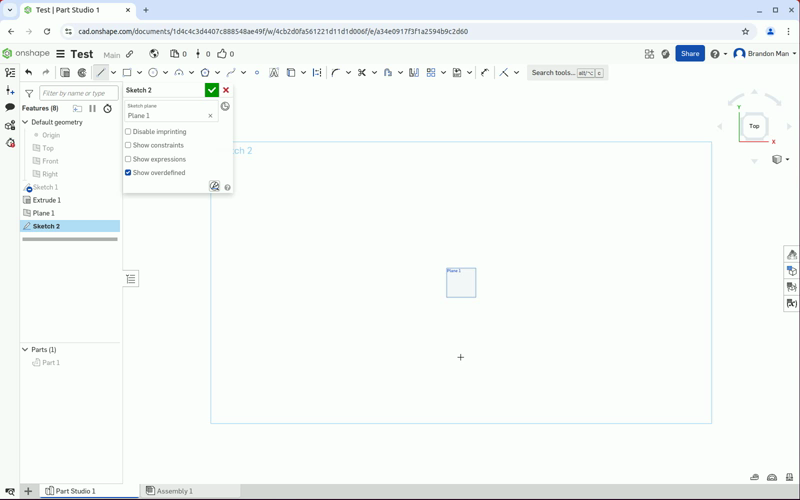
key_up(shift)
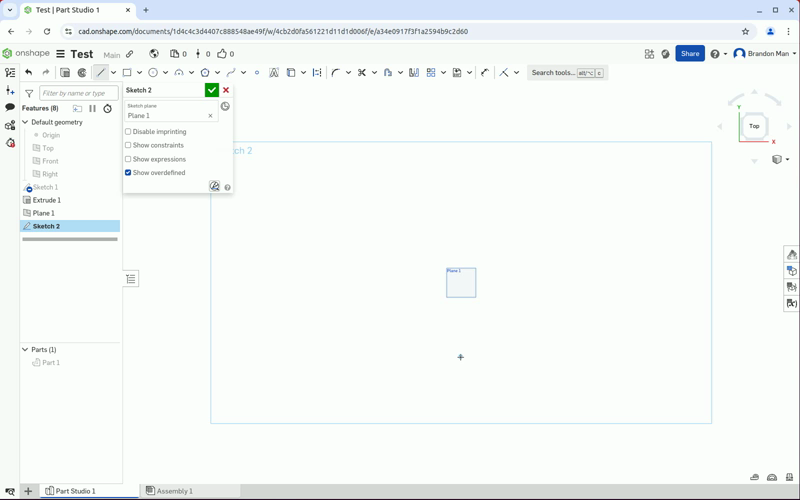
key_down(shift)
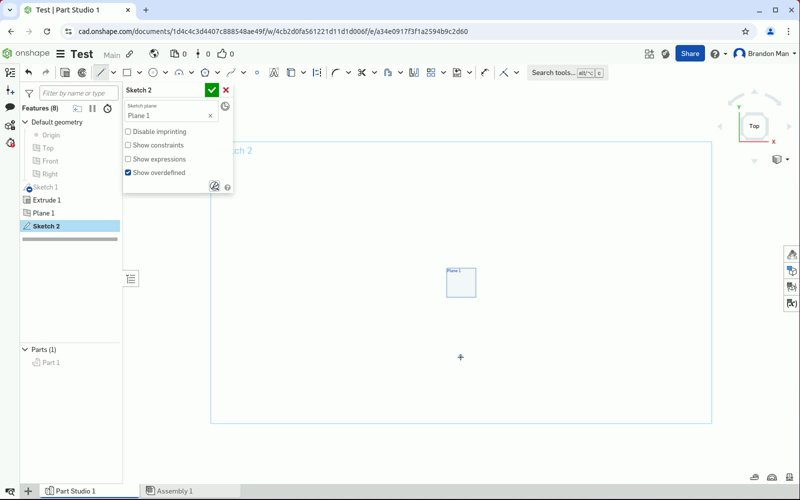
mouse_move(490, 356)
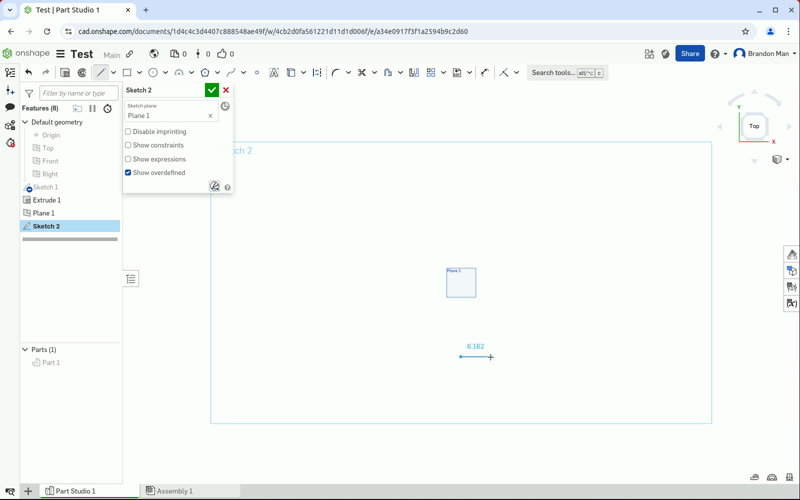
mouse_move(463, 356)
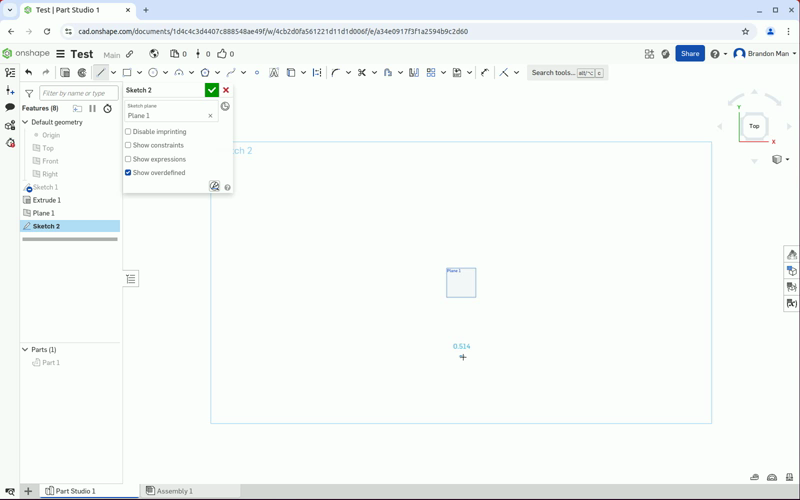
scroll(6)
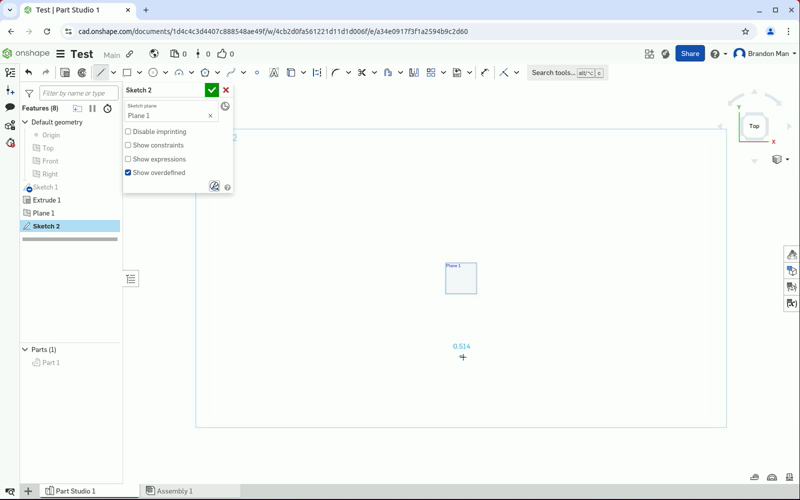
scroll(6)
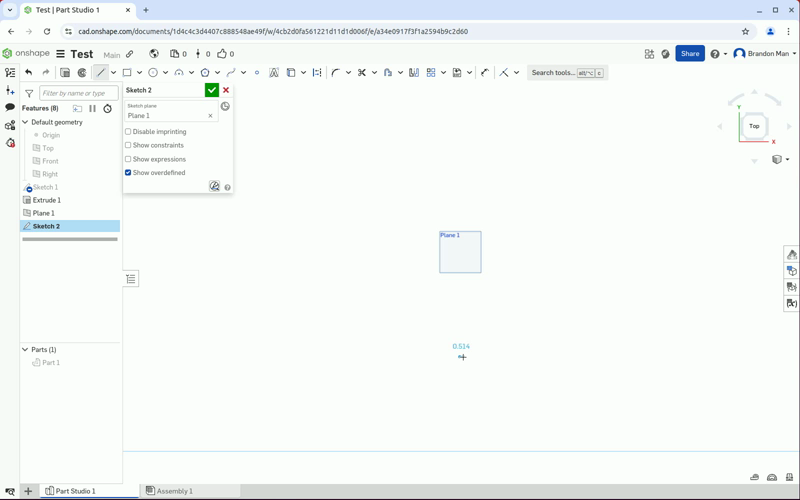
scroll(6)
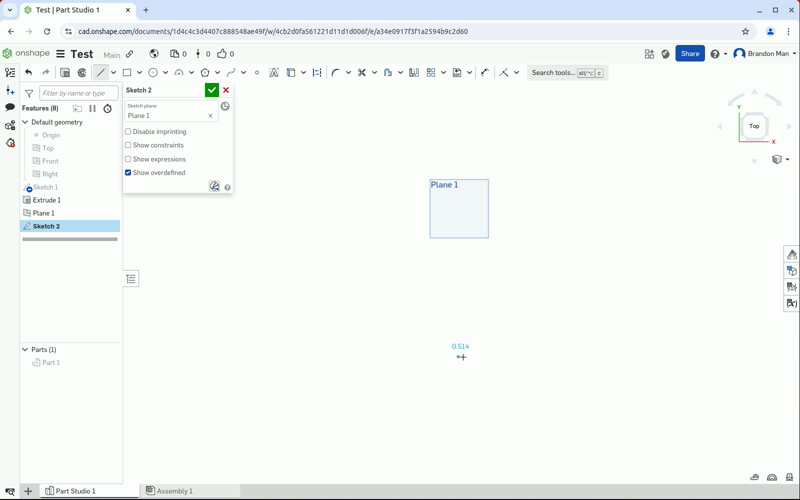
scroll(6)
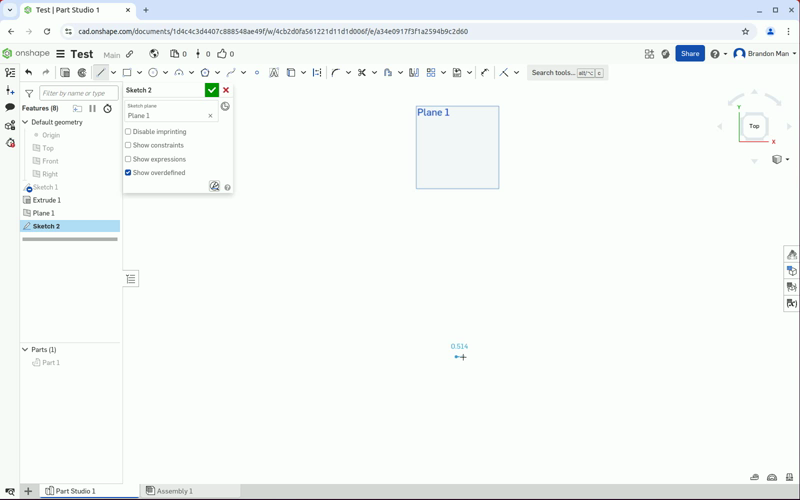
scroll(6)
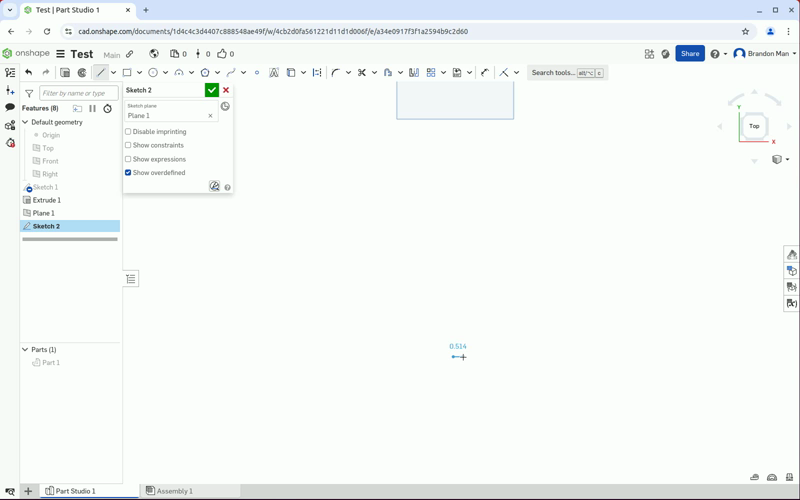
scroll(6)
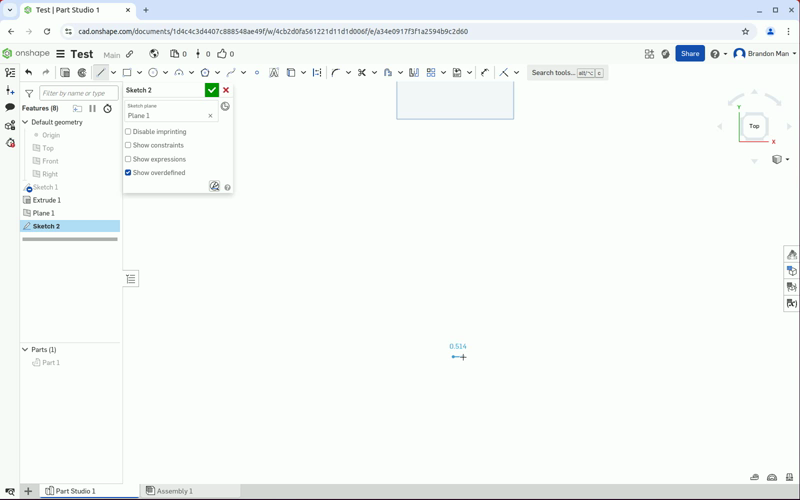
scroll(6)
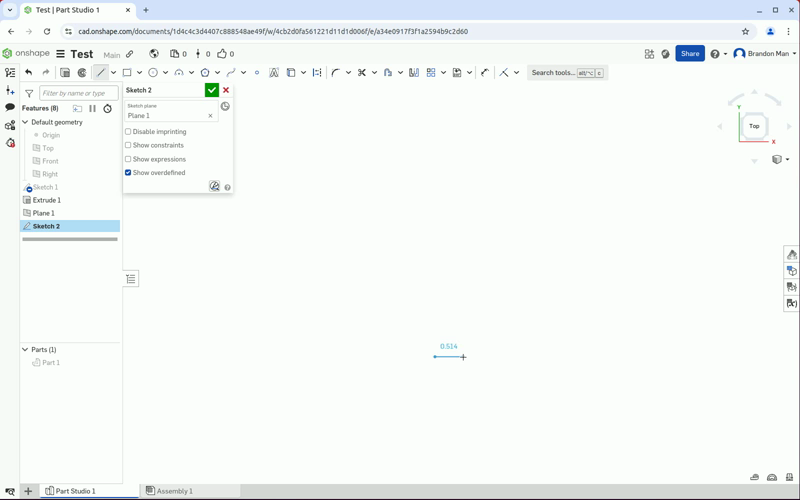
click(463, 356)
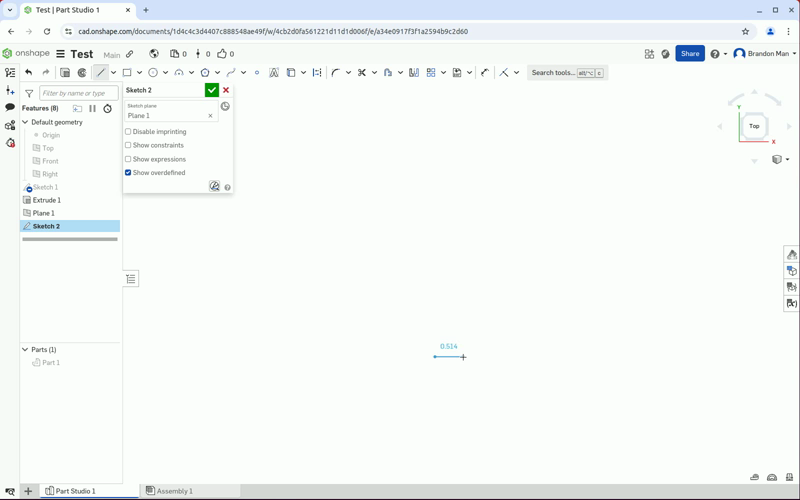
scroll(-6)
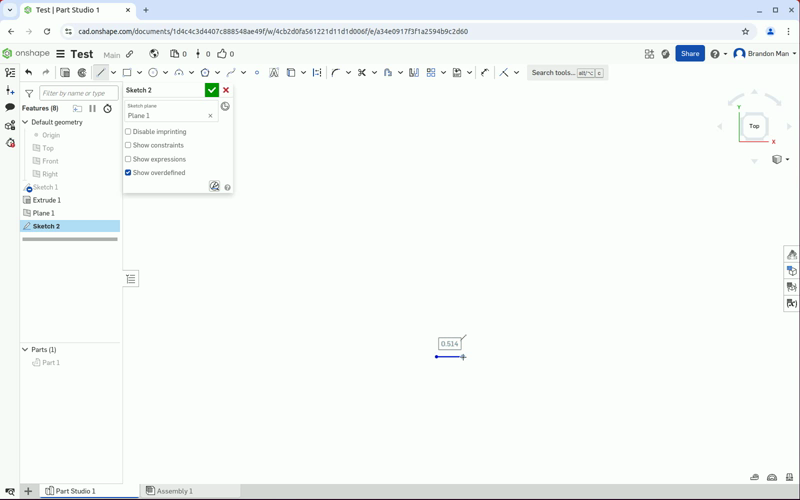
scroll(-6)
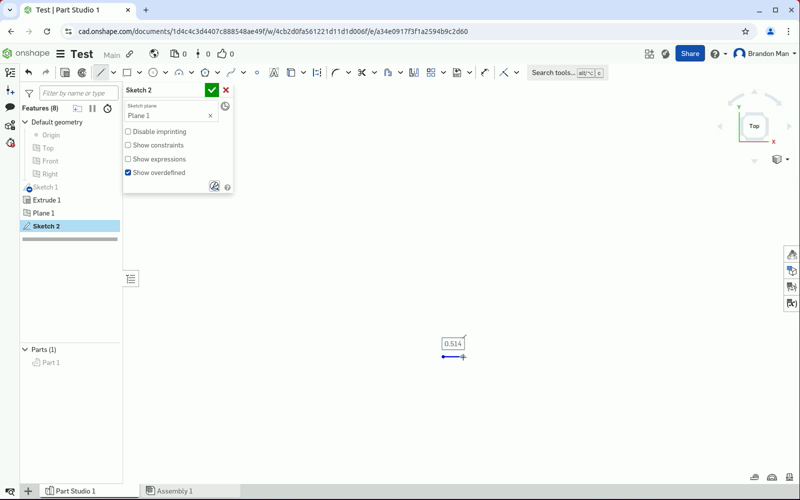
scroll(-6)
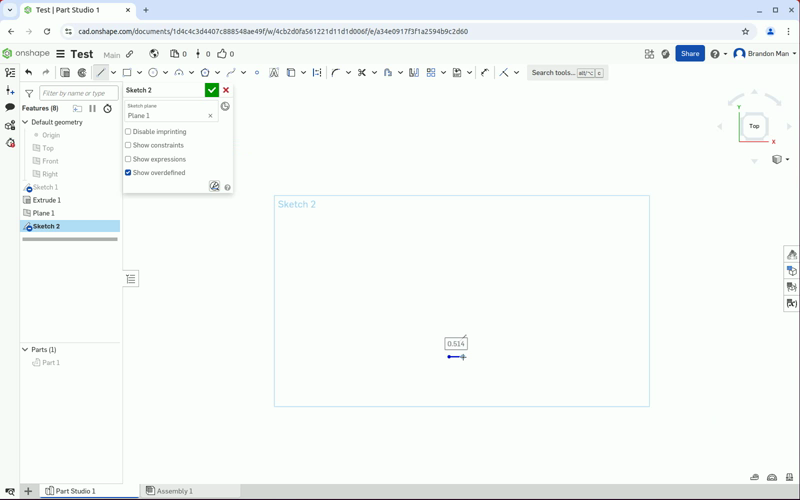
scroll(-6)
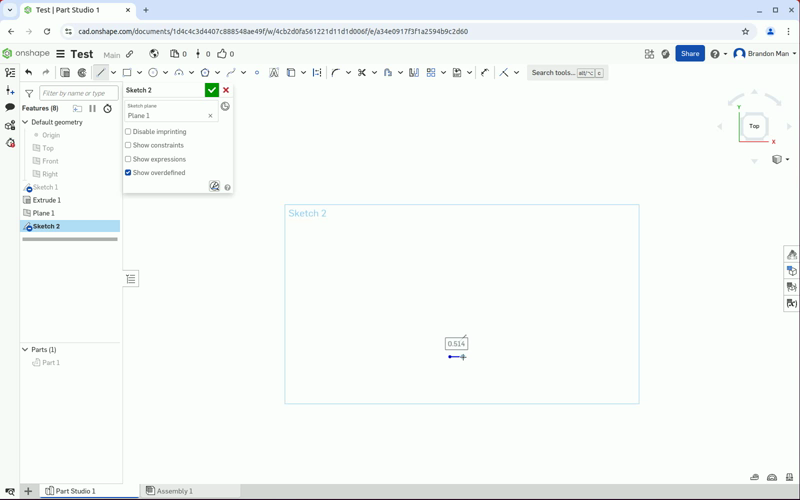
scroll(-6)
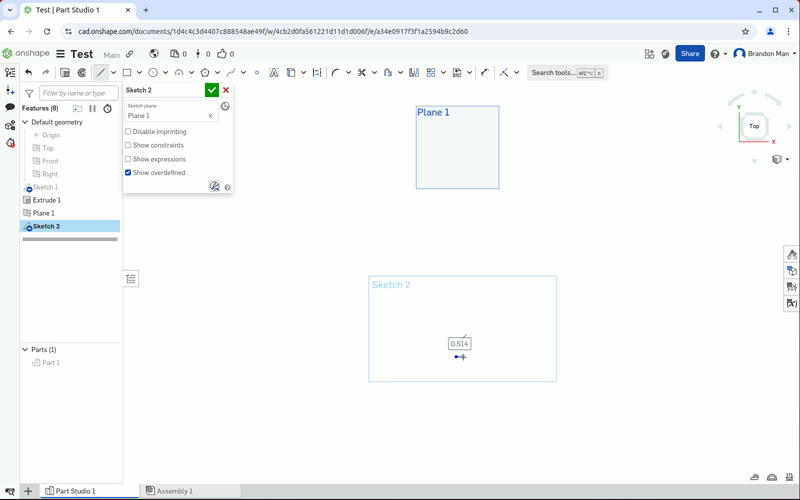
scroll(-6)
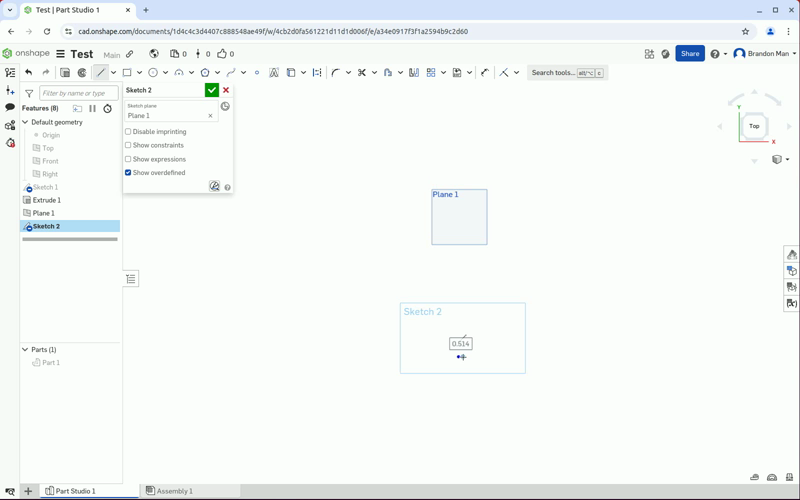
scroll(-6)
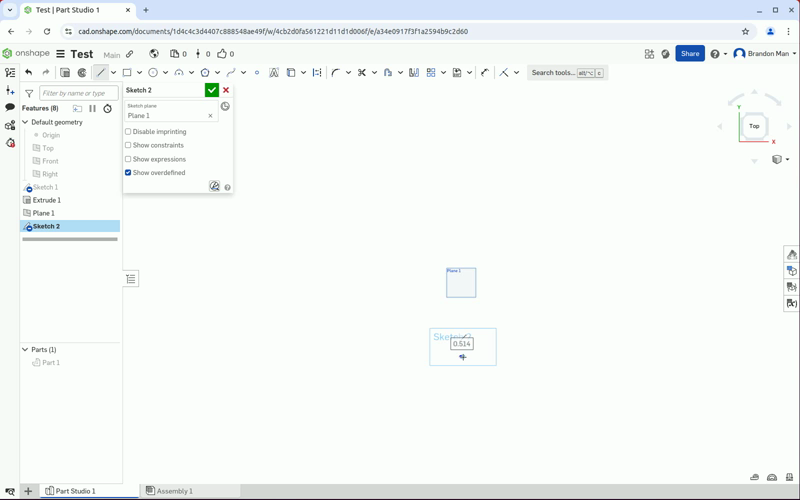
key_up(shift)
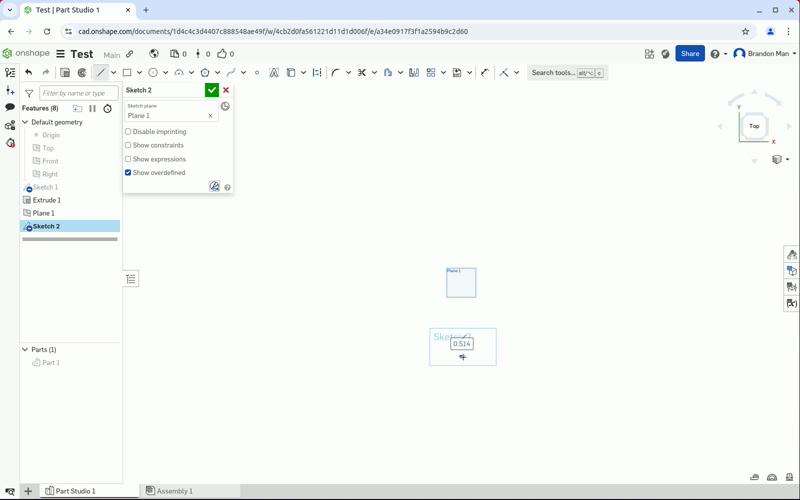
key_down(shift)
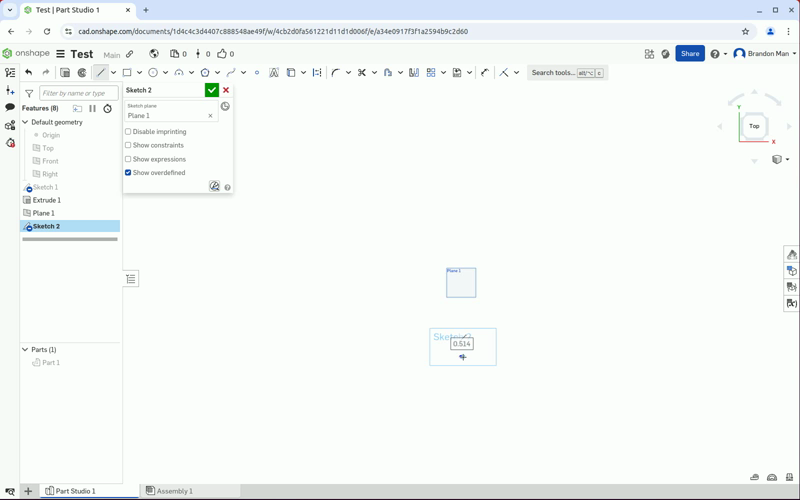
mouse_move(463, 282)
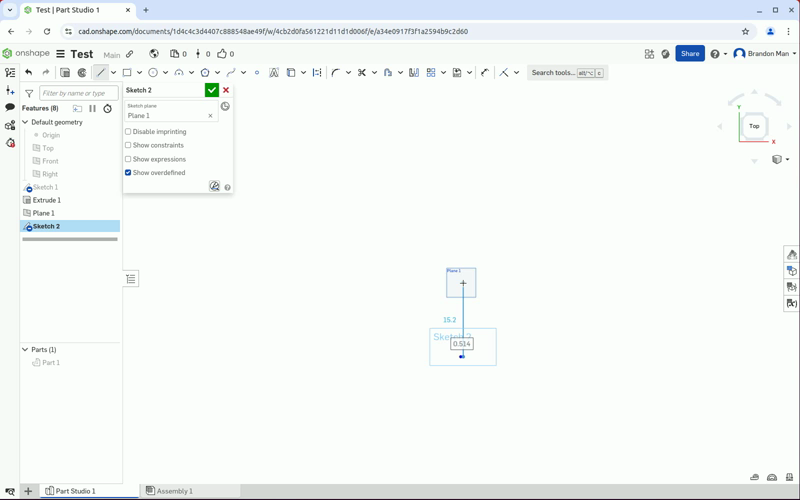
click(463, 282)
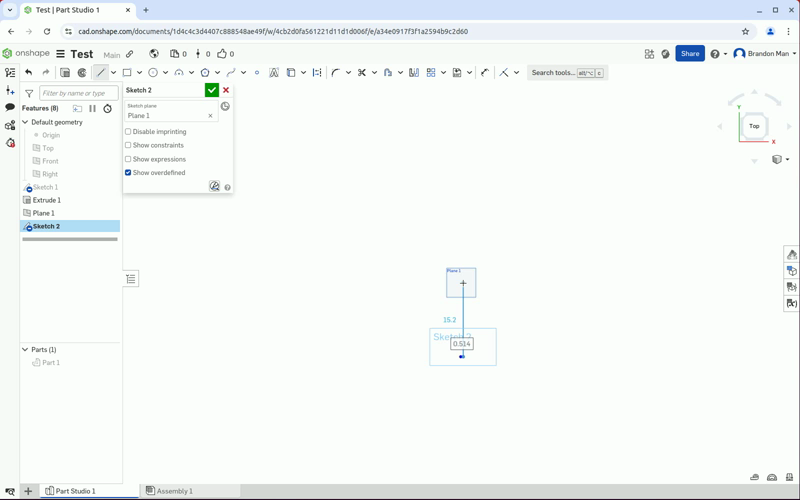
key_up(shift)
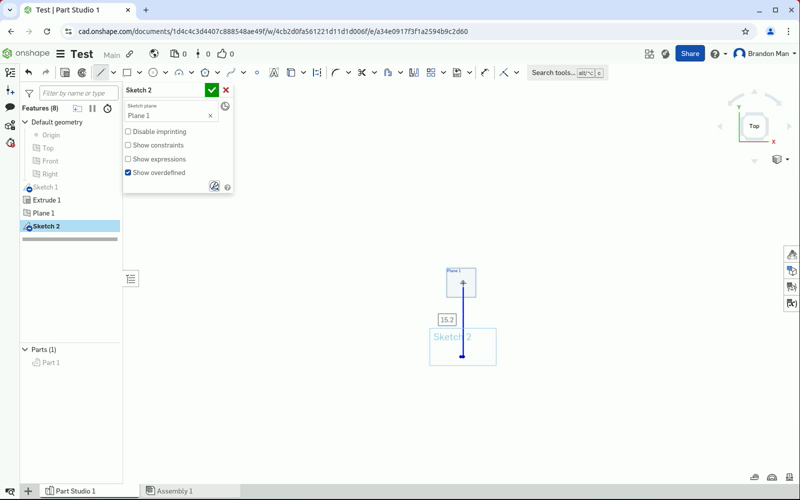
key_down(shift)
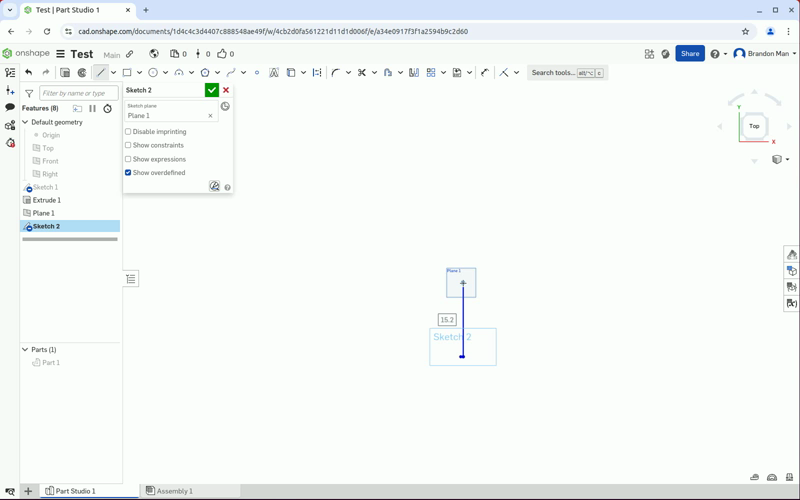
mouse_move(493, 282)
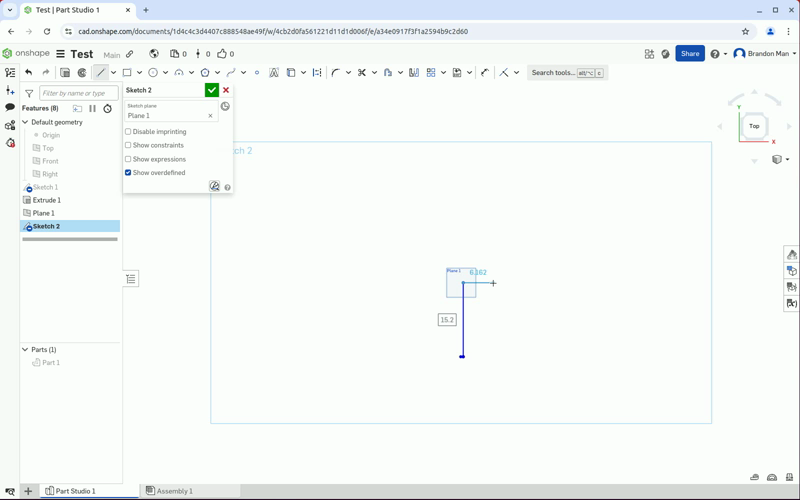
mouse_move(460, 282)
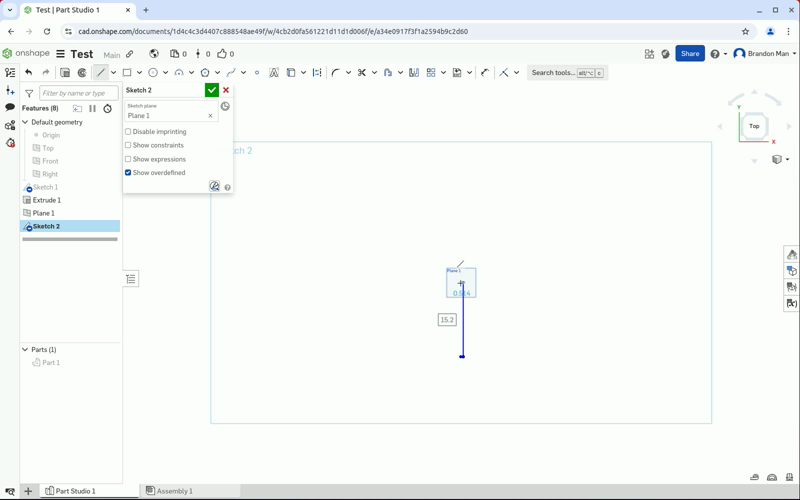
scroll(6)
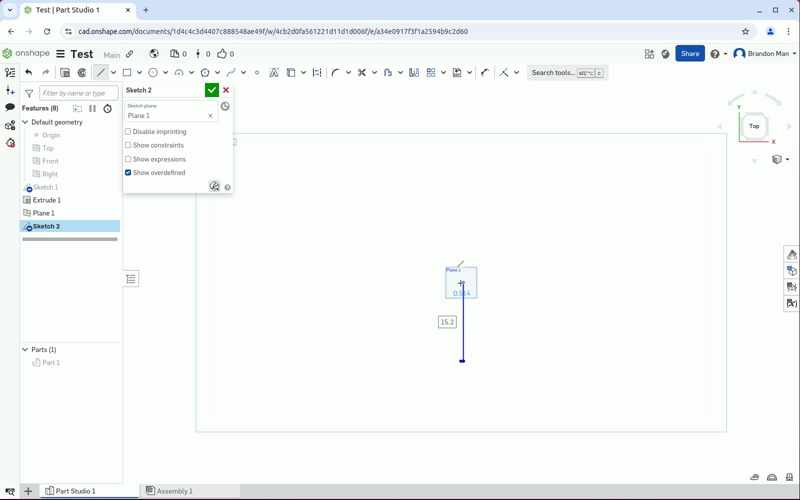
scroll(6)
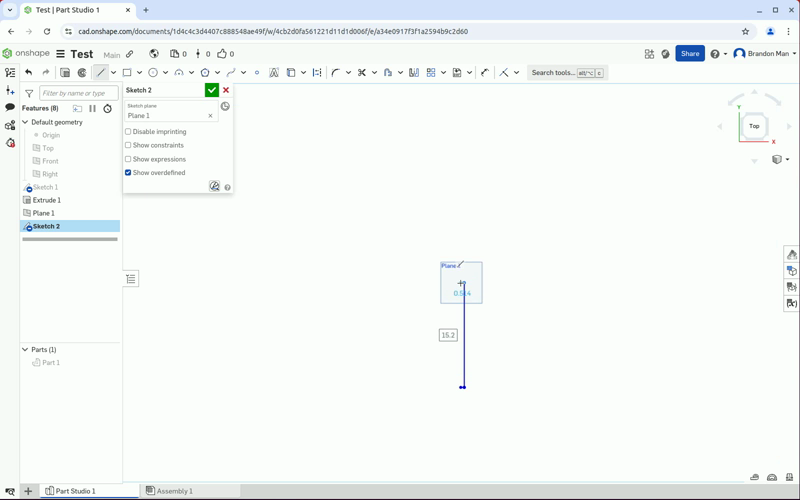
scroll(6)
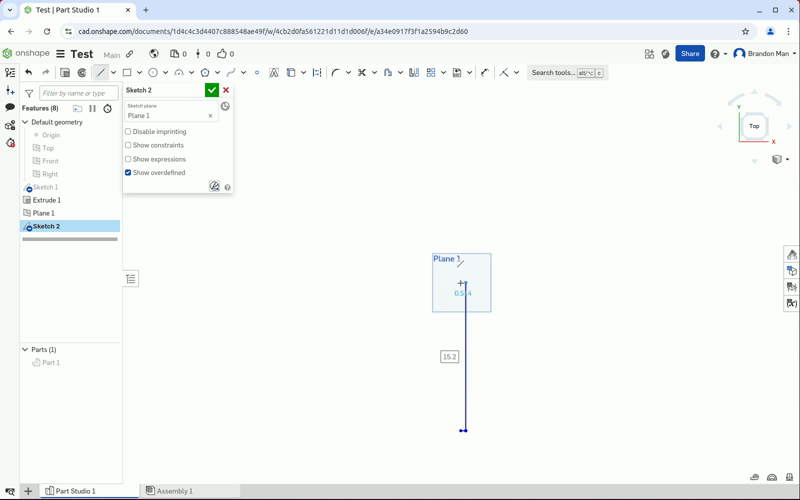
scroll(6)
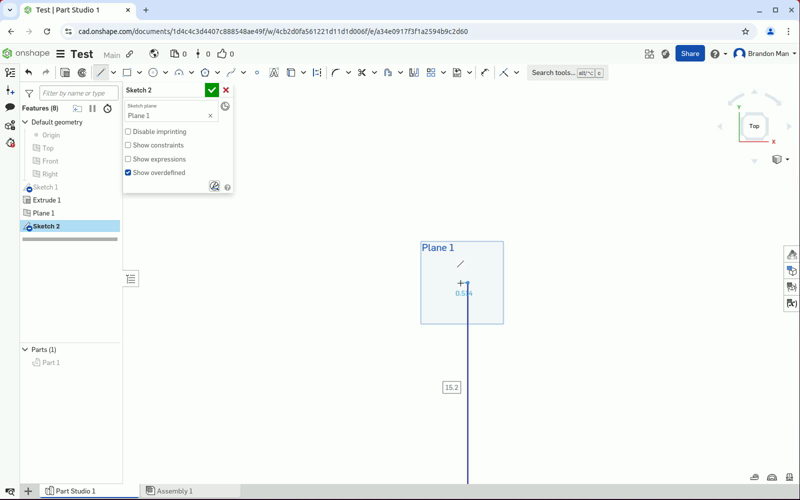
scroll(6)
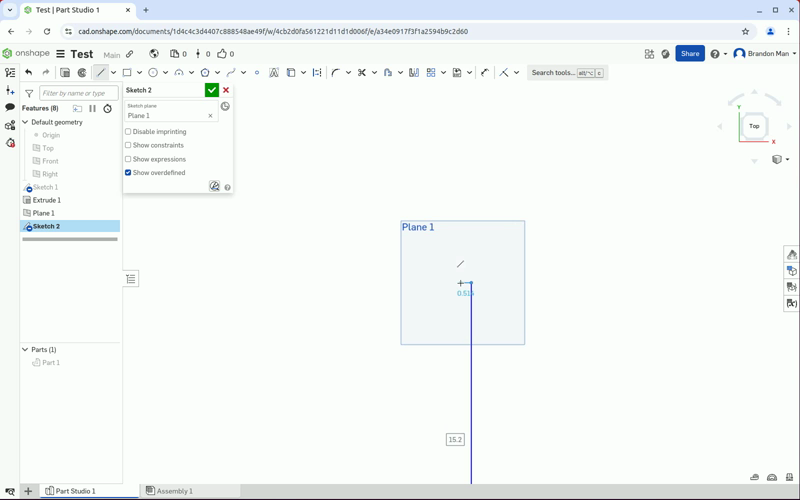
scroll(6)
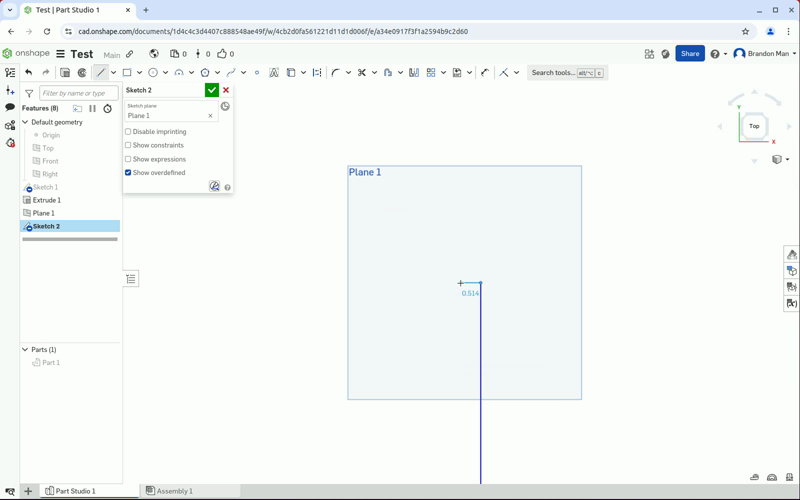
scroll(6)
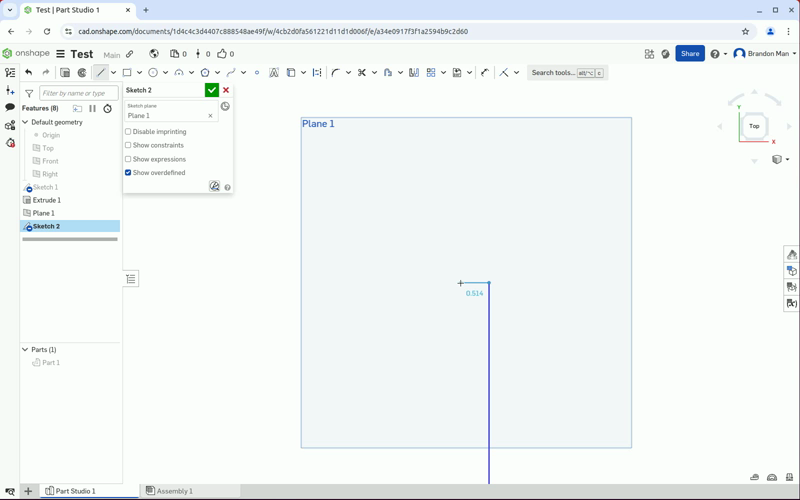
click(460, 282)
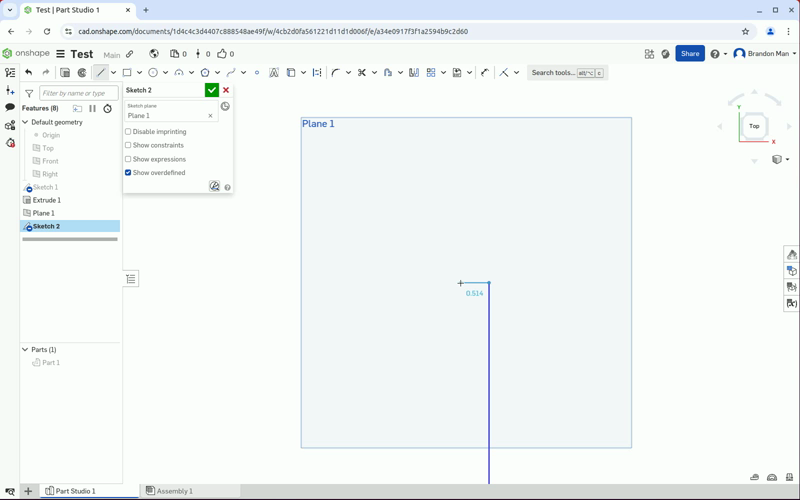
scroll(-6)
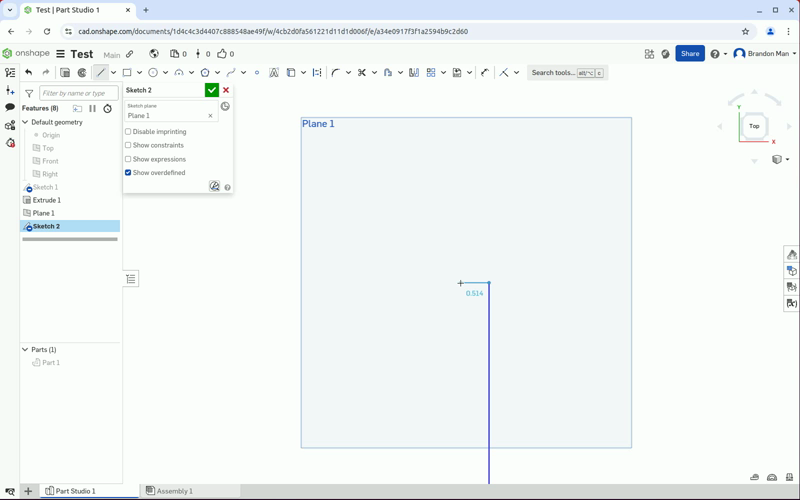
scroll(-6)
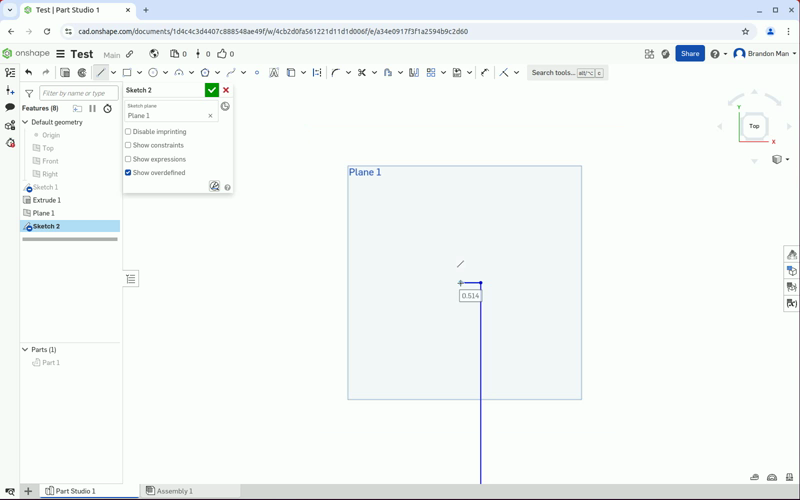
scroll(-6)
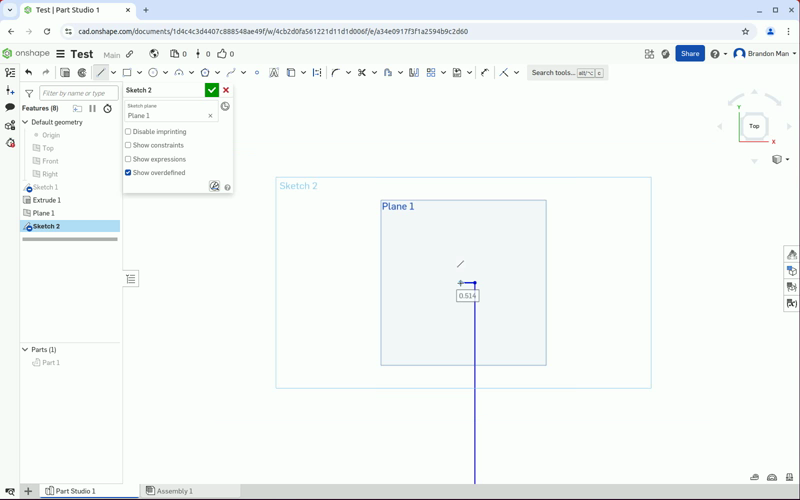
scroll(-6)
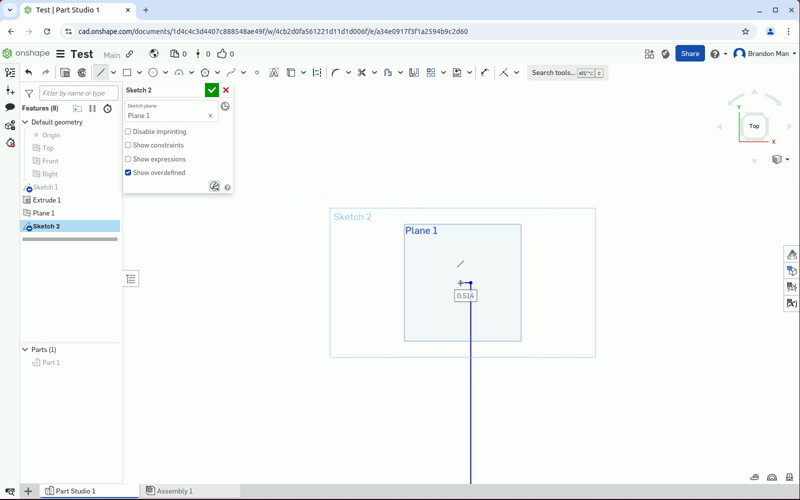
scroll(-6)
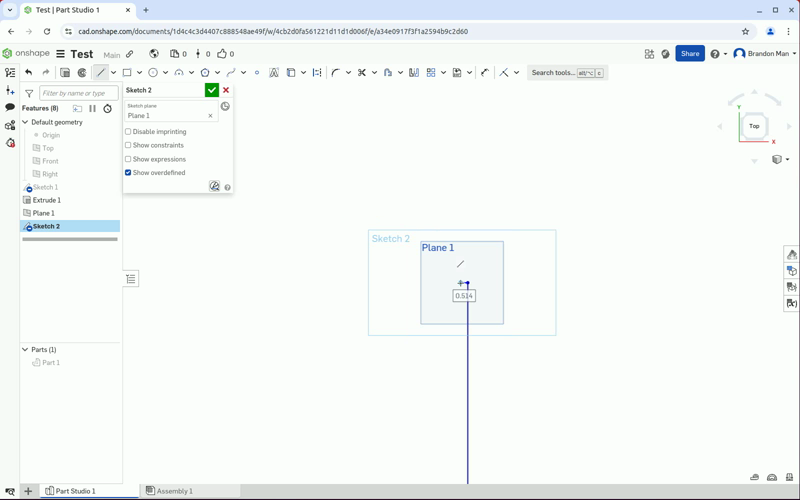
scroll(-6)
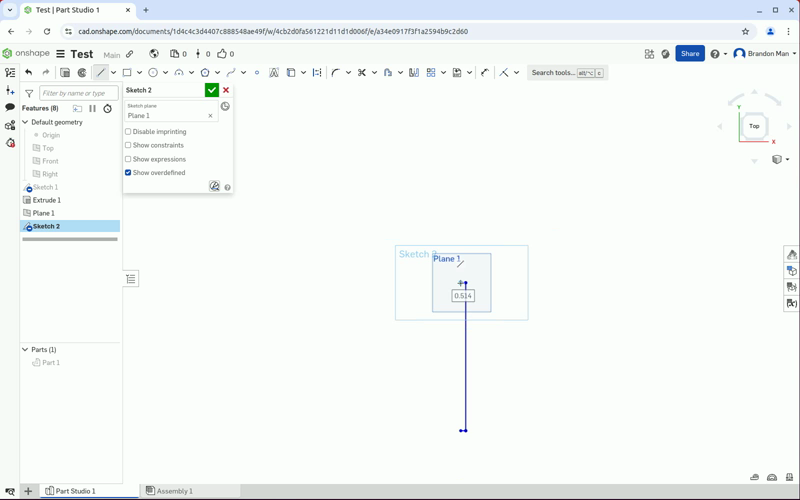
scroll(-6)
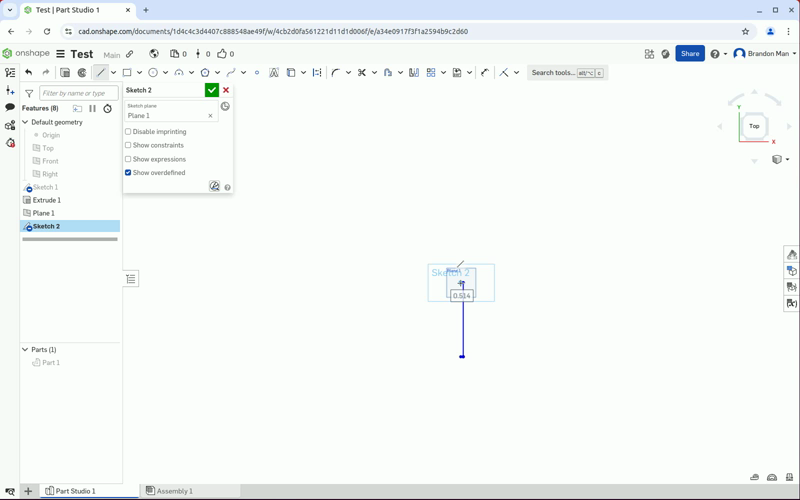
key_up(shift)
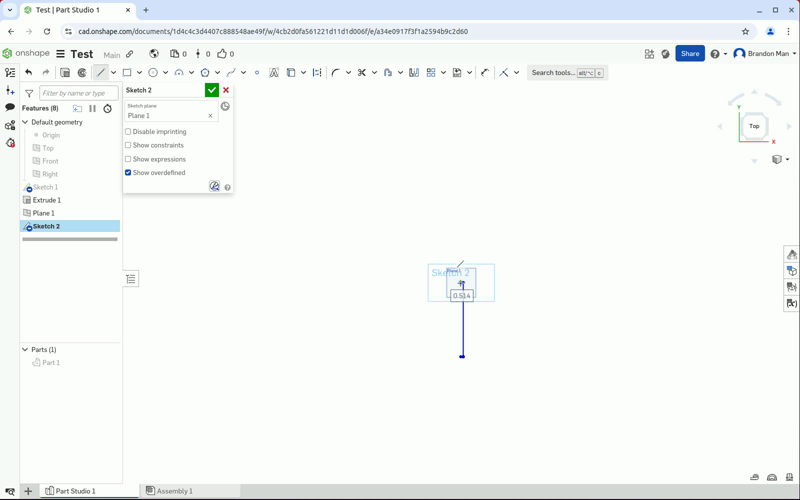
key_down(shift)
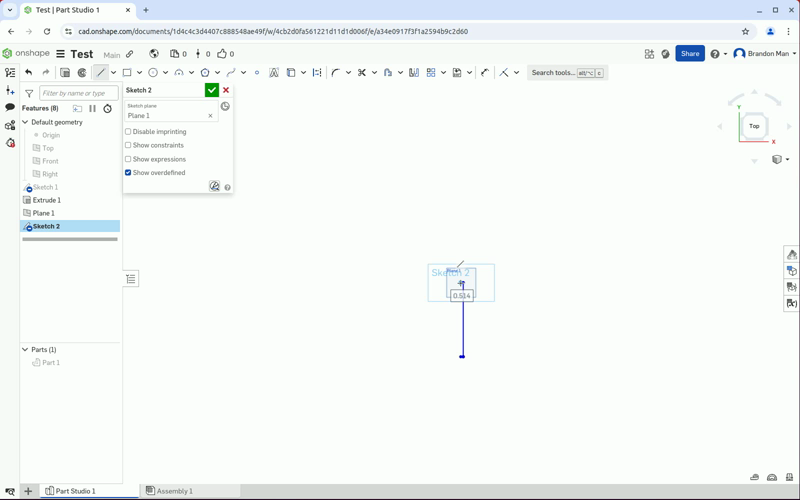
mouse_move(460, 356)
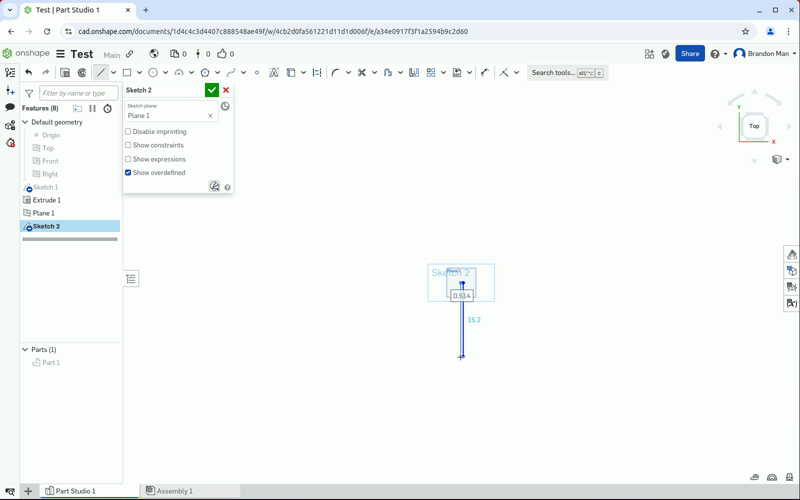
scroll(6)
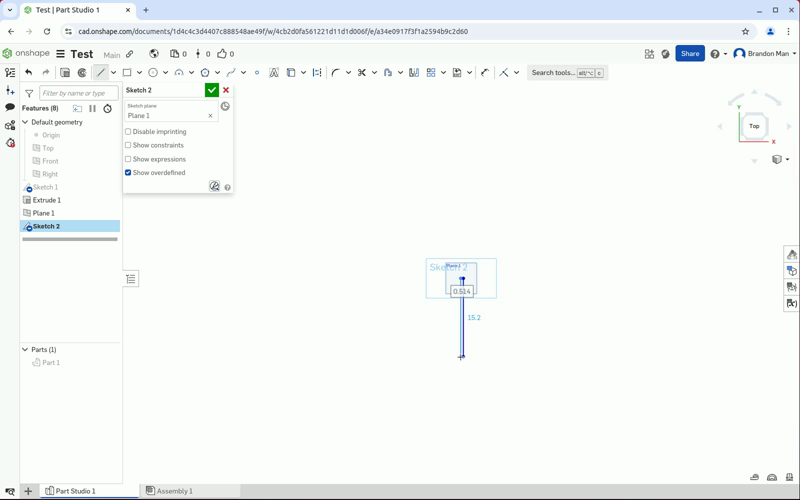
scroll(6)
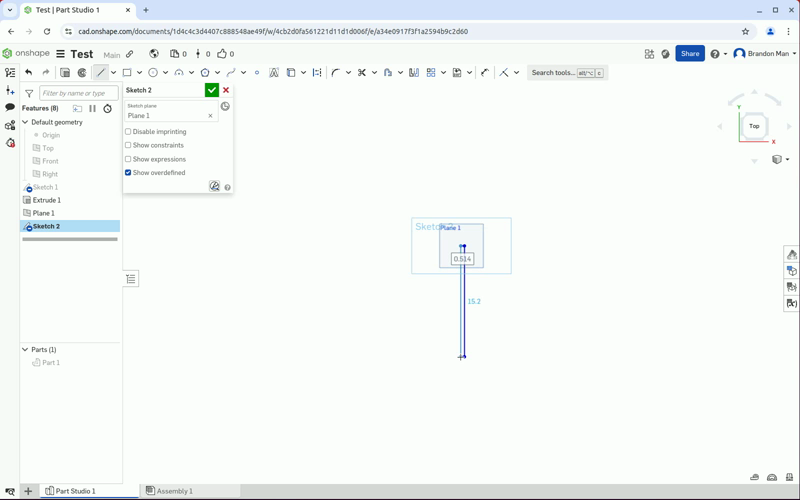
scroll(6)
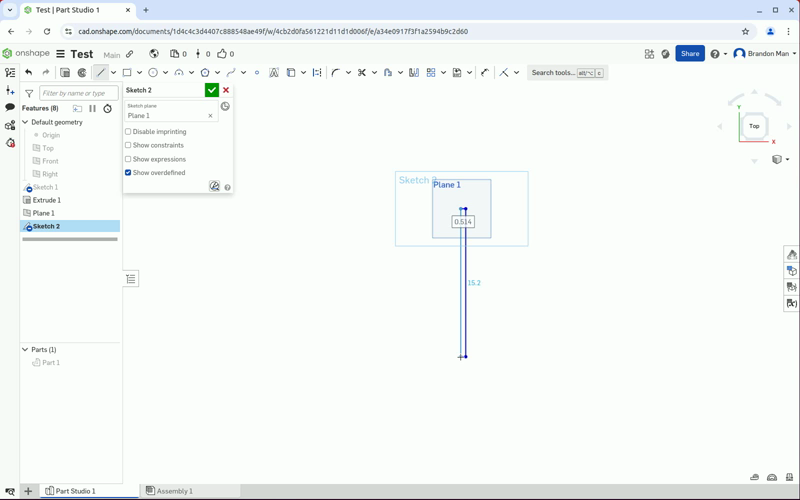
scroll(6)
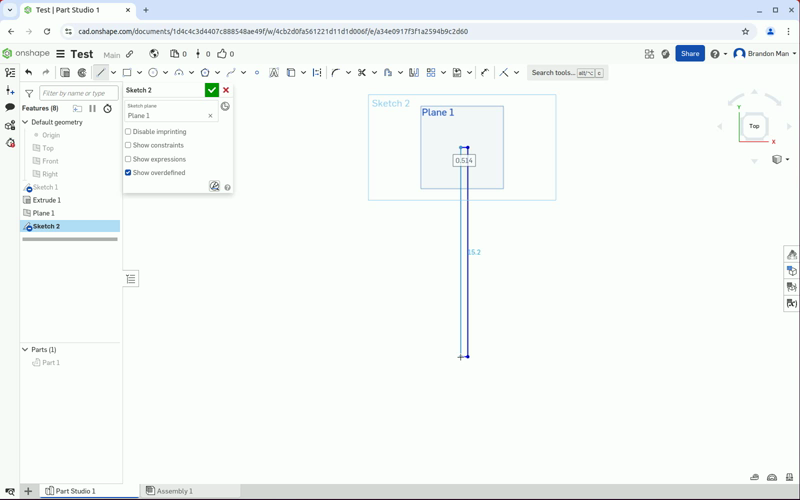
scroll(6)
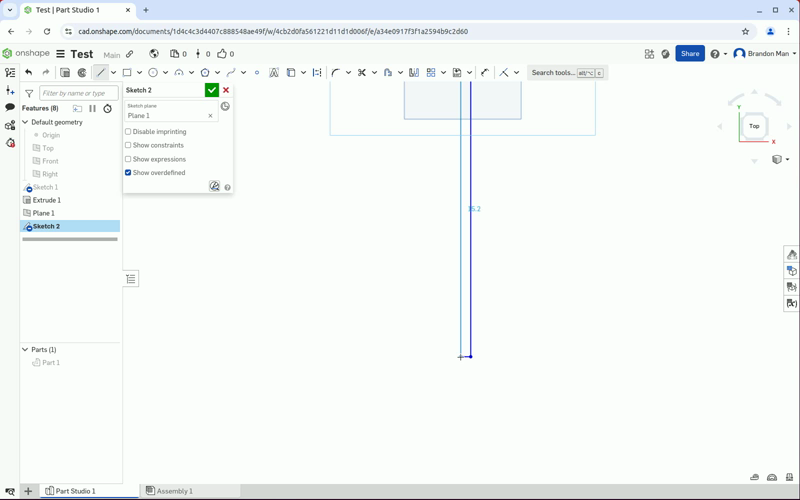
scroll(6)
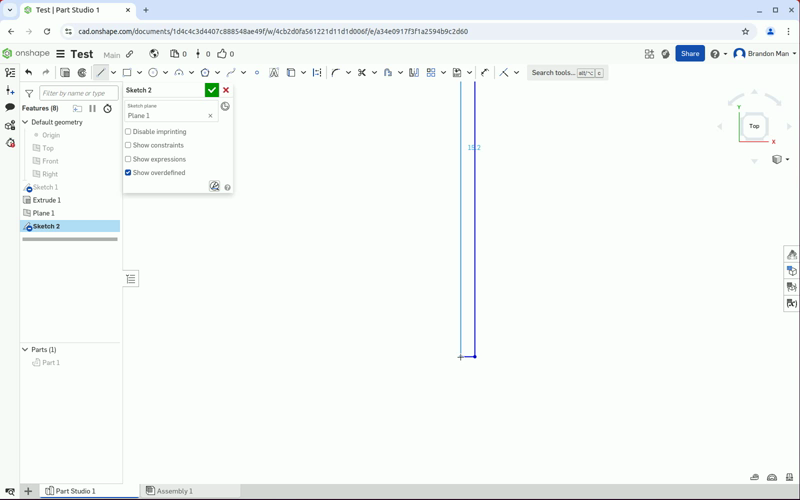
scroll(6)
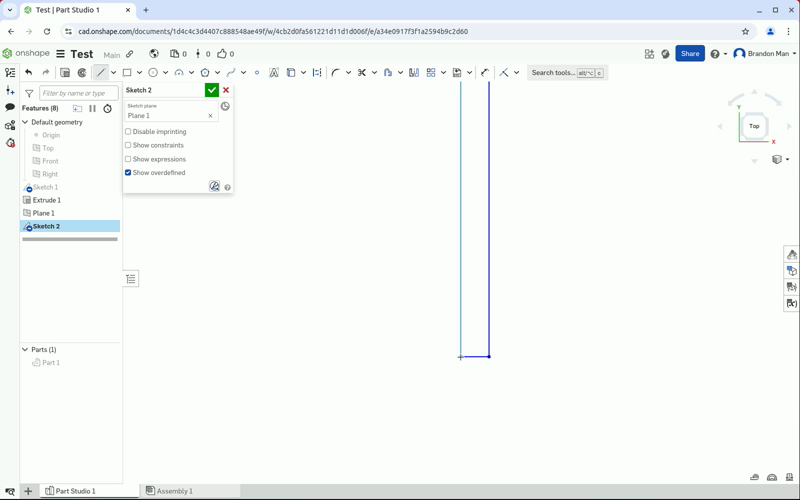
key_up(shift)
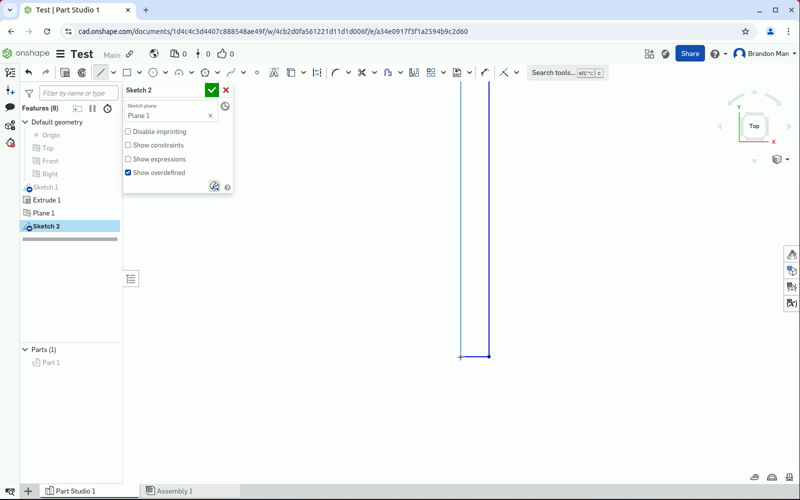
click(460, 356)
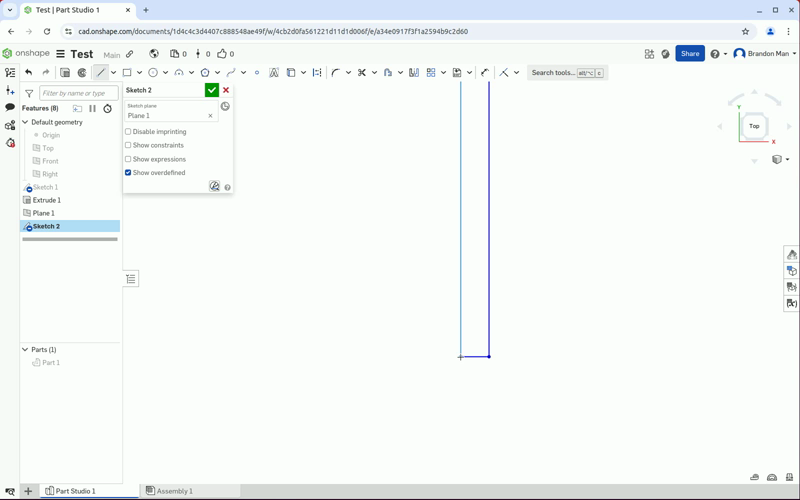
scroll(-6)
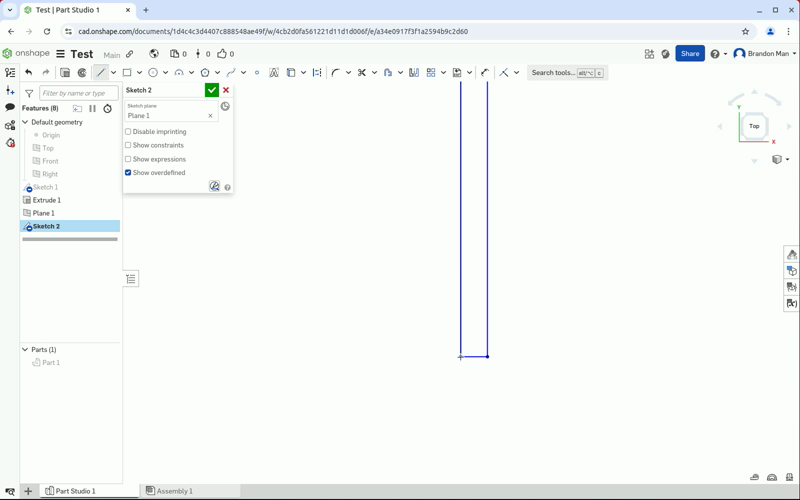
scroll(-6)
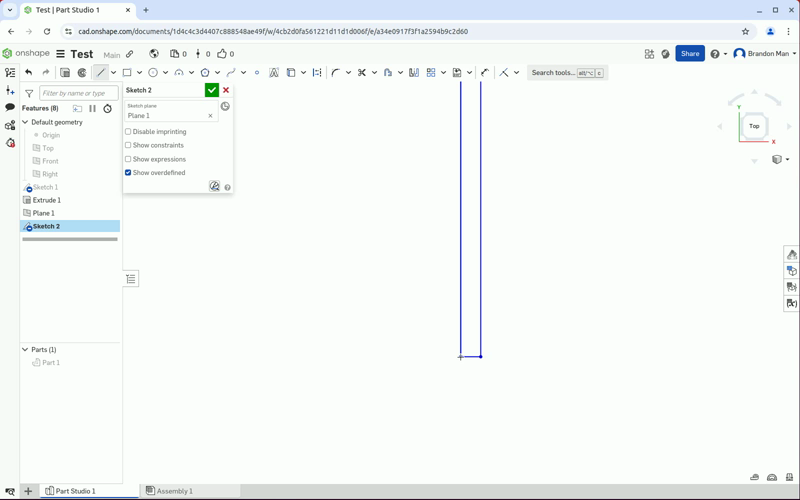
scroll(-6)
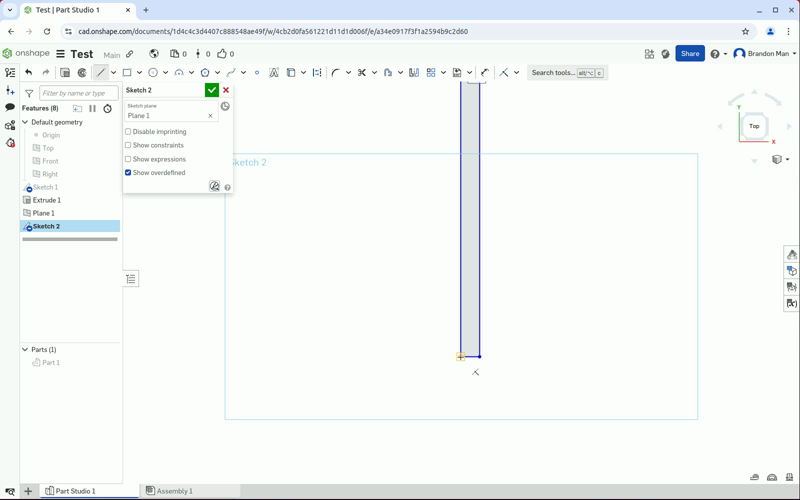
scroll(-6)
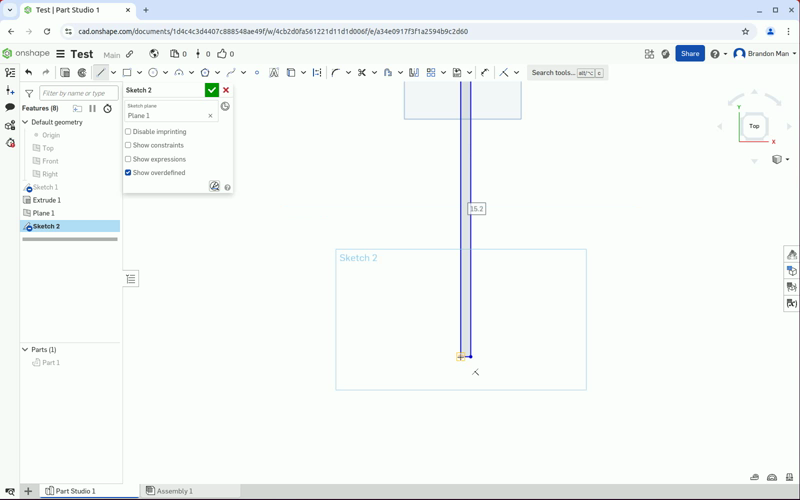
scroll(-6)
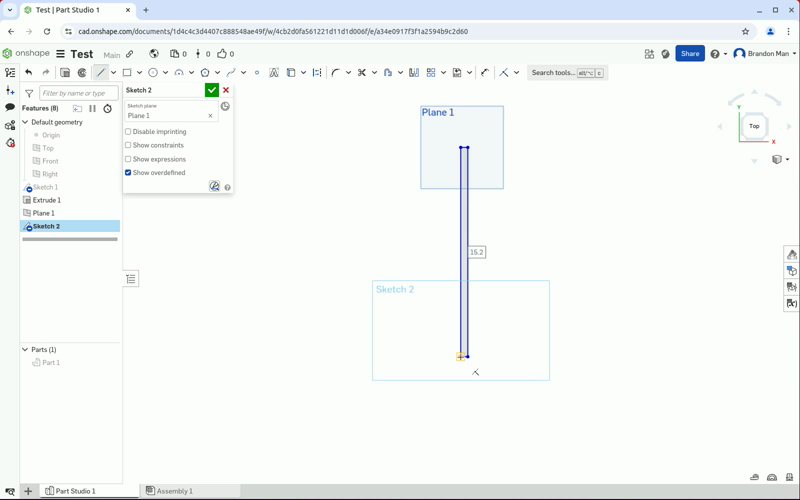
scroll(-6)
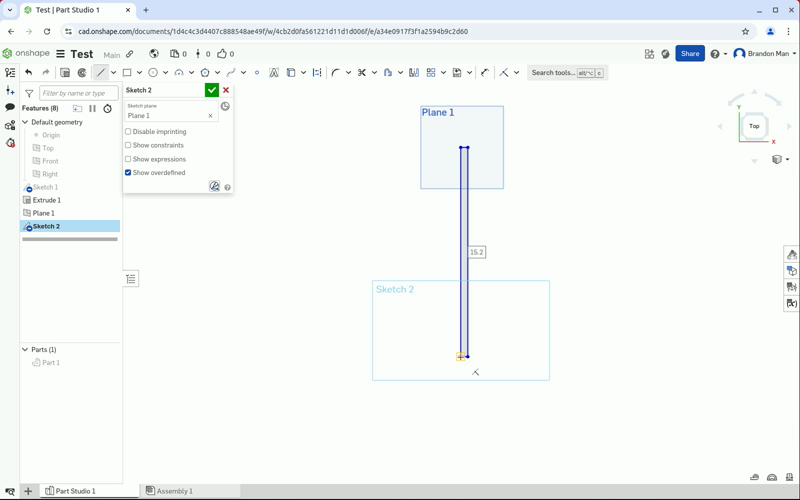
scroll(-6)
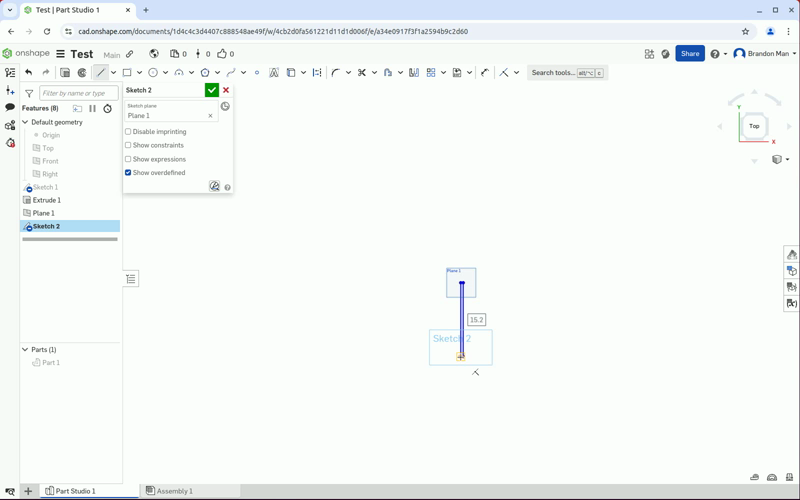
key(esc)
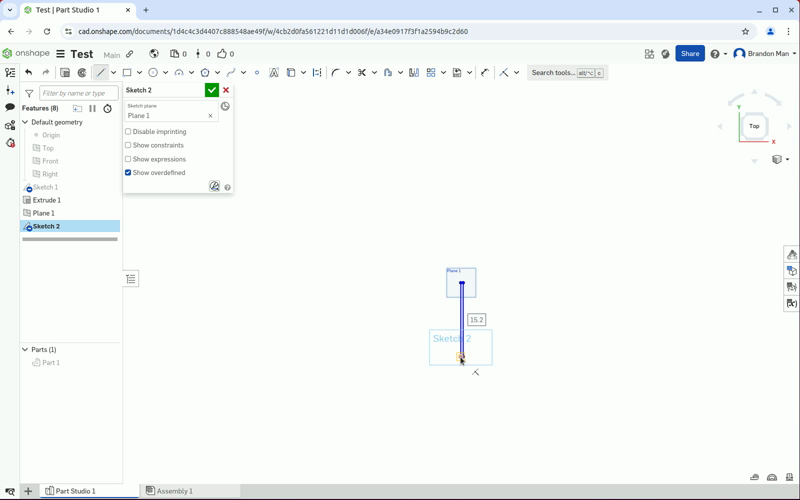
mouse_move(461, 318)
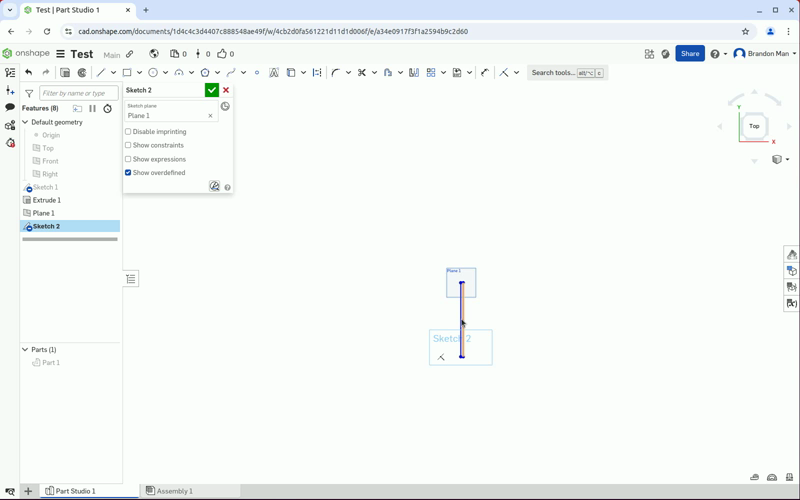
scroll(6)
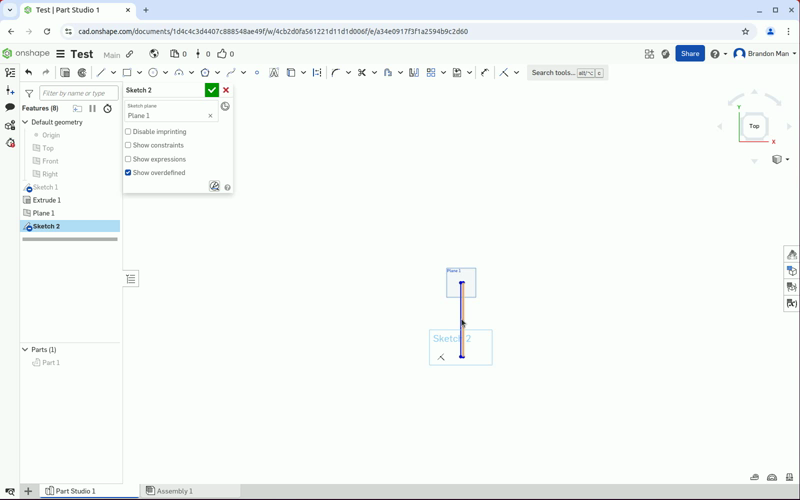
scroll(6)
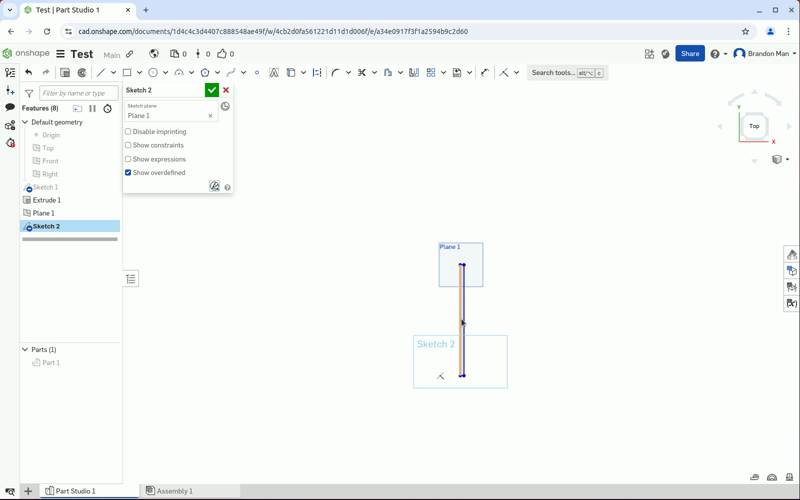
scroll(6)
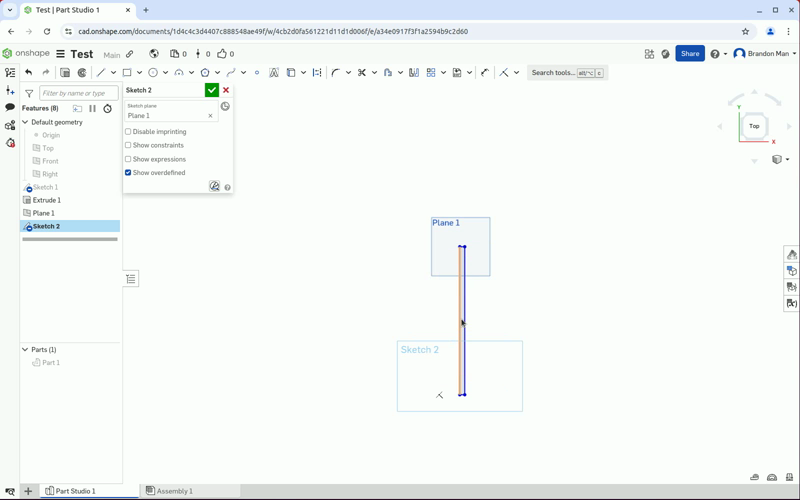
scroll(6)
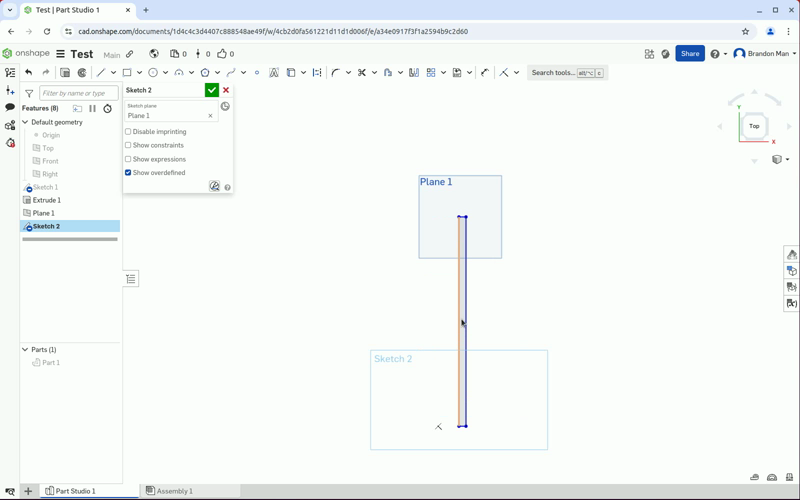
scroll(6)
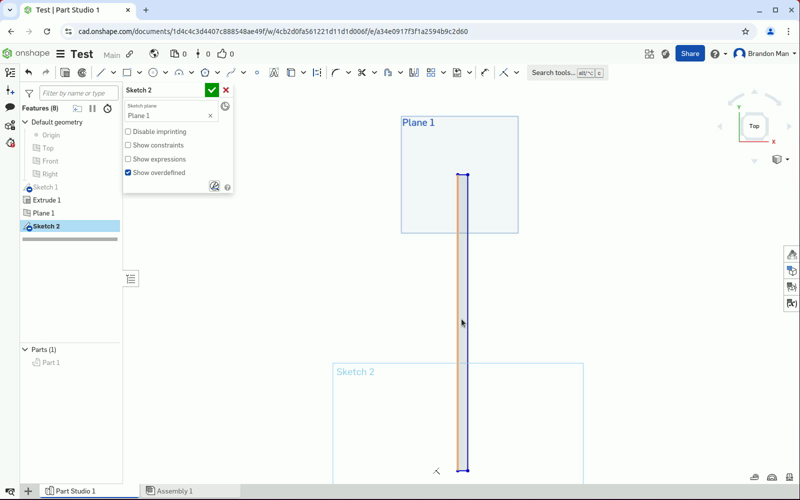
scroll(6)
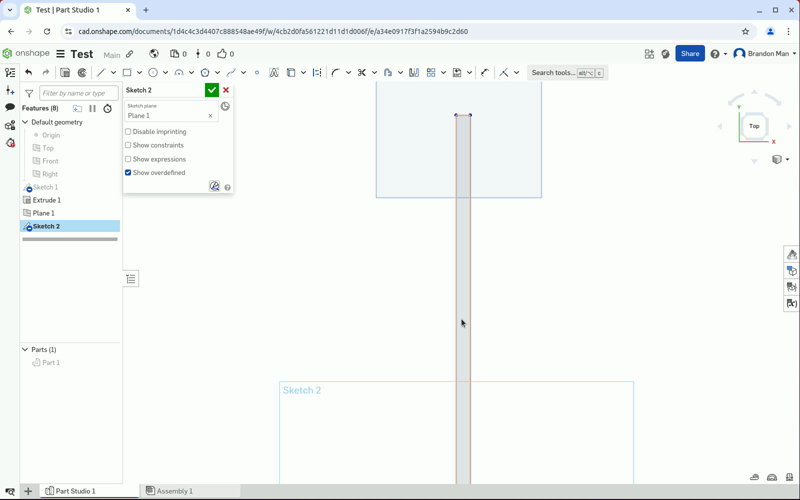
scroll(6)
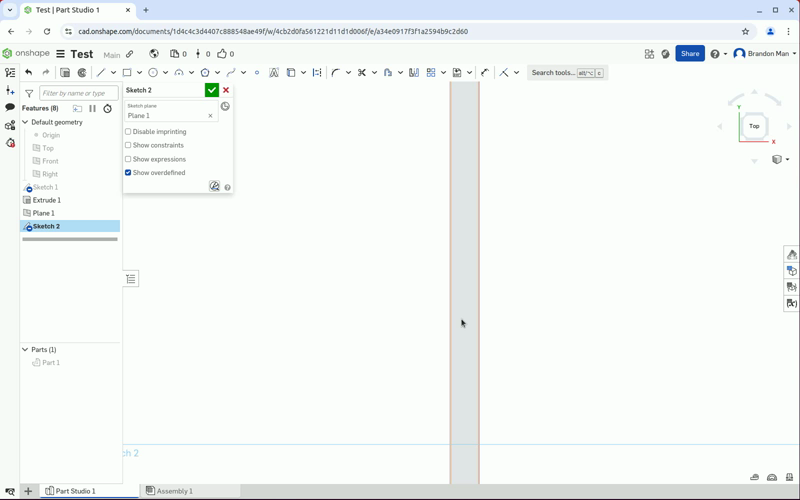
click(461, 318)
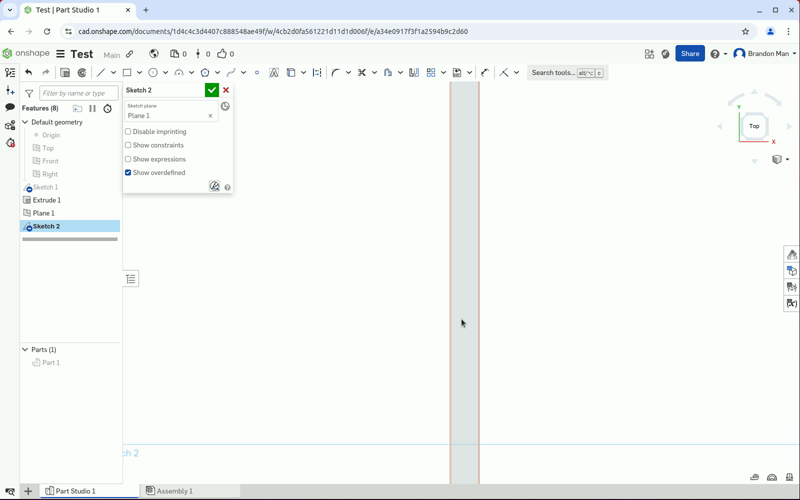
scroll(-6)
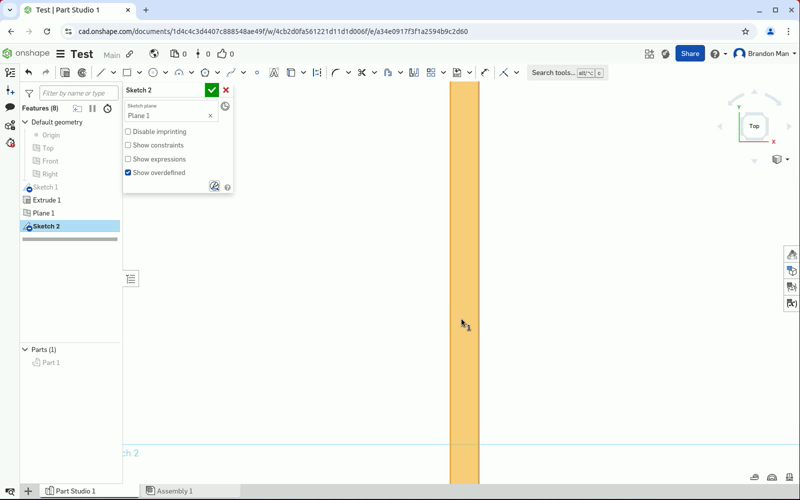
scroll(-6)
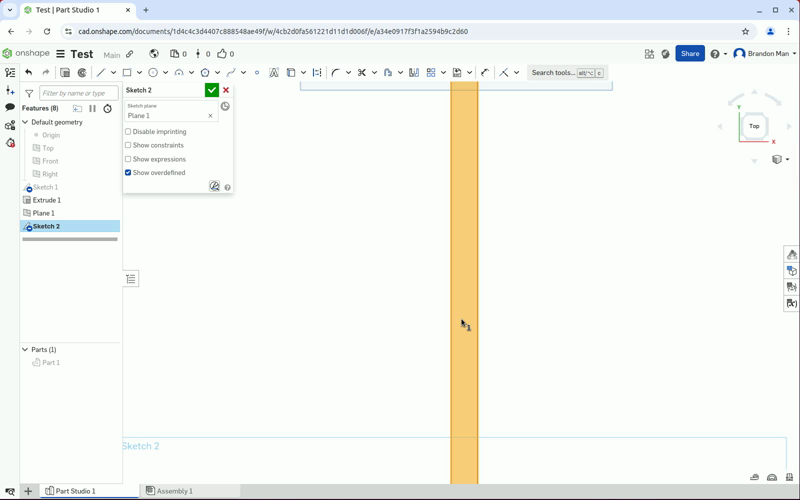
scroll(-6)
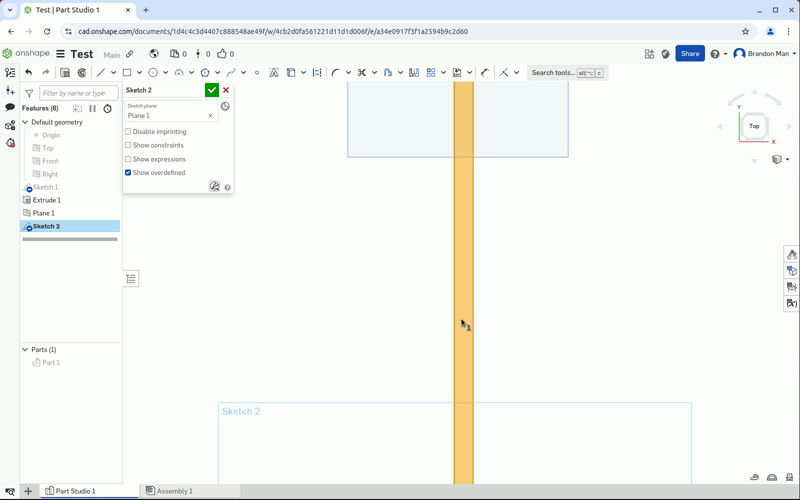
scroll(-6)
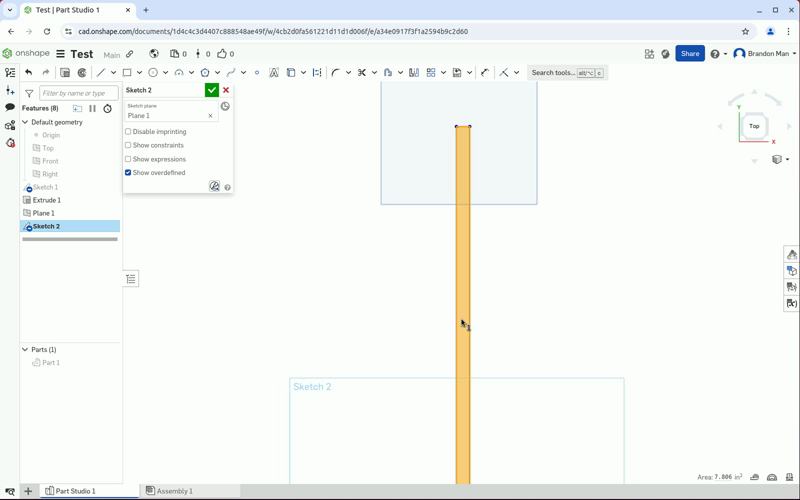
scroll(-6)
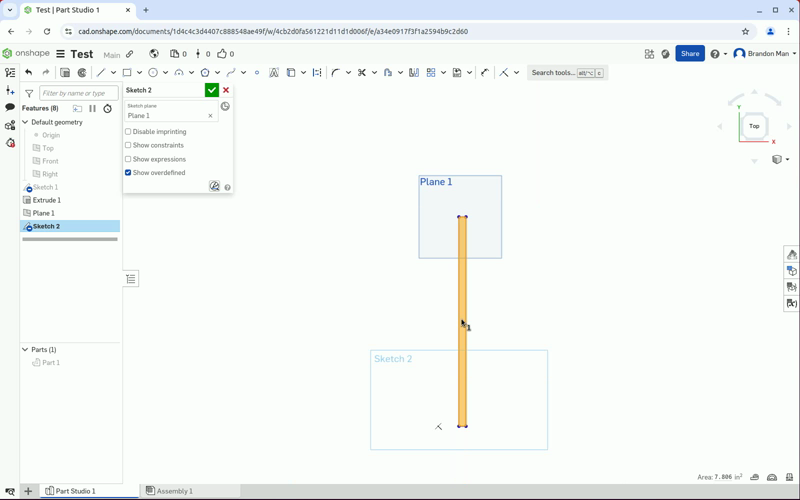
scroll(-6)
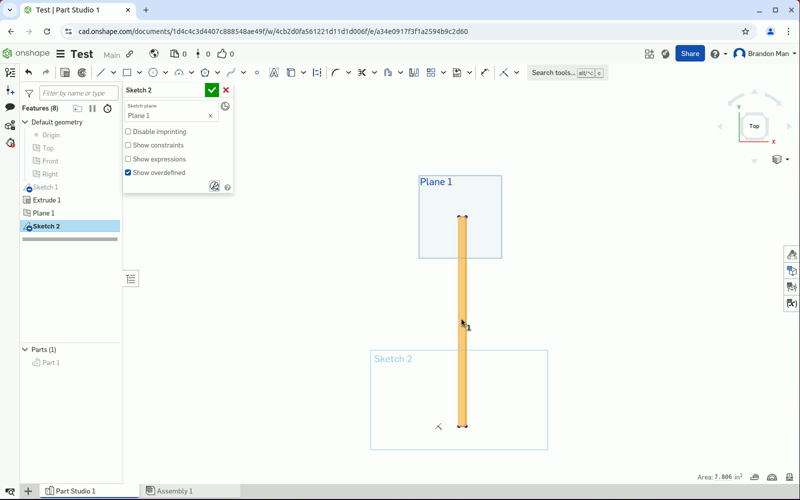
scroll(-6)
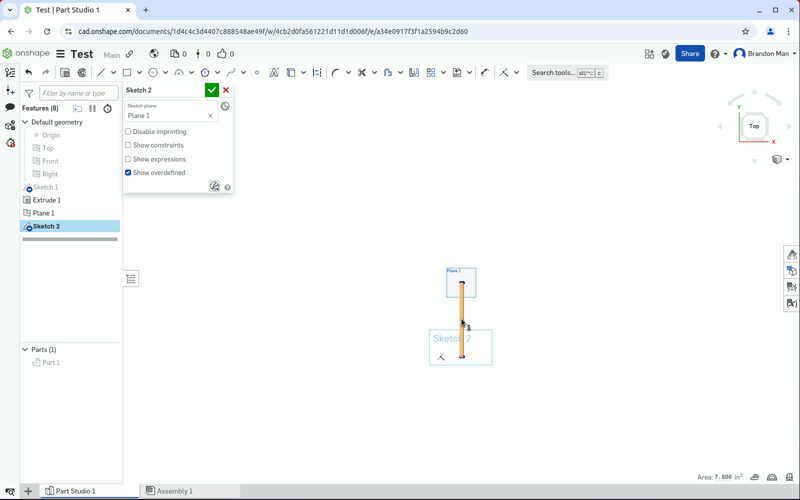
mouse_move(73, 352)
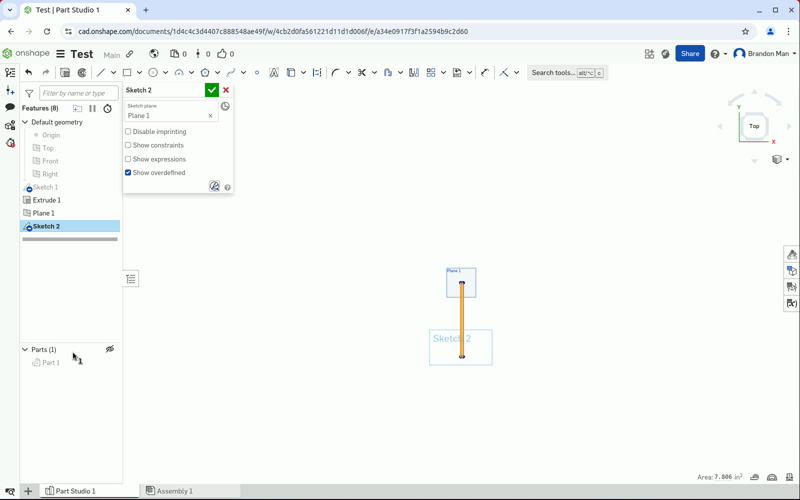
key(shift+y)
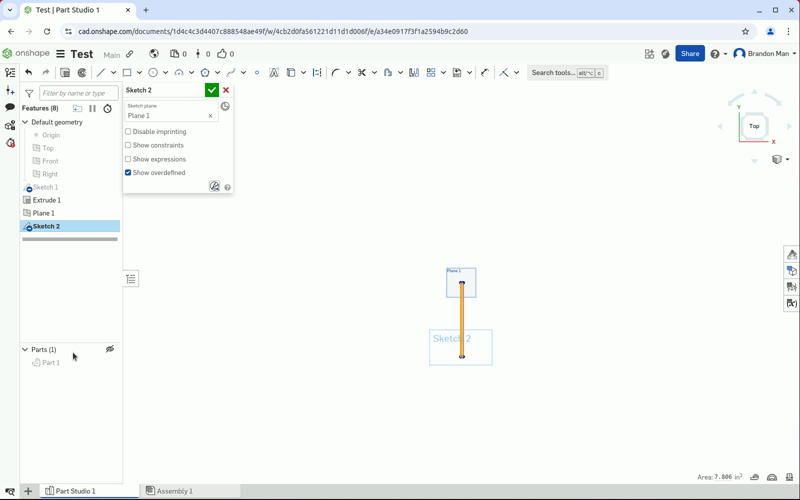
key(shift+e)
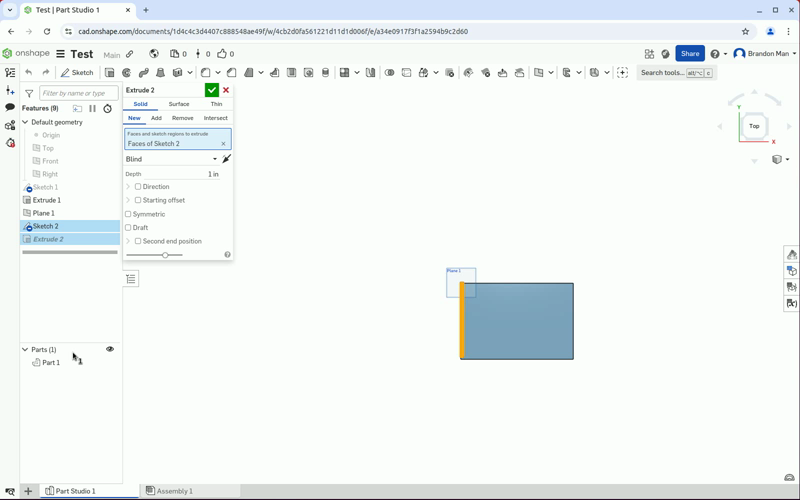
mouse_move(143, 106)
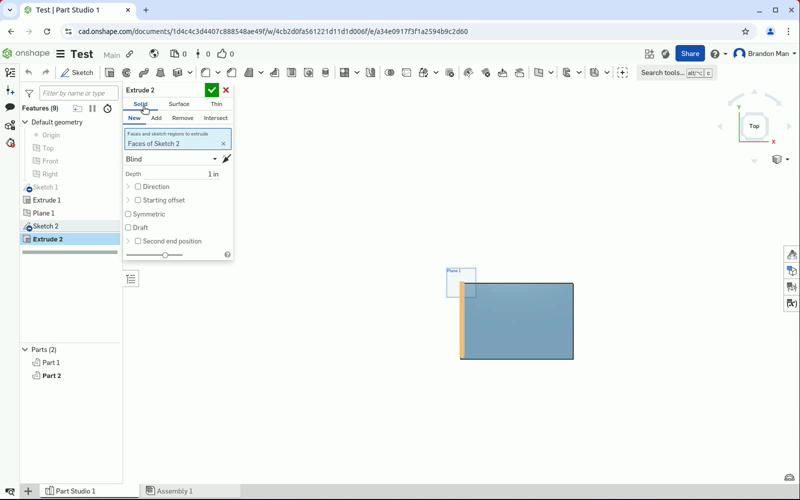
click(143, 106)
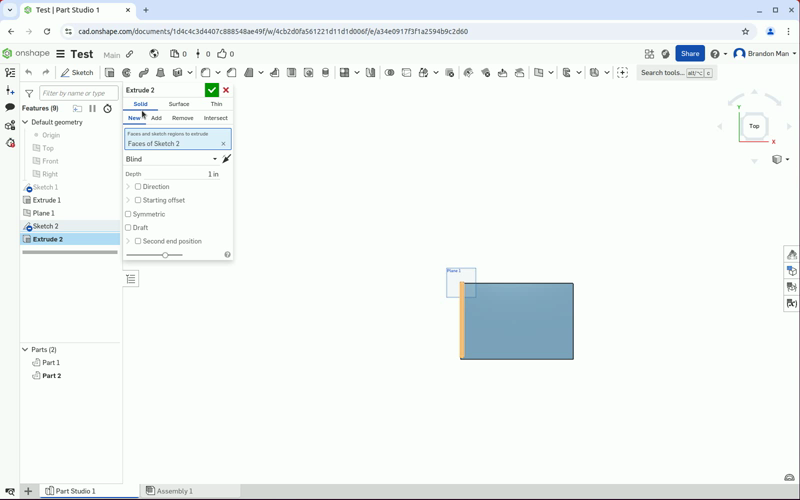
mouse_move(137, 120)
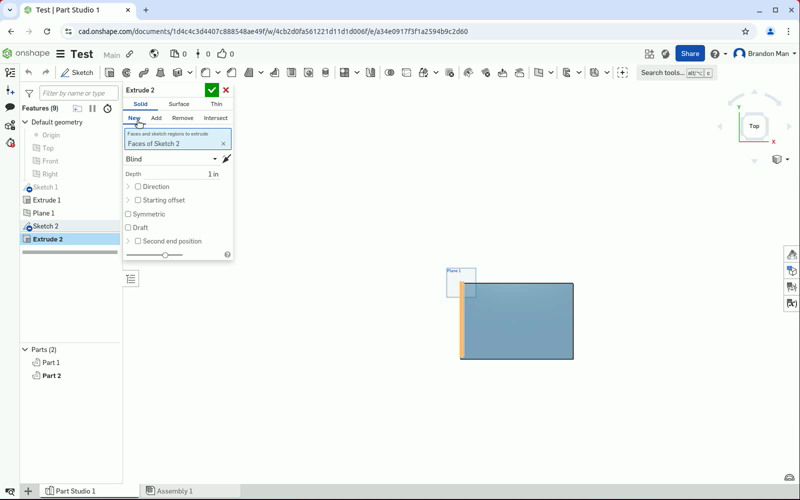
click(137, 120)
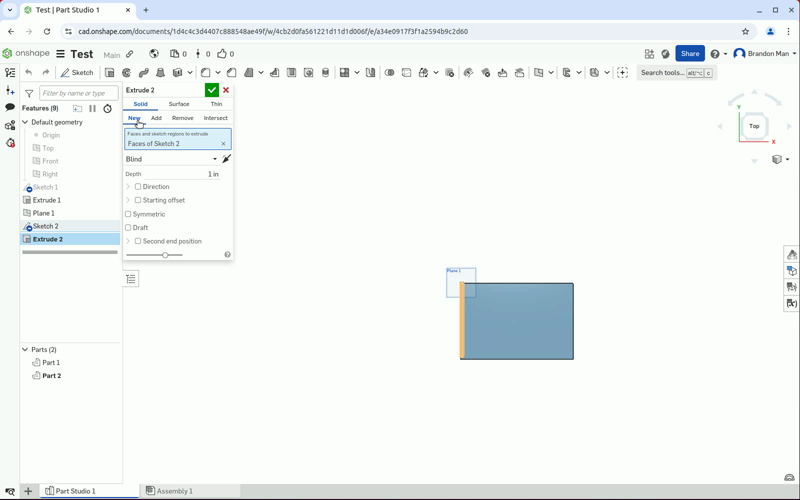
key(tab, 4)
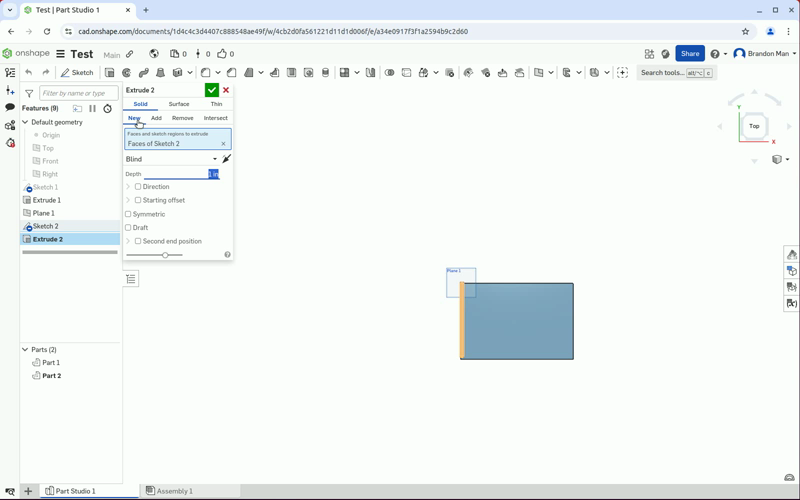
text(-0.241)
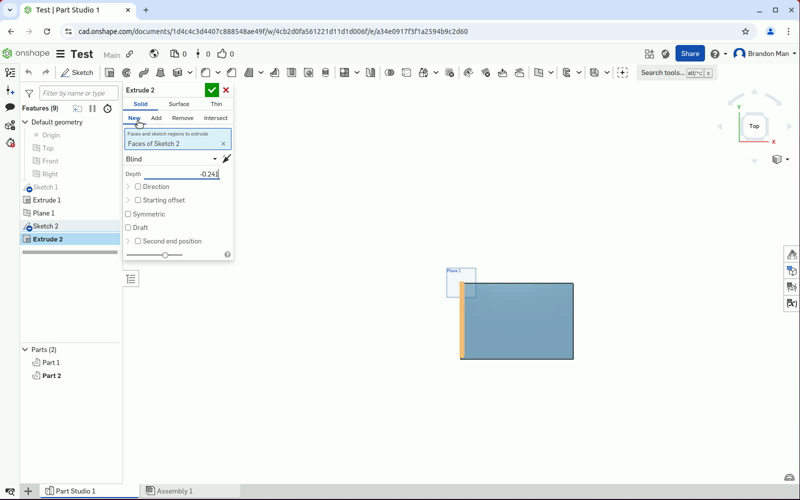
key(enter)
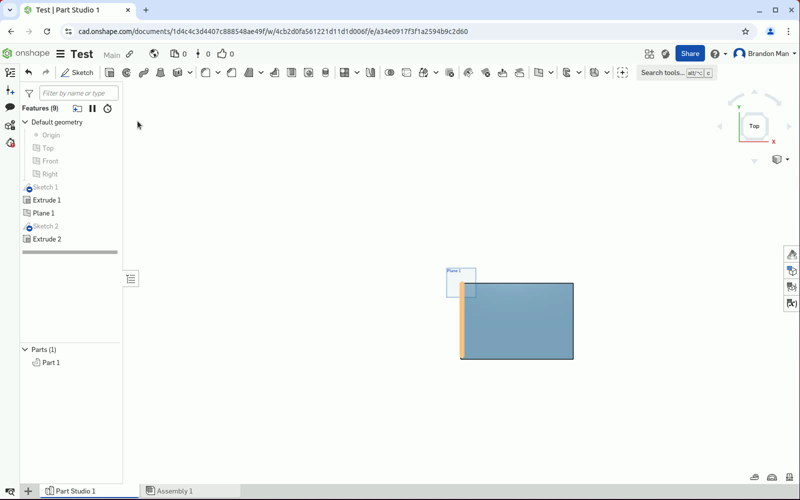
key(shift+h)
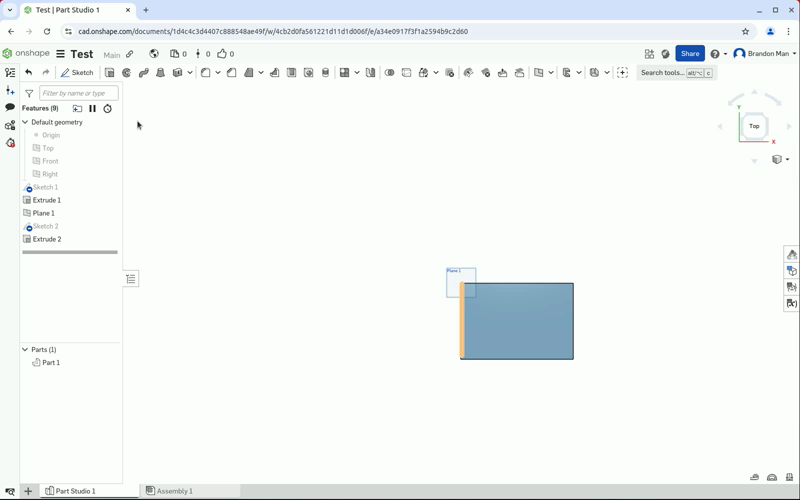
key(shift+h)
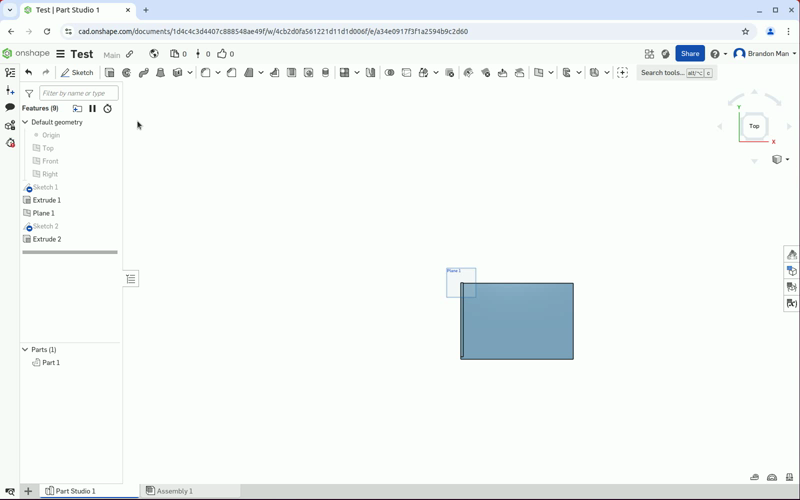
mouse_move(73, 189)
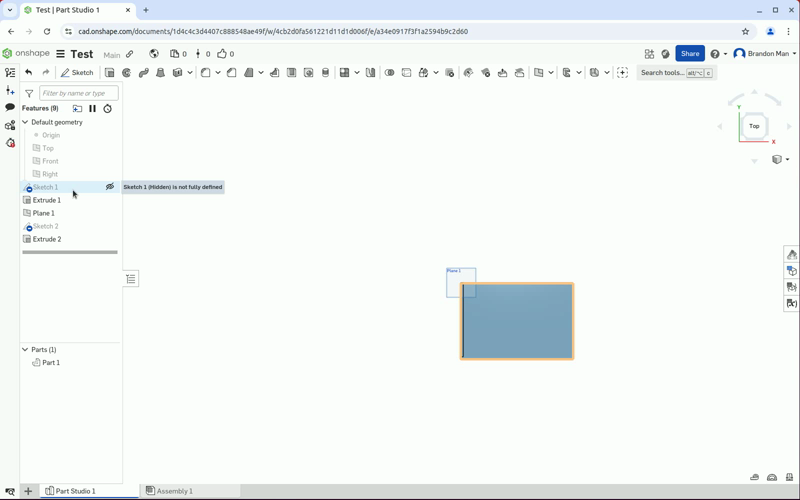
click(73, 189)
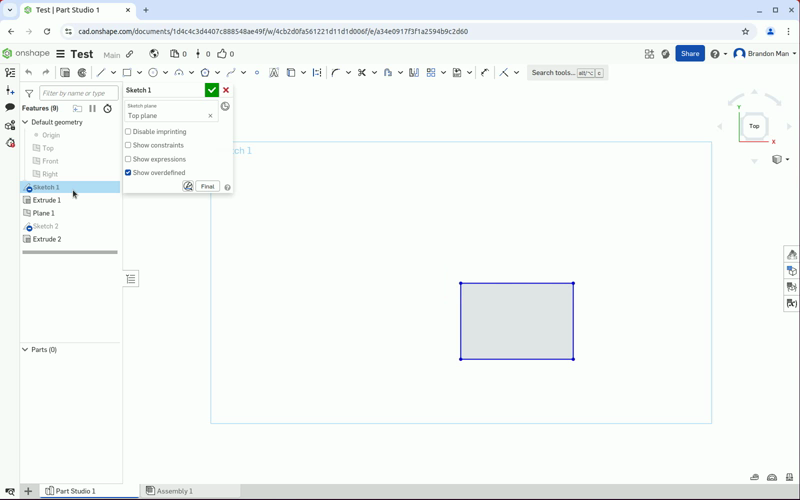
mouse_move(229, 92)
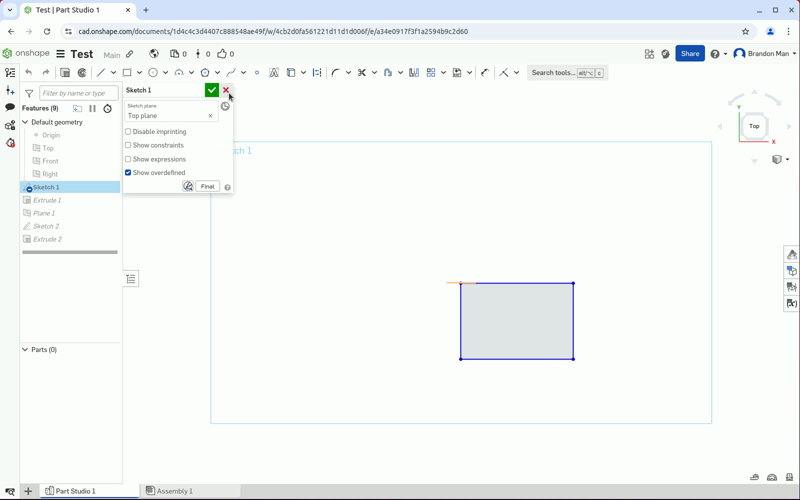
click(229, 92)
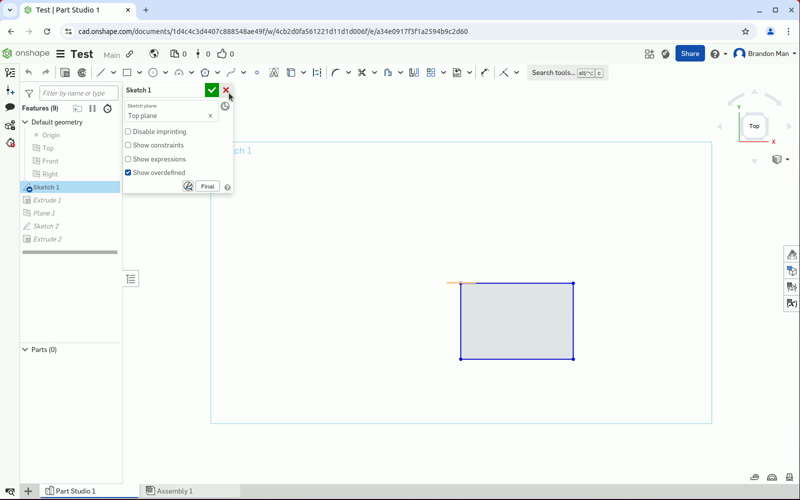
key(shift+s)
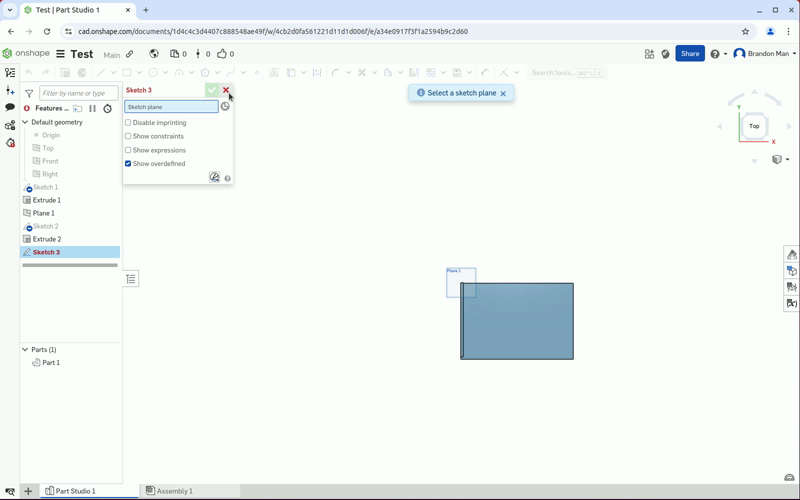
mouse_move(73, 215)
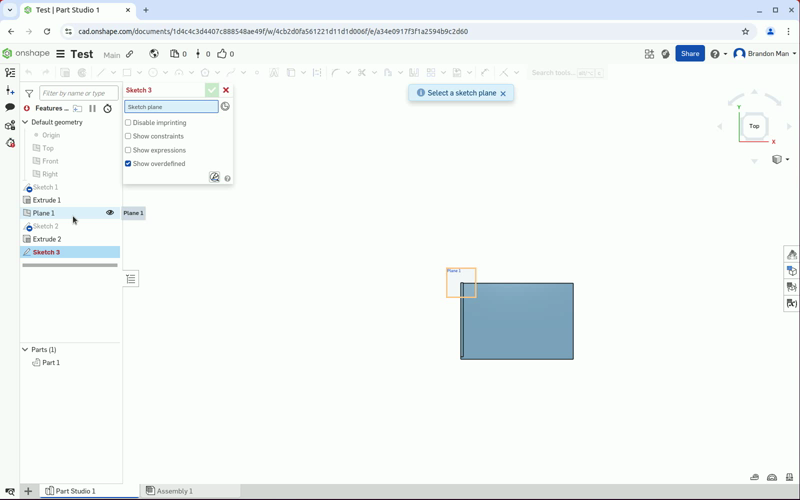
click(73, 215)
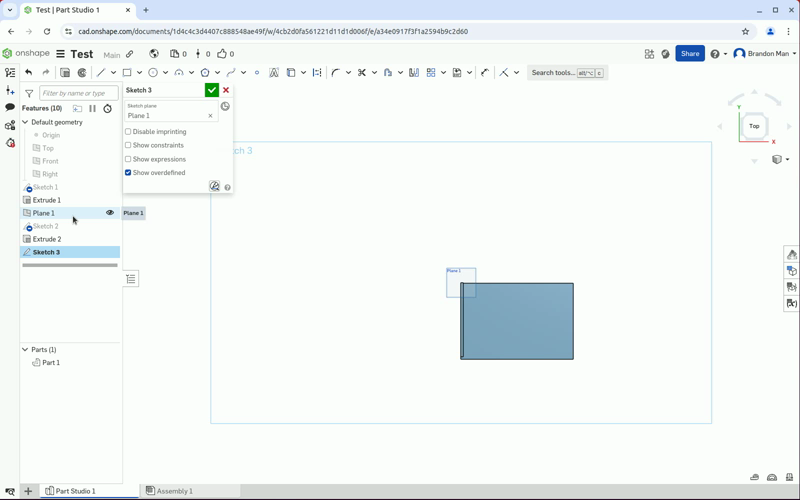
mouse_move(73, 352)
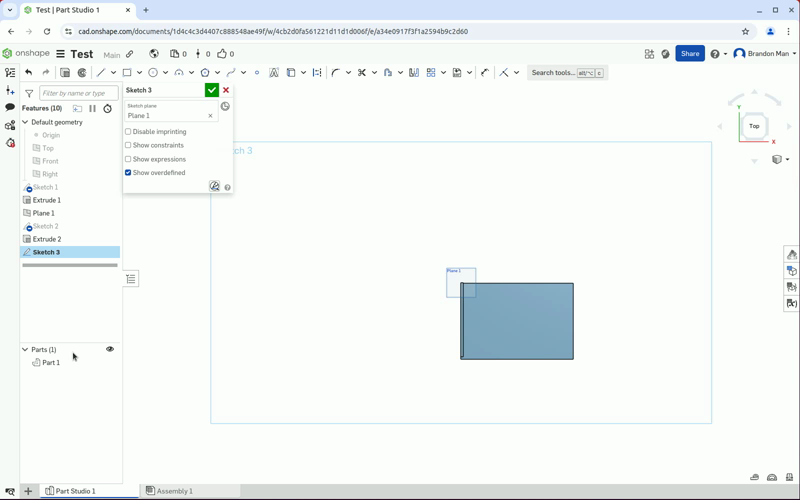
key(y)
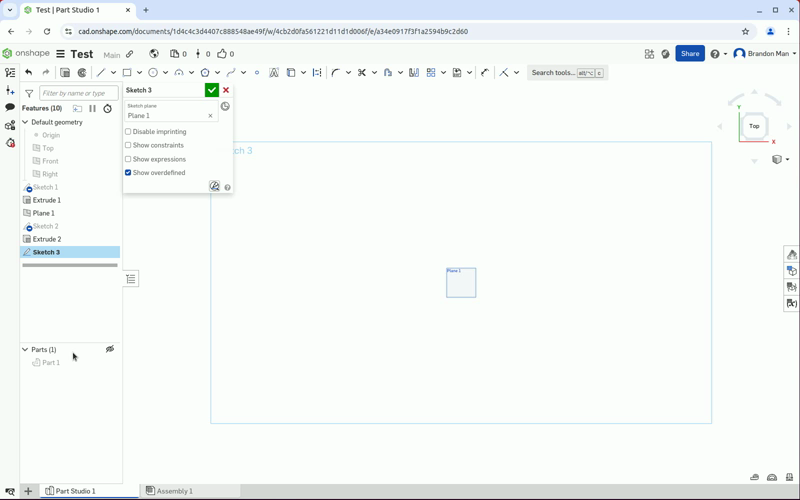
key(l)
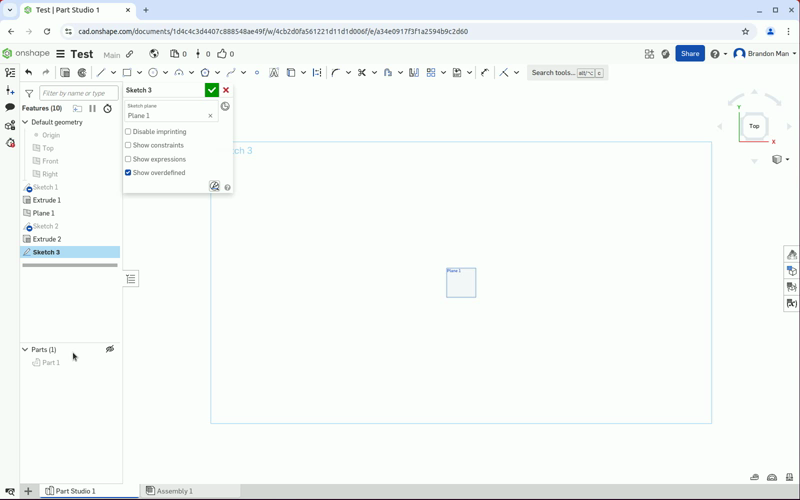
key_down(shift)
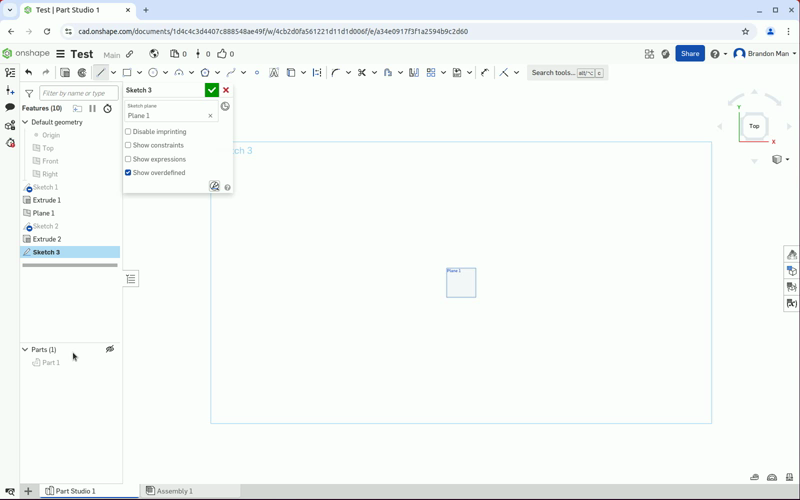
mouse_move(463, 359)
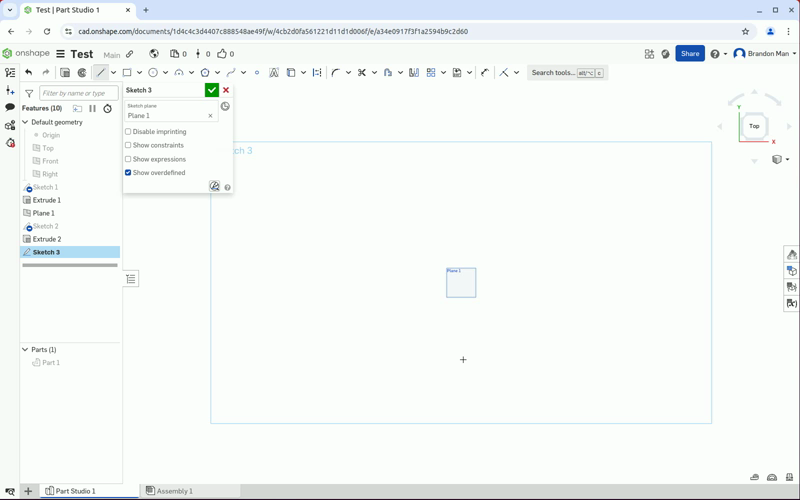
click(463, 359)
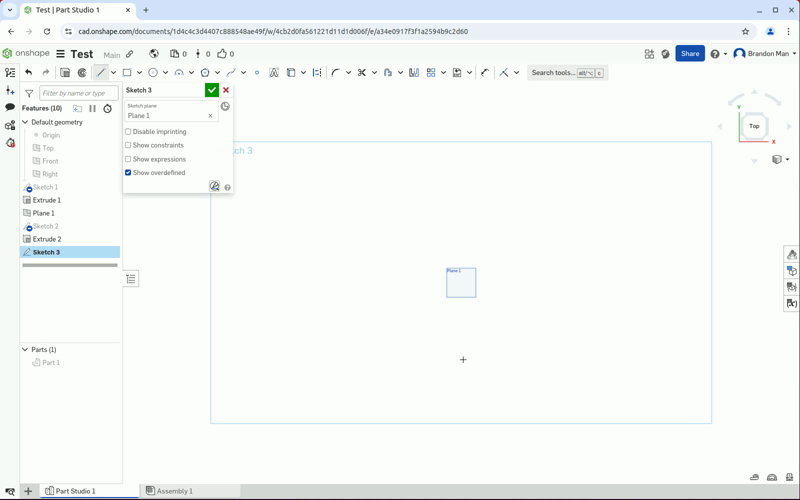
key_up(shift)
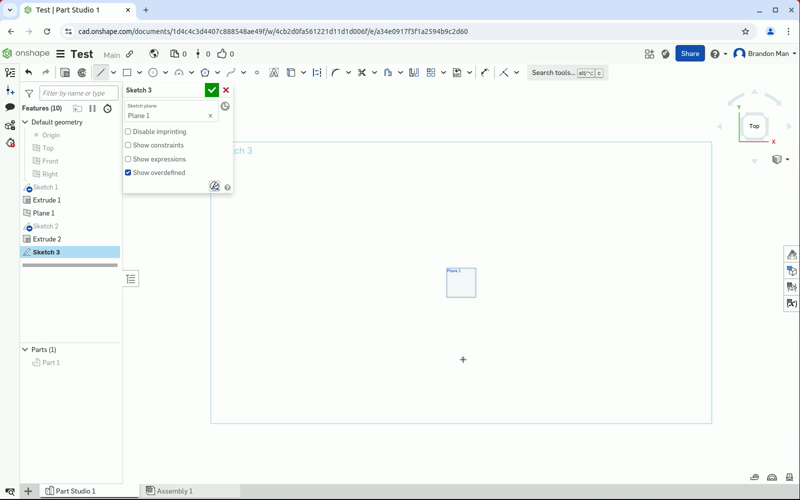
key_down(shift)
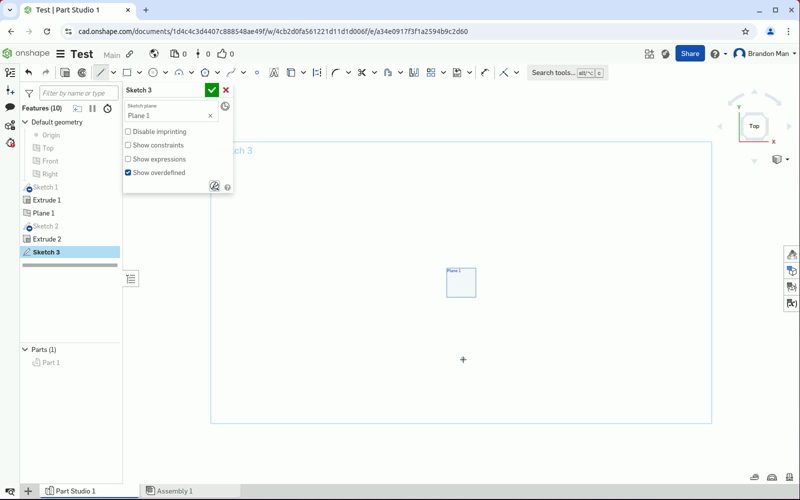
mouse_move(493, 359)
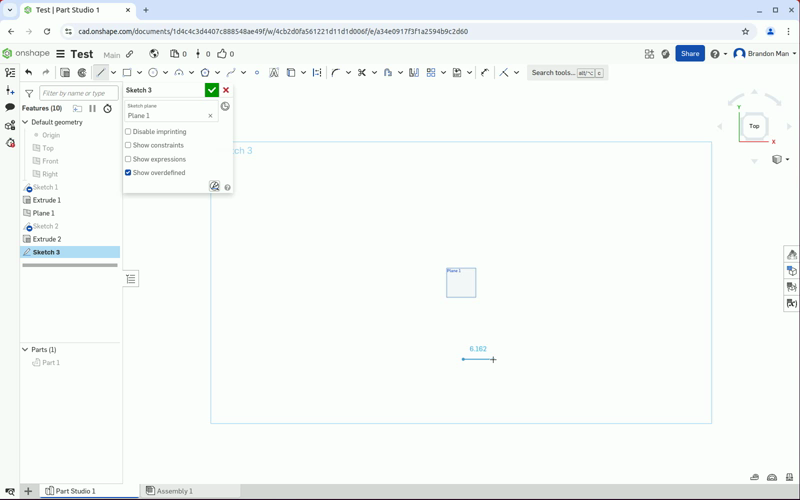
mouse_move(513, 359)
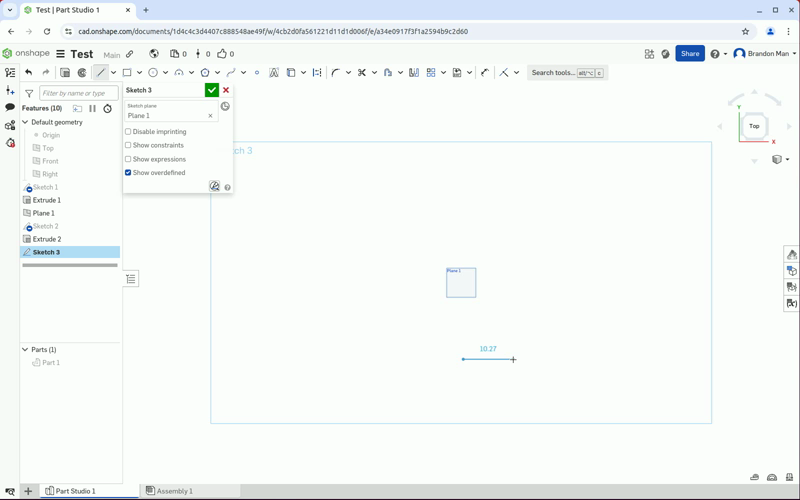
click(513, 359)
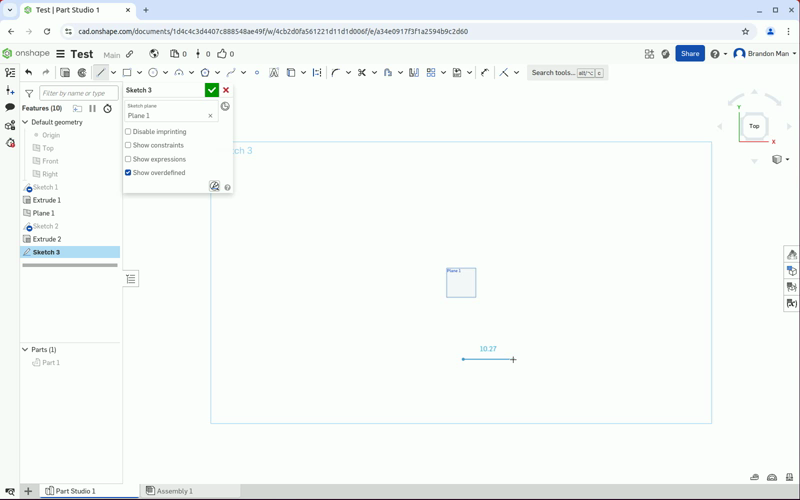
key_up(shift)
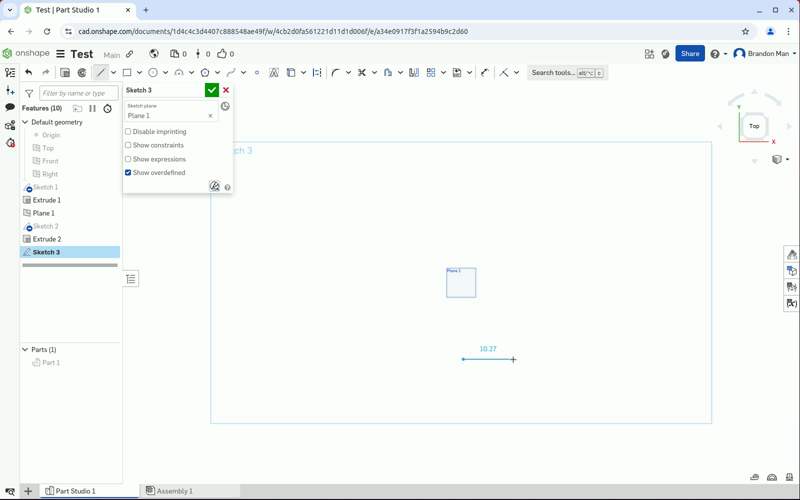
key_down(shift)
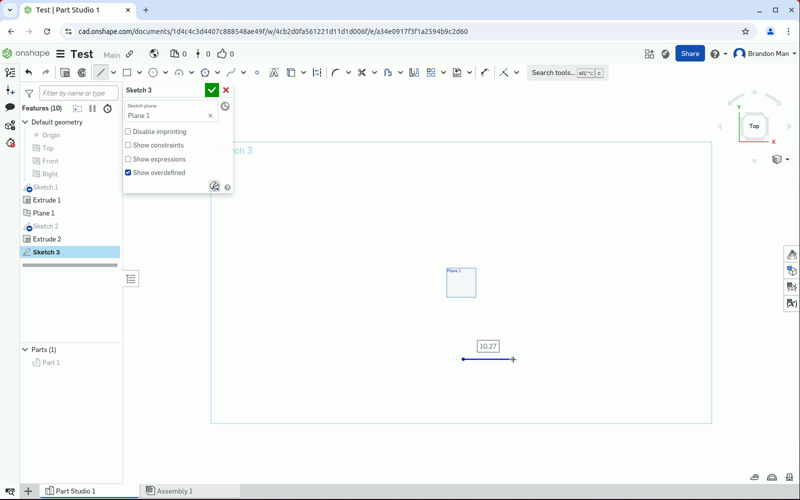
mouse_move(543, 359)
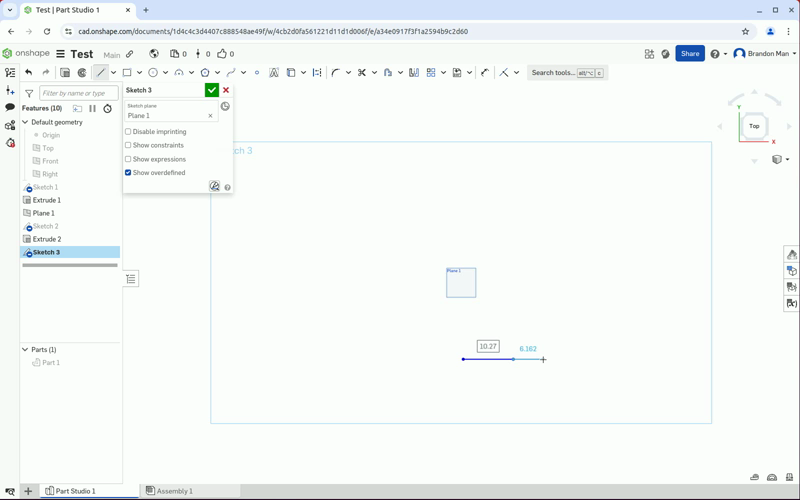
mouse_move(513, 356)
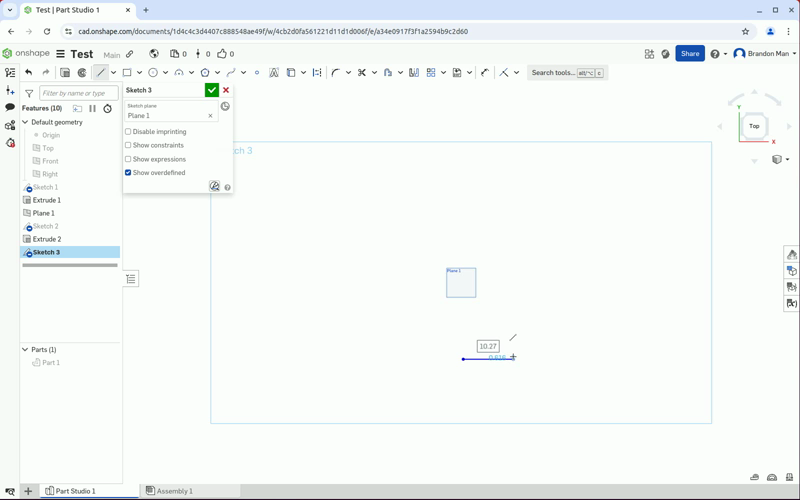
scroll(6)
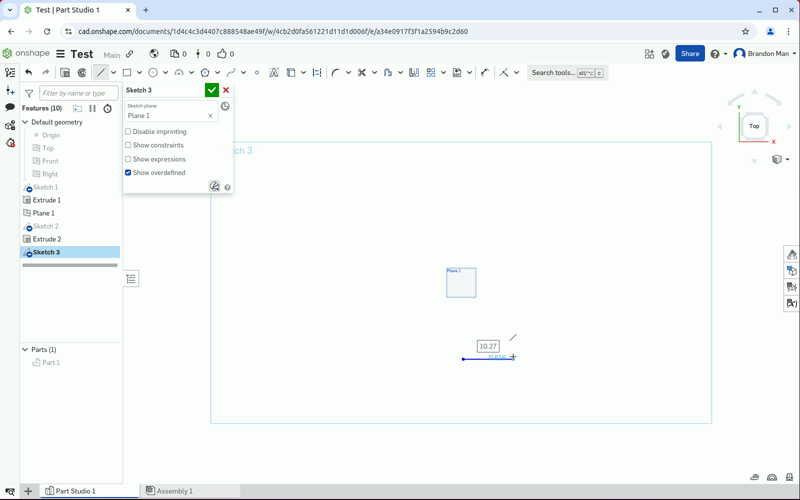
scroll(6)
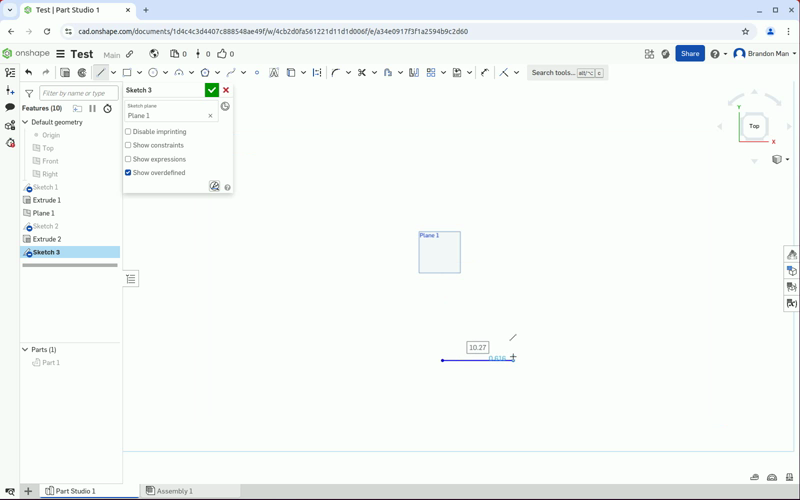
scroll(6)
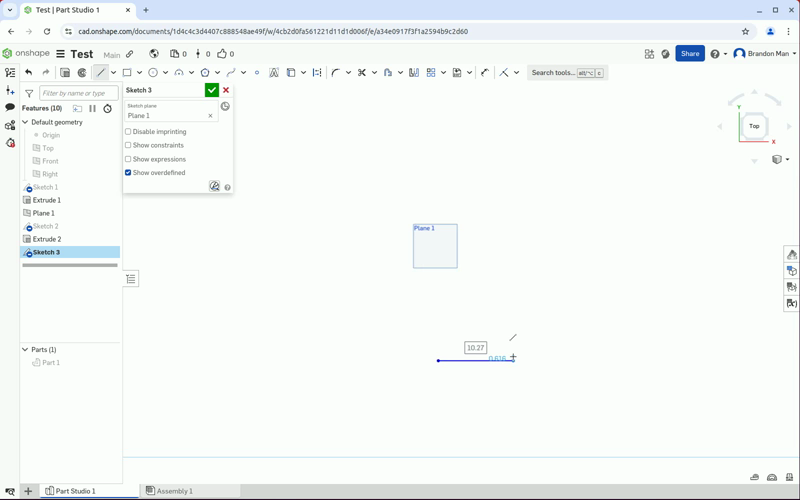
scroll(6)
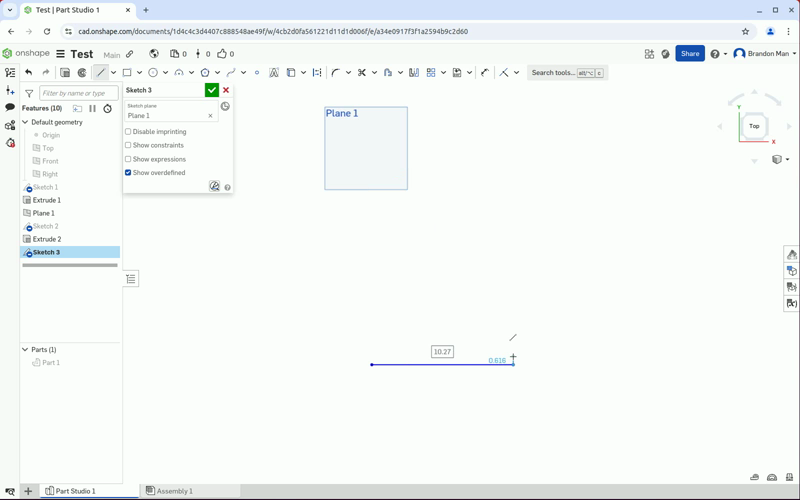
scroll(6)
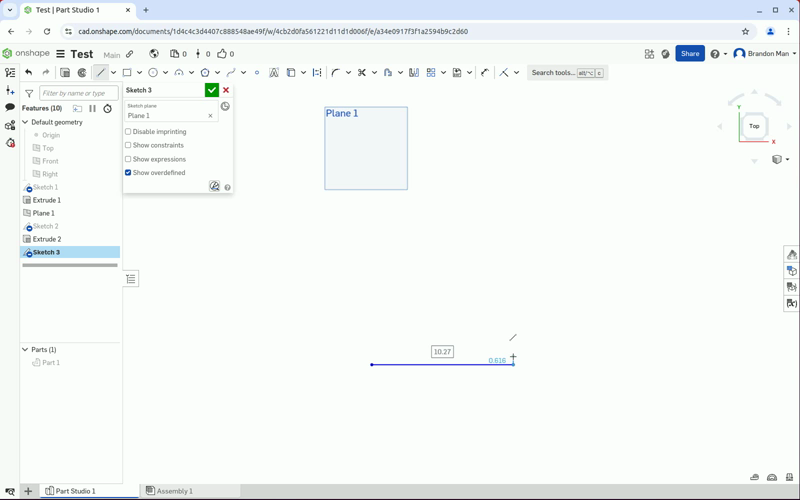
scroll(6)
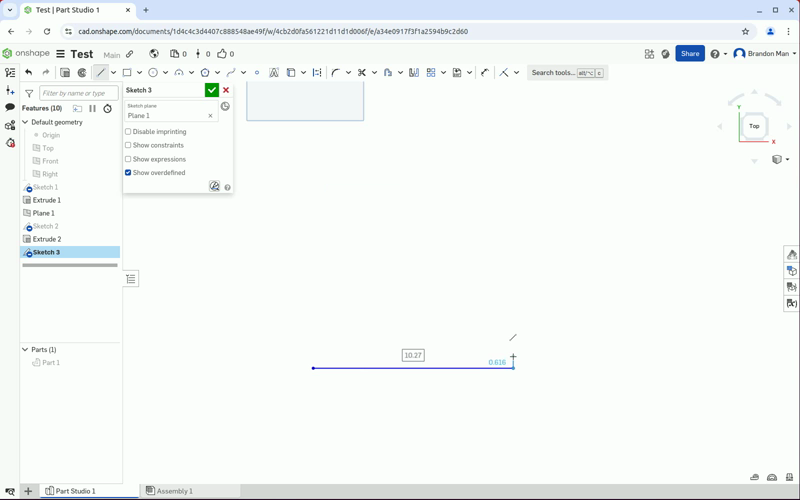
scroll(6)
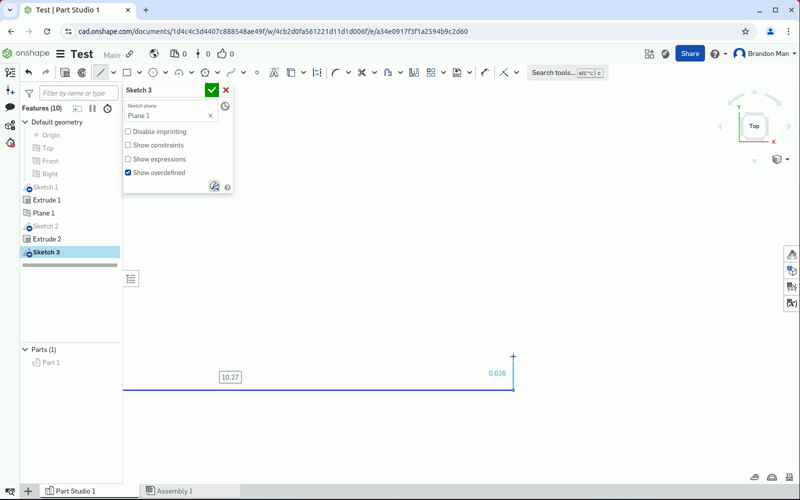
click(513, 356)
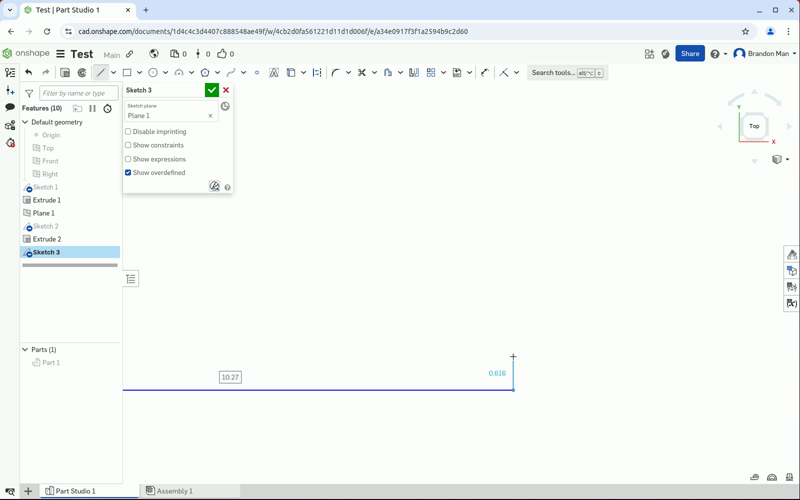
scroll(-6)
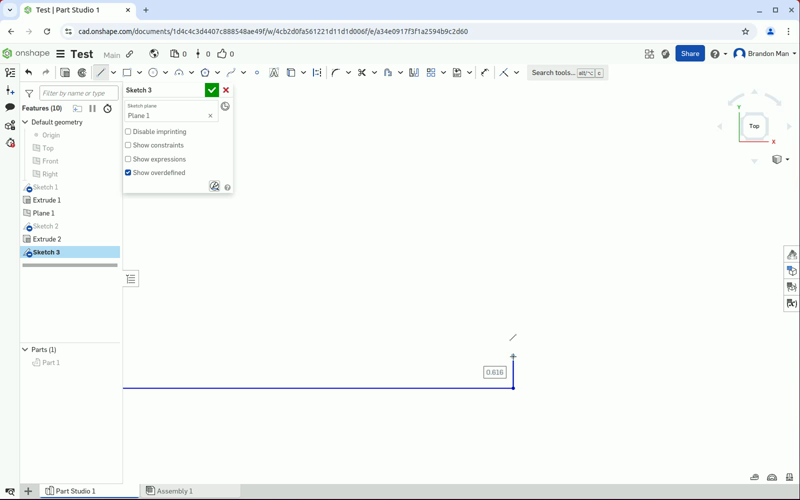
scroll(-6)
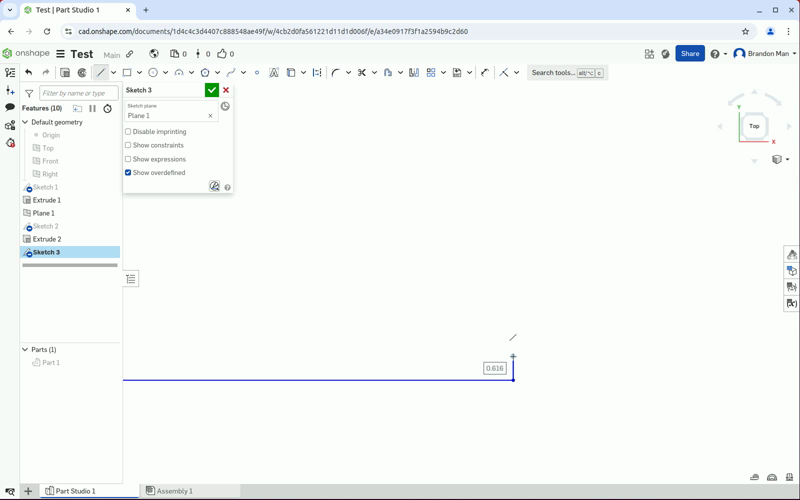
scroll(-6)
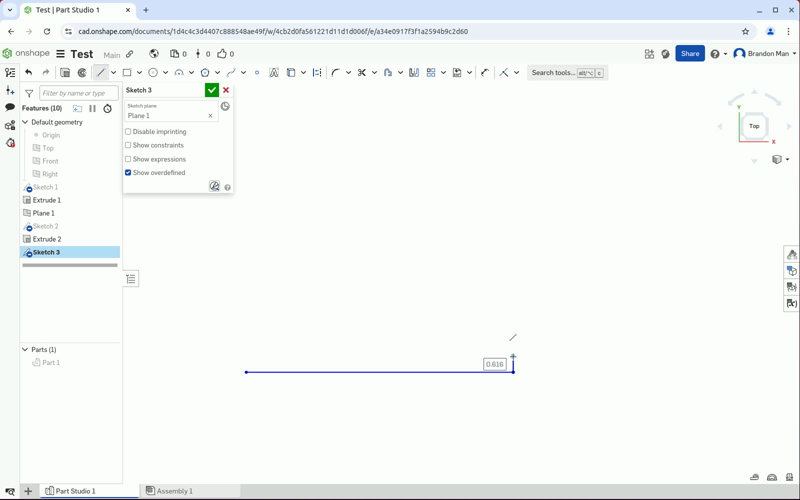
scroll(-6)
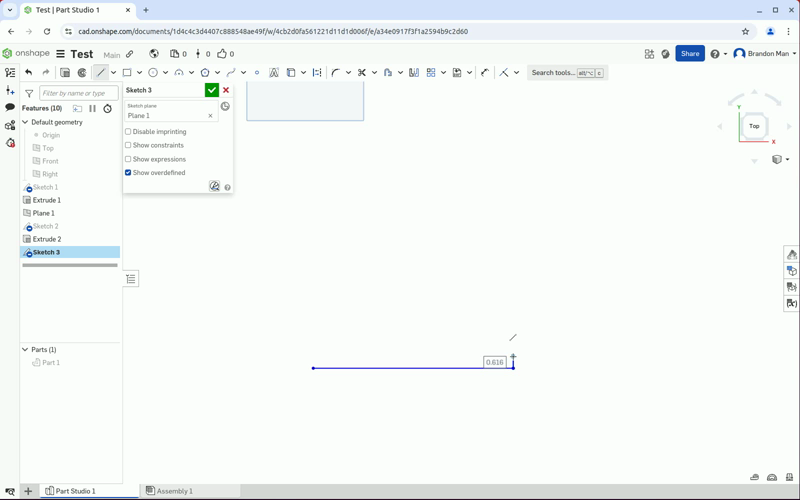
scroll(-6)
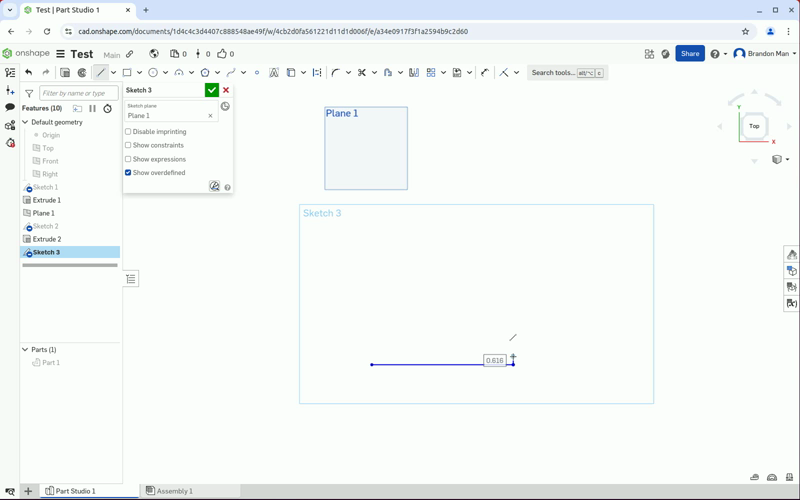
scroll(-6)
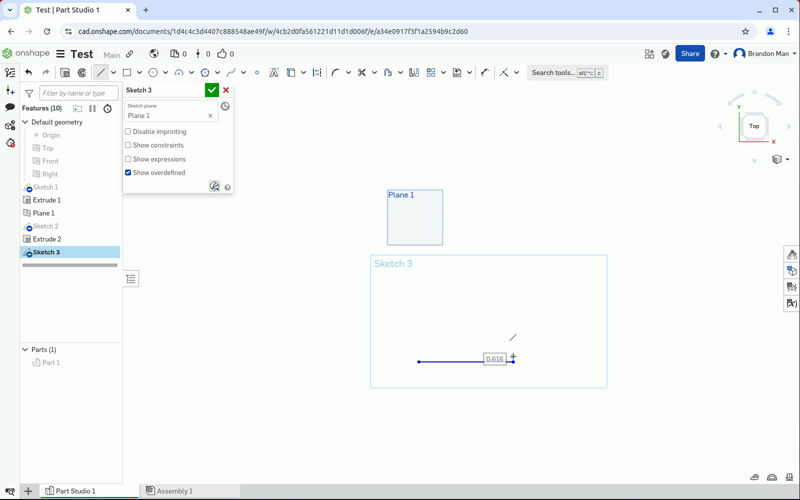
scroll(-6)
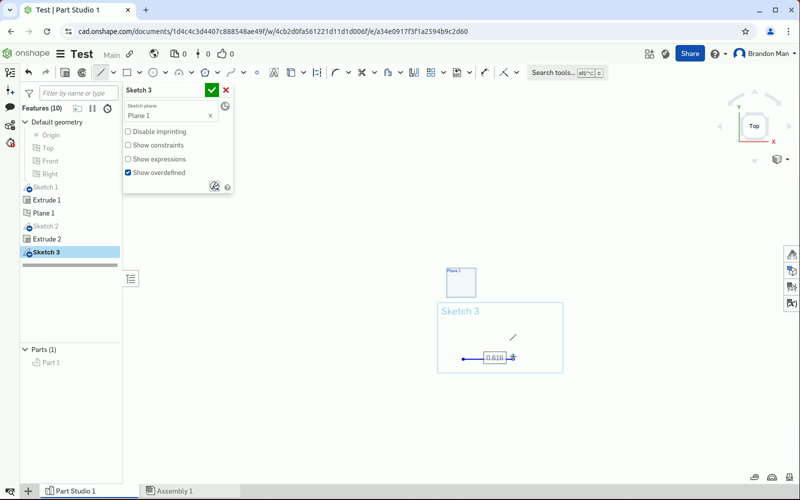
key_up(shift)
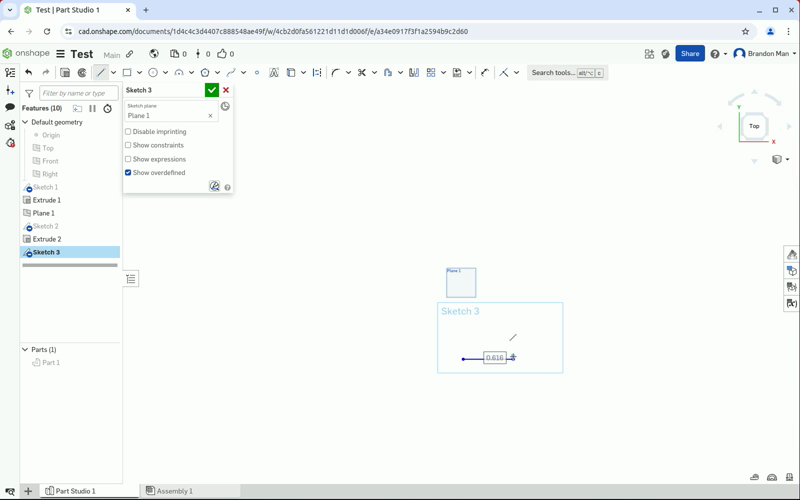
key_down(shift)
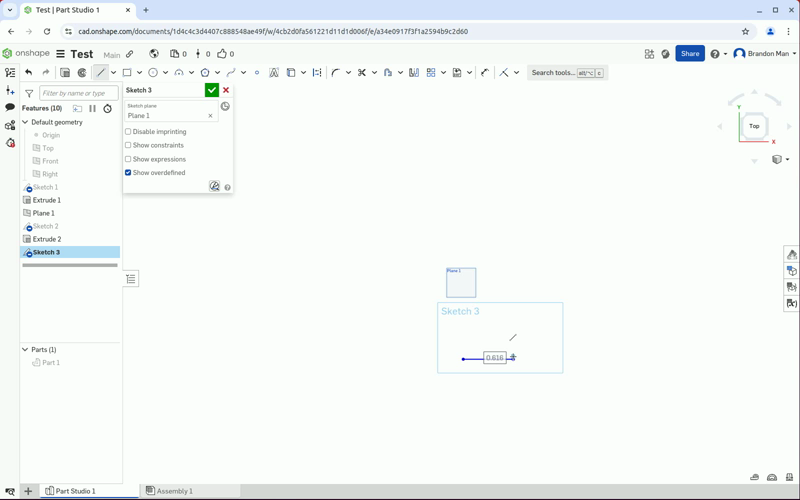
mouse_move(543, 356)
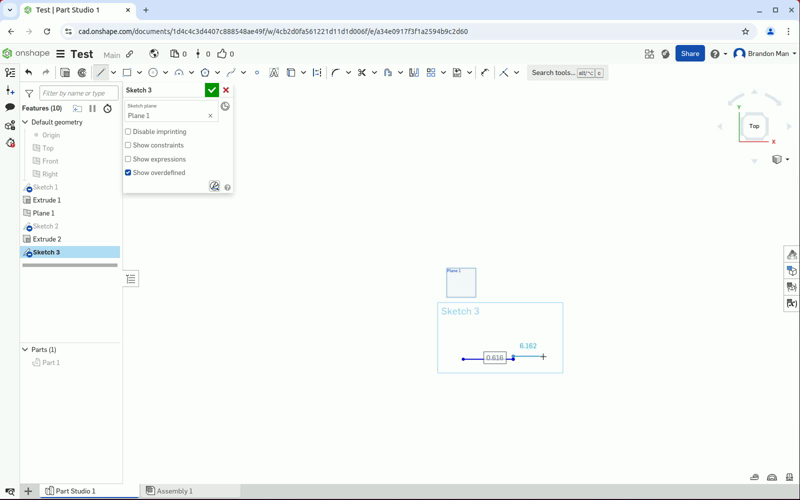
mouse_move(463, 356)
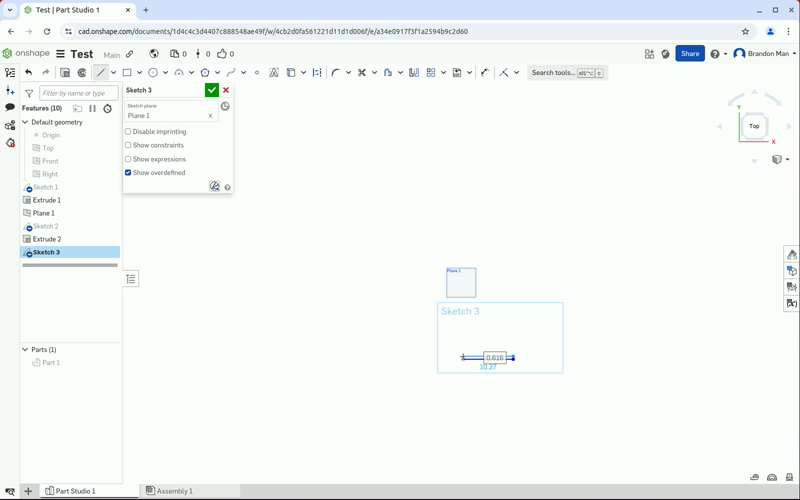
scroll(6)
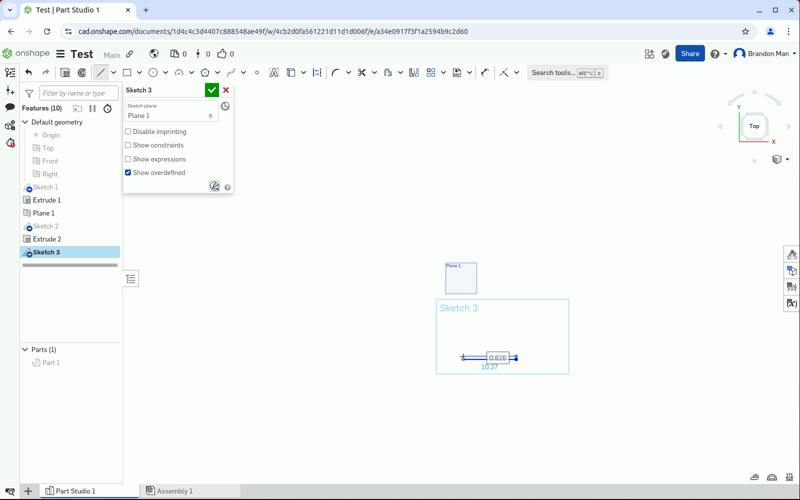
scroll(6)
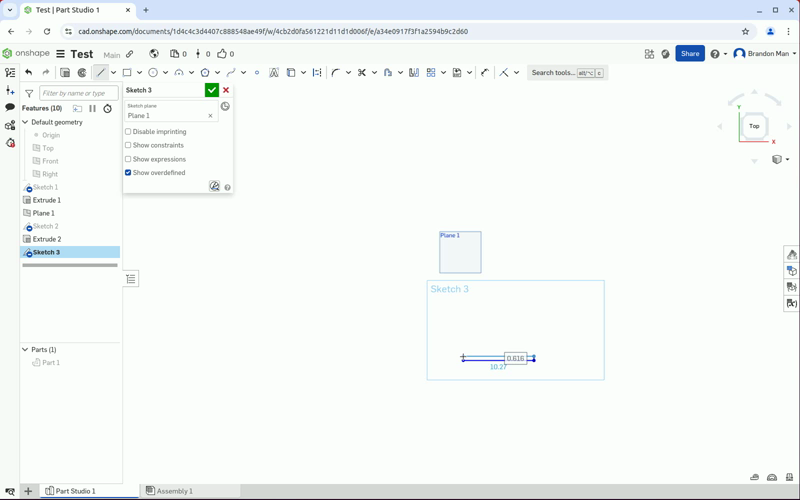
scroll(6)
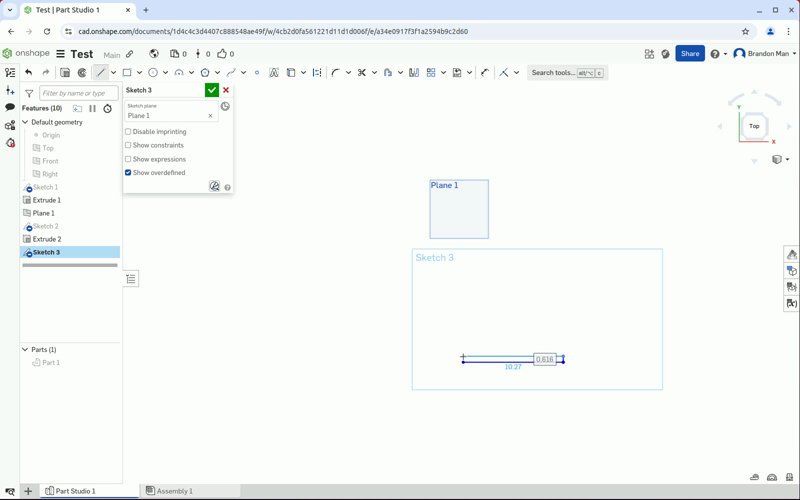
scroll(6)
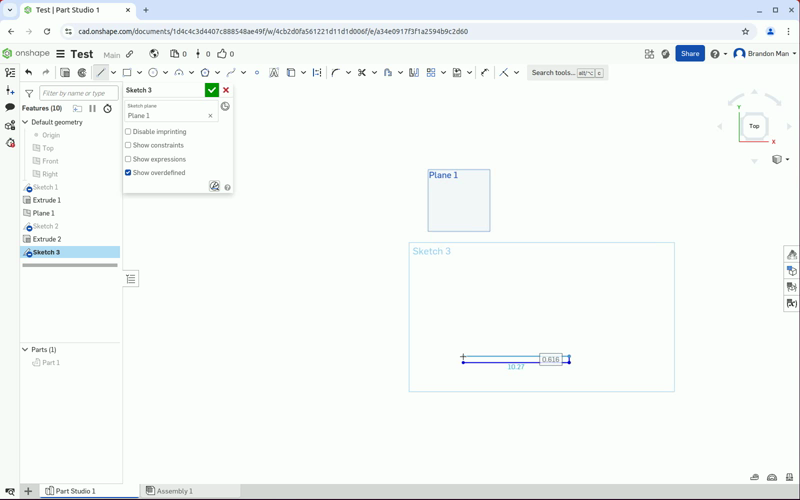
scroll(6)
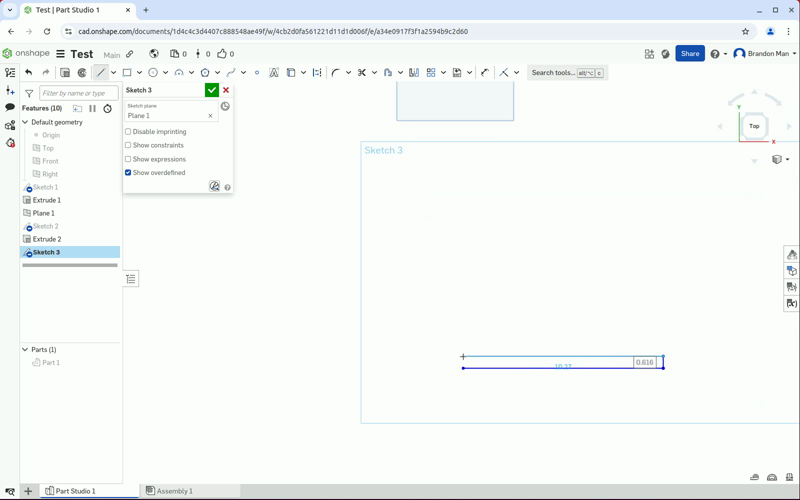
scroll(6)
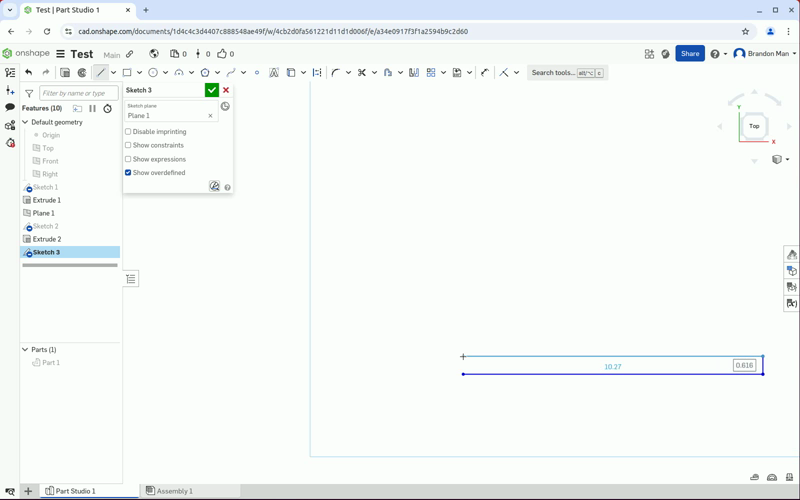
scroll(6)
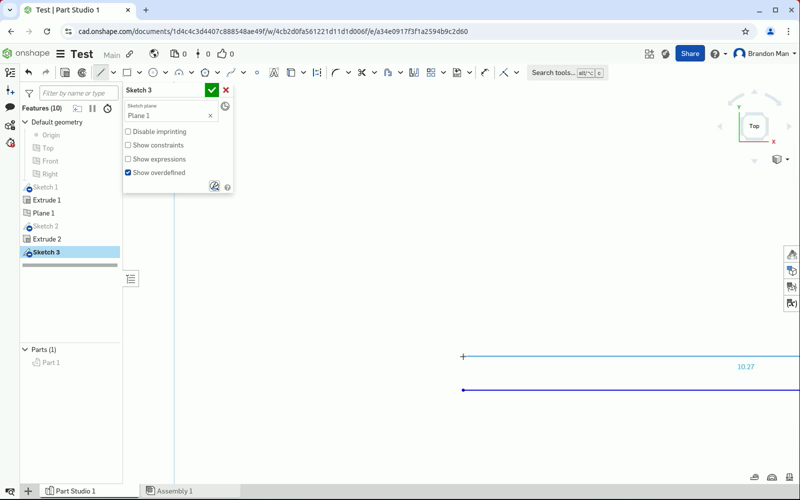
click(463, 356)
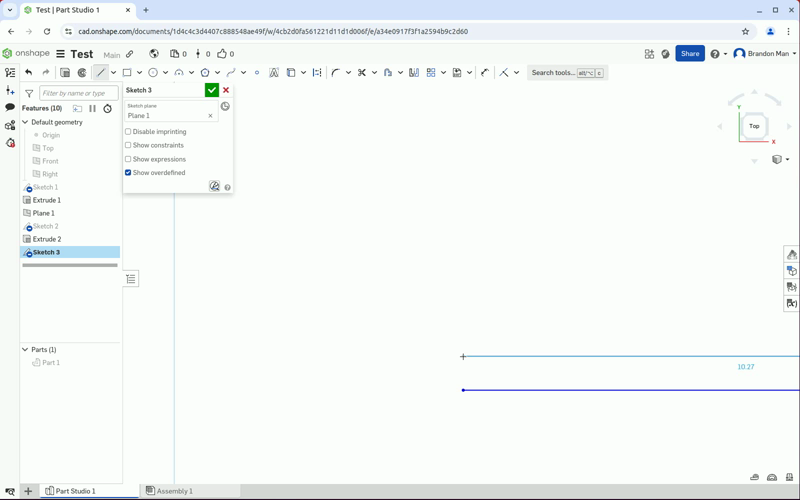
scroll(-6)
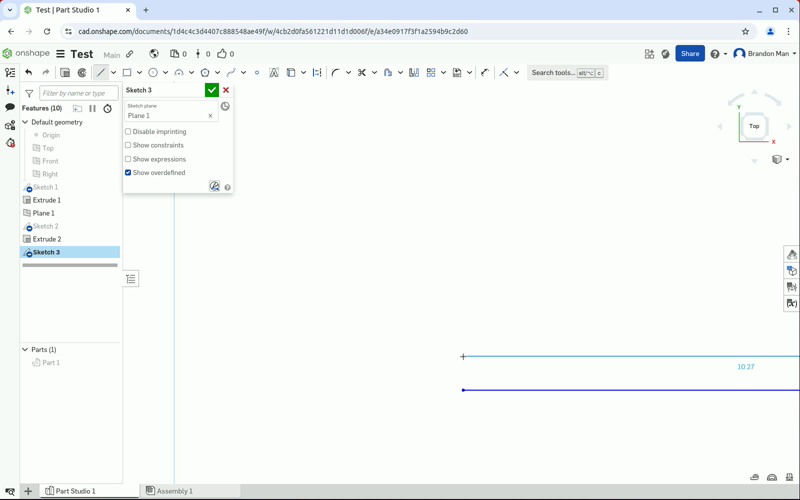
scroll(-6)
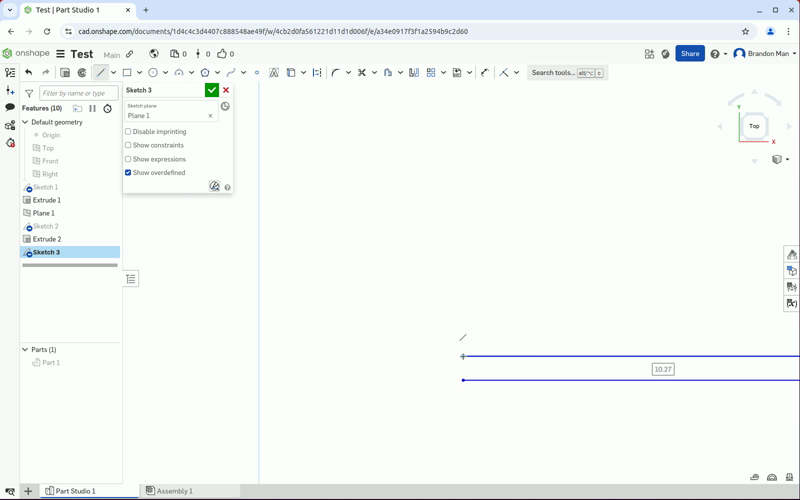
scroll(-6)
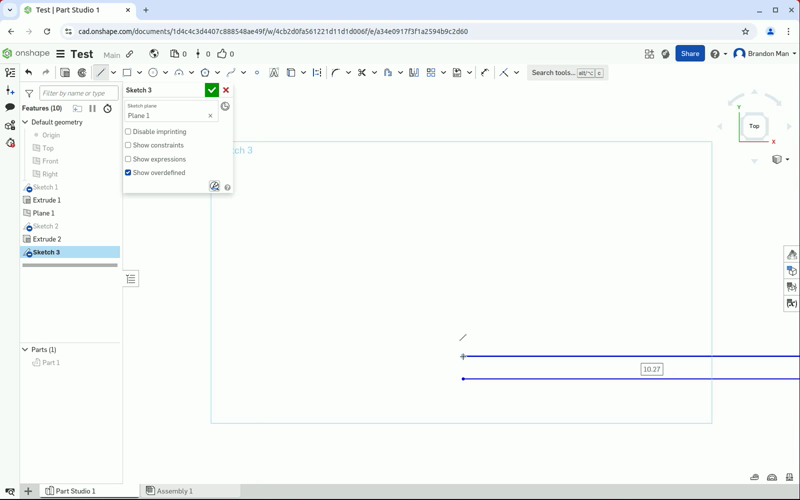
scroll(-6)
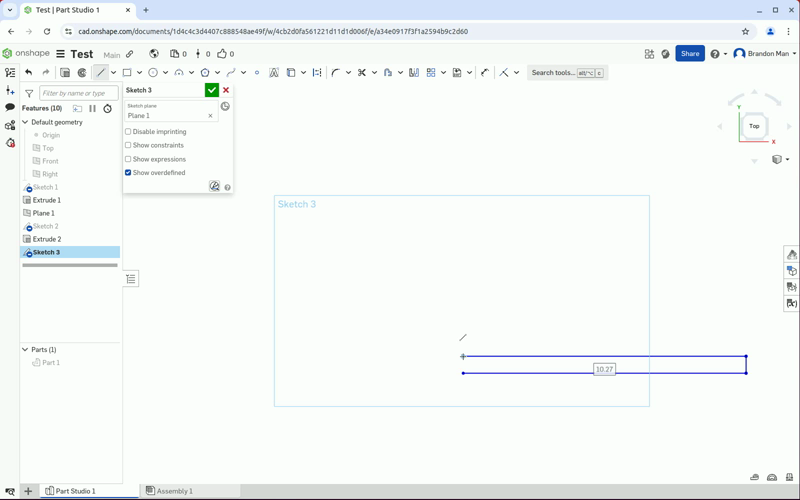
scroll(-6)
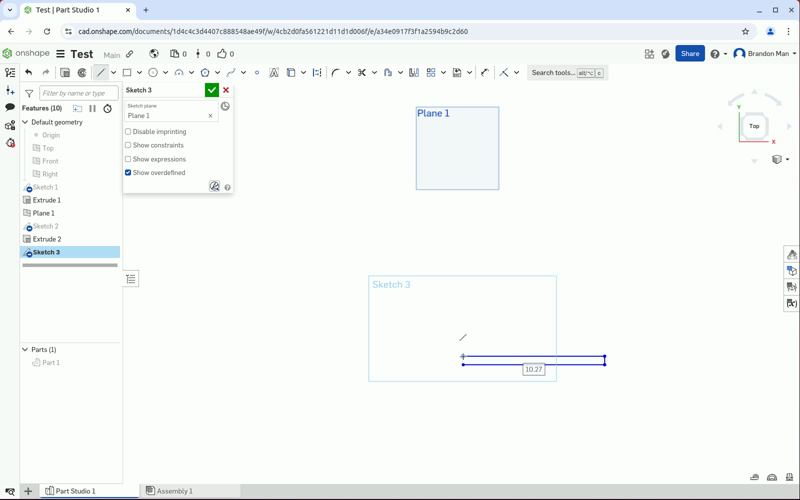
scroll(-6)
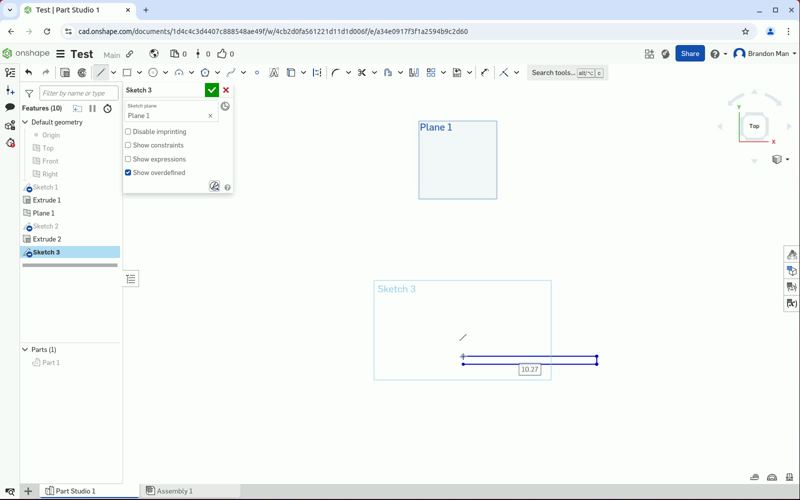
scroll(-6)
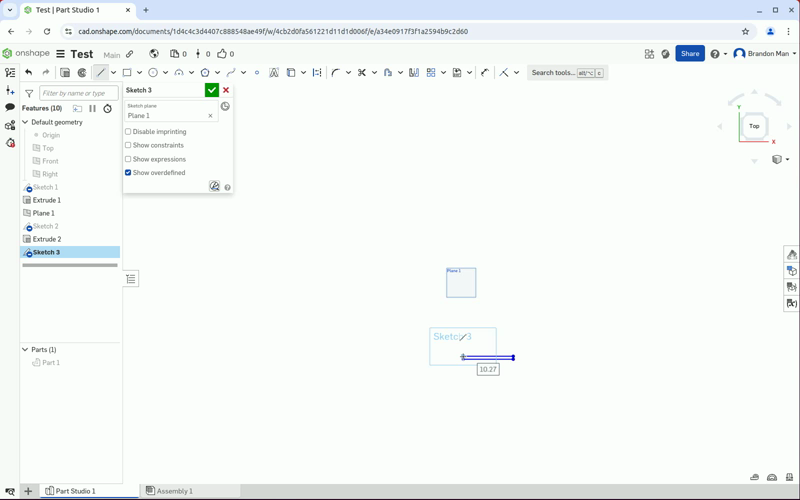
key_up(shift)
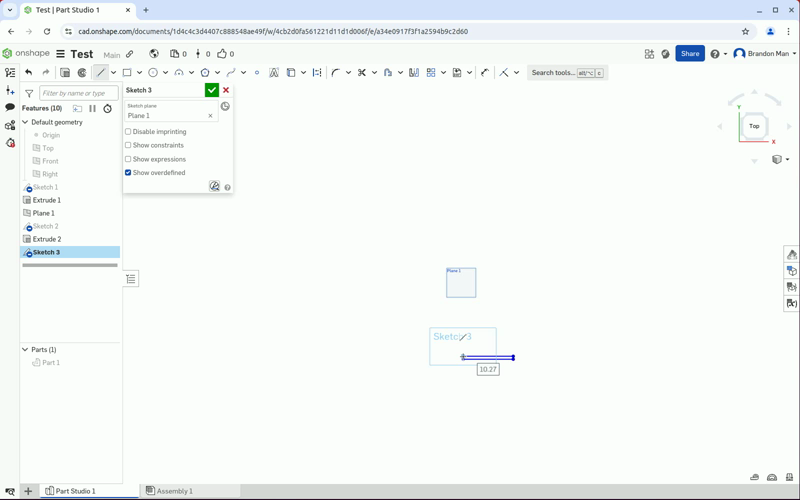
mouse_move(493, 356)
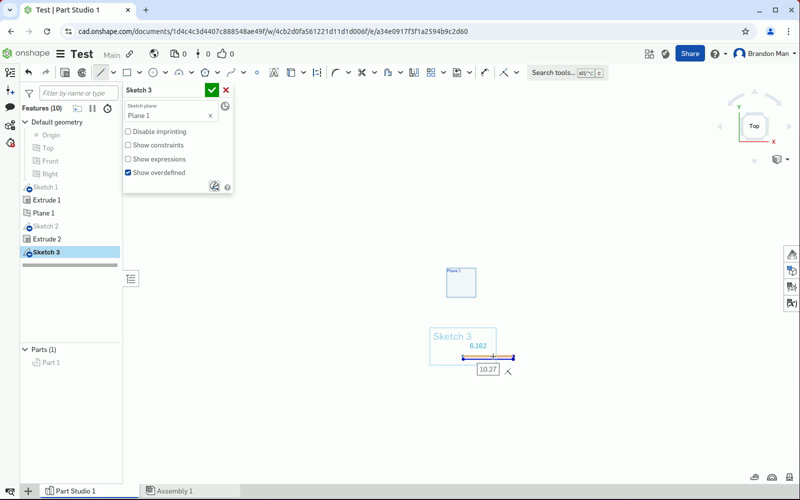
key_down(shift)
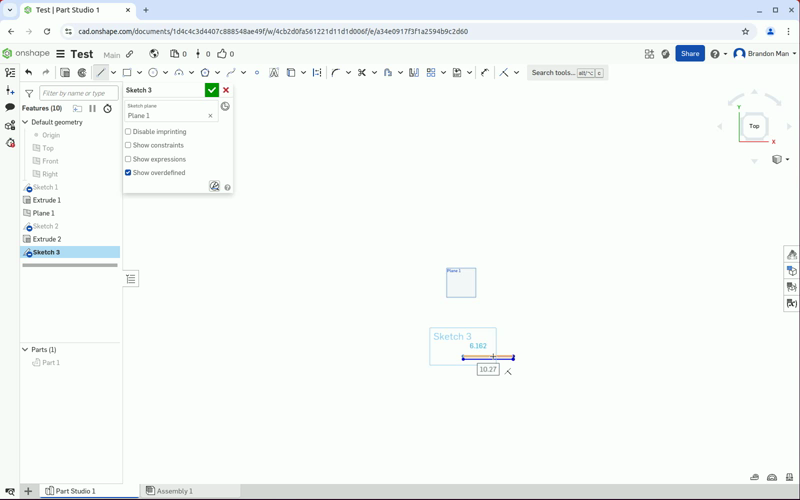
mouse_move(463, 359)
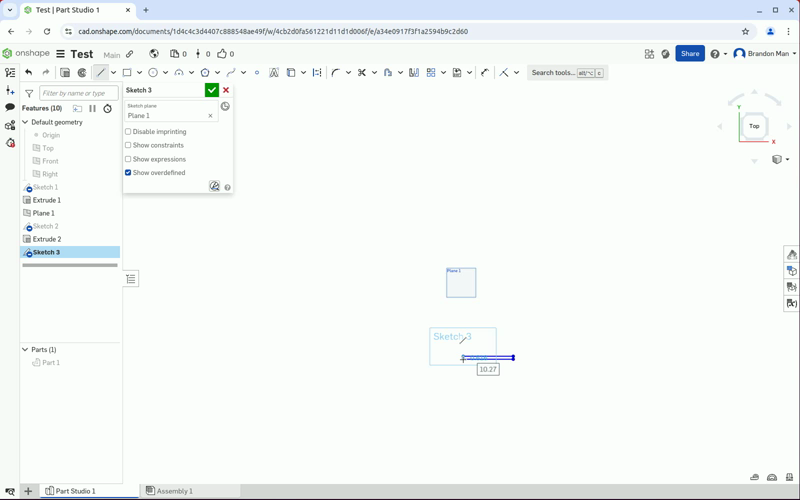
scroll(6)
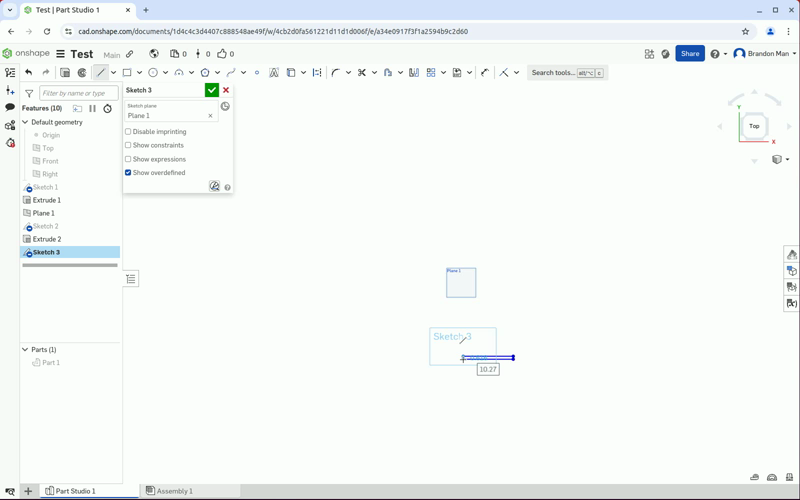
scroll(6)
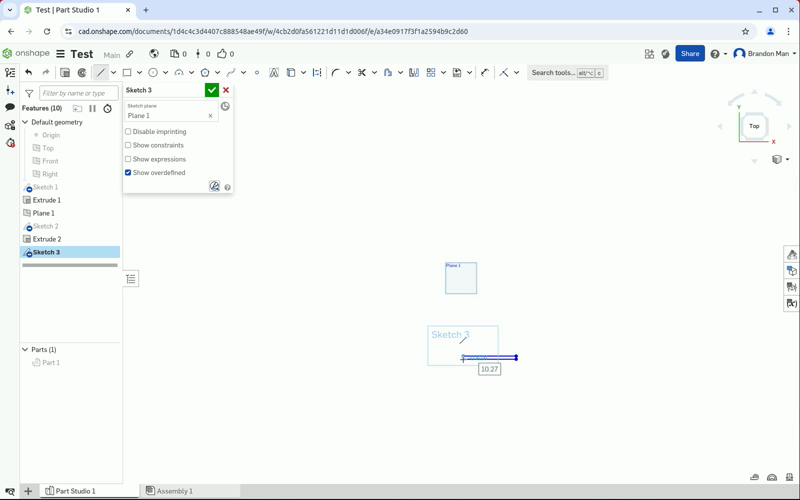
scroll(6)
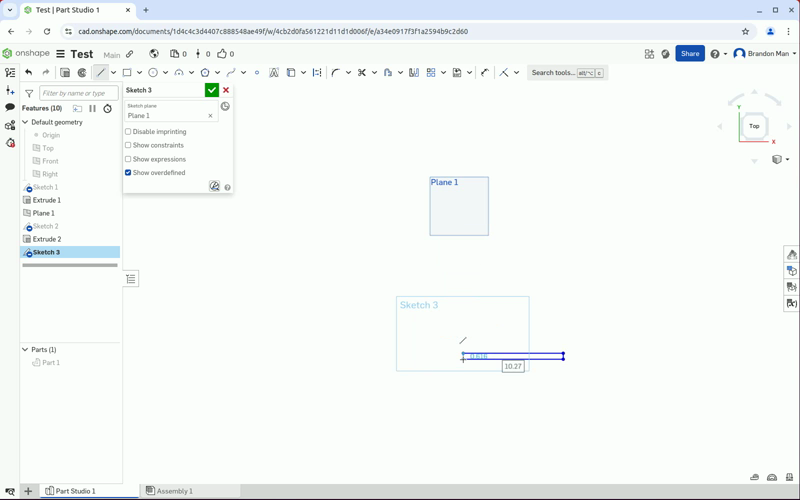
scroll(6)
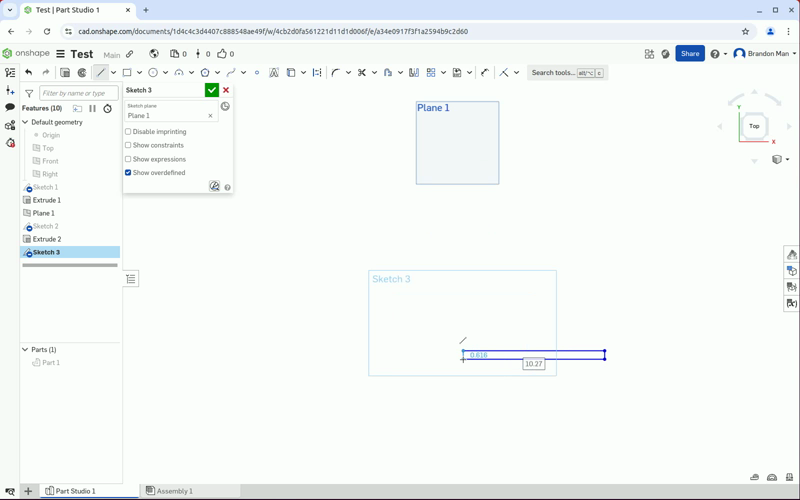
scroll(6)
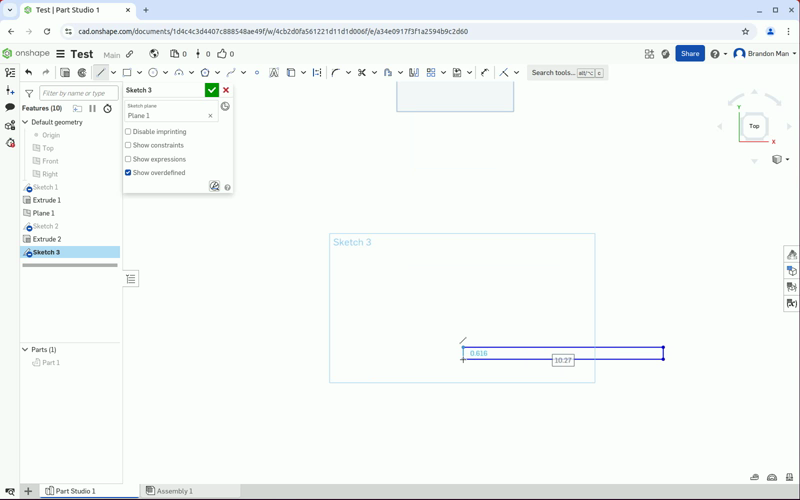
scroll(6)
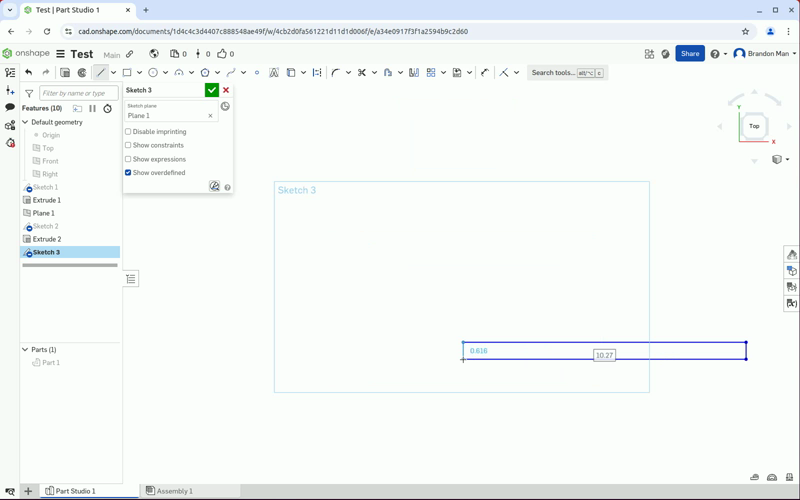
scroll(6)
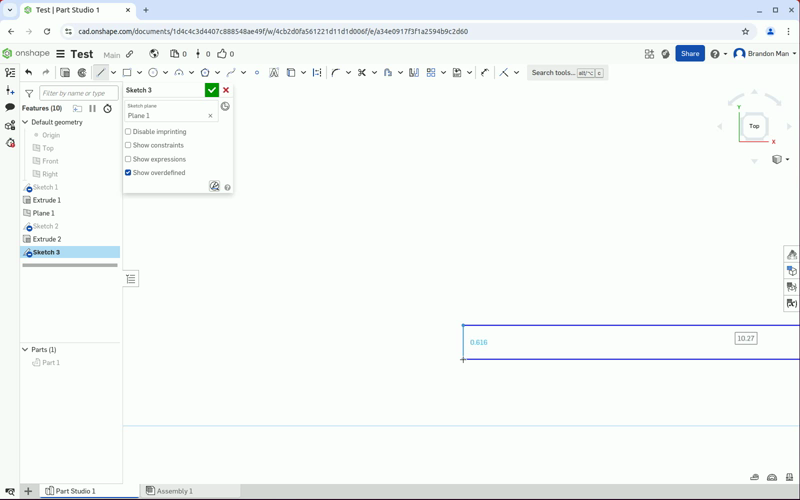
key_up(shift)
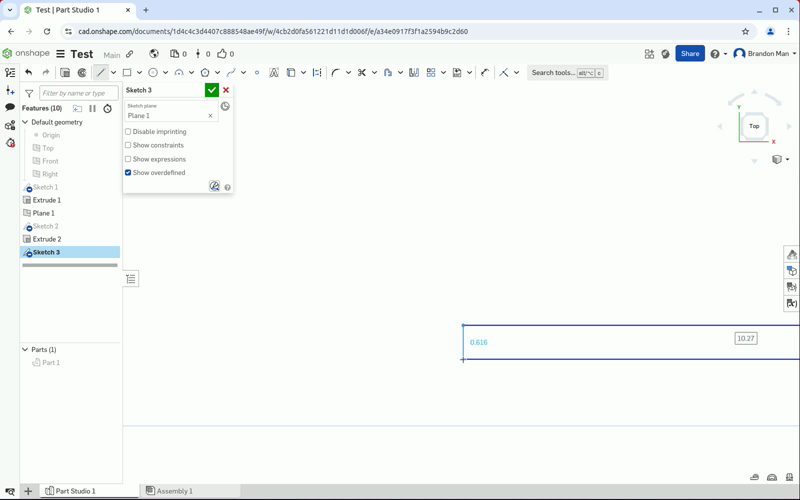
click(463, 359)
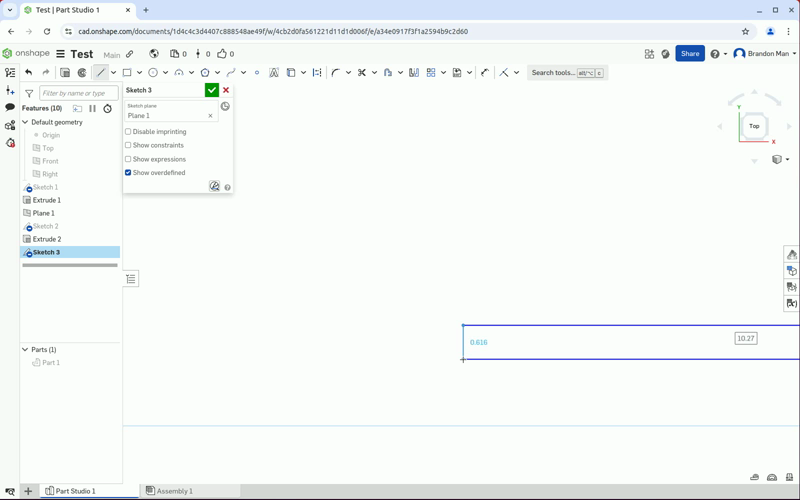
scroll(-6)
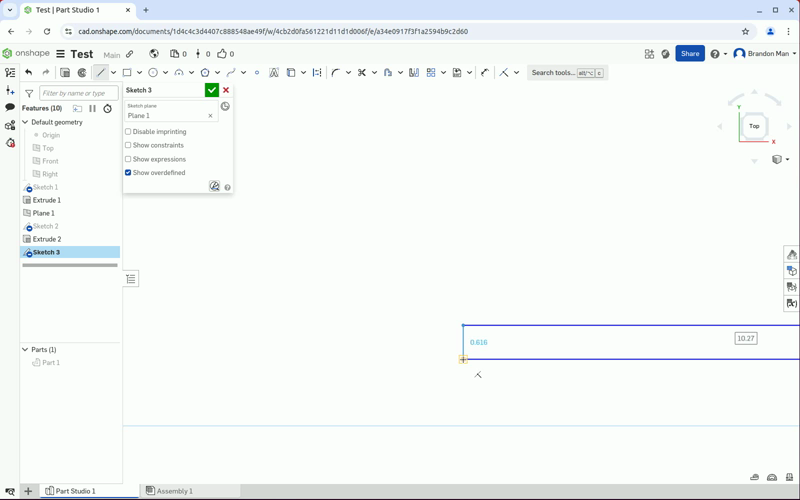
scroll(-6)
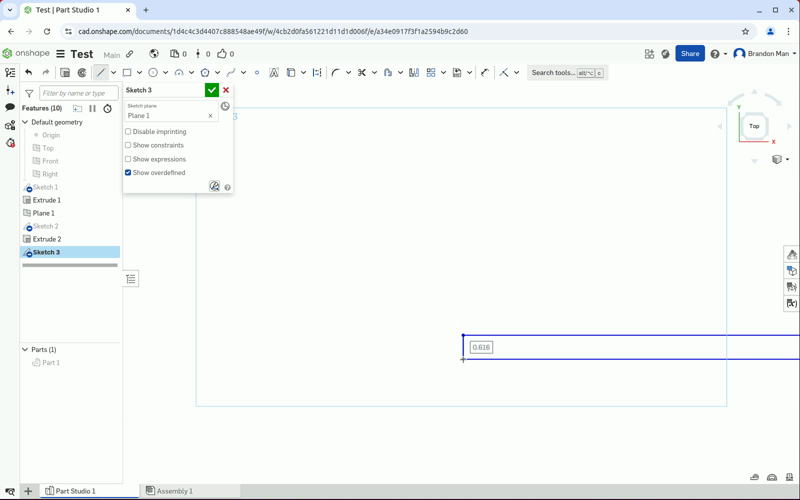
scroll(-6)
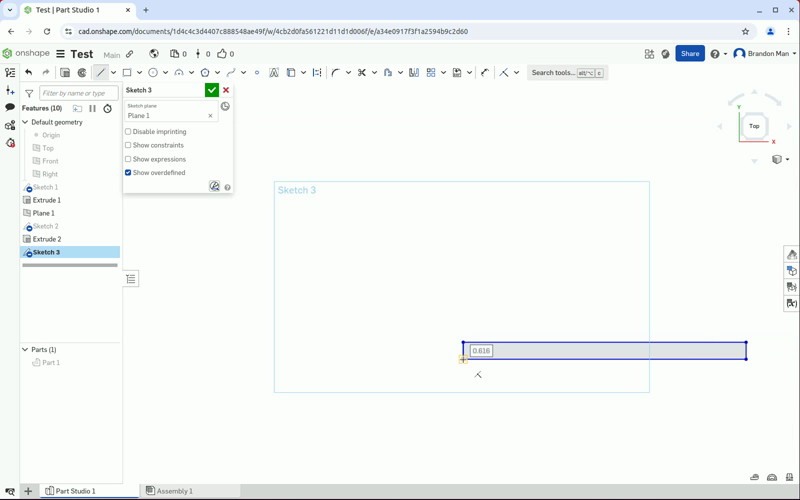
scroll(-6)
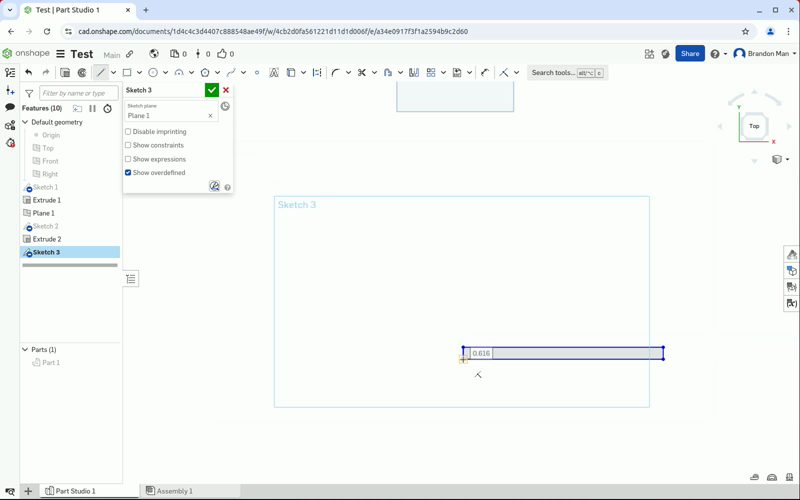
scroll(-6)
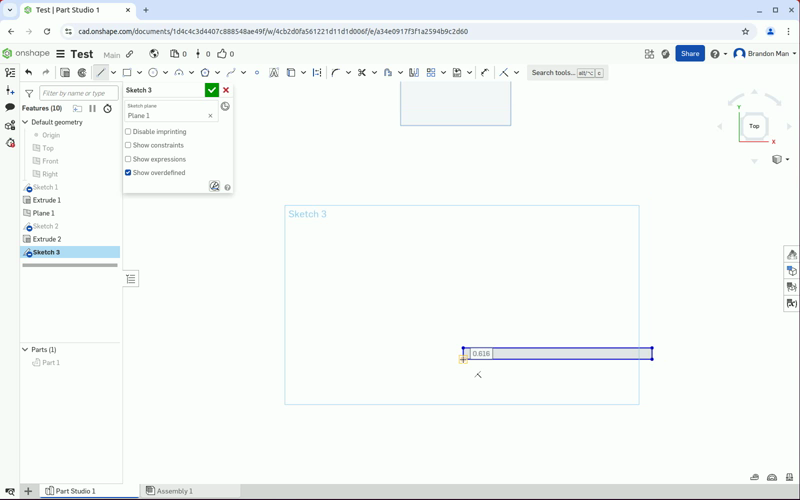
scroll(-6)
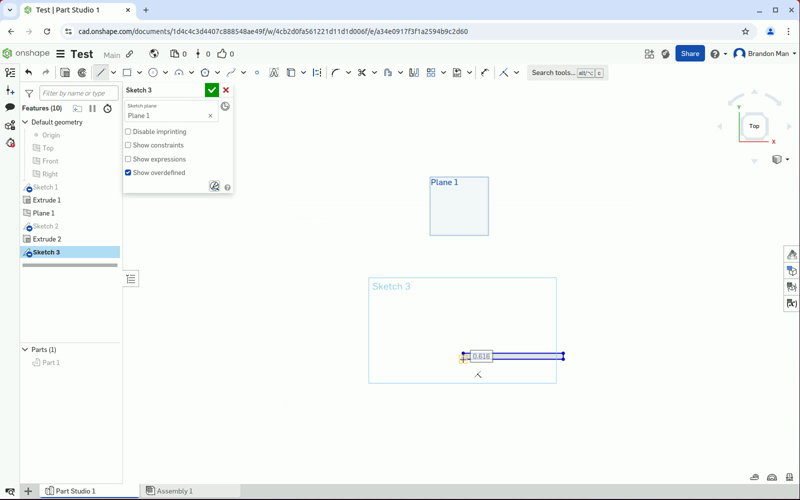
scroll(-6)
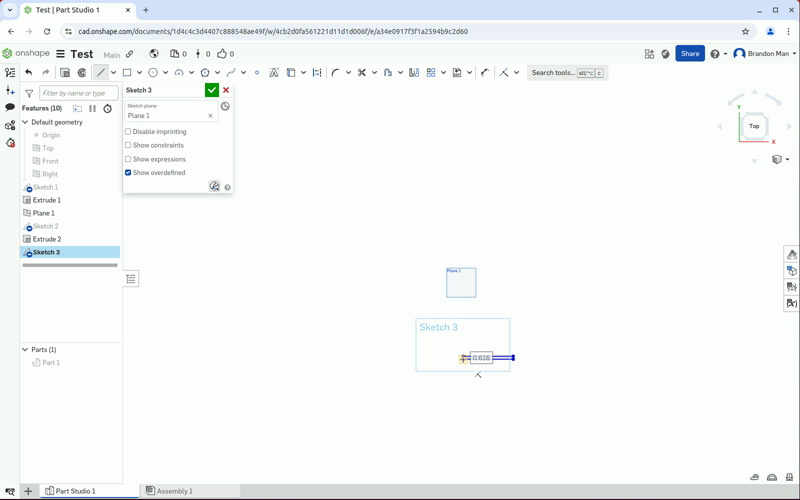
key(esc)
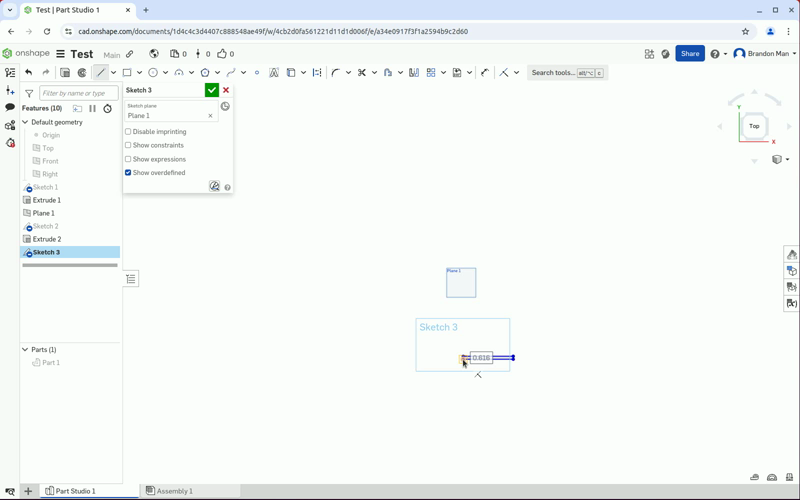
mouse_move(474, 357)
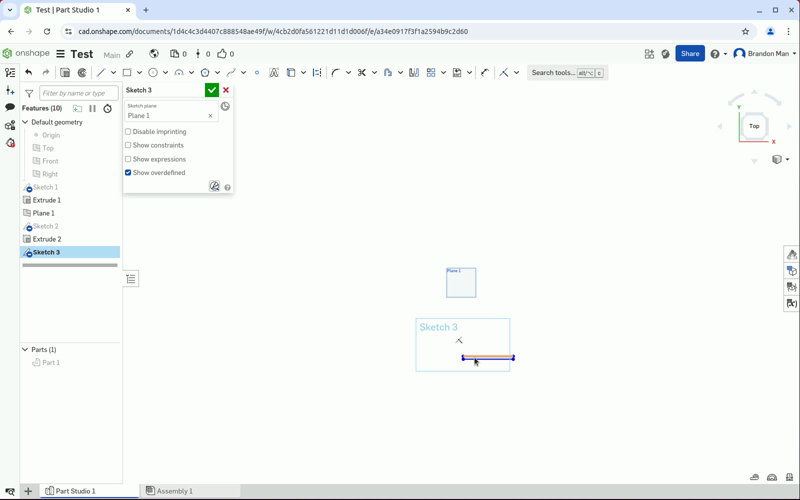
scroll(6)
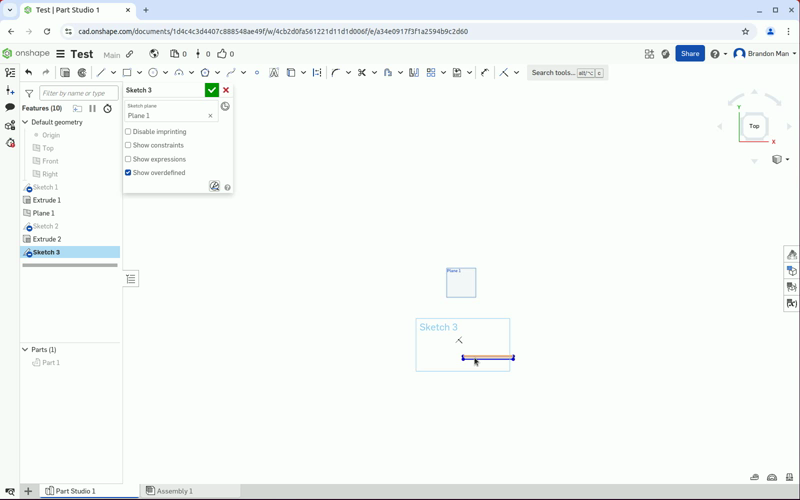
scroll(6)
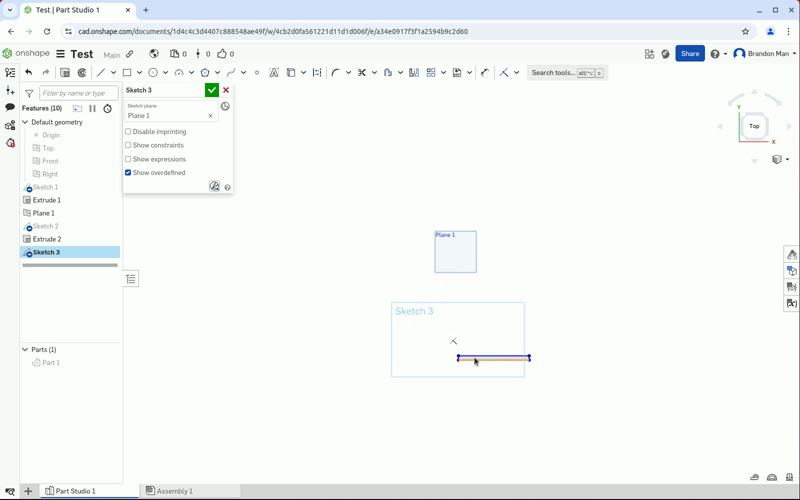
scroll(6)
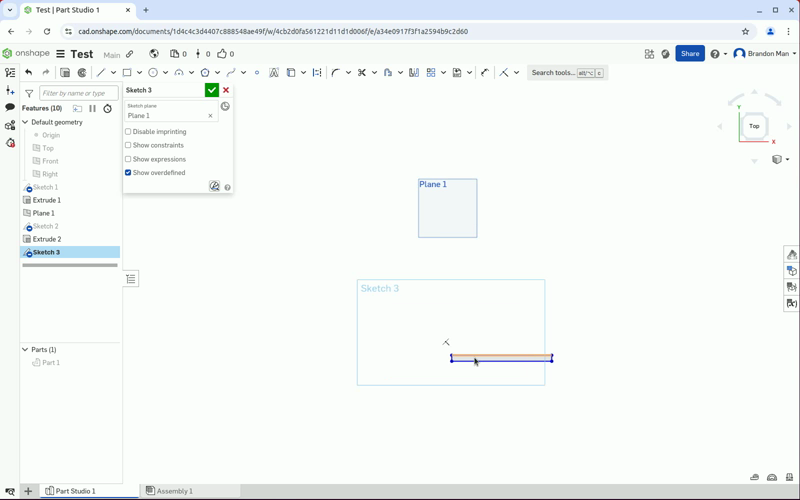
scroll(6)
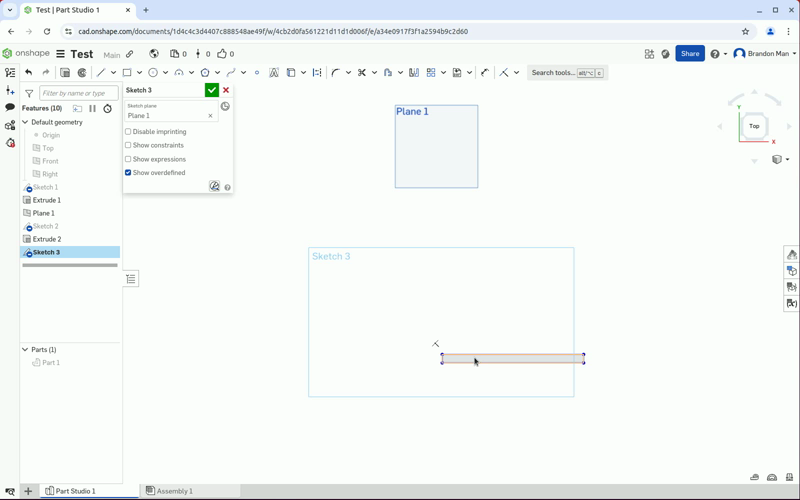
scroll(6)
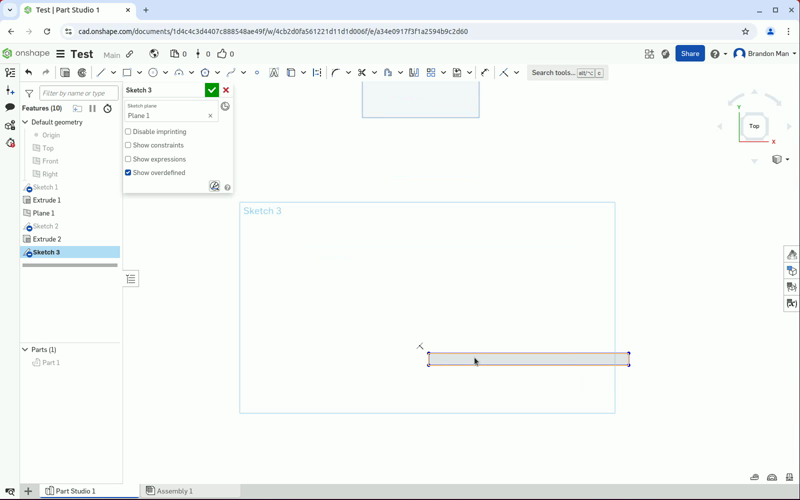
scroll(6)
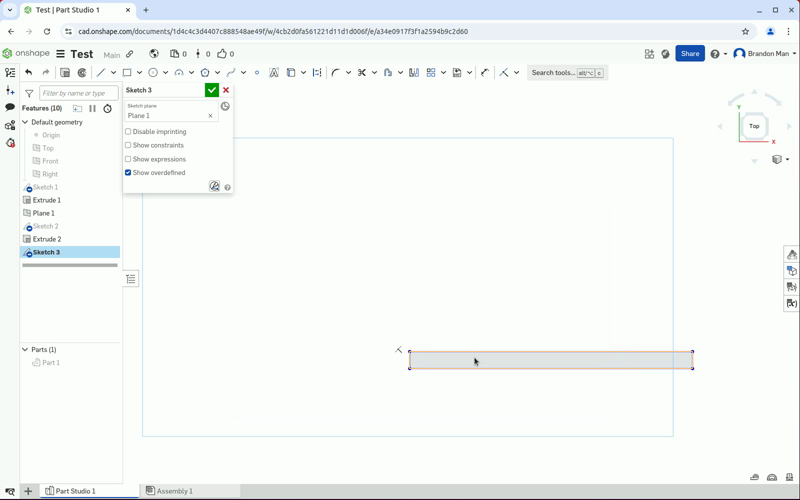
scroll(6)
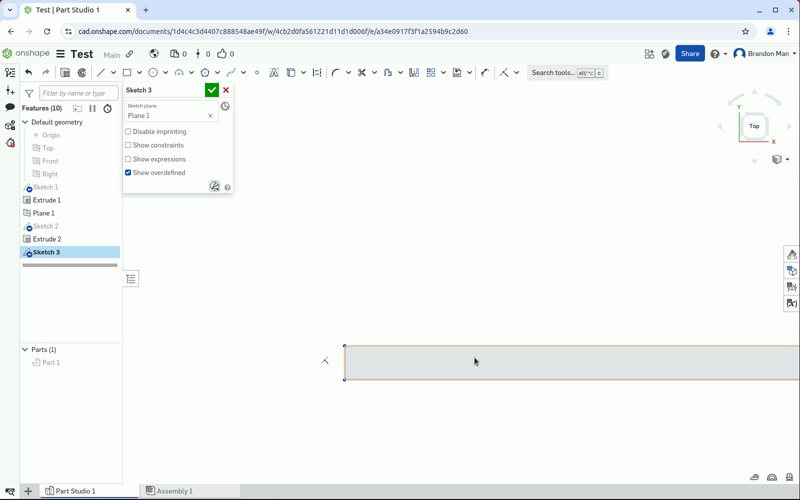
click(474, 357)
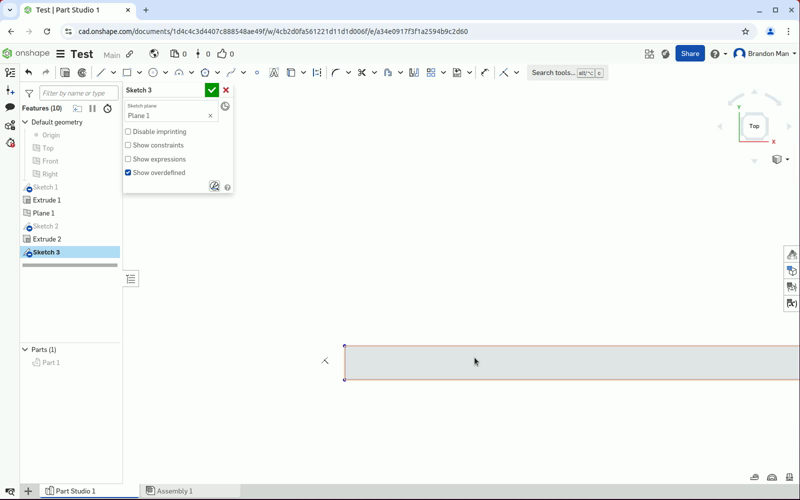
scroll(-6)
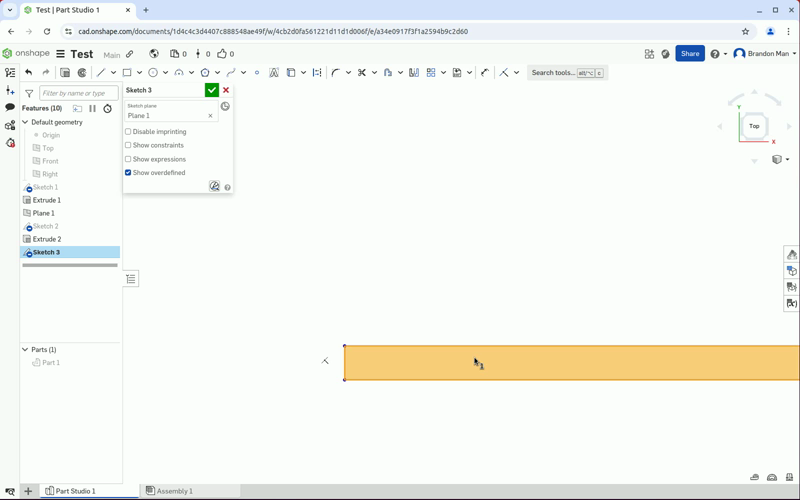
scroll(-6)
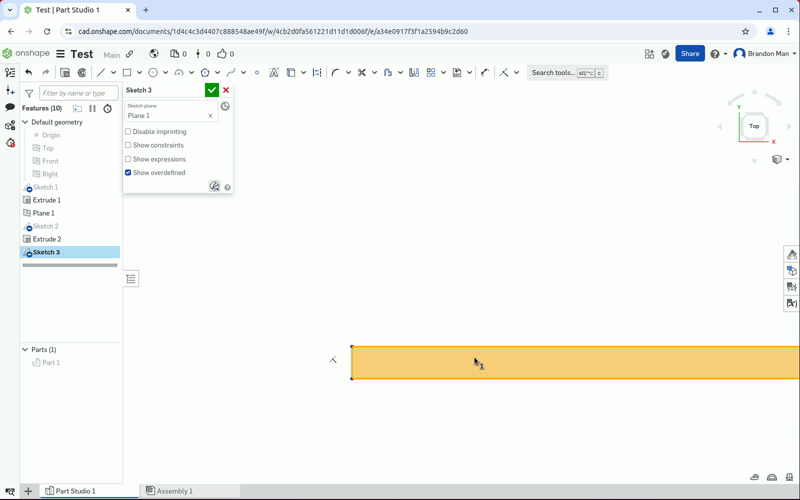
scroll(-6)
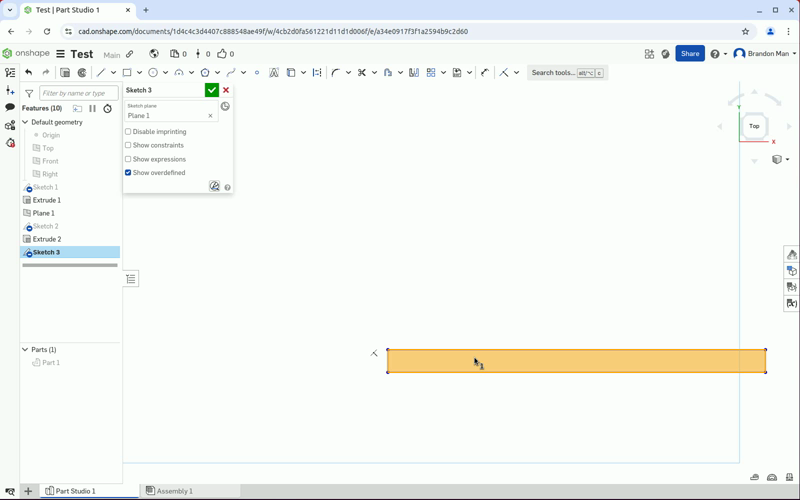
scroll(-6)
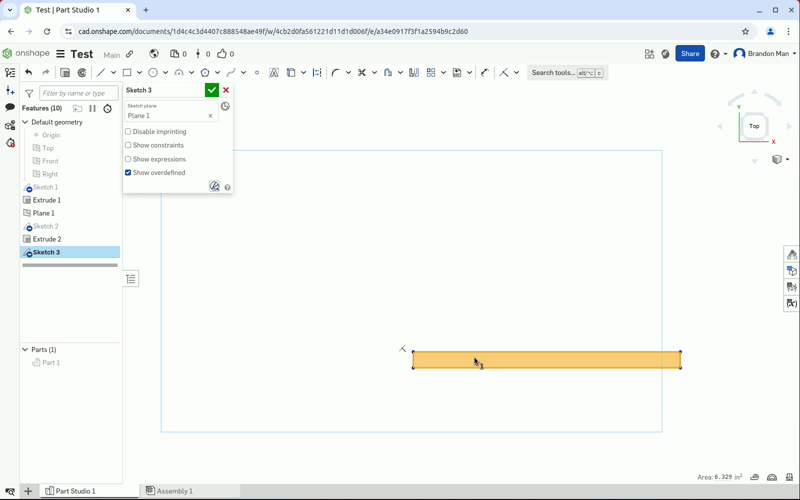
scroll(-6)
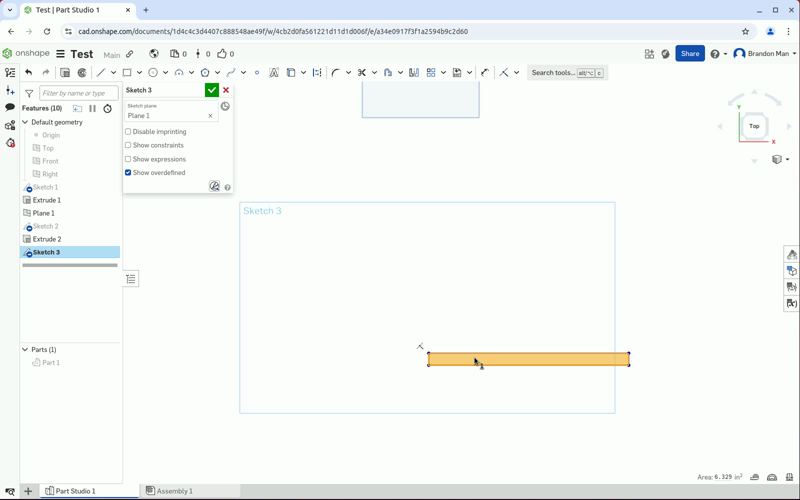
scroll(-6)
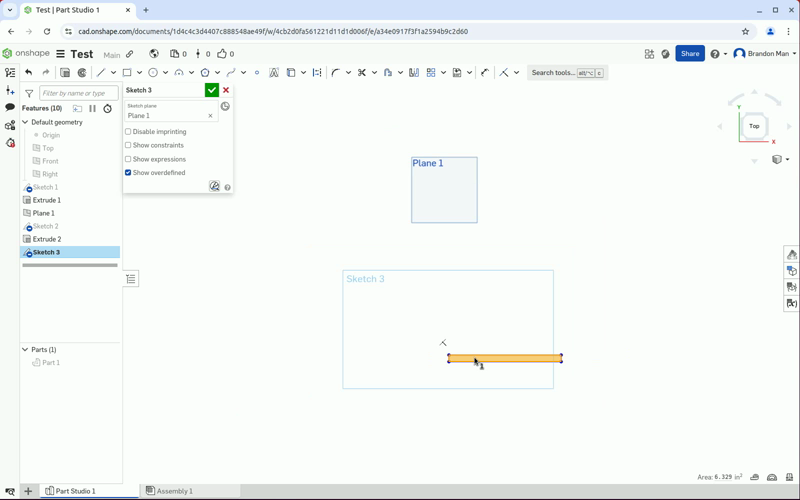
scroll(-6)
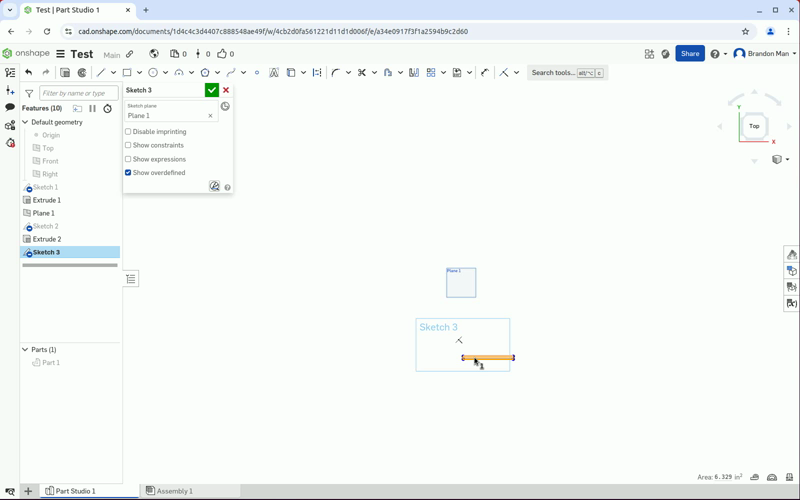
mouse_move(73, 352)
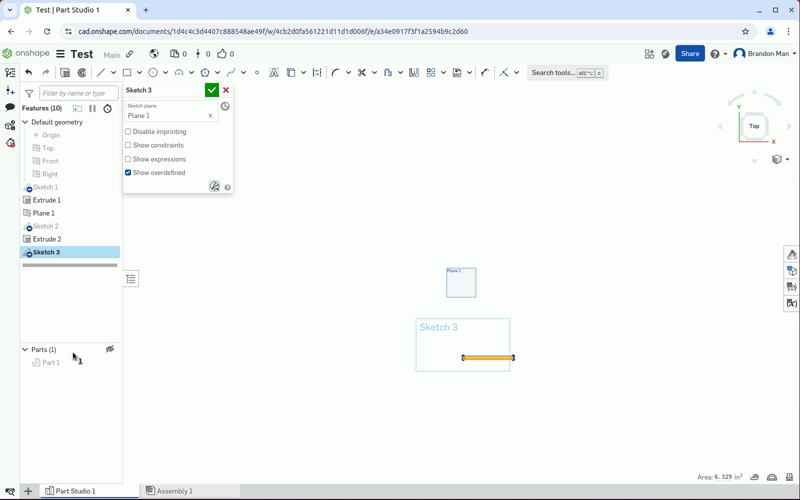
key(shift+y)
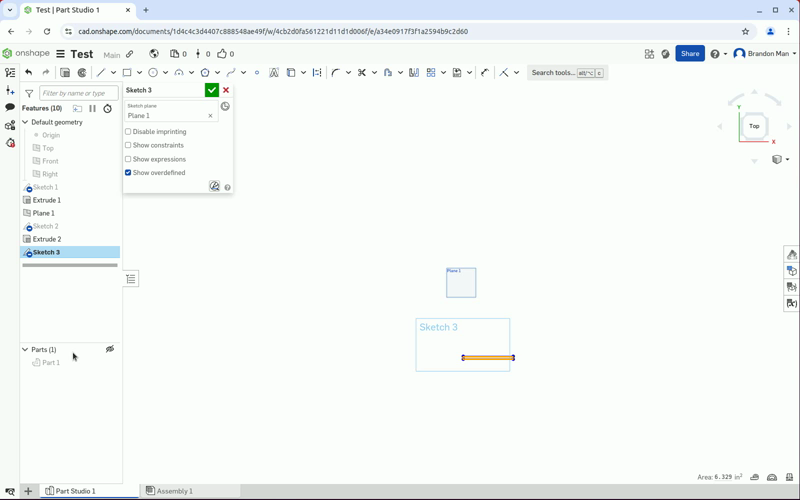
key(shift+e)
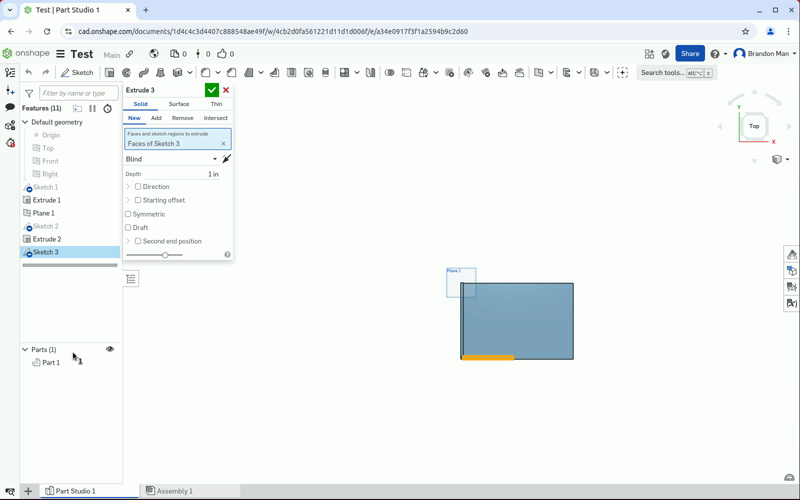
mouse_move(143, 106)
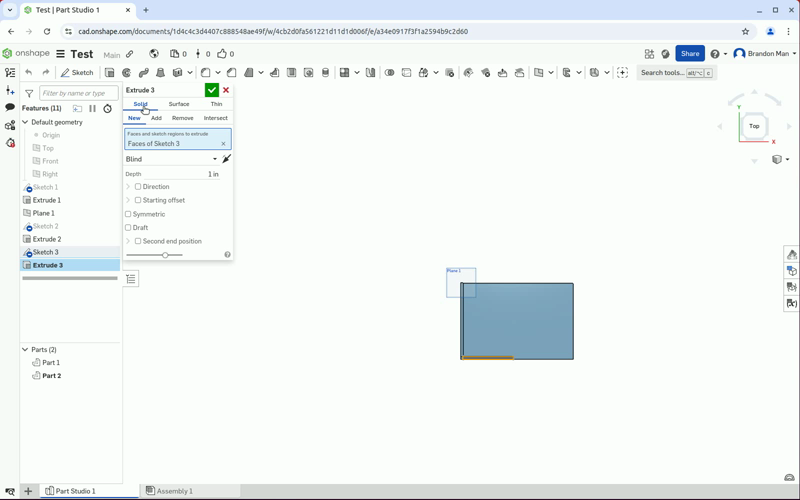
click(143, 106)
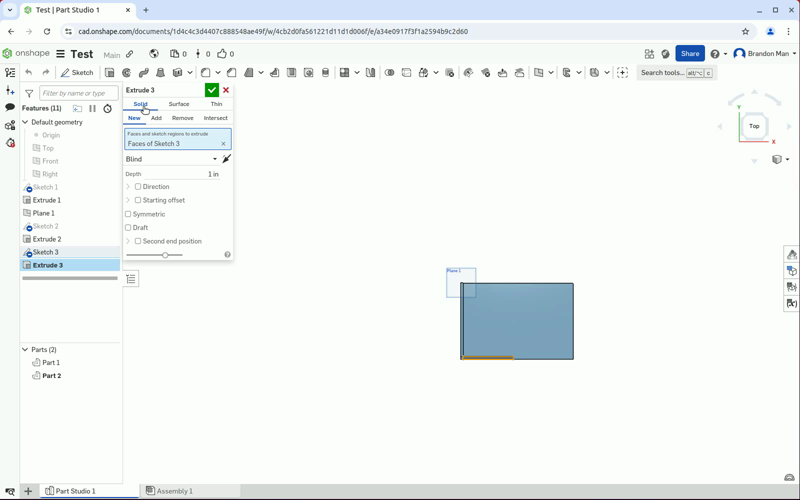
mouse_move(137, 120)
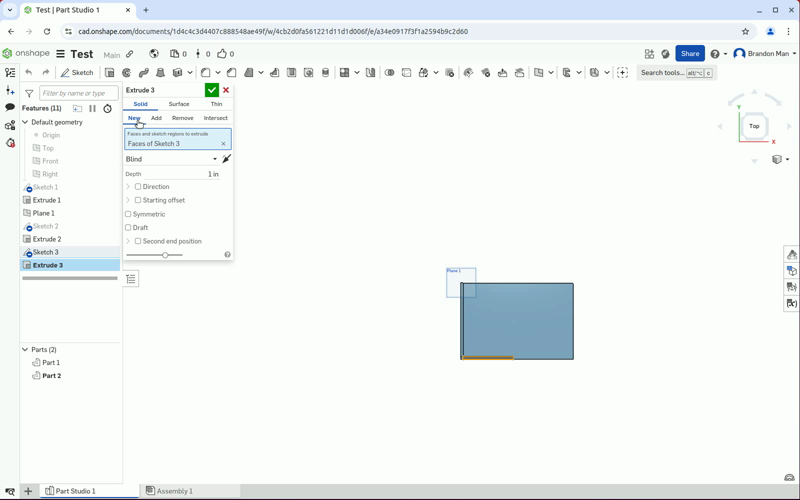
click(137, 120)
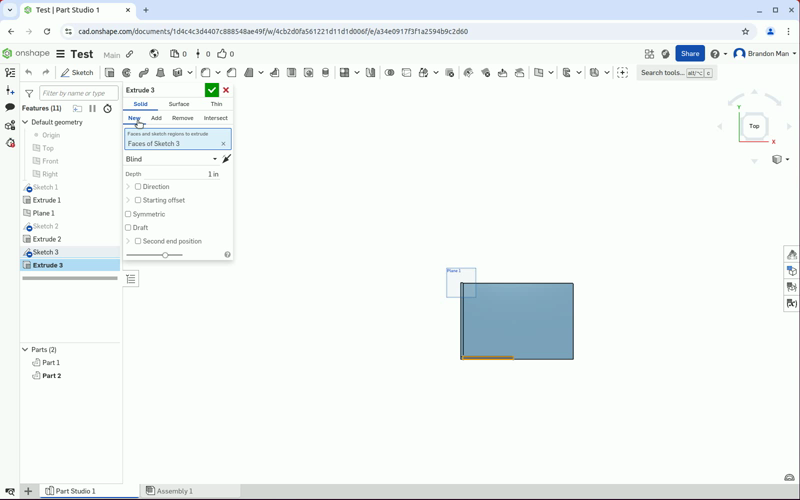
key(tab, 4)
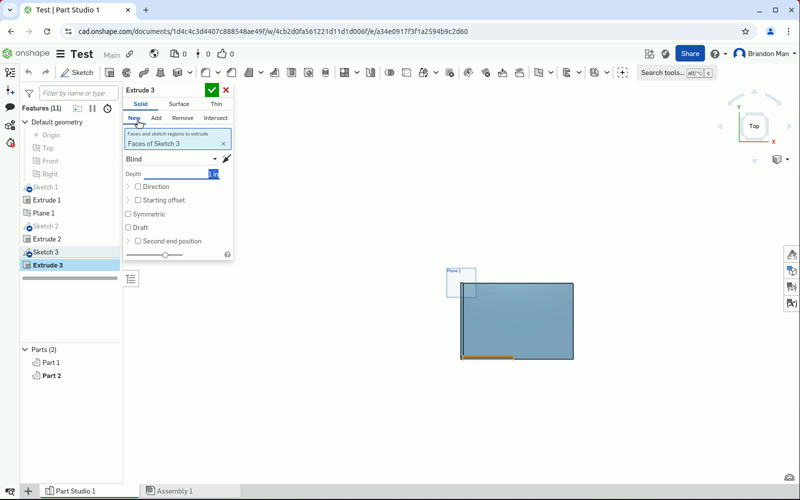
text(-0.241)
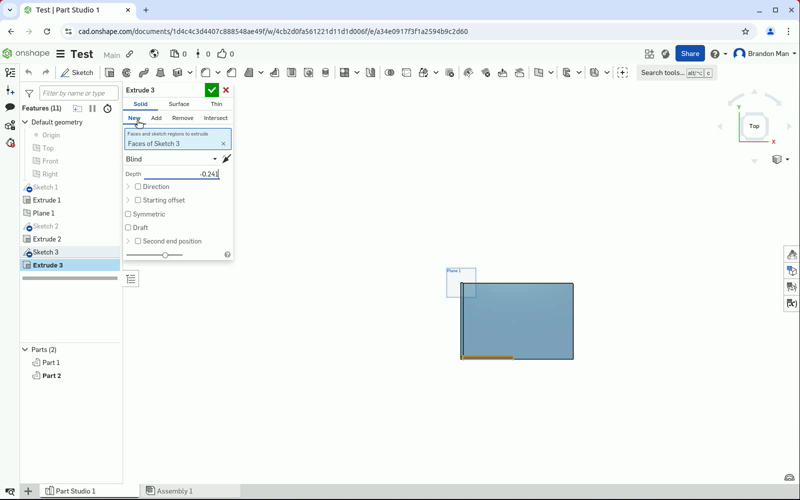
key(enter)
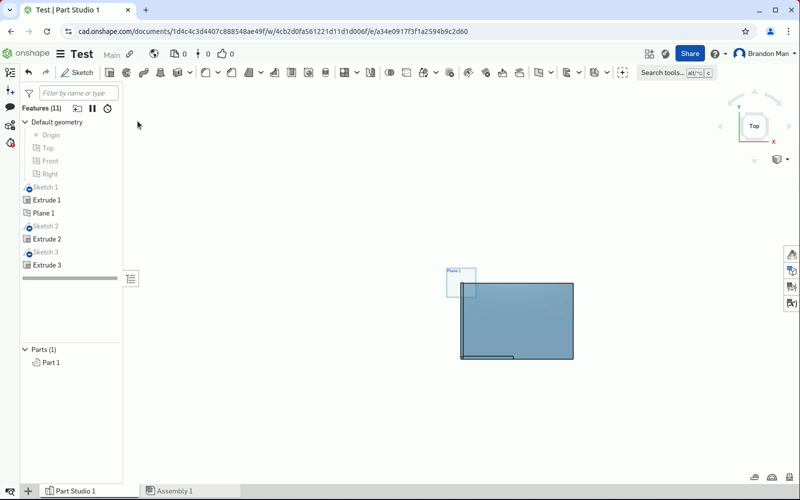
key(shift+h)
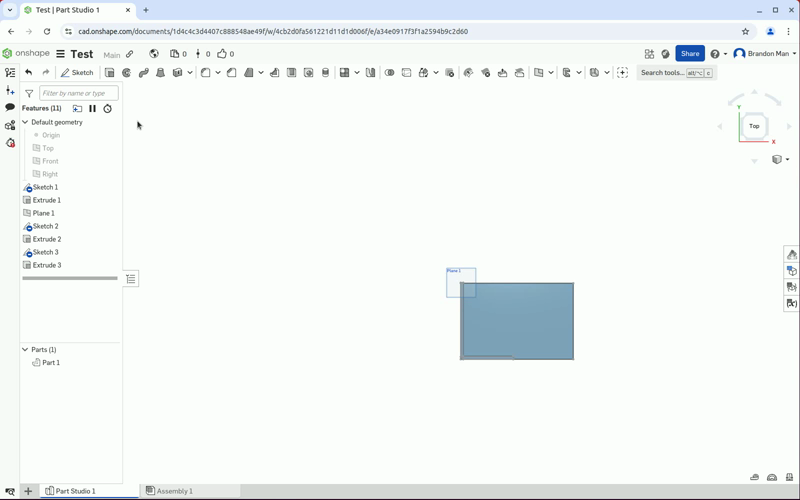
key(shift+h)
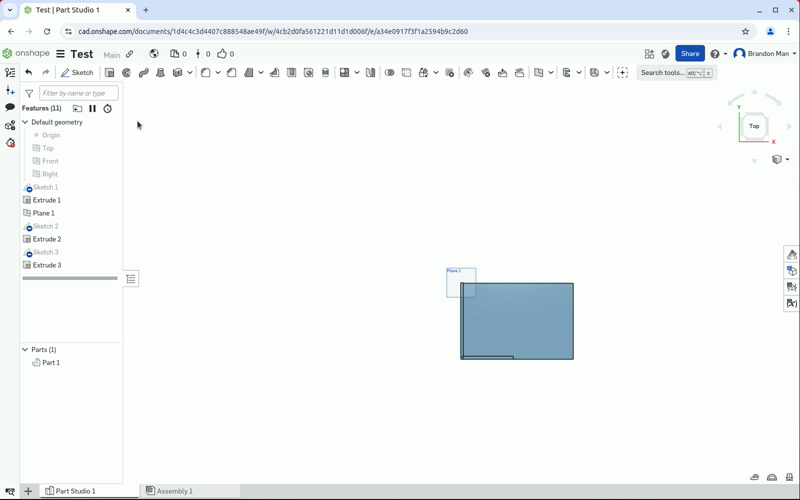
mouse_move(73, 189)
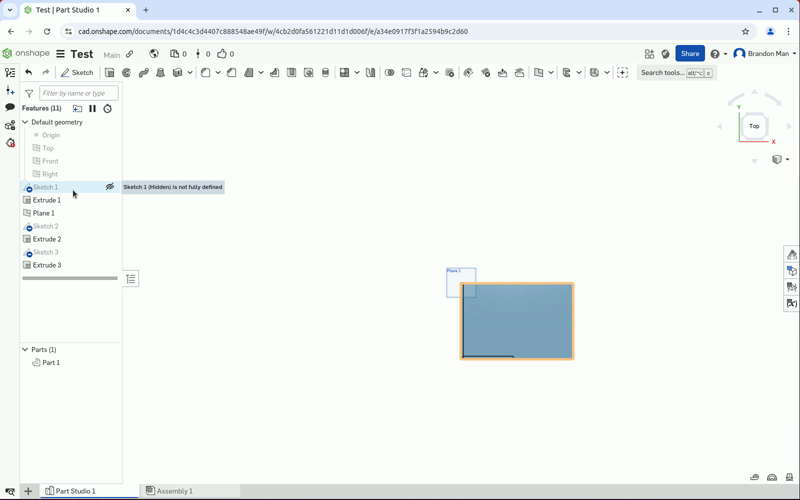
click(73, 189)
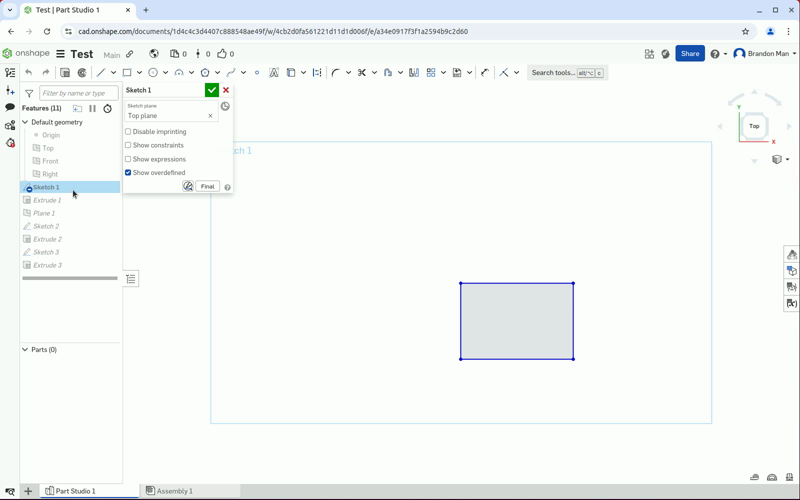
mouse_move(229, 92)
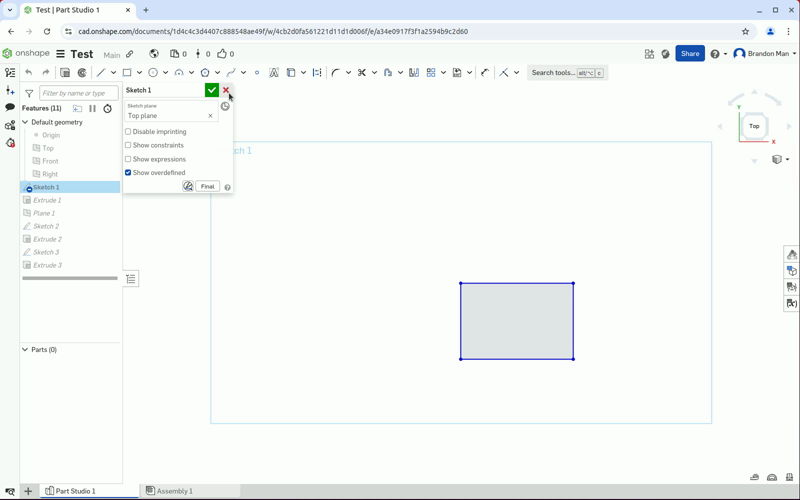
click(229, 92)
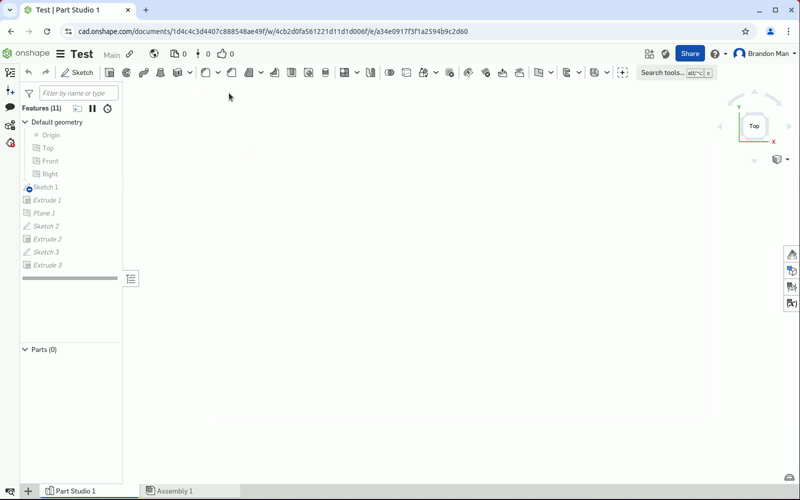
key(shift+s)
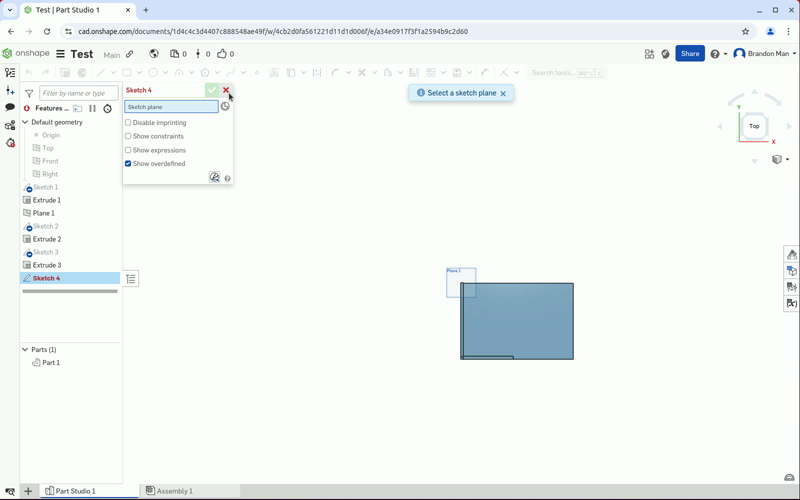
mouse_move(73, 215)
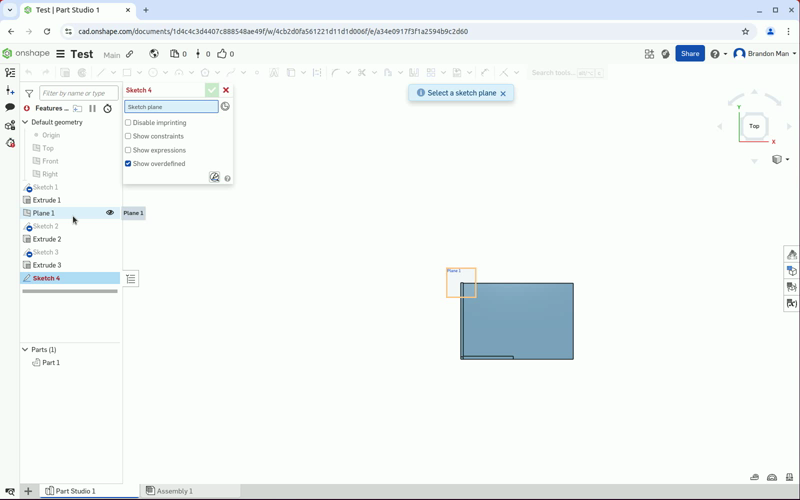
click(73, 215)
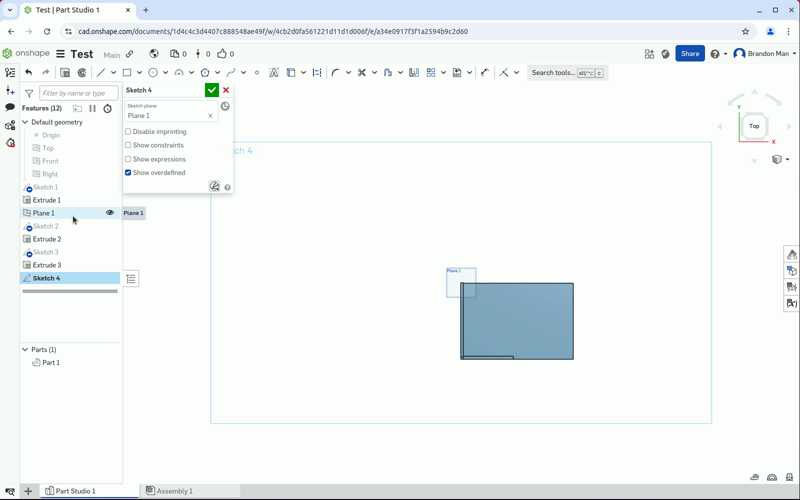
mouse_move(73, 352)
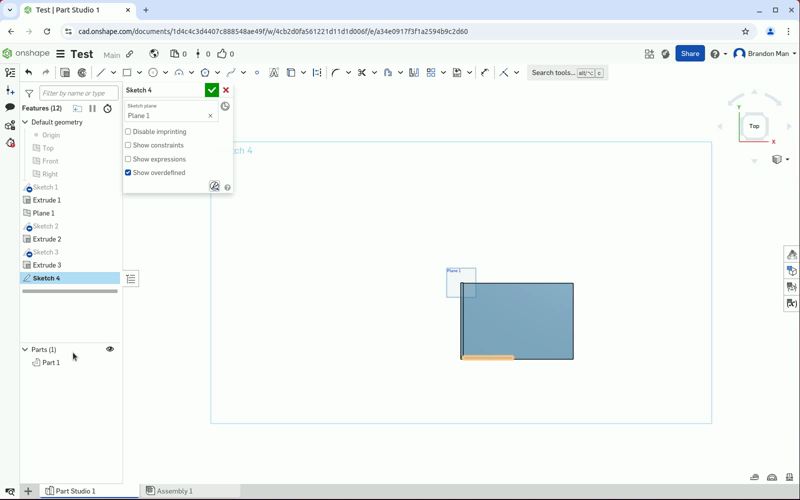
key(y)
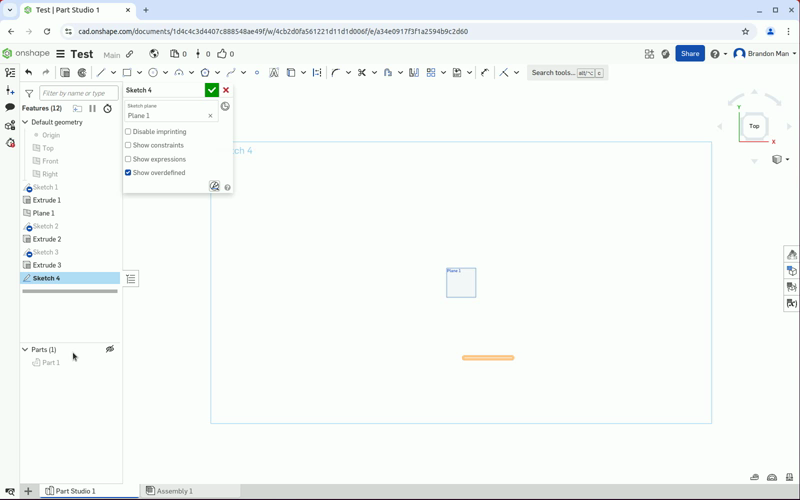
key(l)
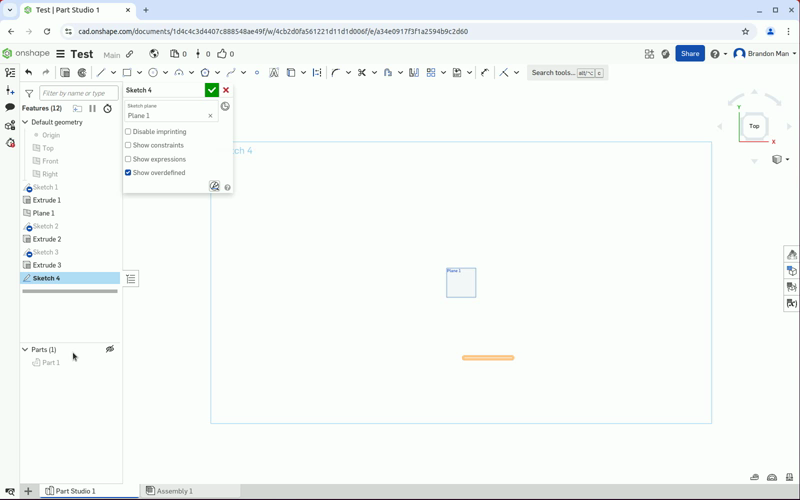
key_down(shift)
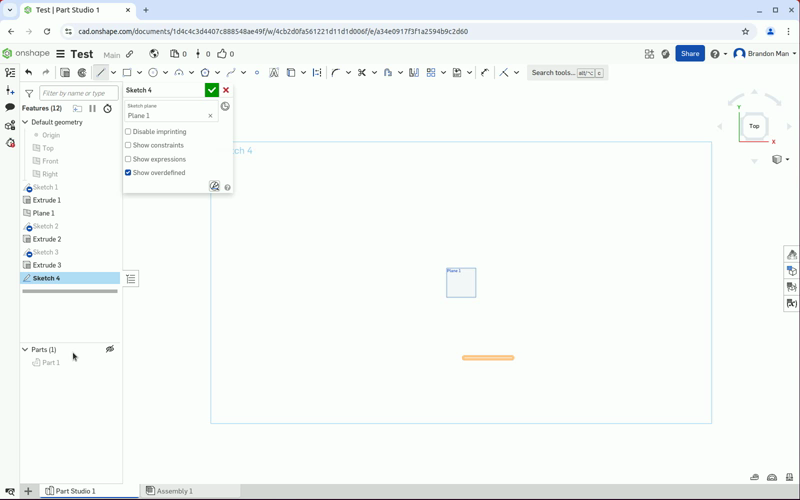
mouse_move(460, 359)
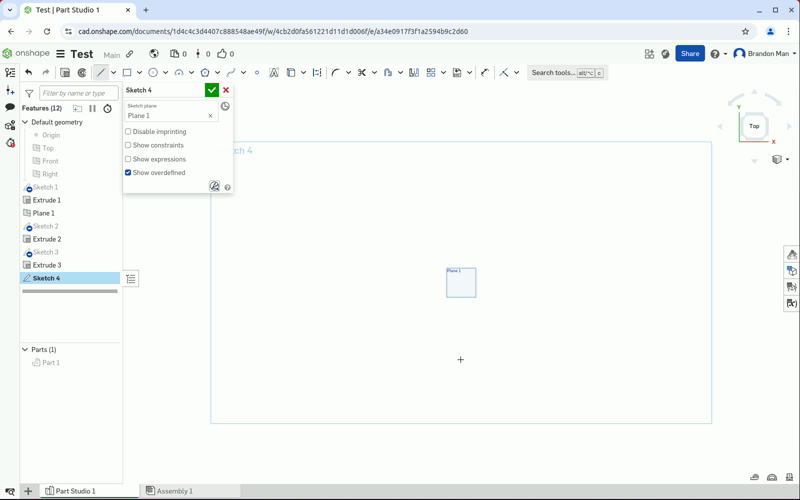
click(460, 359)
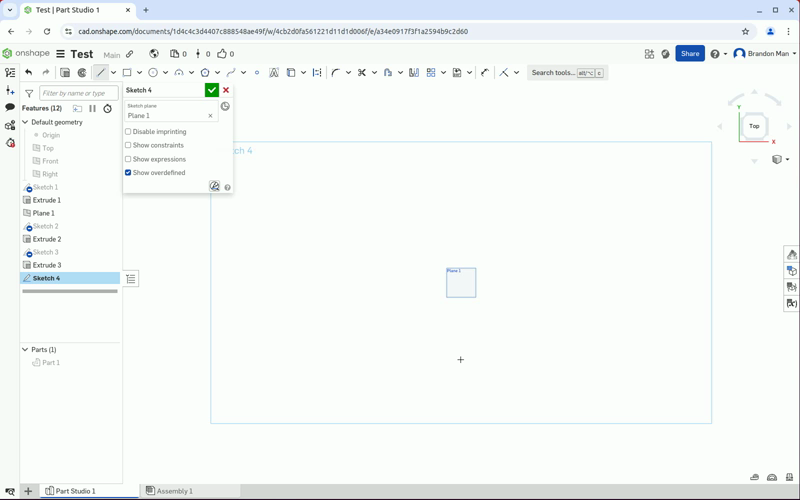
key_up(shift)
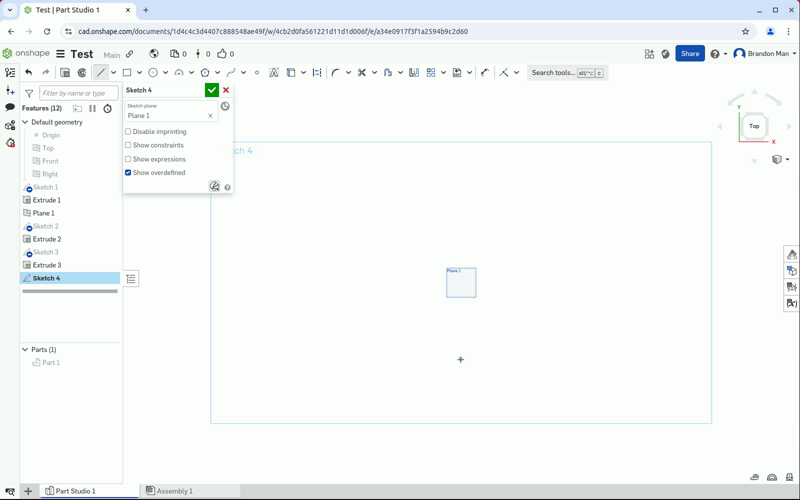
key_down(shift)
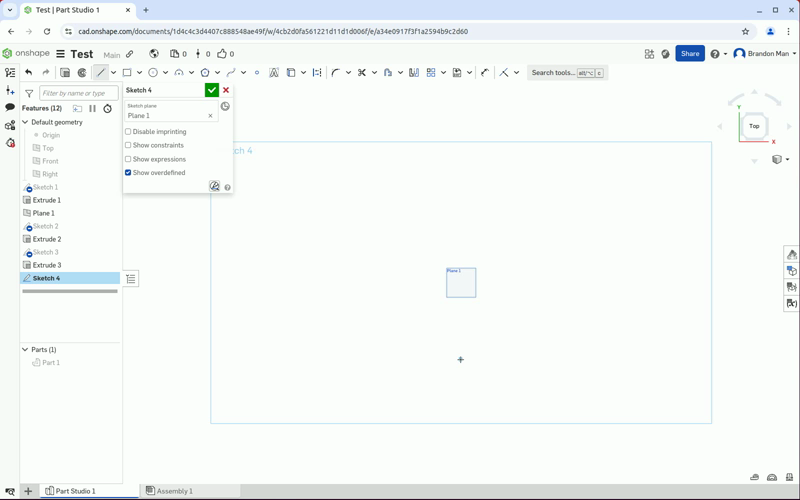
mouse_move(490, 359)
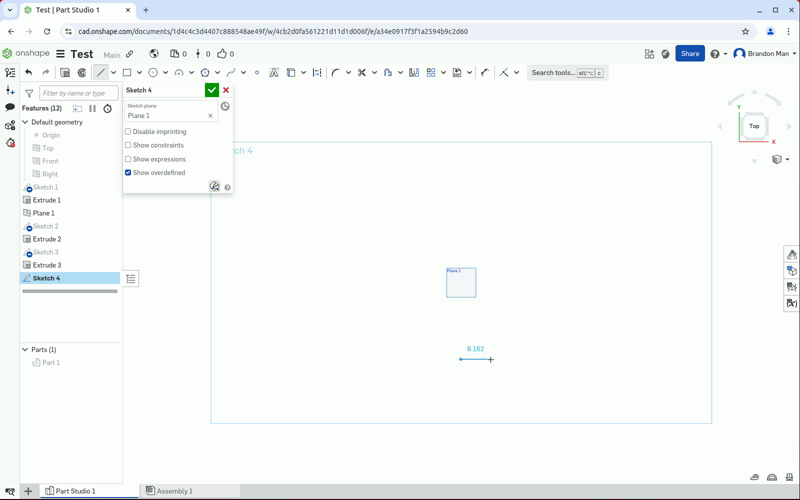
mouse_move(464, 359)
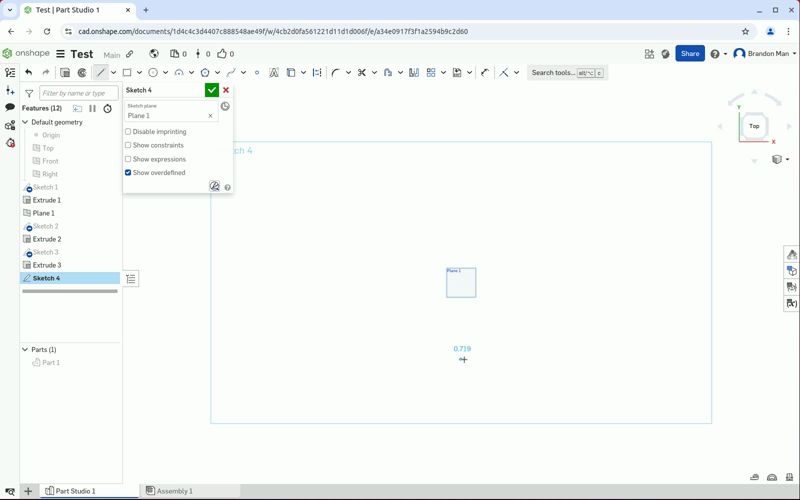
scroll(6)
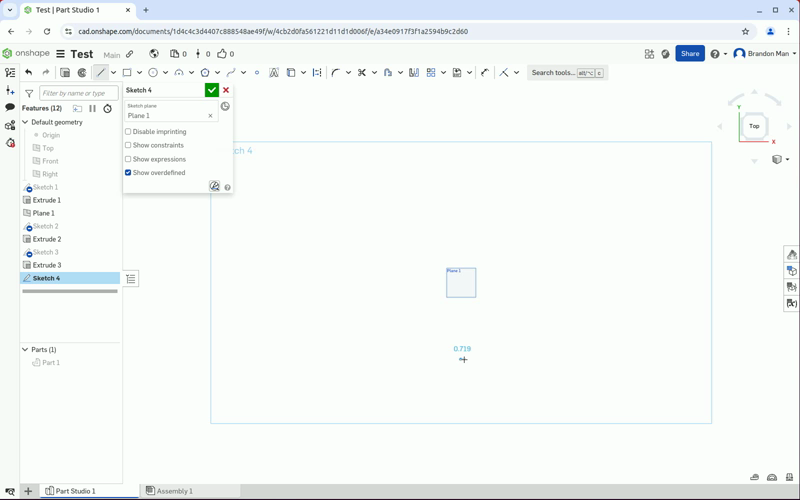
scroll(6)
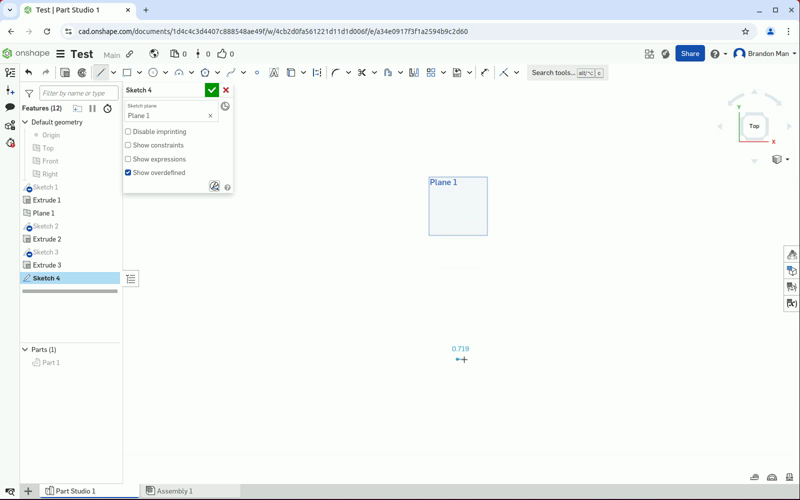
scroll(6)
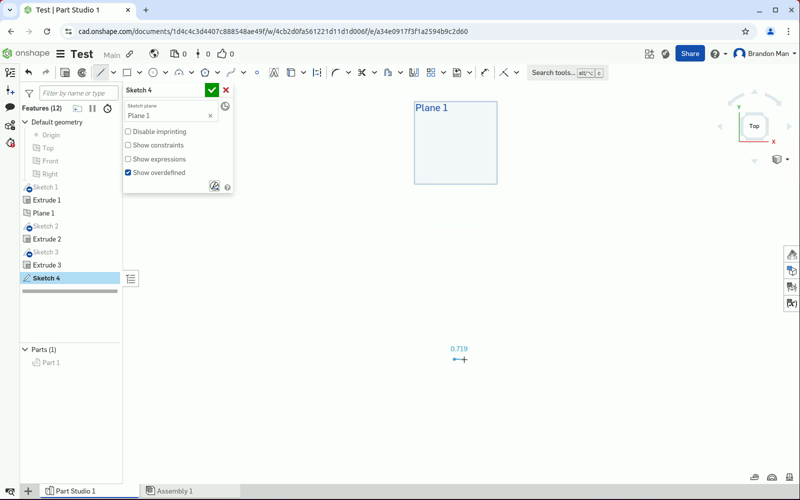
scroll(6)
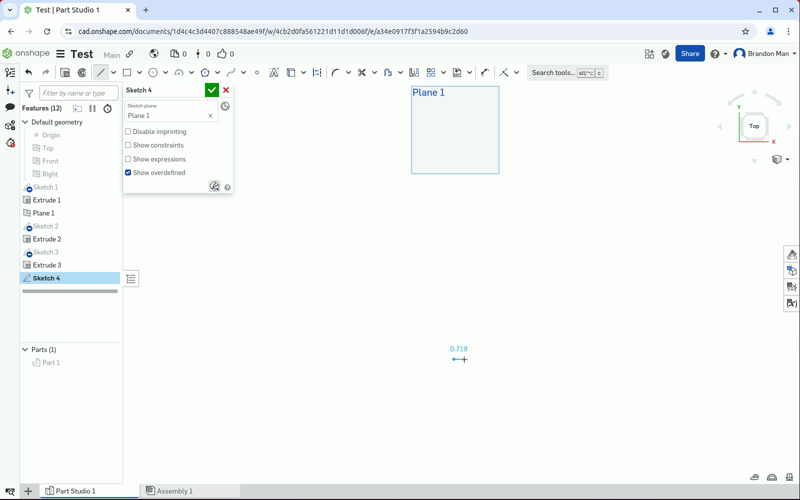
scroll(6)
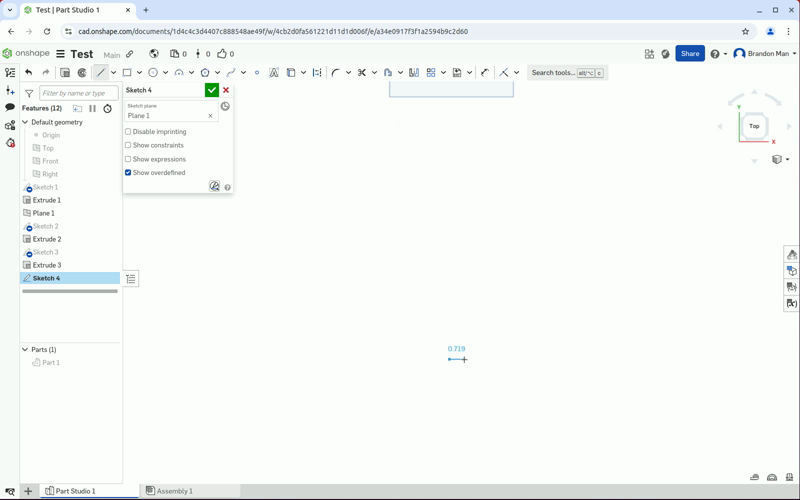
scroll(6)
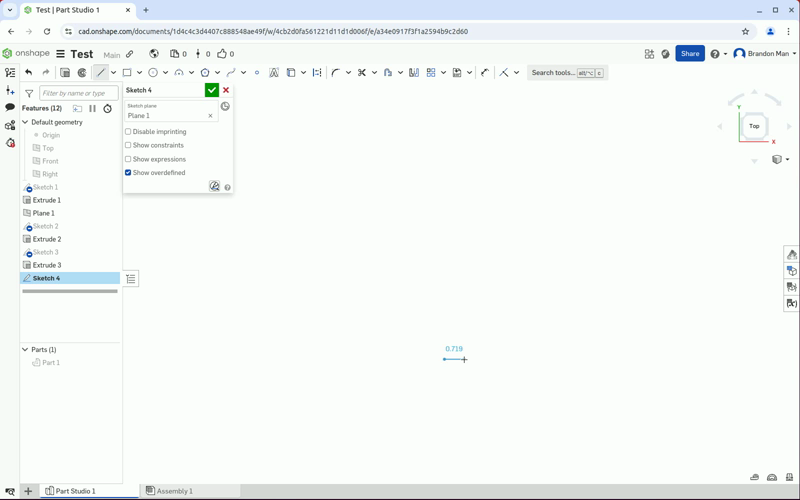
scroll(6)
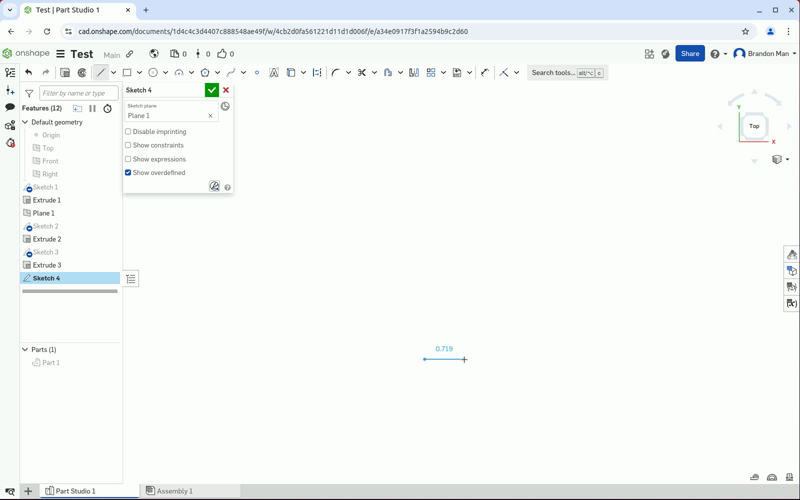
click(464, 359)
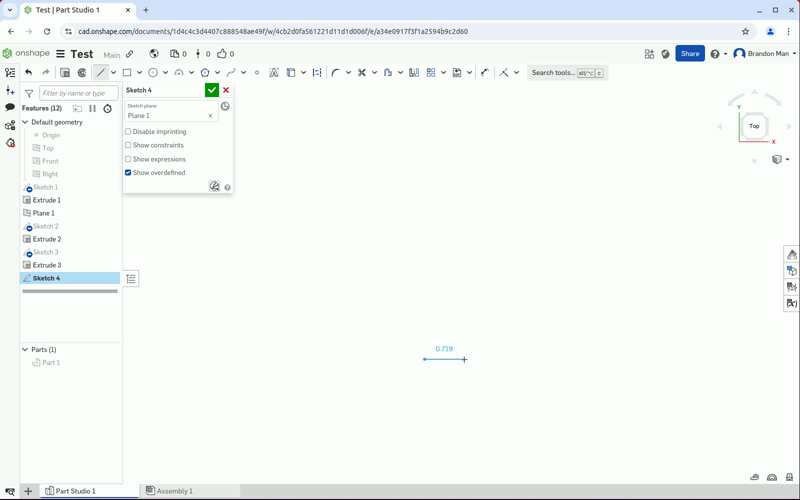
scroll(-6)
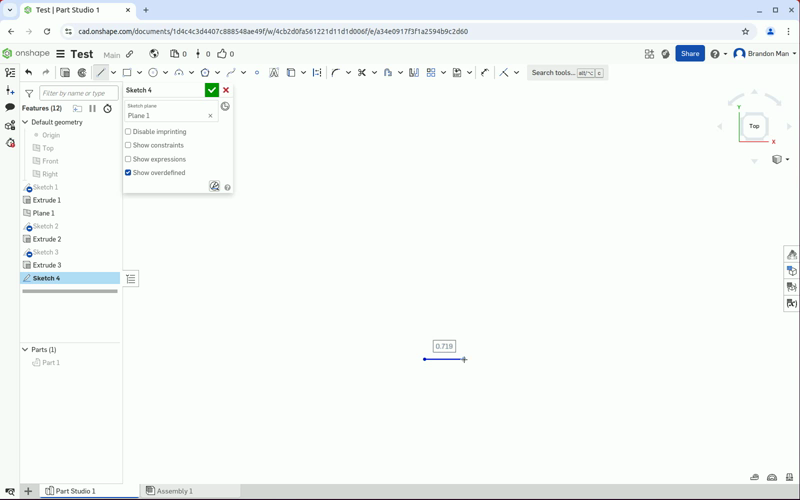
scroll(-6)
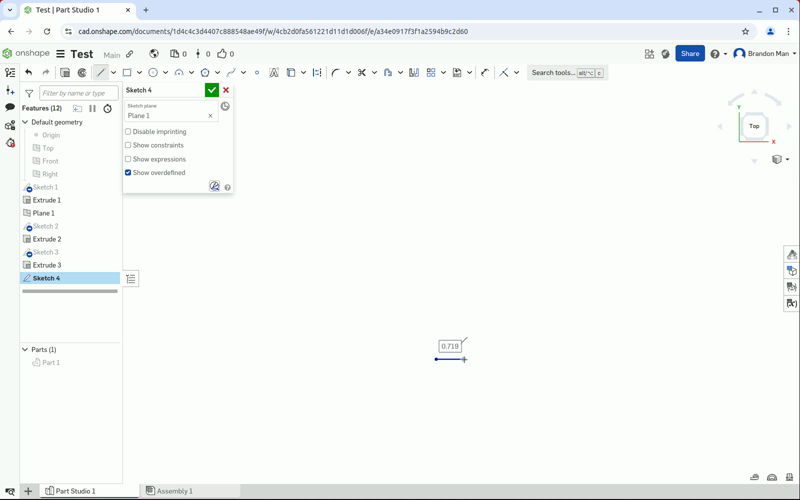
scroll(-6)
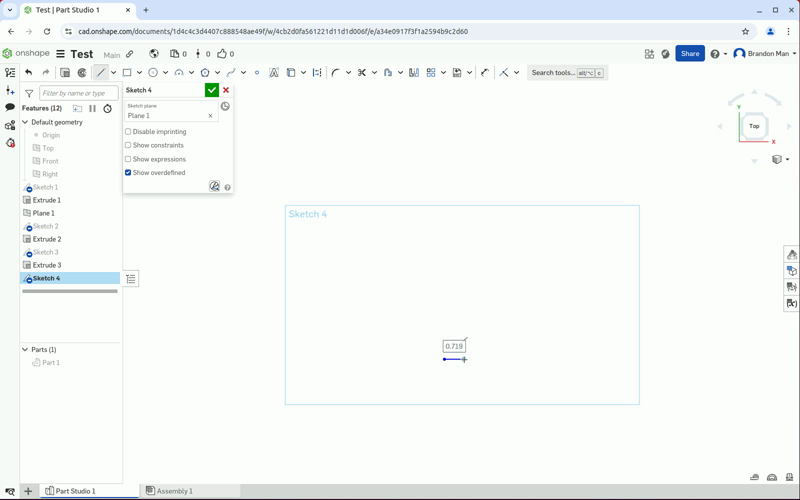
scroll(-6)
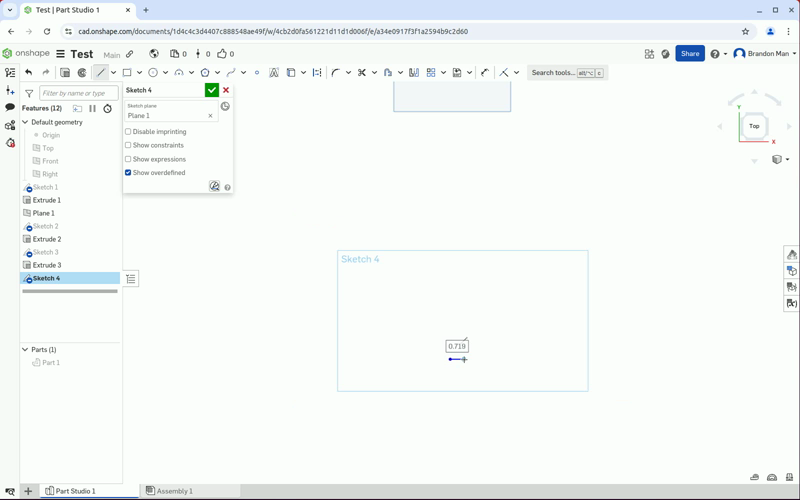
scroll(-6)
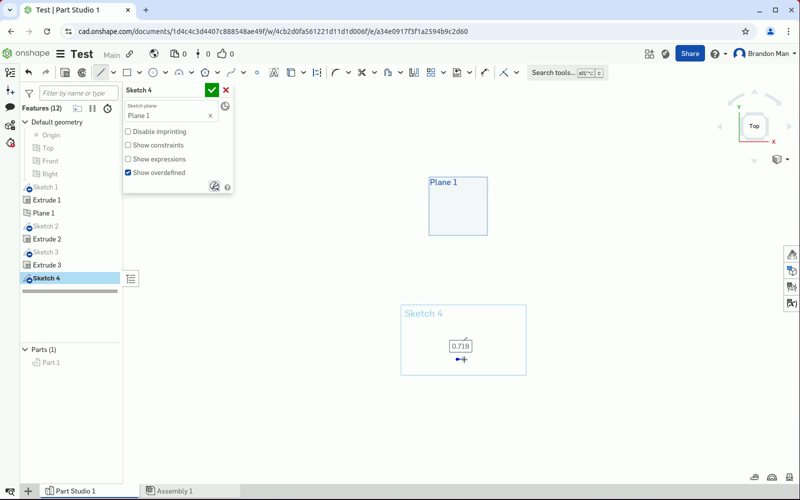
scroll(-6)
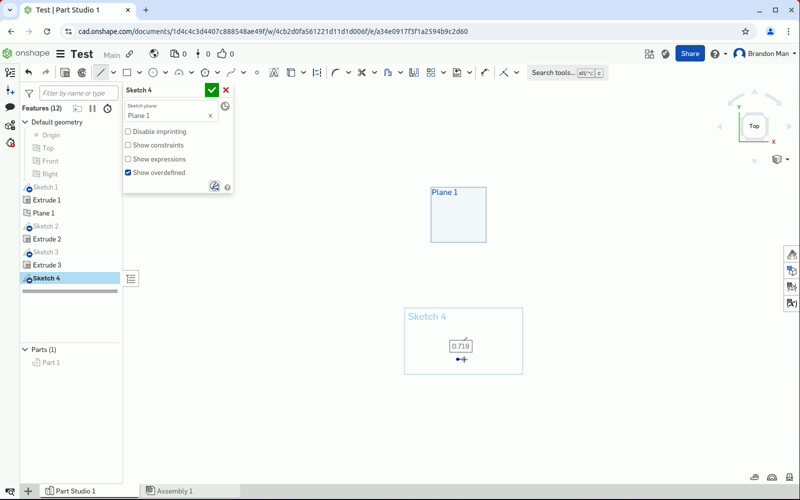
scroll(-6)
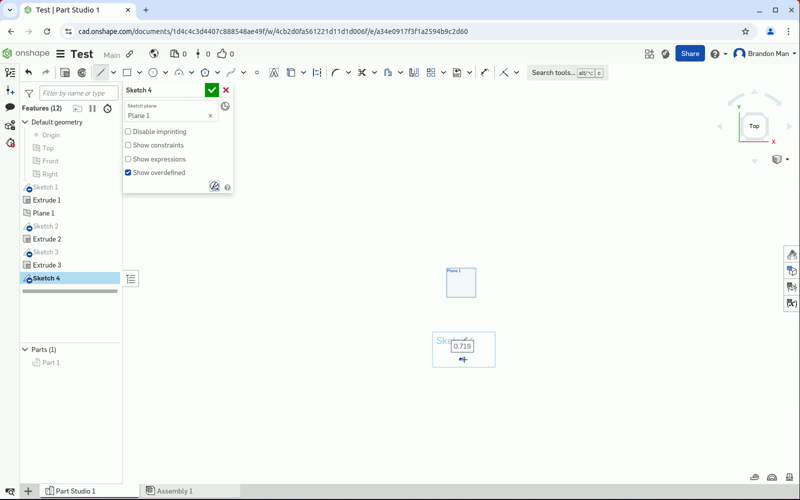
key_up(shift)
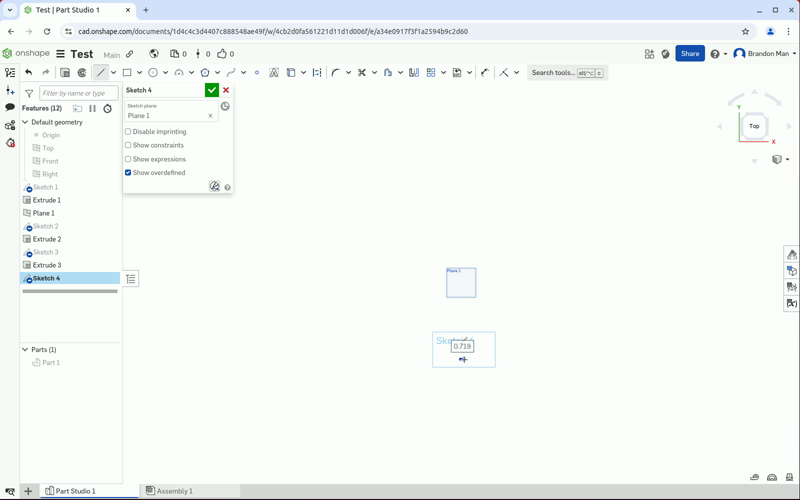
key_down(shift)
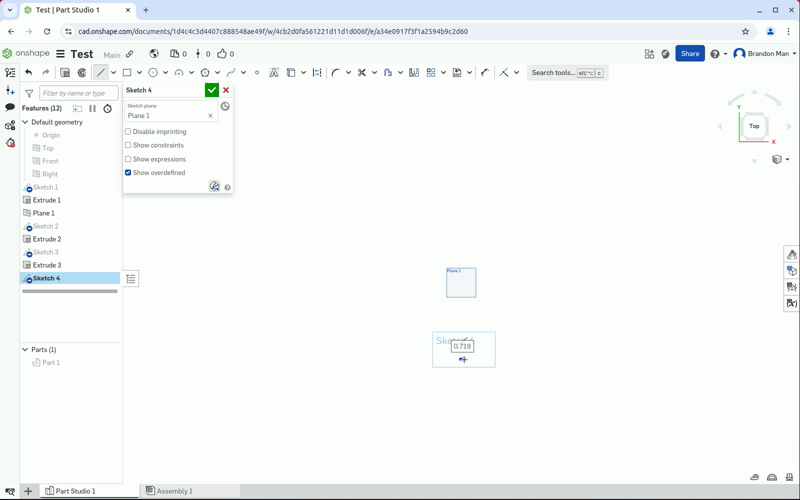
mouse_move(494, 359)
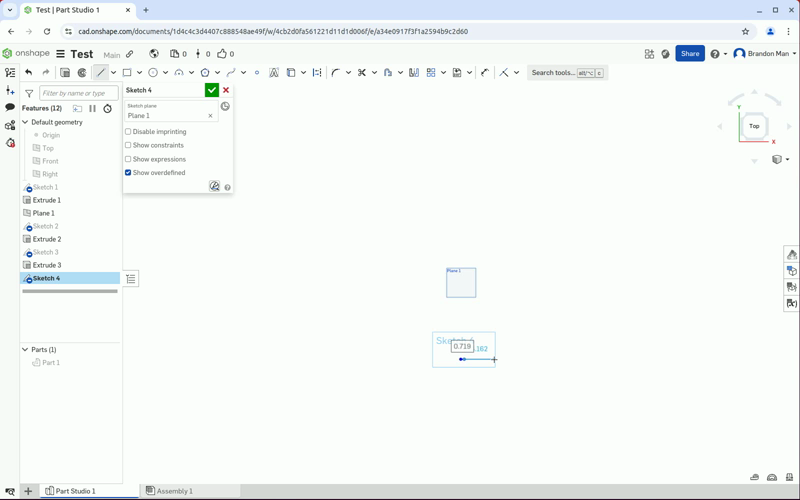
mouse_move(464, 355)
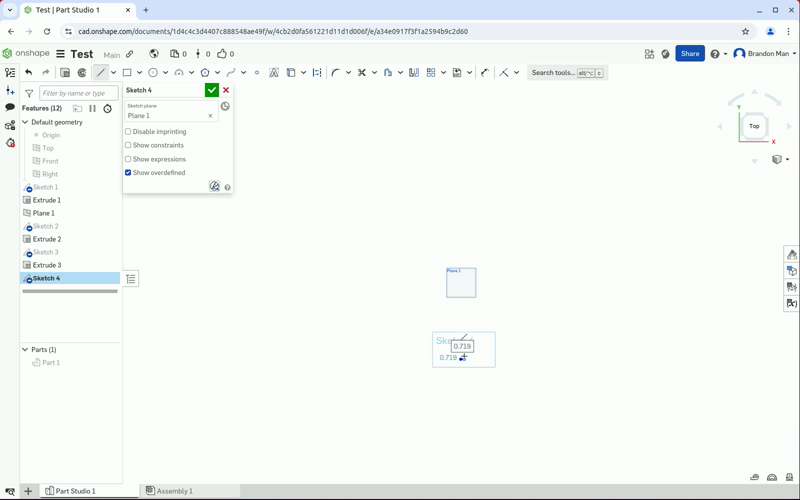
scroll(6)
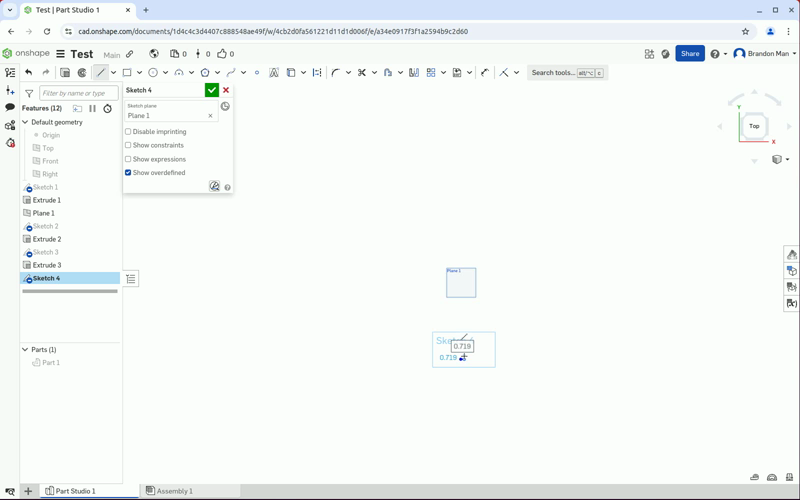
scroll(6)
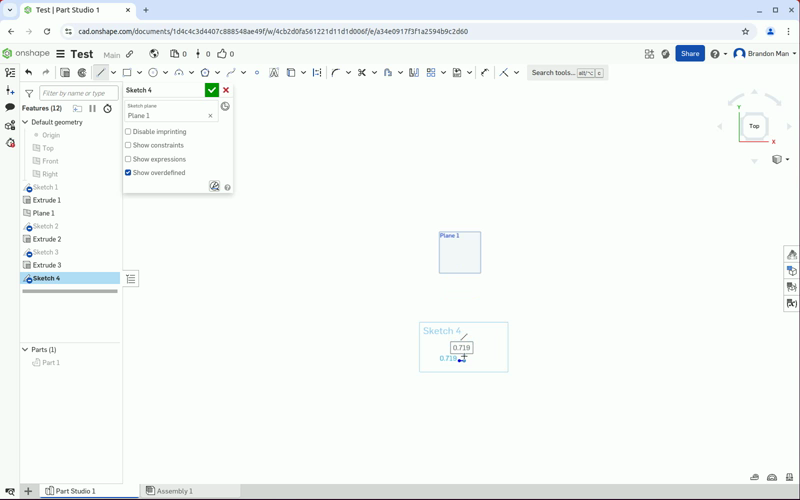
scroll(6)
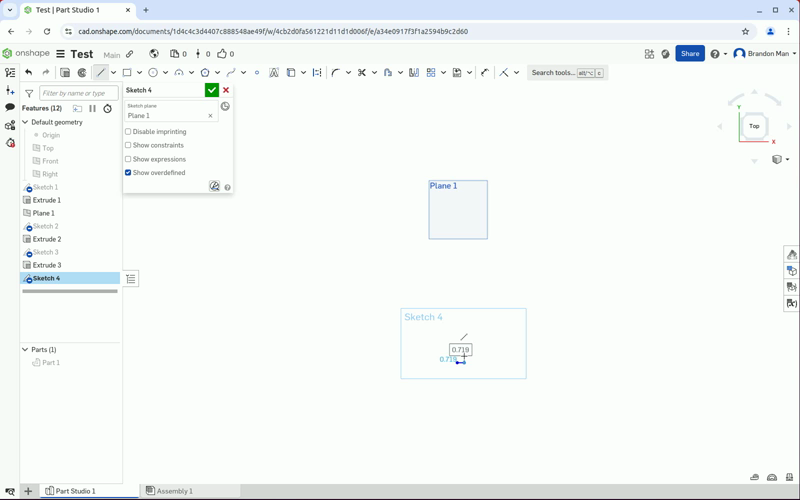
scroll(6)
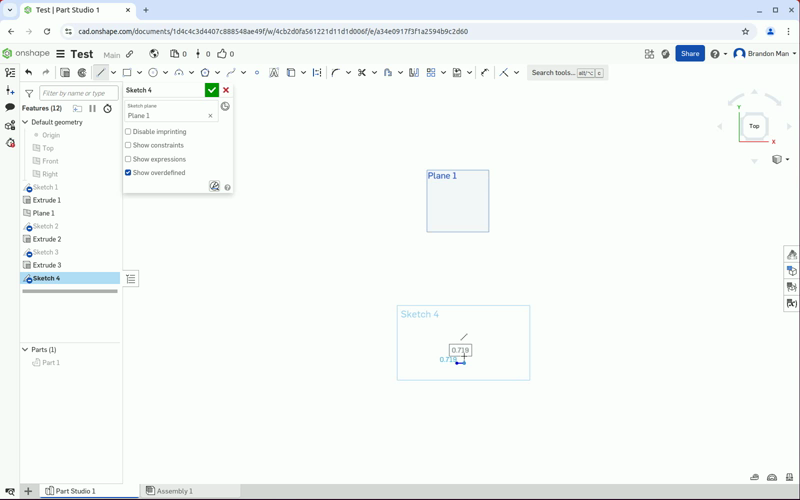
scroll(6)
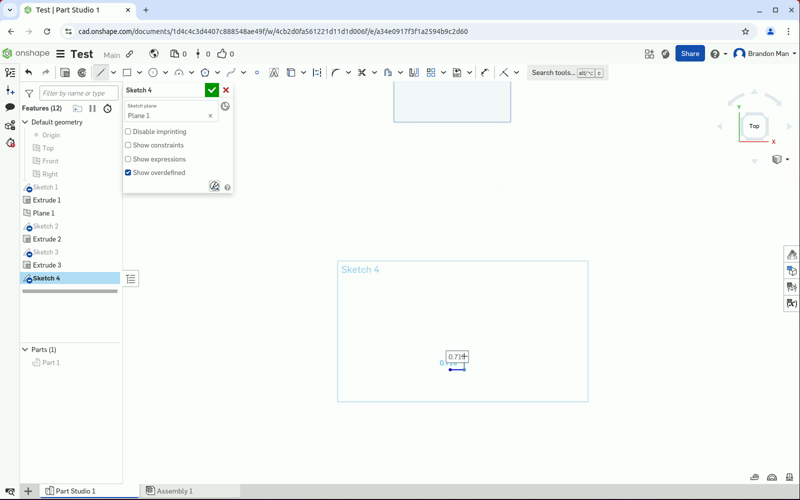
scroll(6)
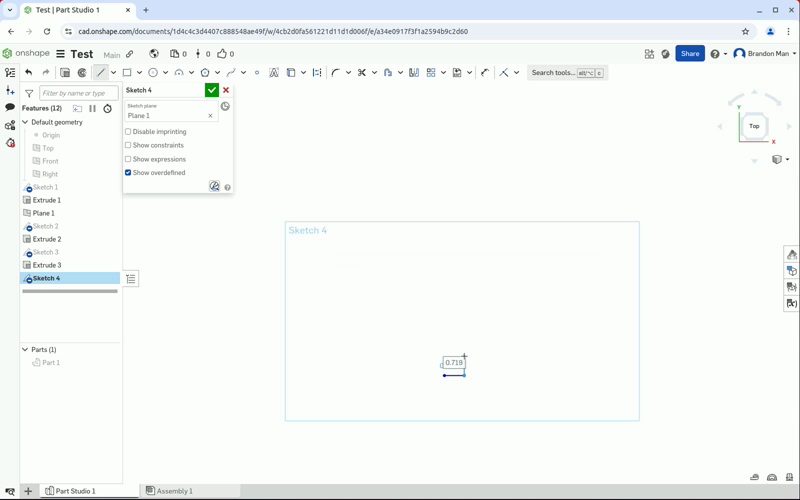
scroll(6)
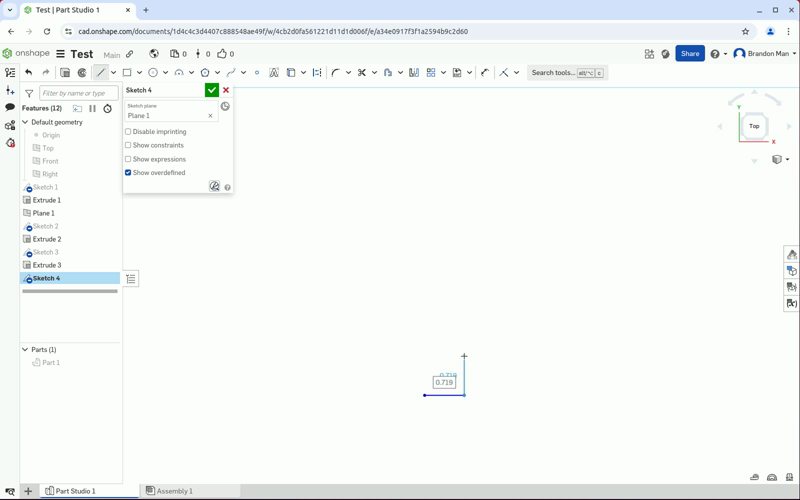
click(464, 355)
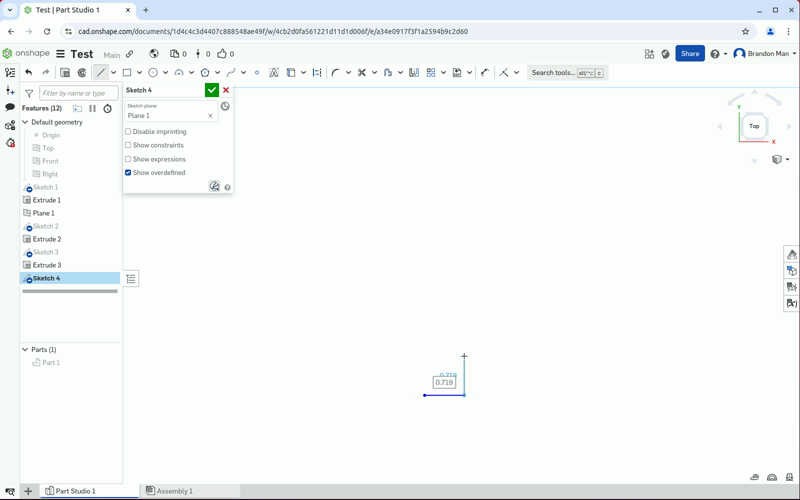
scroll(-6)
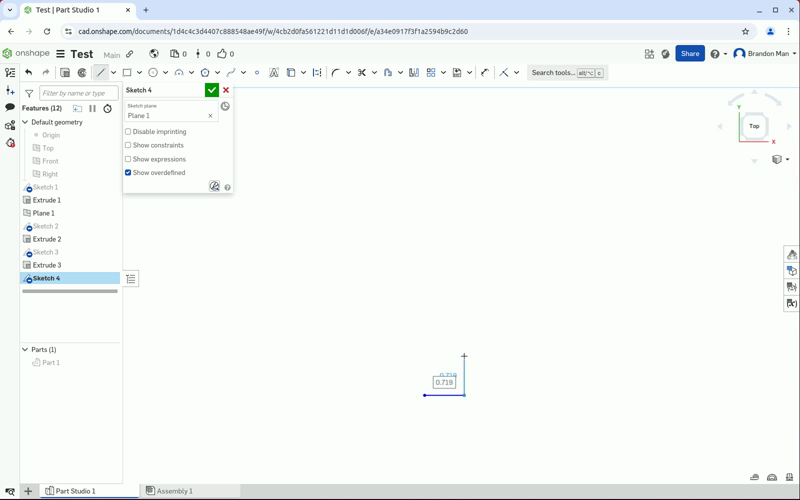
scroll(-6)
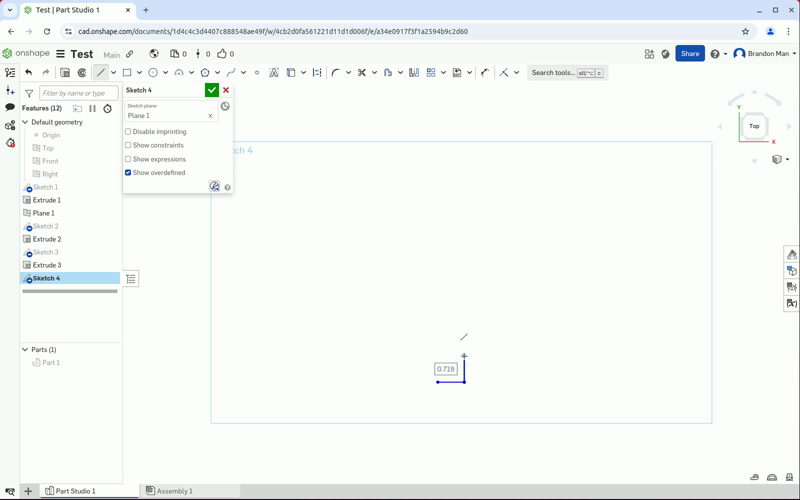
scroll(-6)
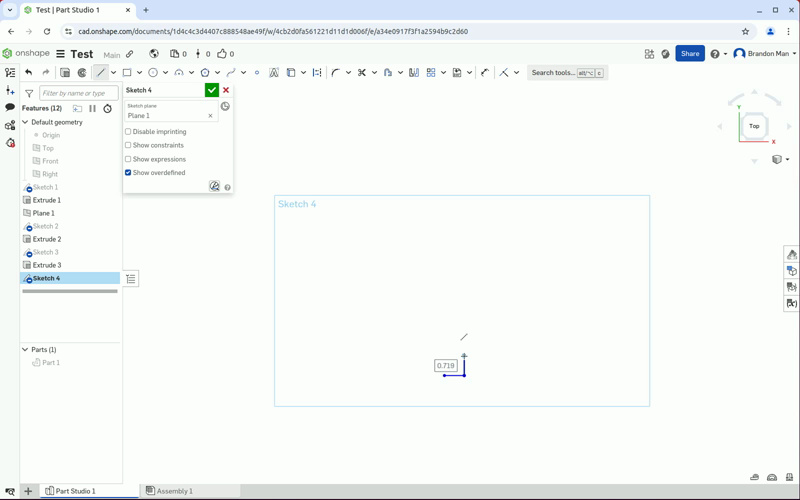
scroll(-6)
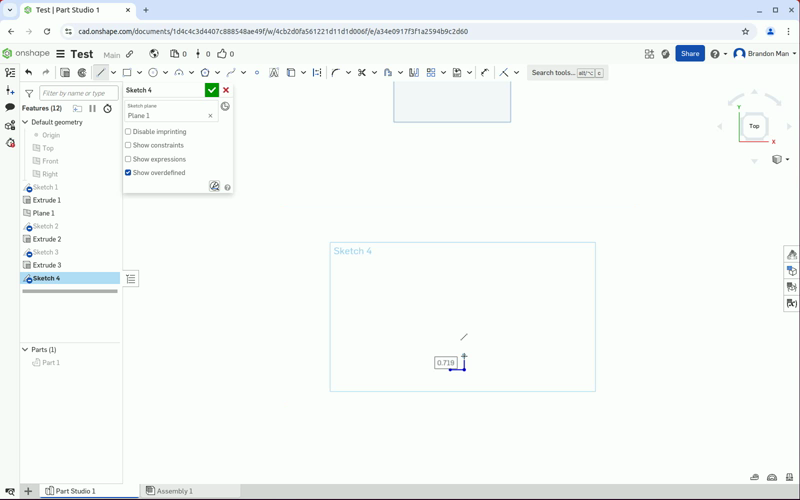
scroll(-6)
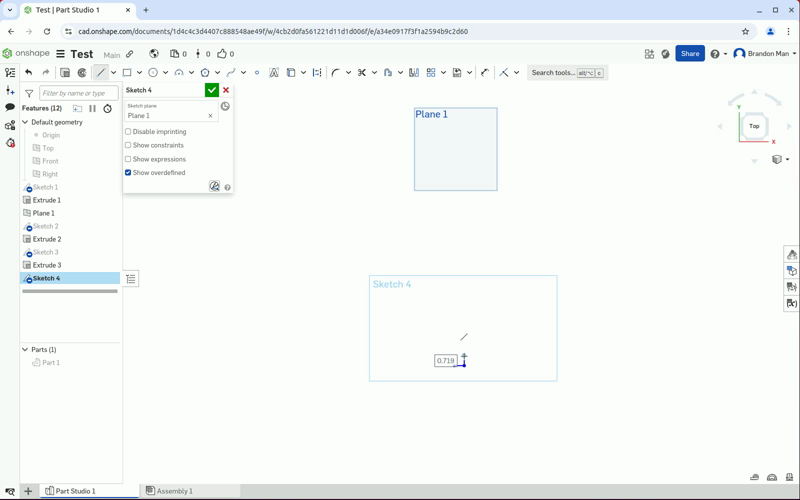
scroll(-6)
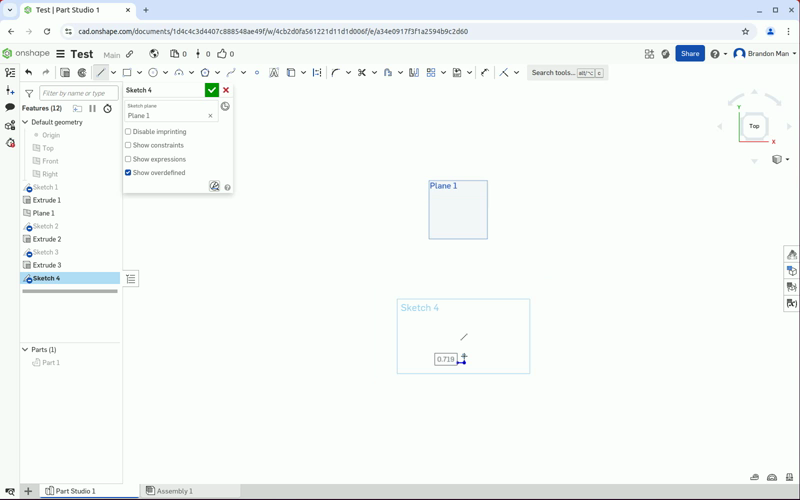
scroll(-6)
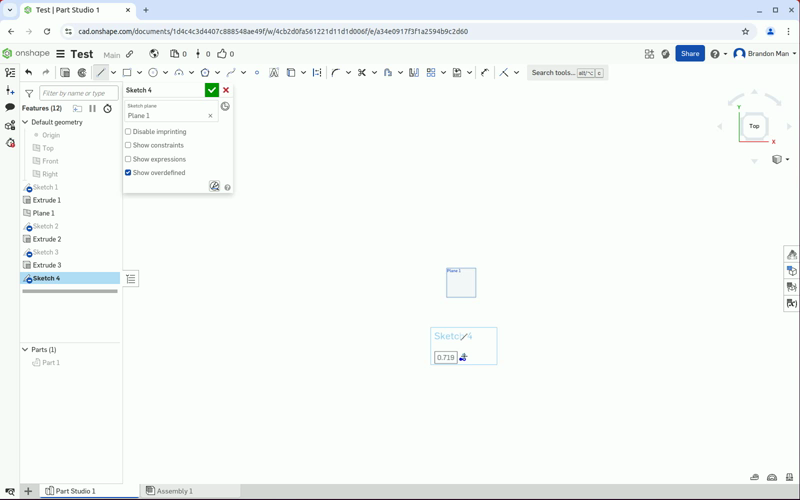
key_up(shift)
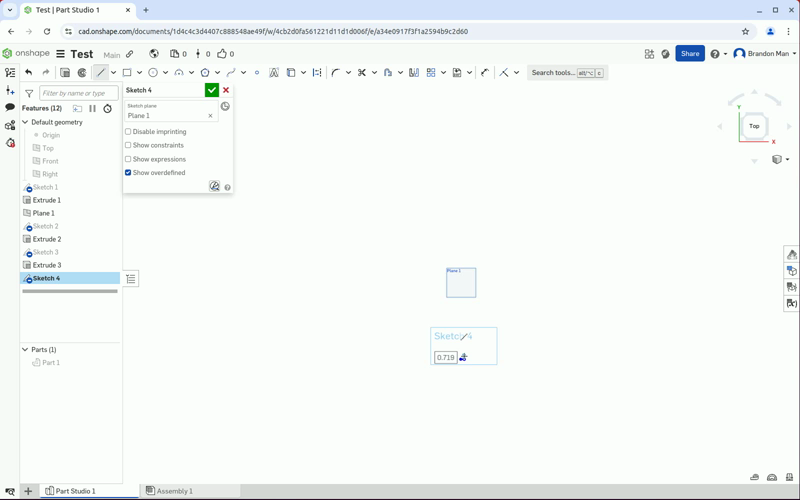
key_down(shift)
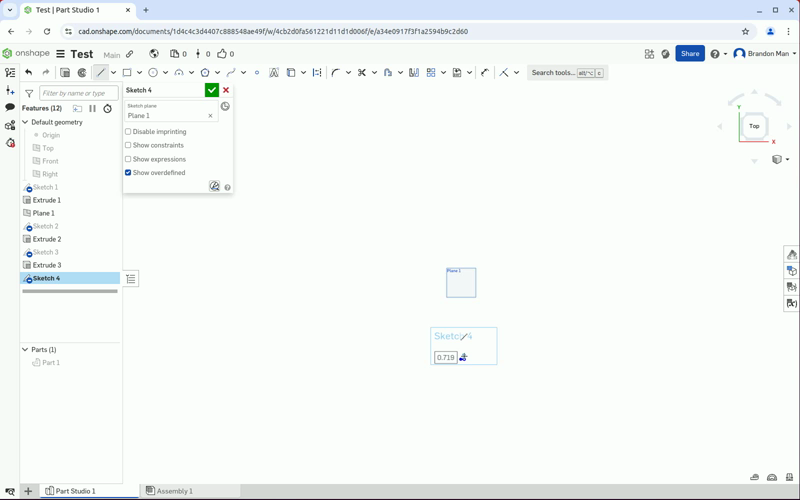
mouse_move(494, 355)
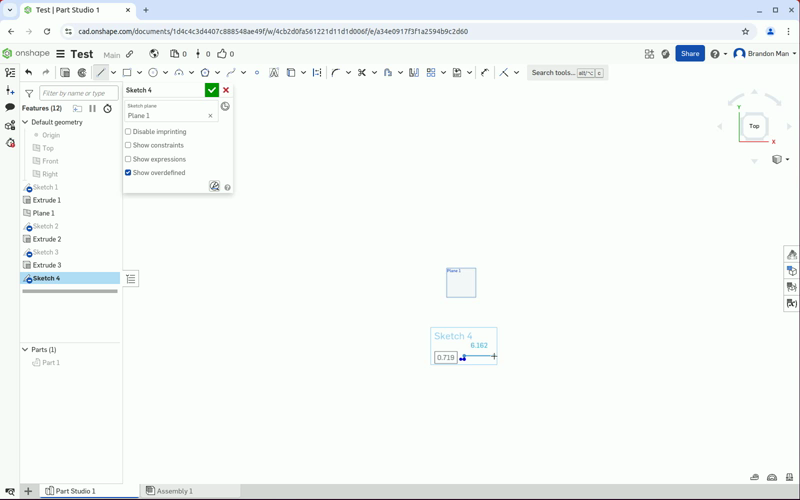
mouse_move(460, 355)
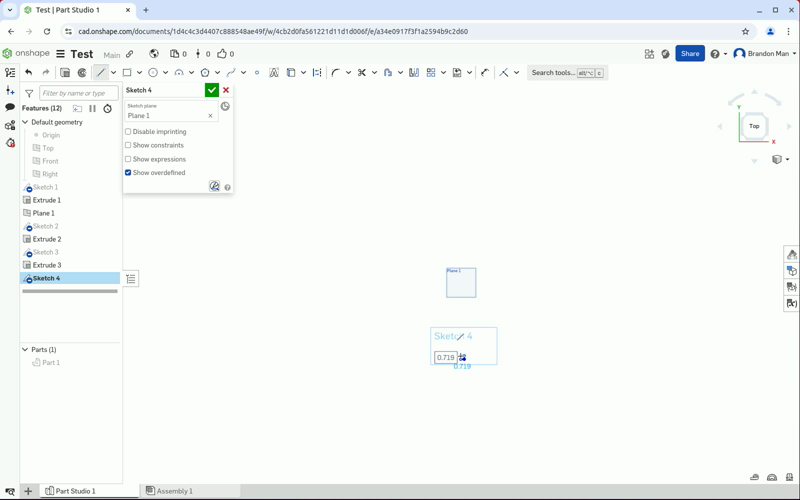
scroll(6)
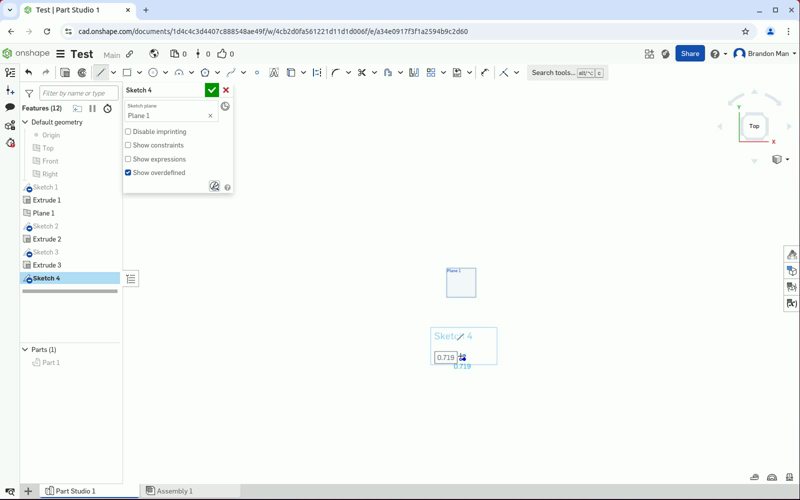
scroll(6)
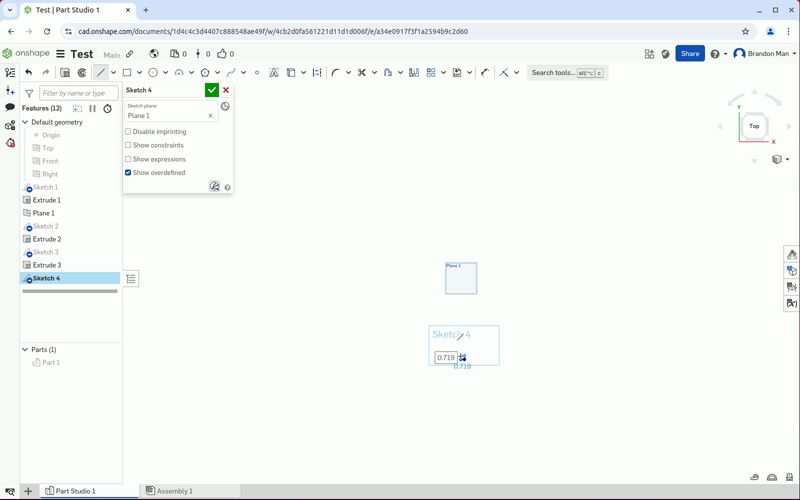
scroll(6)
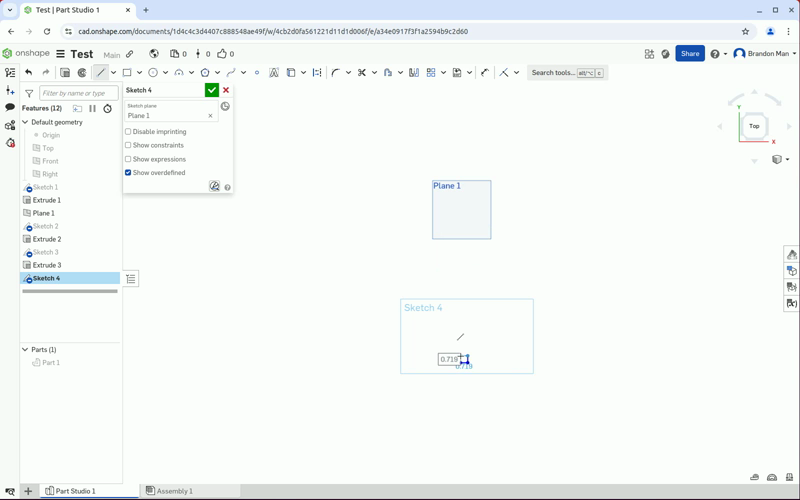
scroll(6)
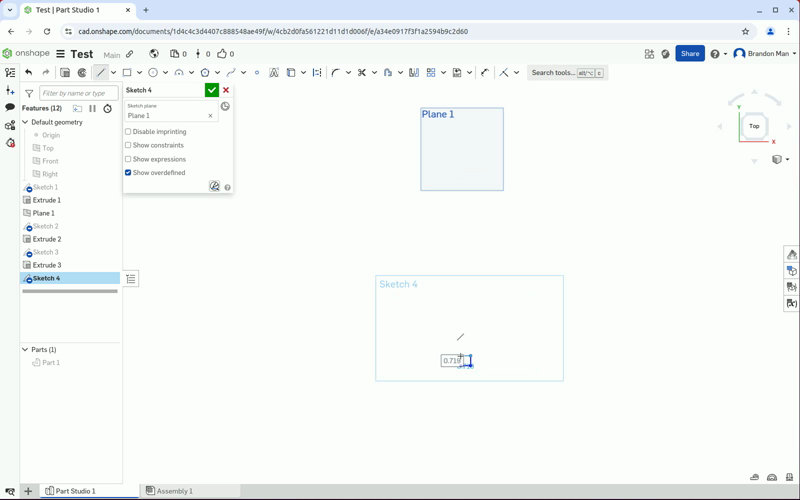
scroll(6)
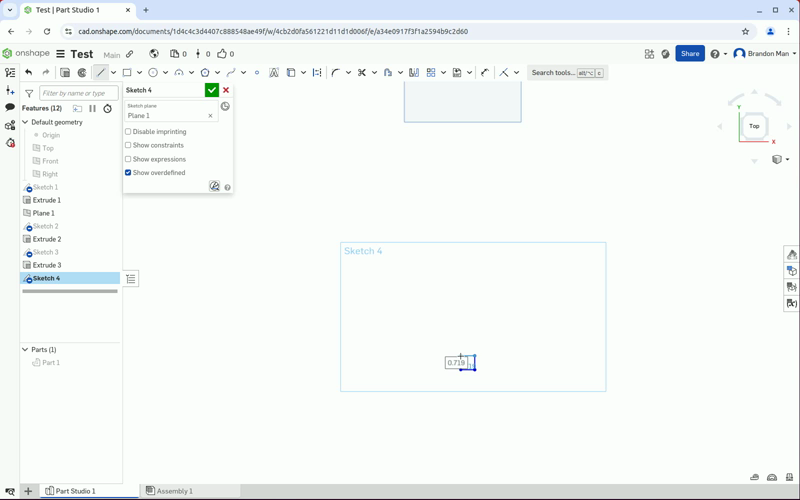
scroll(6)
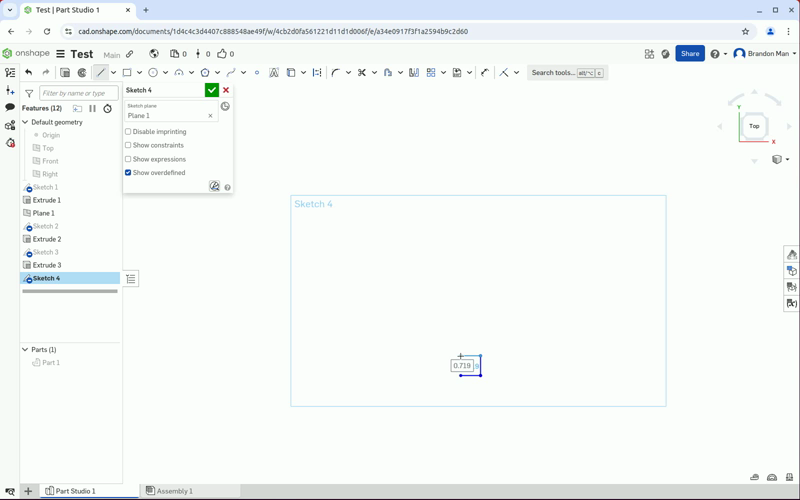
scroll(6)
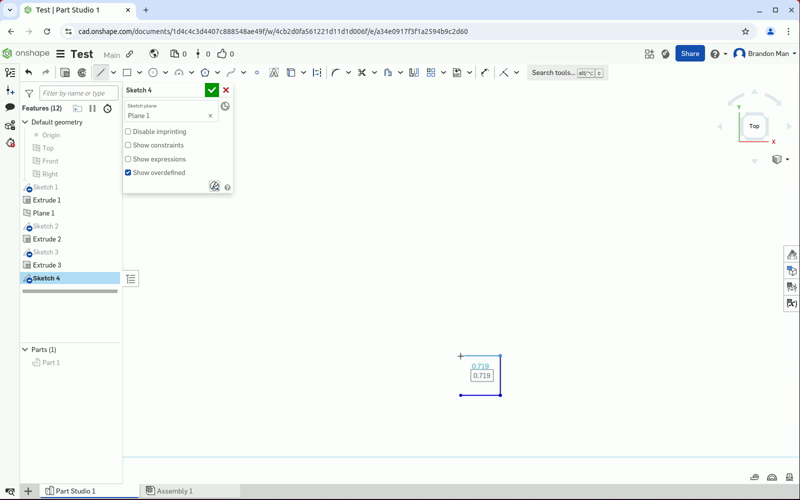
click(460, 355)
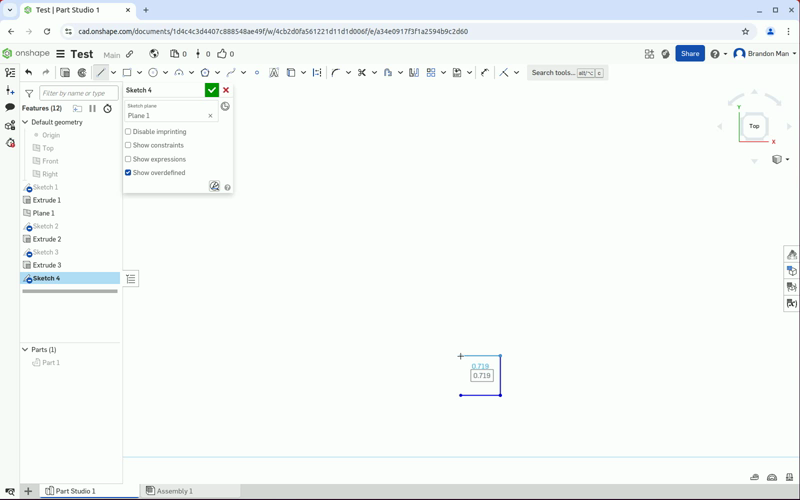
scroll(-6)
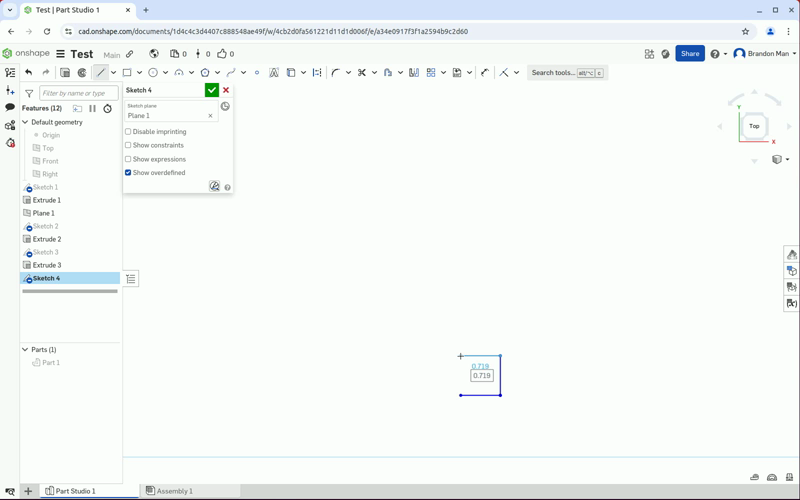
scroll(-6)
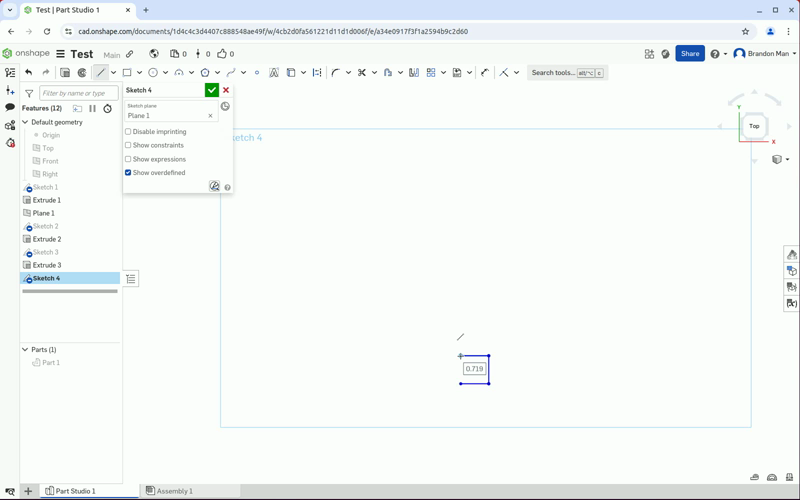
scroll(-6)
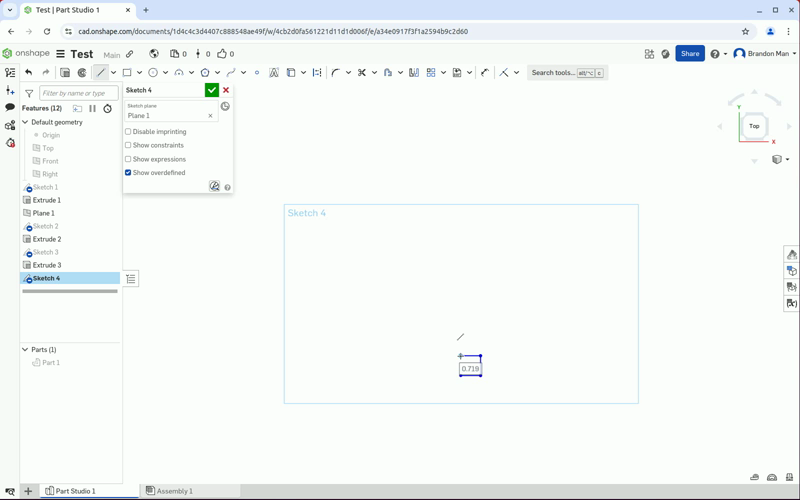
scroll(-6)
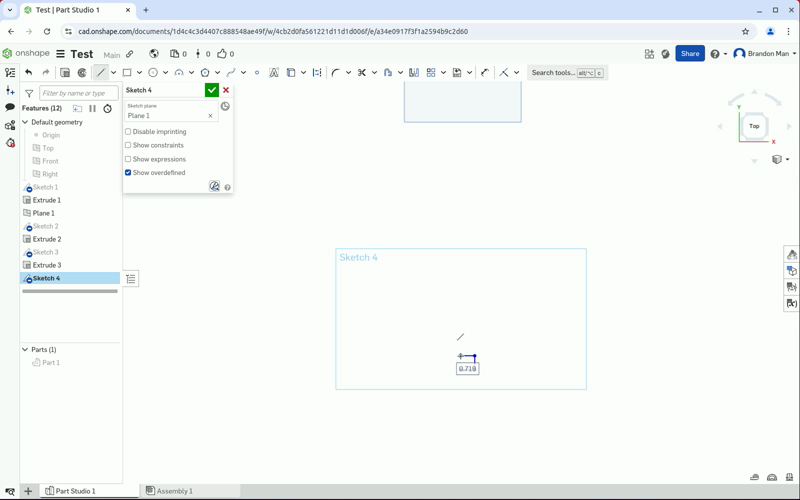
scroll(-6)
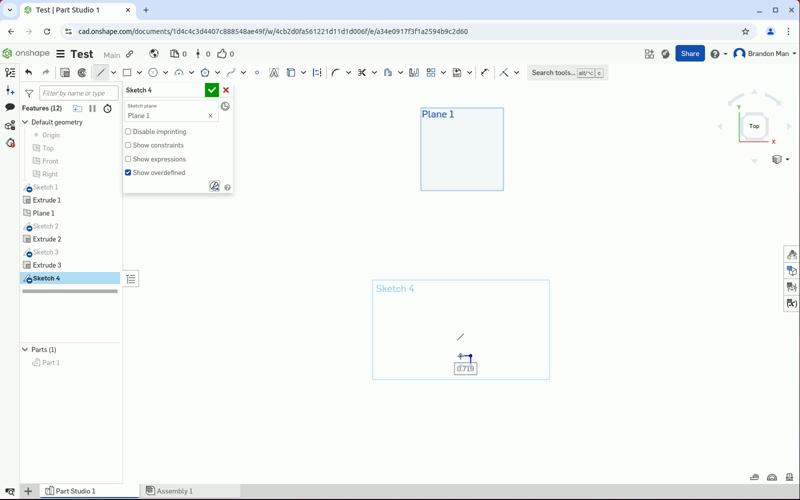
scroll(-6)
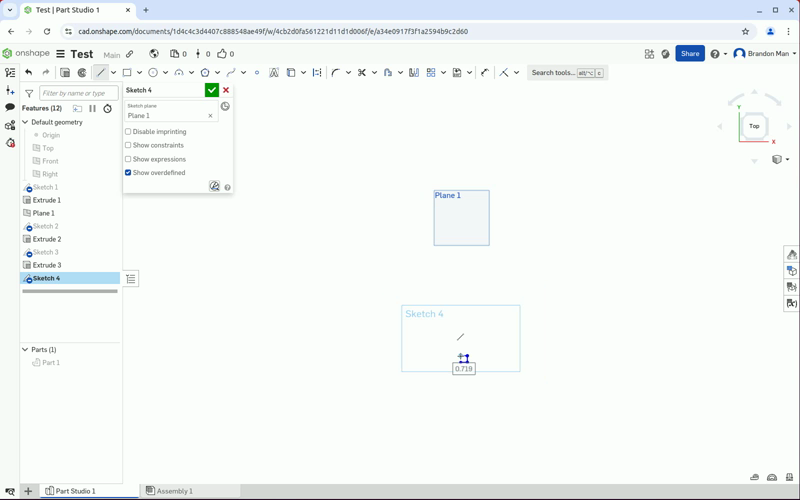
scroll(-6)
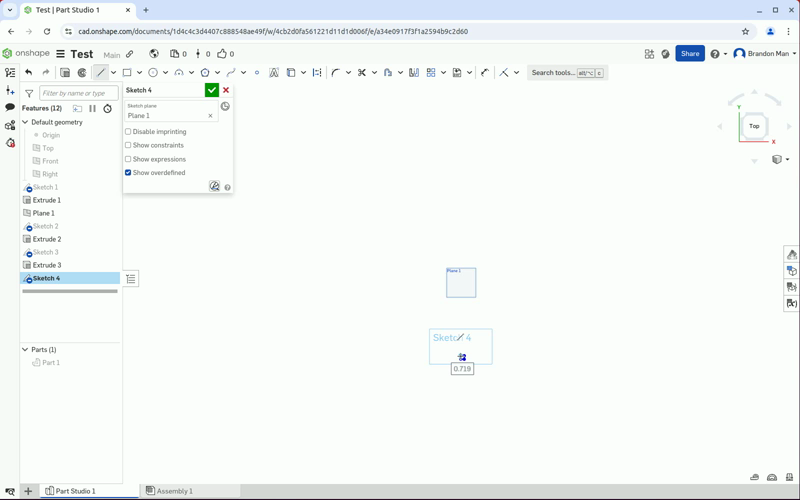
key_up(shift)
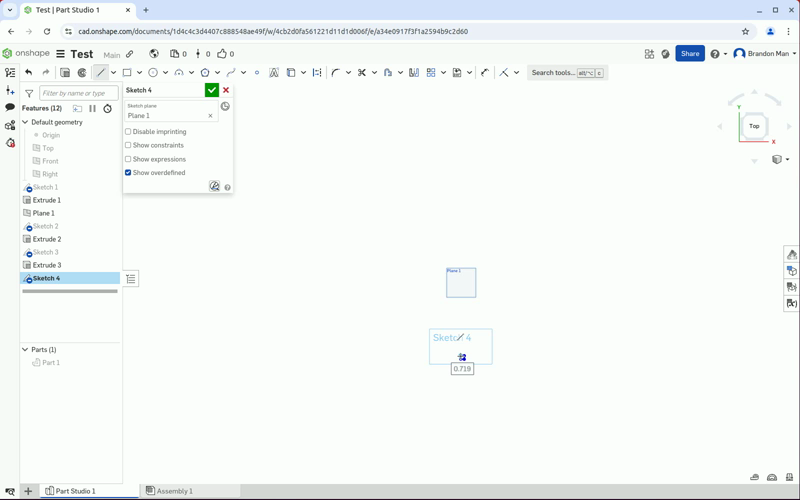
mouse_move(490, 355)
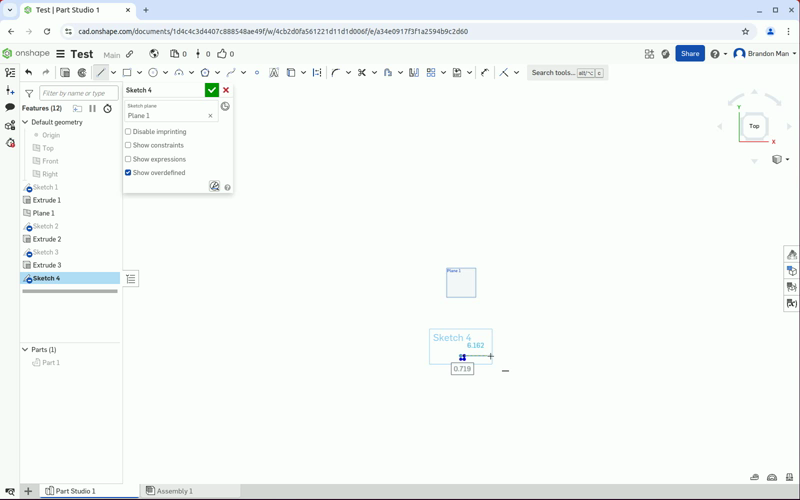
key_down(shift)
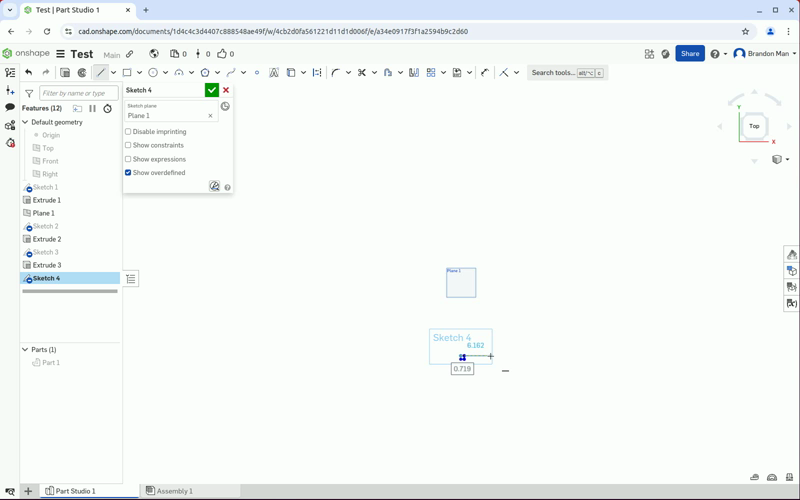
mouse_move(460, 359)
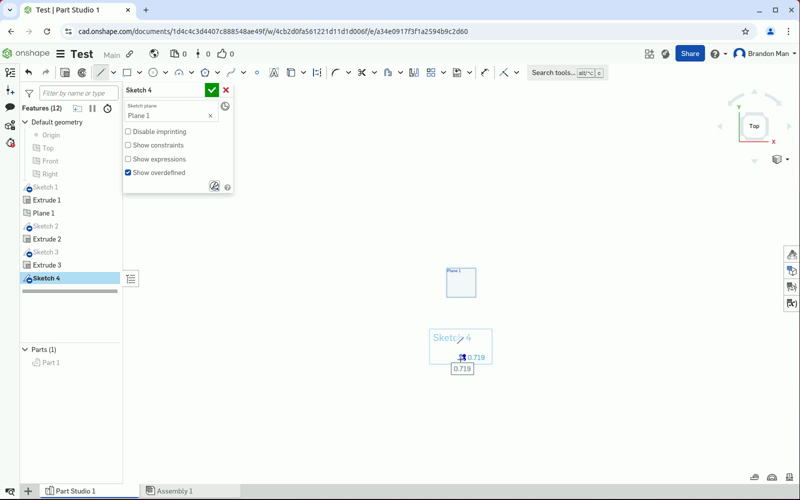
scroll(6)
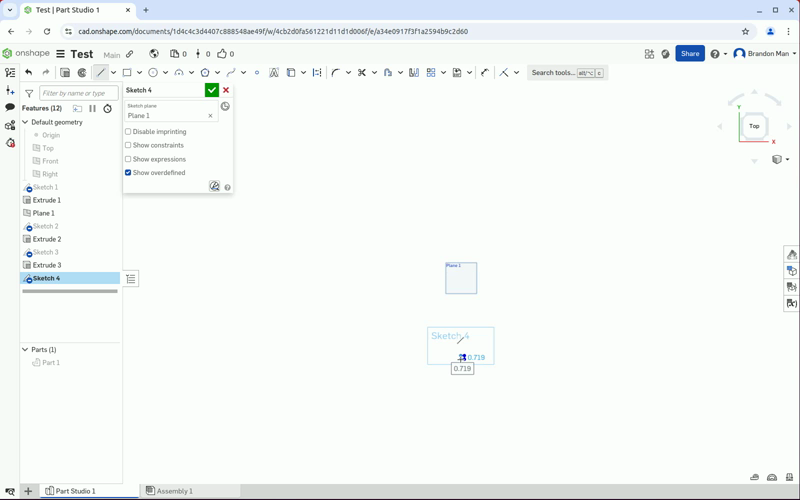
scroll(6)
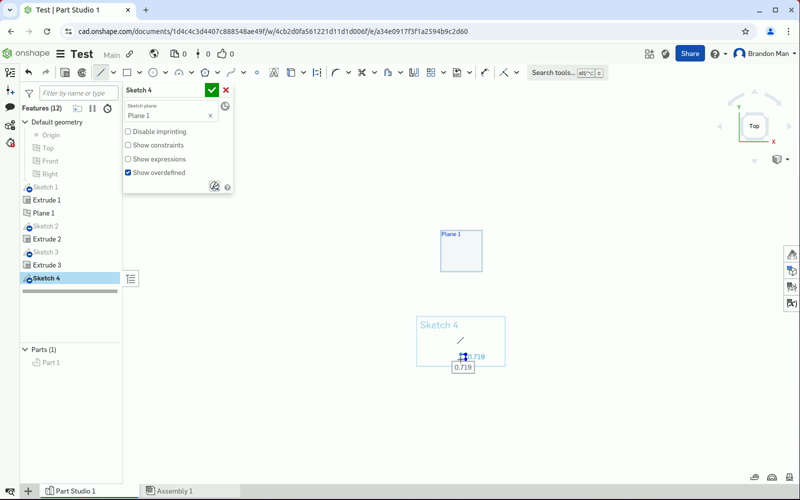
scroll(6)
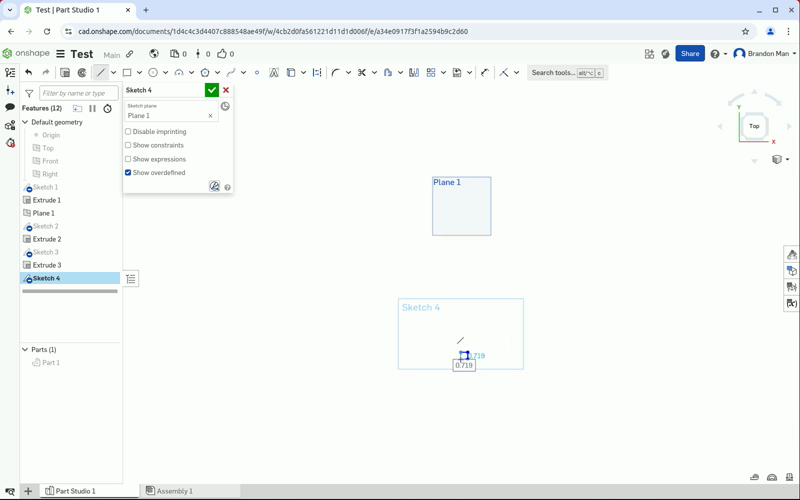
scroll(6)
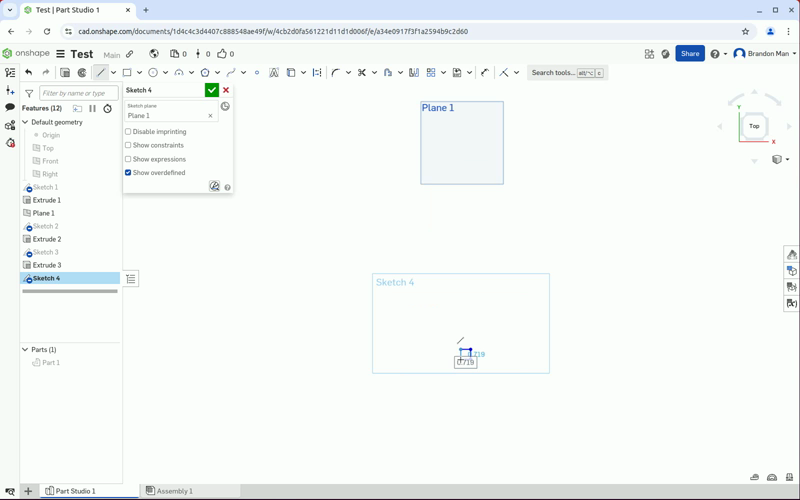
scroll(6)
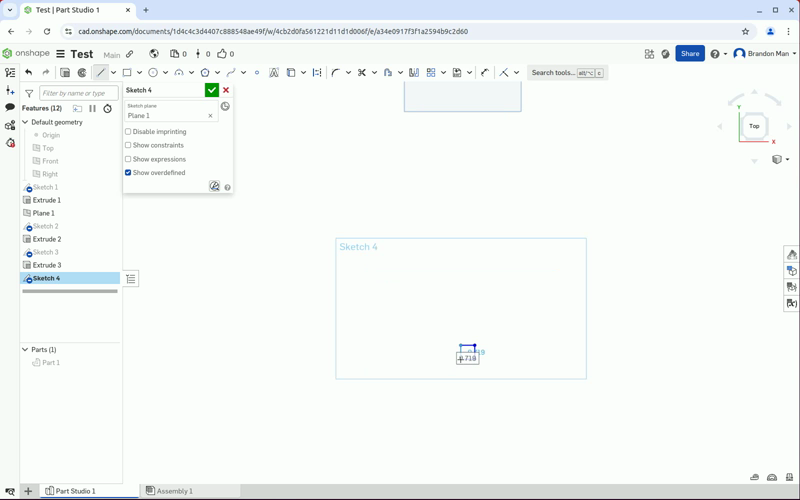
scroll(6)
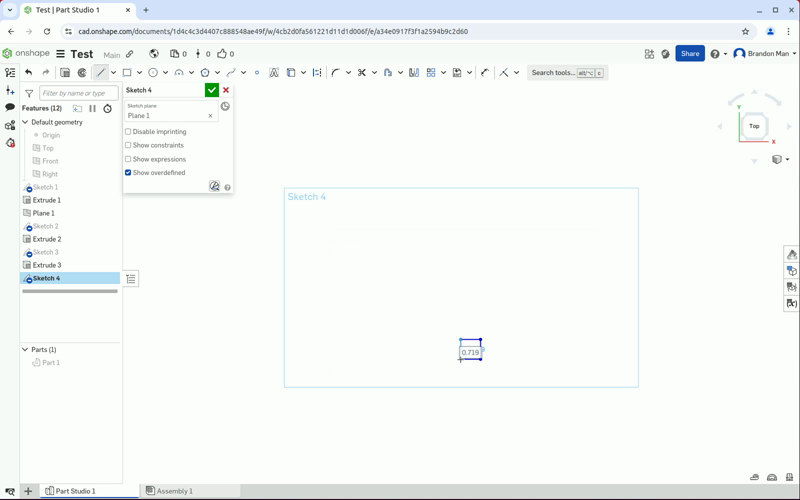
scroll(6)
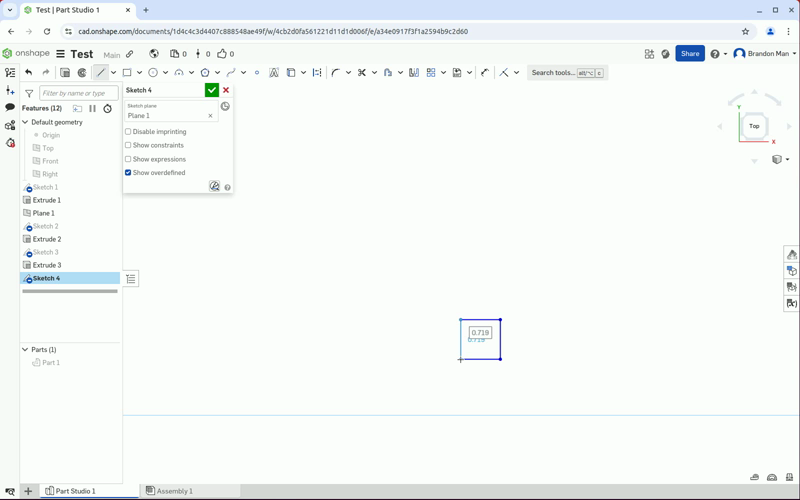
key_up(shift)
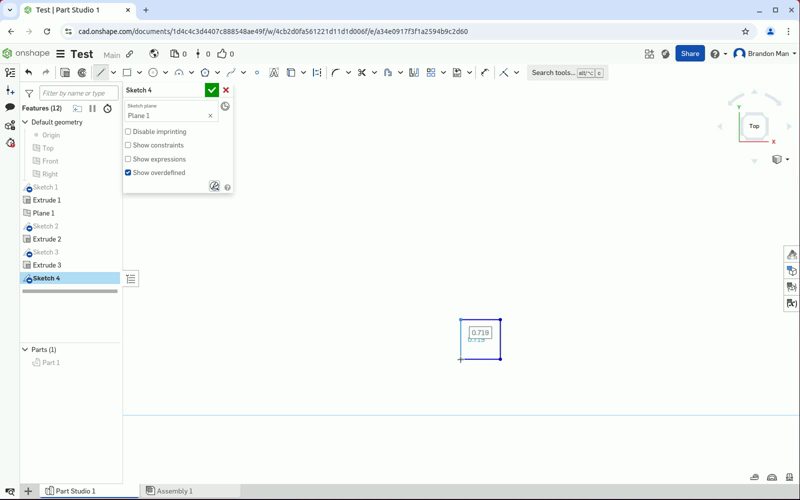
click(460, 359)
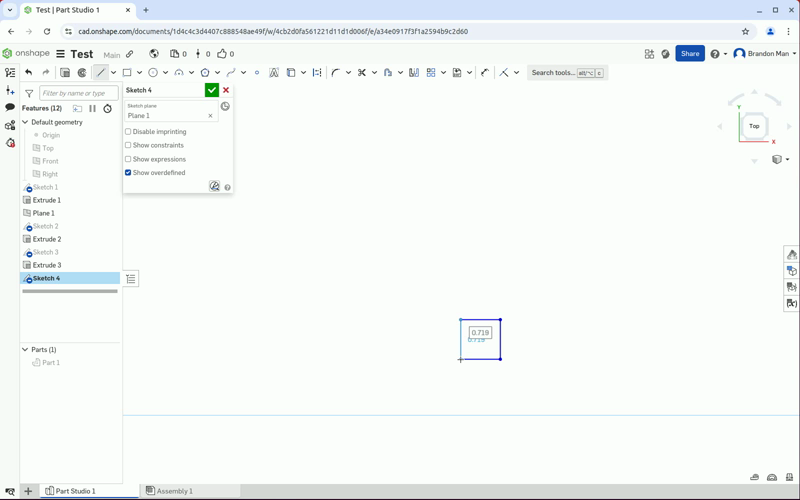
scroll(-6)
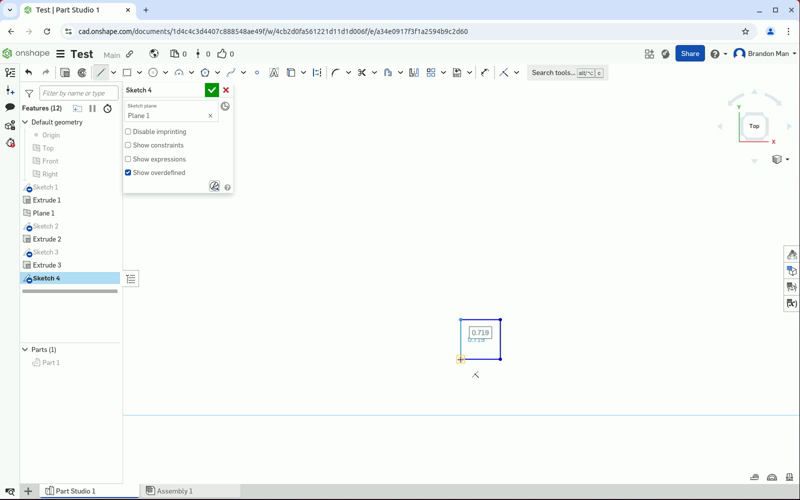
scroll(-6)
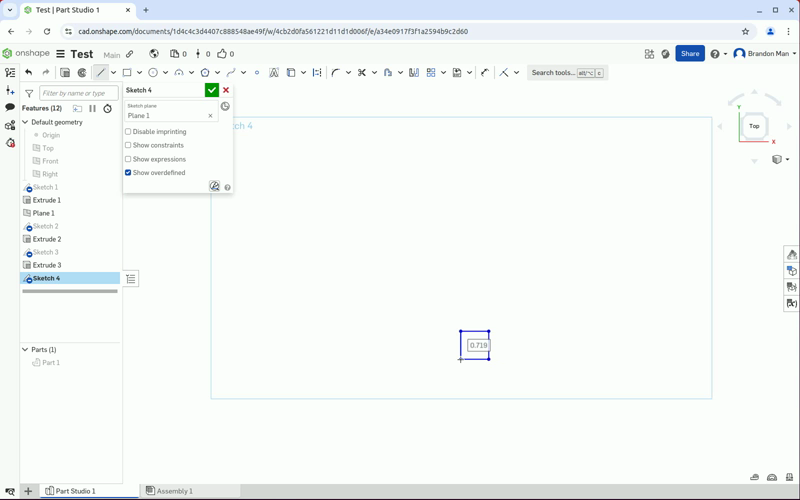
scroll(-6)
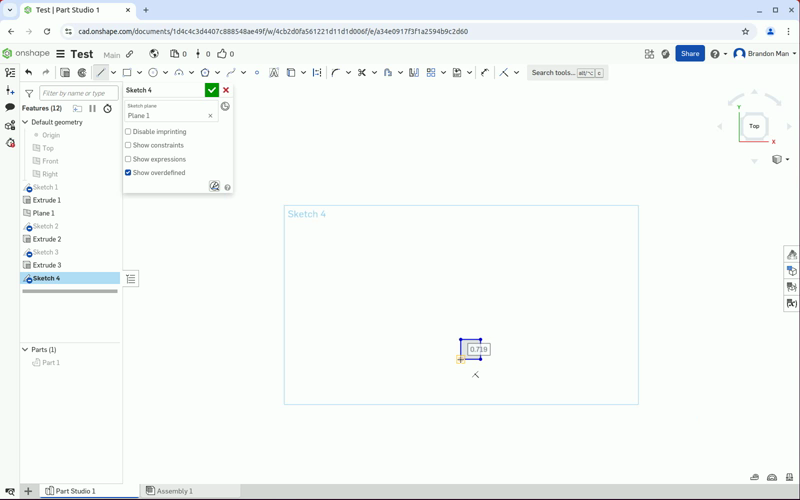
scroll(-6)
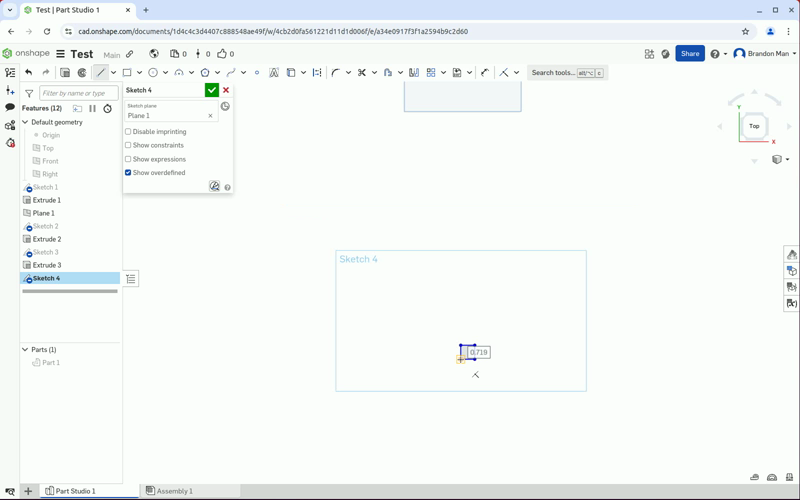
scroll(-6)
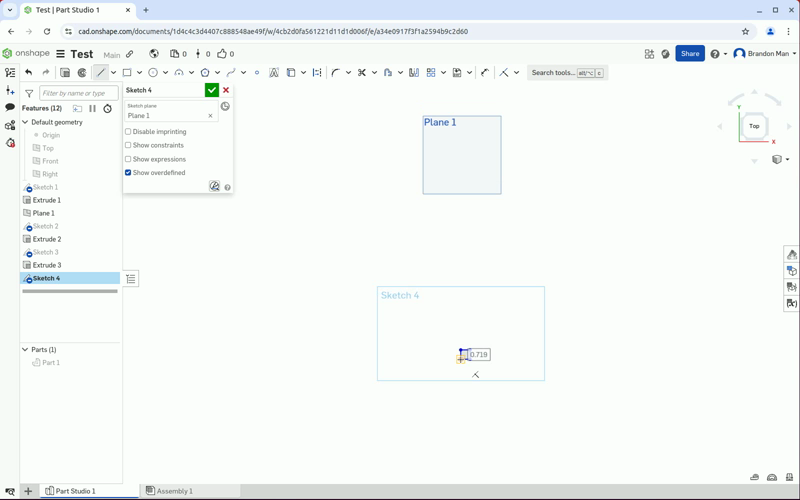
scroll(-6)
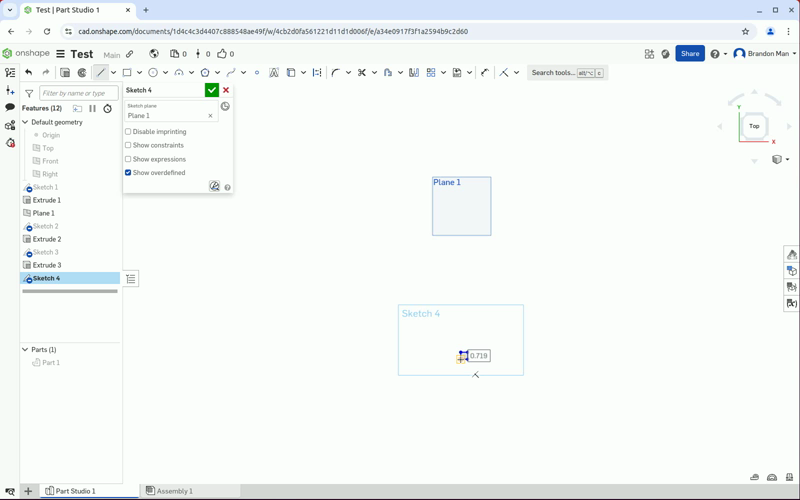
scroll(-6)
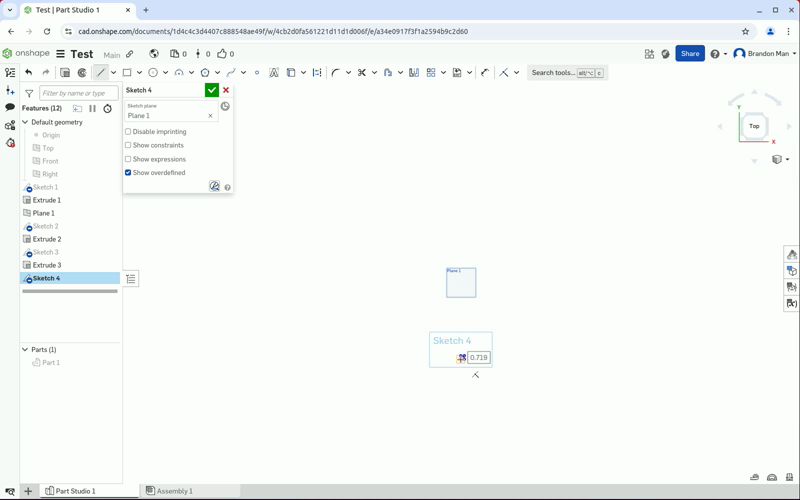
key(esc)
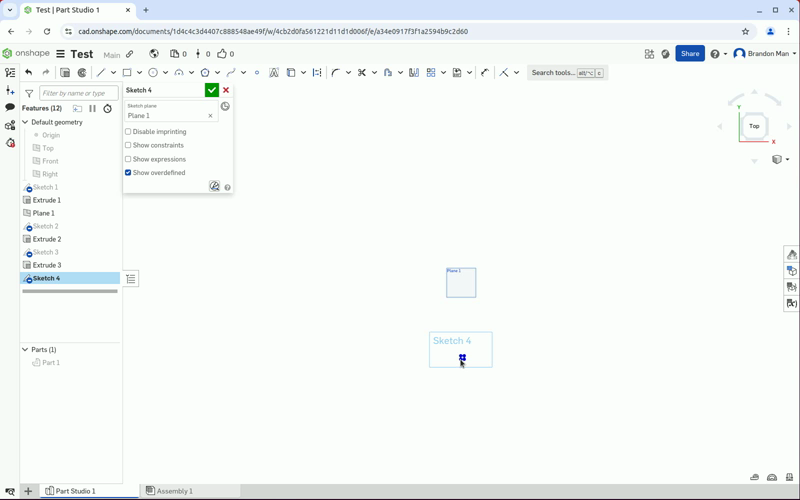
mouse_move(461, 358)
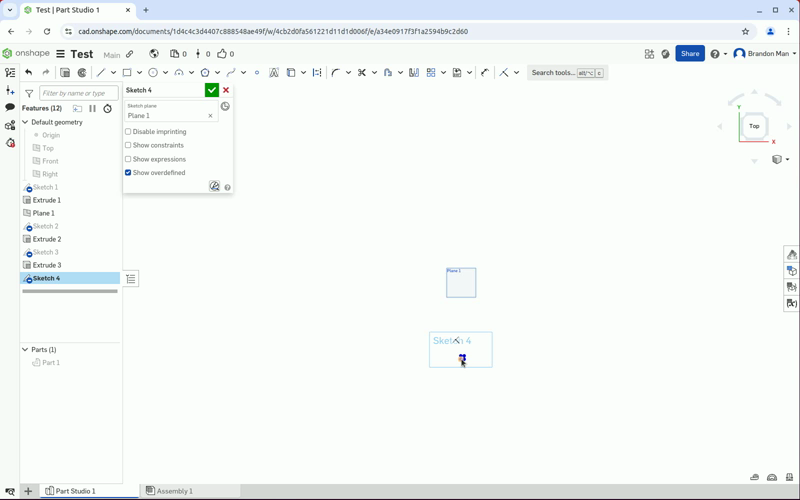
scroll(6)
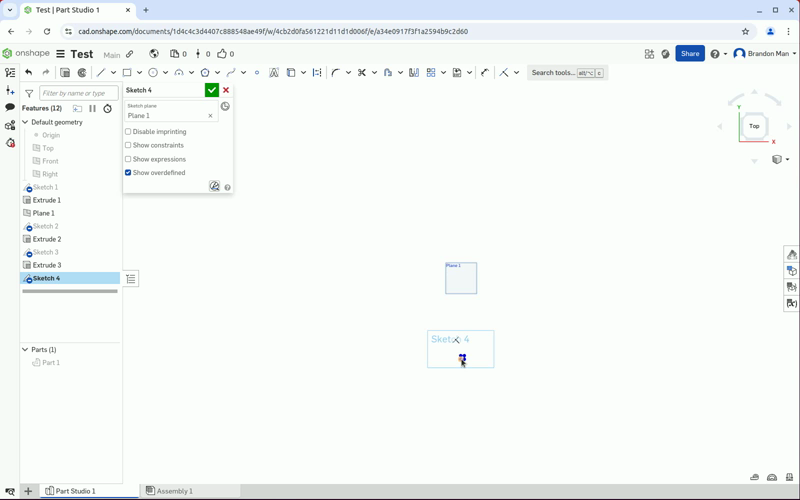
scroll(6)
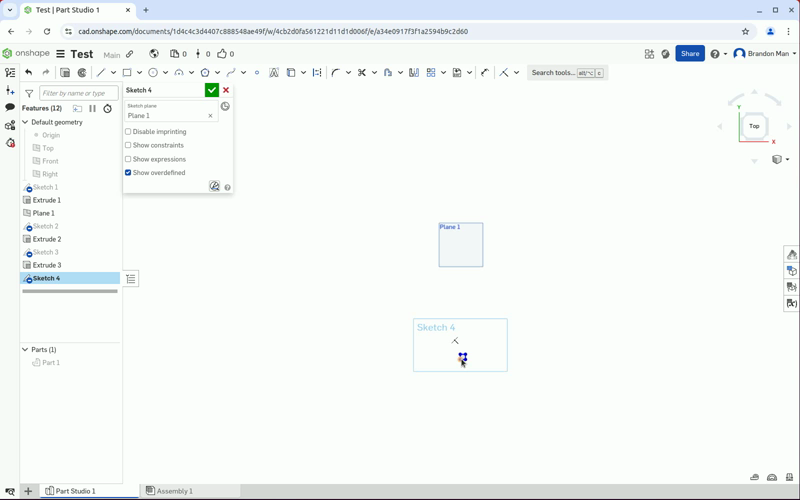
scroll(6)
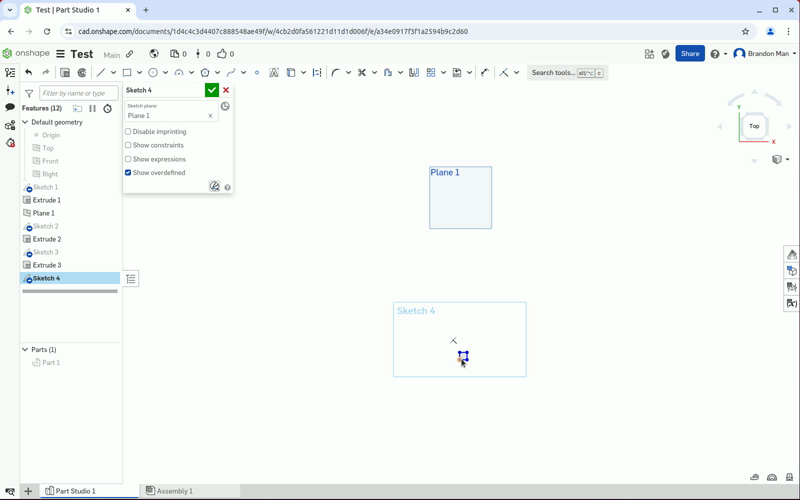
scroll(6)
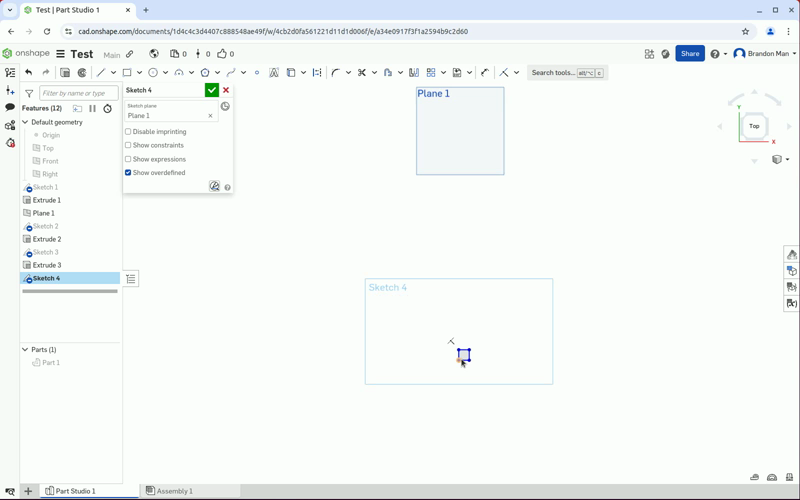
scroll(6)
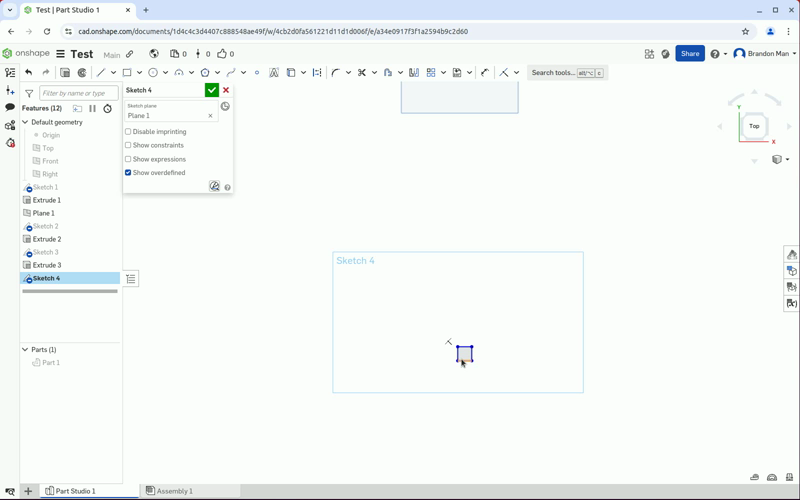
scroll(6)
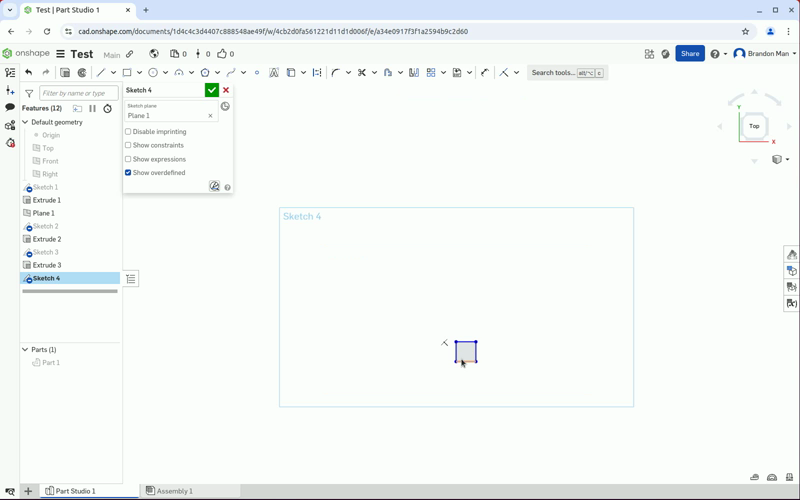
scroll(6)
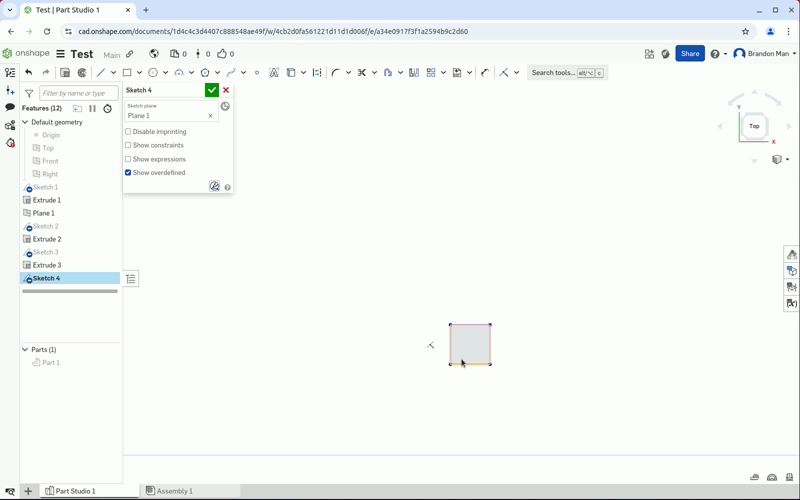
click(461, 358)
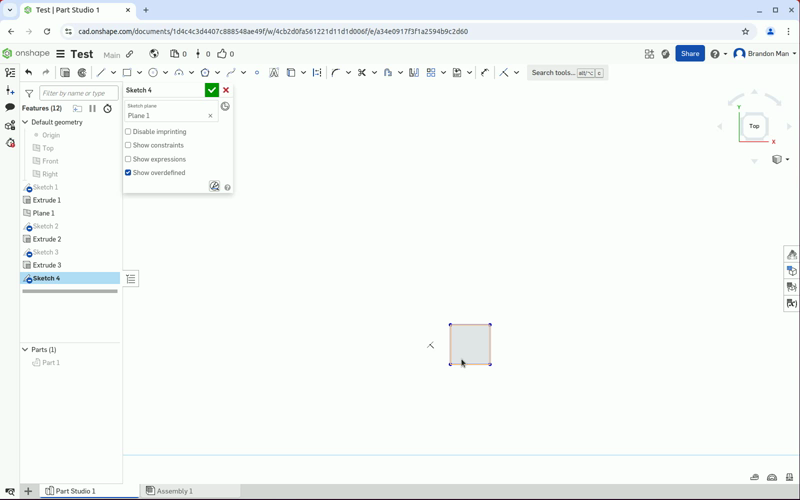
scroll(-6)
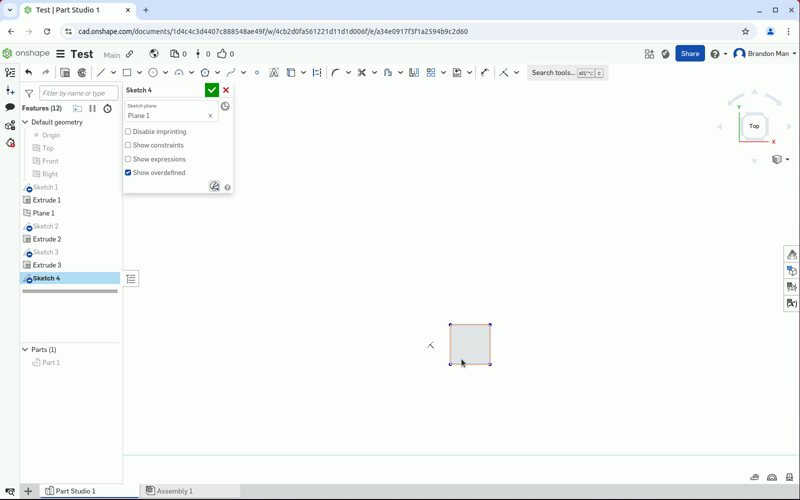
scroll(-6)
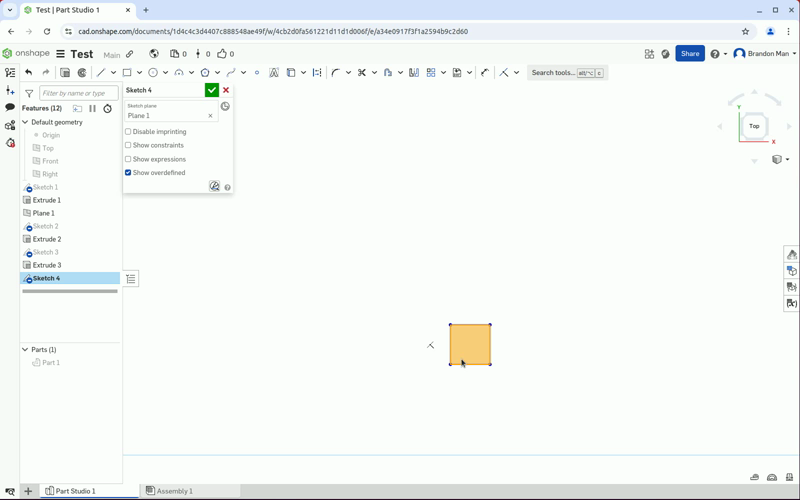
scroll(-6)
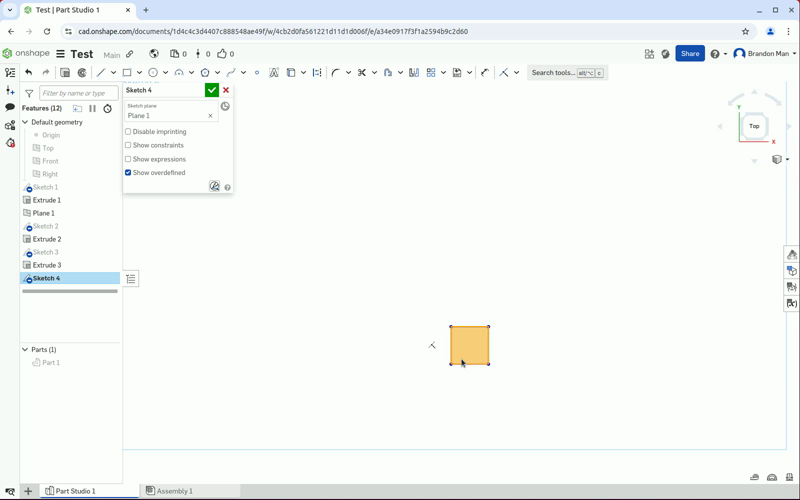
scroll(-6)
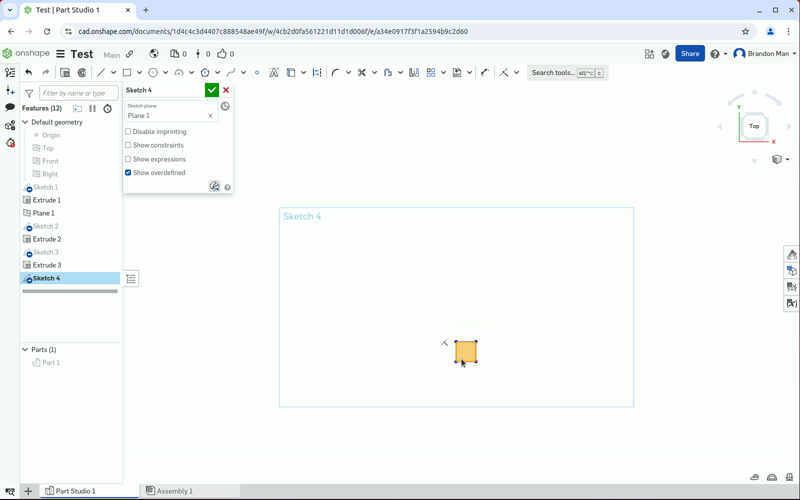
scroll(-6)
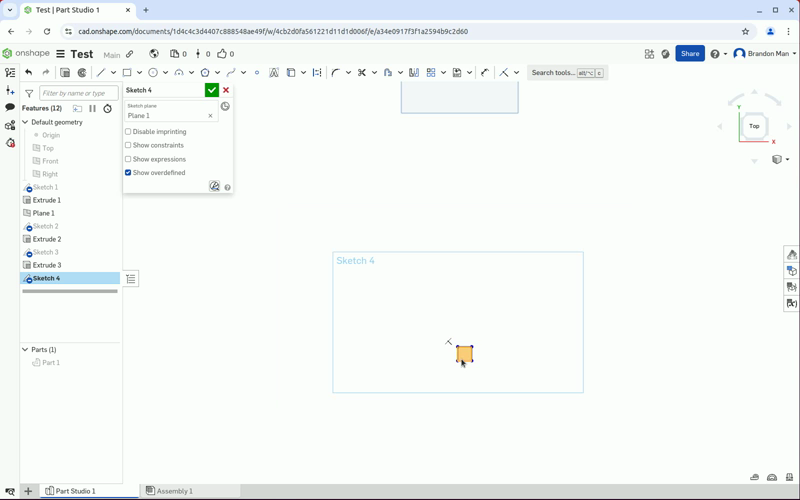
scroll(-6)
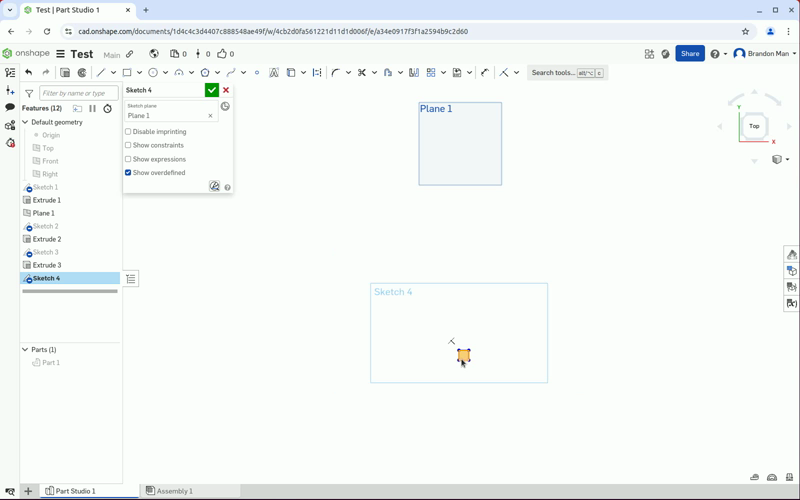
scroll(-6)
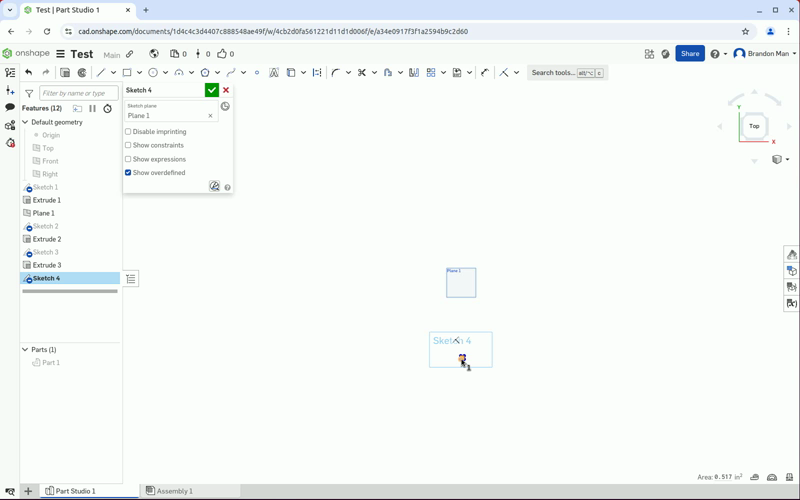
mouse_move(73, 352)
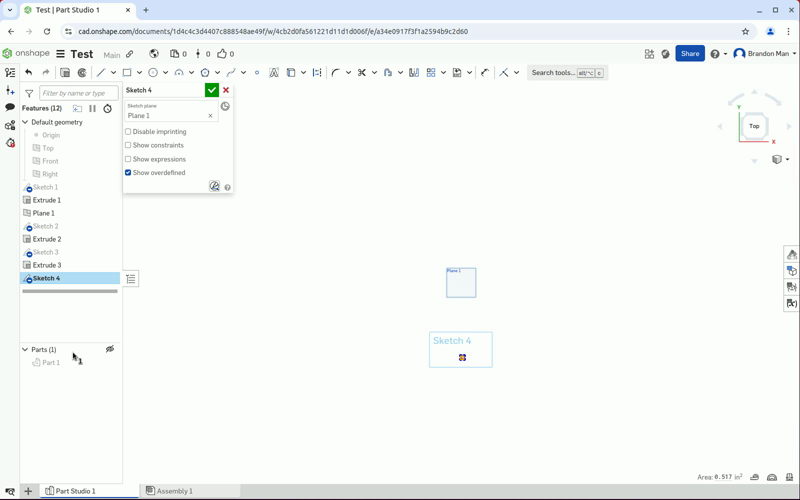
key(shift+y)
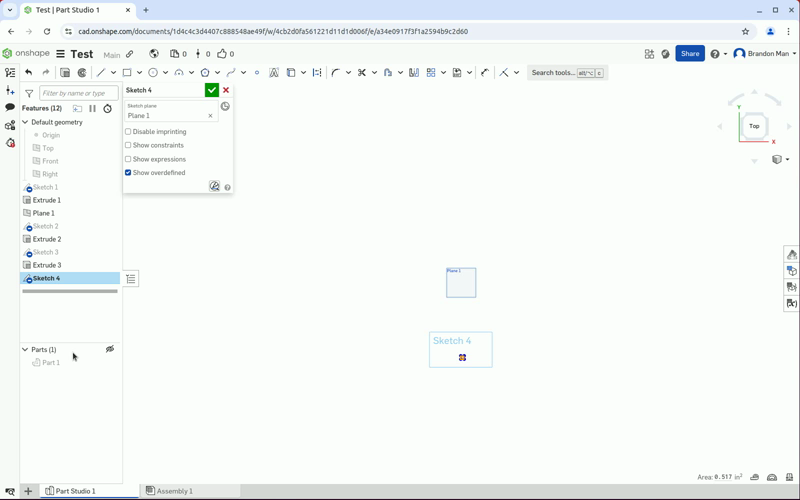
key(shift+e)
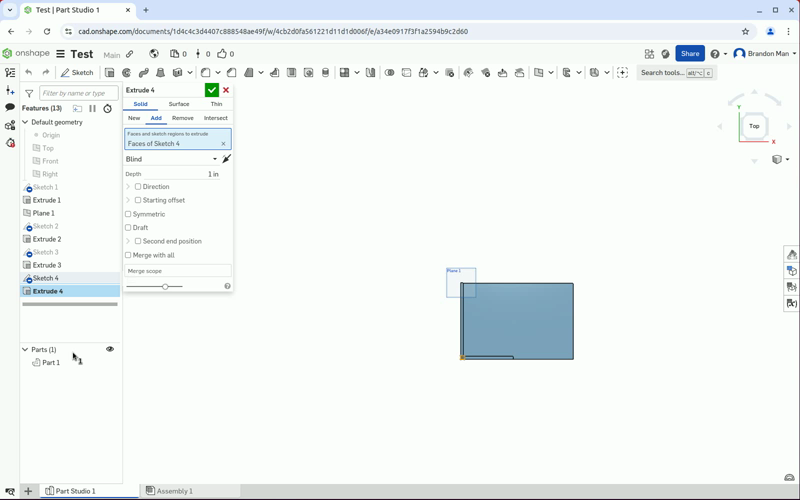
mouse_move(143, 106)
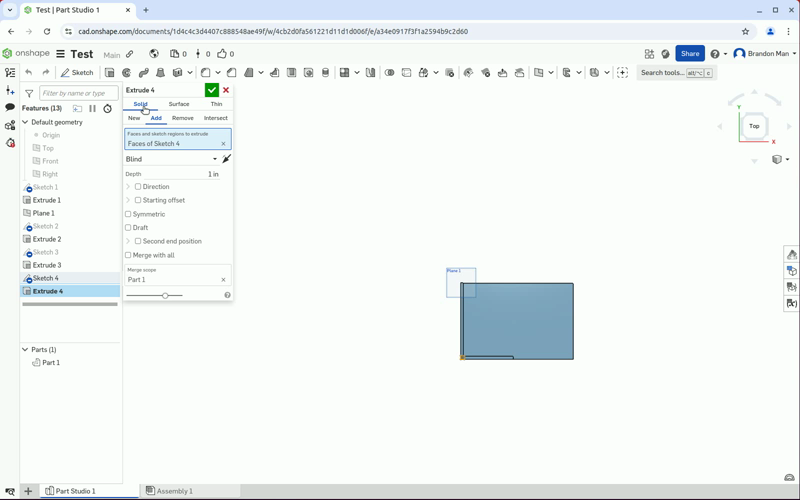
click(143, 106)
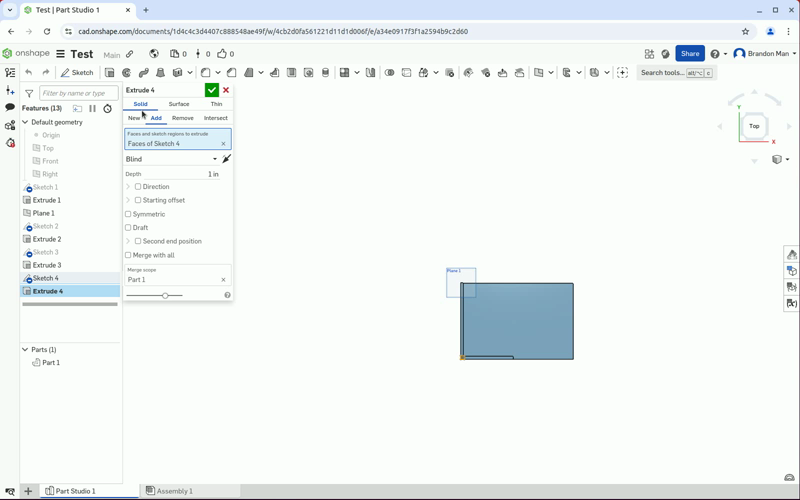
mouse_move(137, 120)
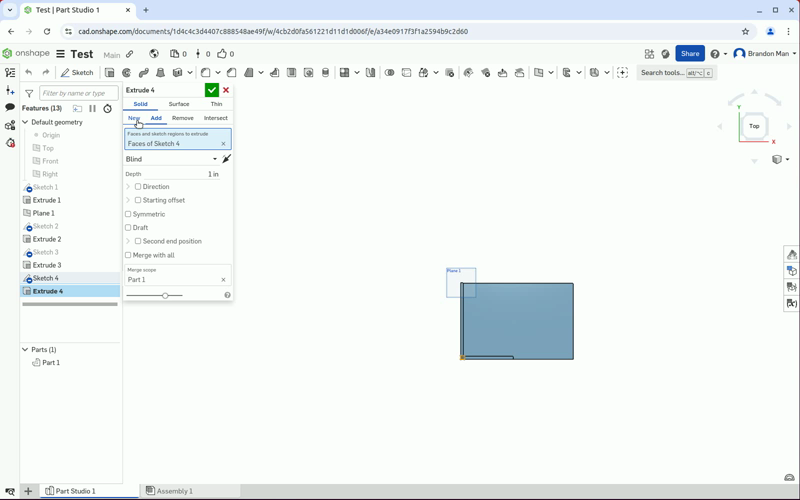
click(137, 120)
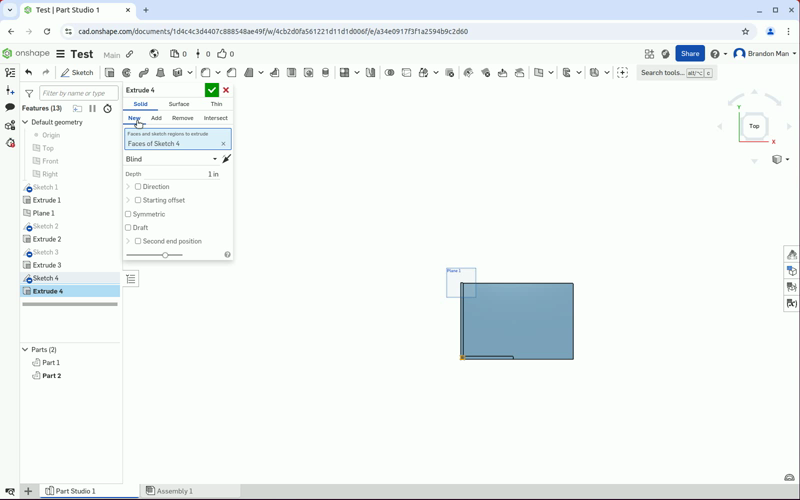
key(tab, 4)
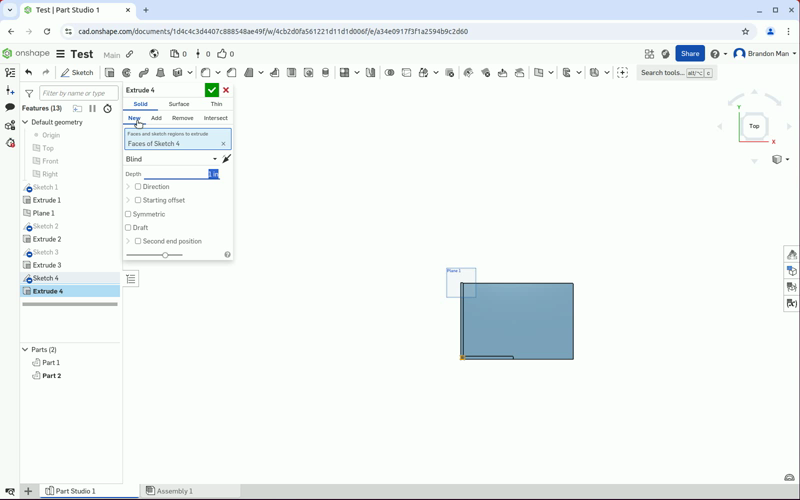
text(-0.241)
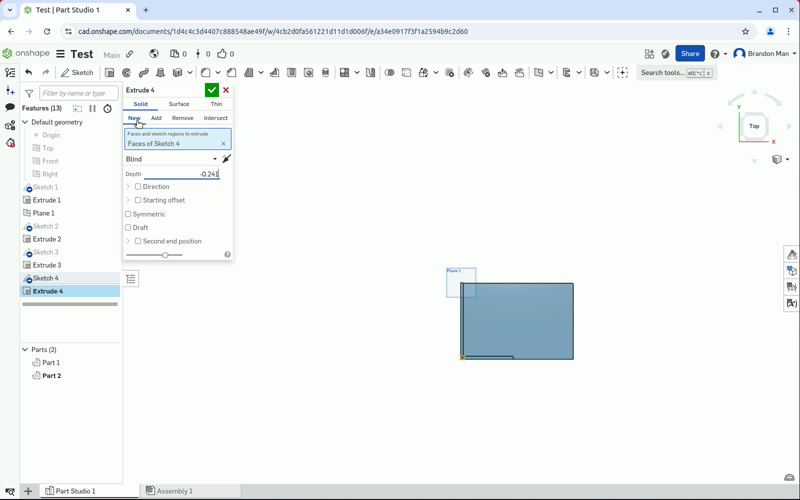
key(enter)
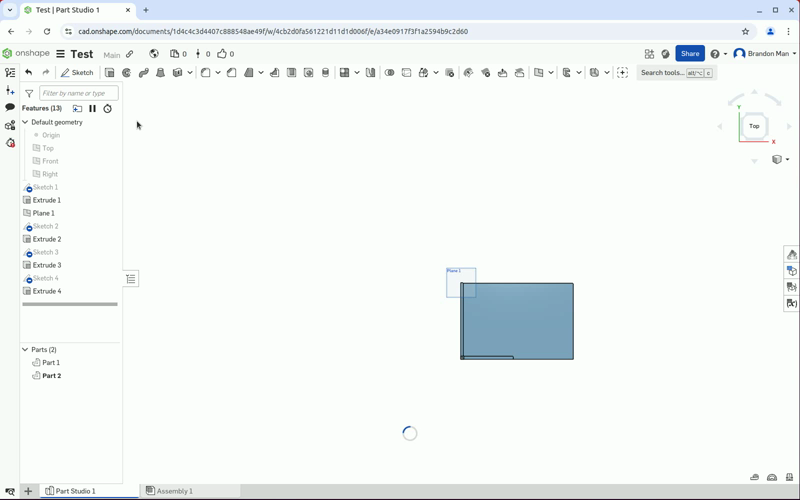
key(shift+h)
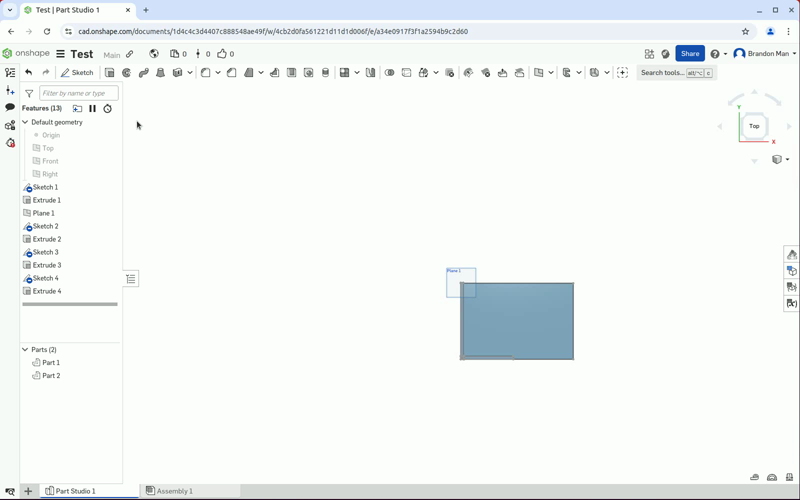
key(shift+h)
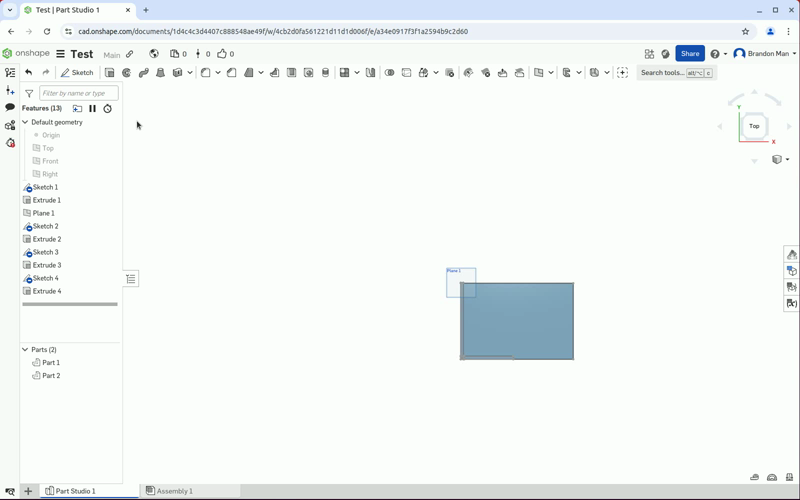
key(shift+7)
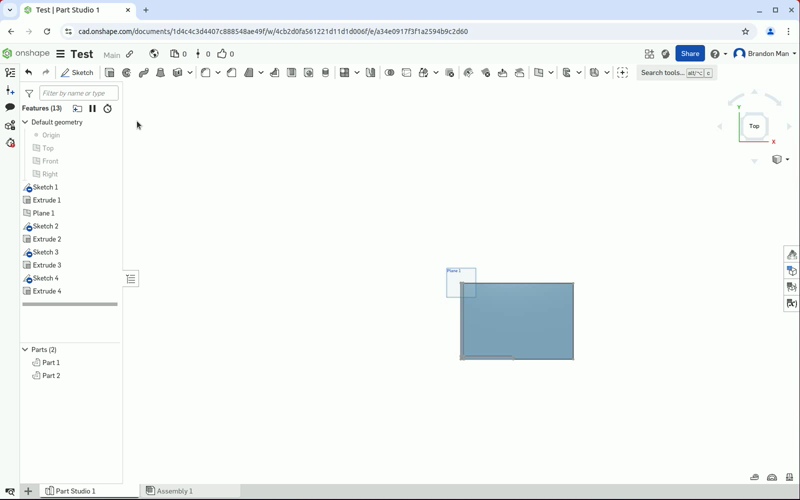
key(up, 3)
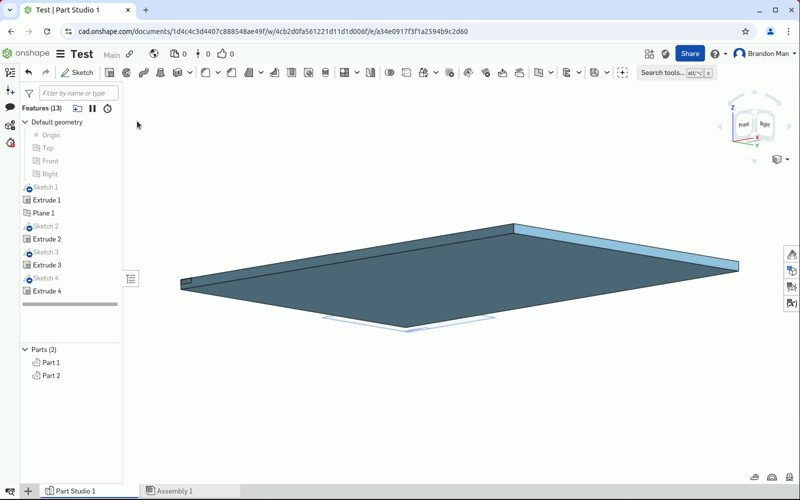
key(left, 3)
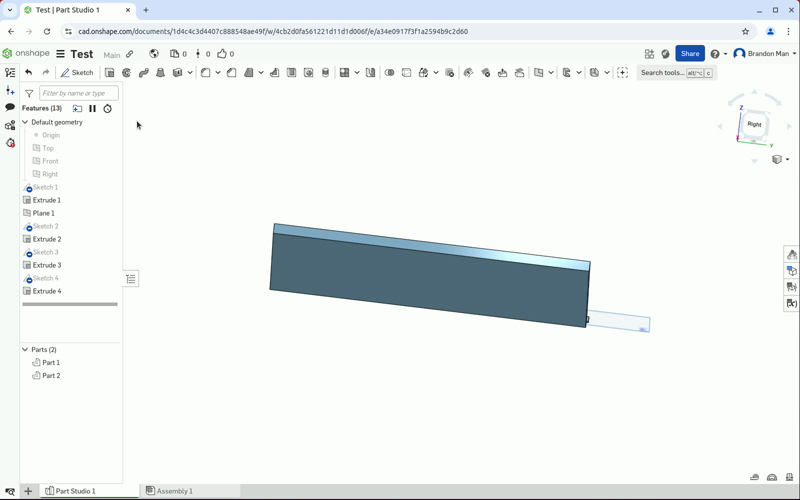
key(right, 3)
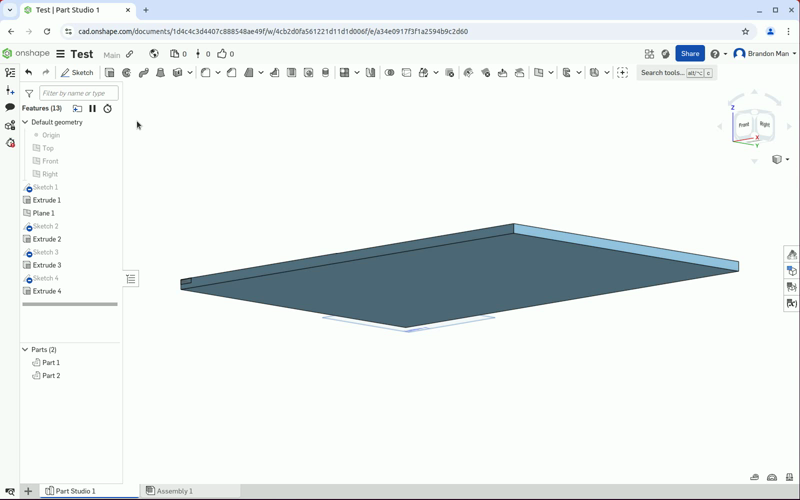
key(down, 3)
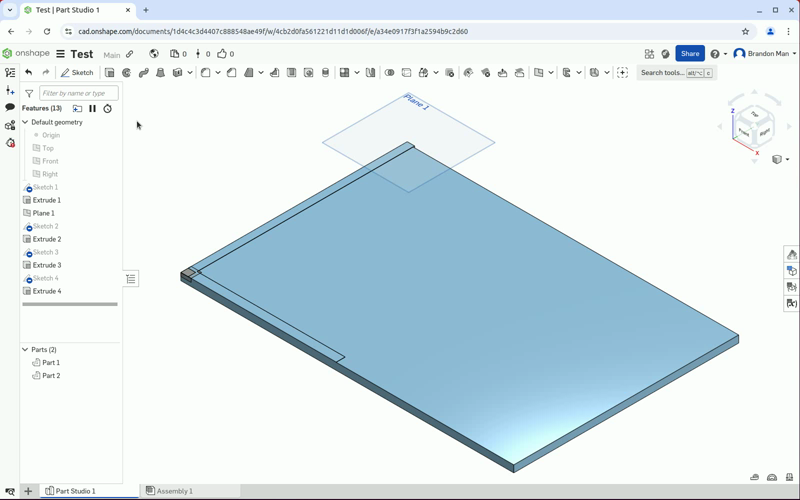
mouse_move(73, 189)
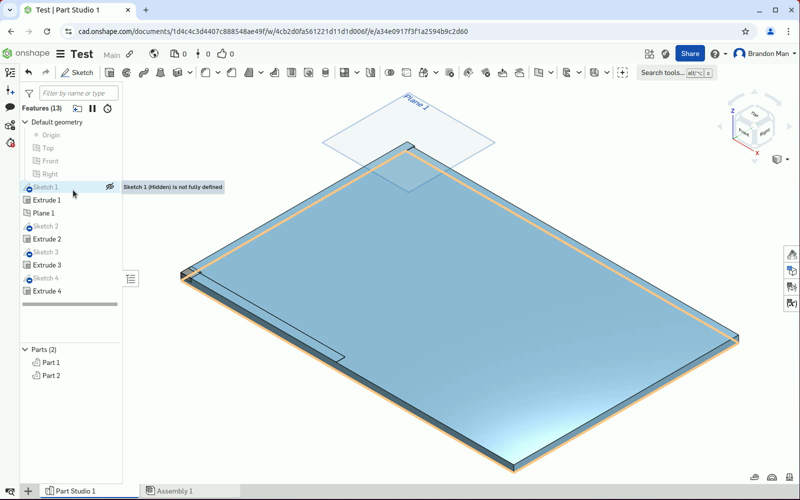
click(73, 189)